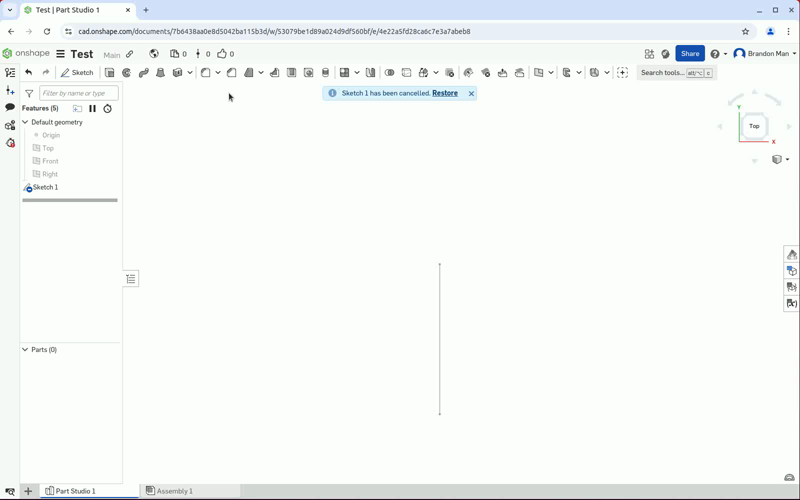
key(shift+h)
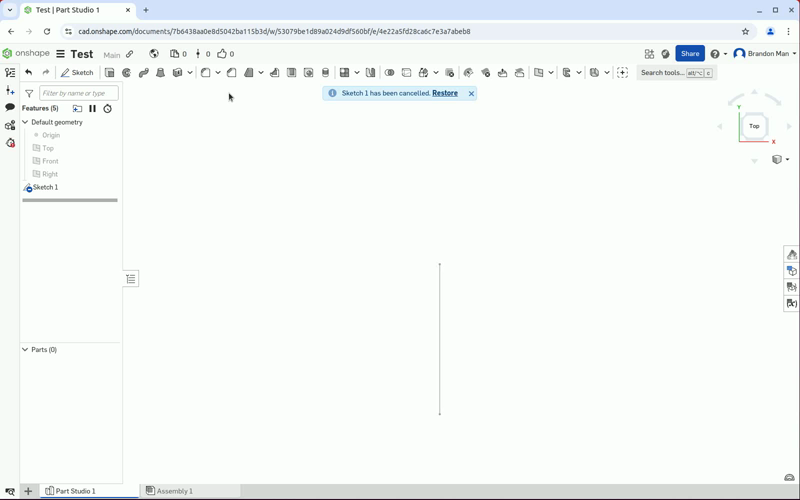
key(shift+s)
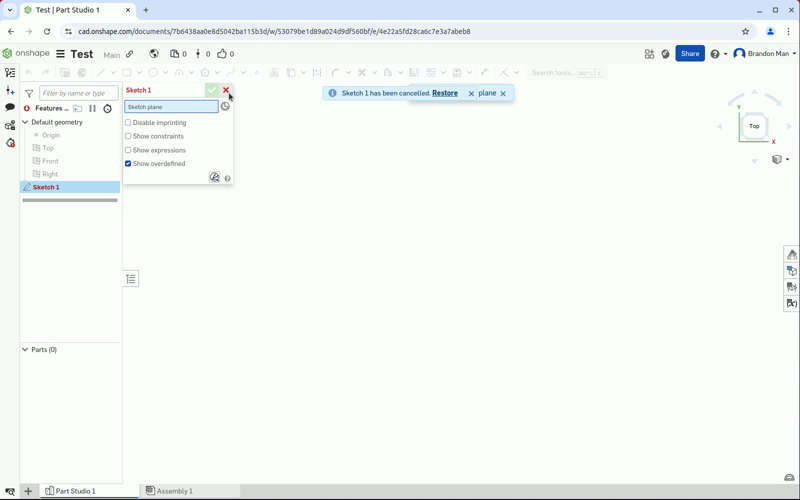
mouse_move(73, 150)
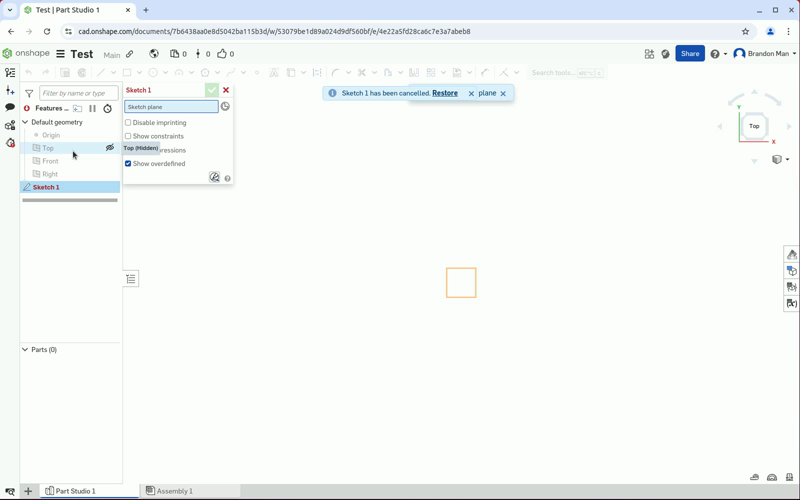
click(73, 150)
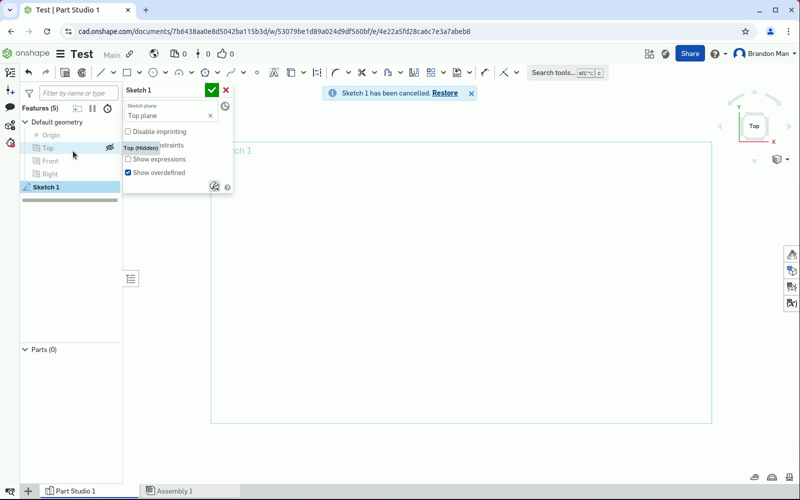
mouse_move(73, 352)
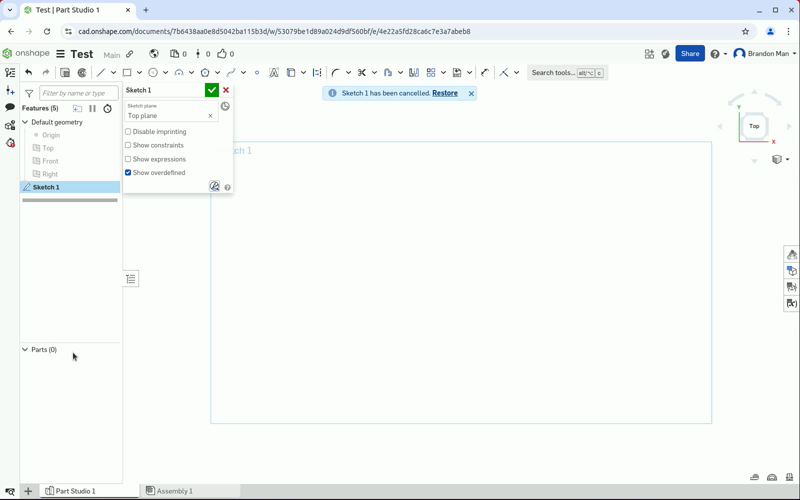
key(y)
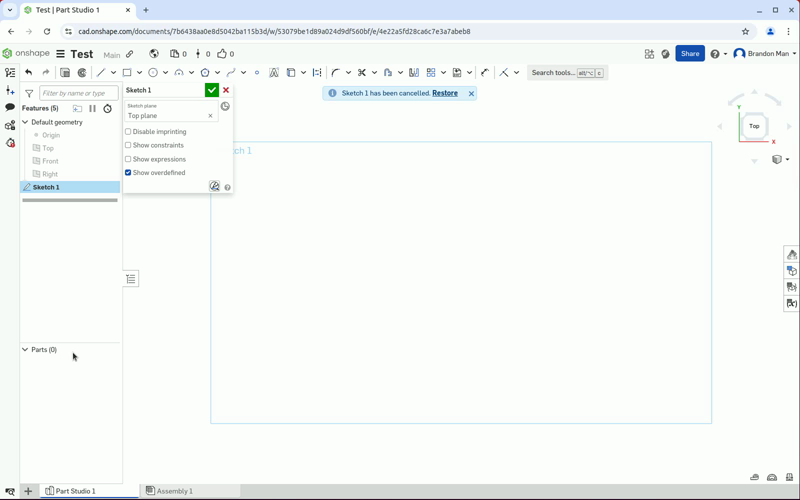
key(a)
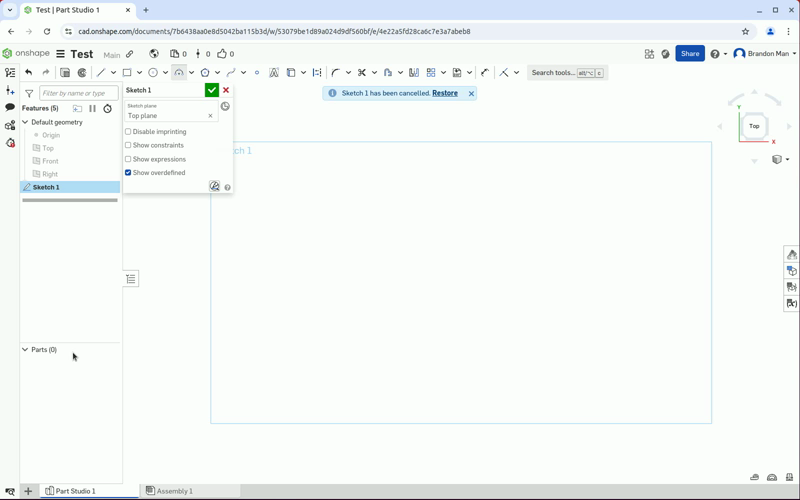
key_down(shift)
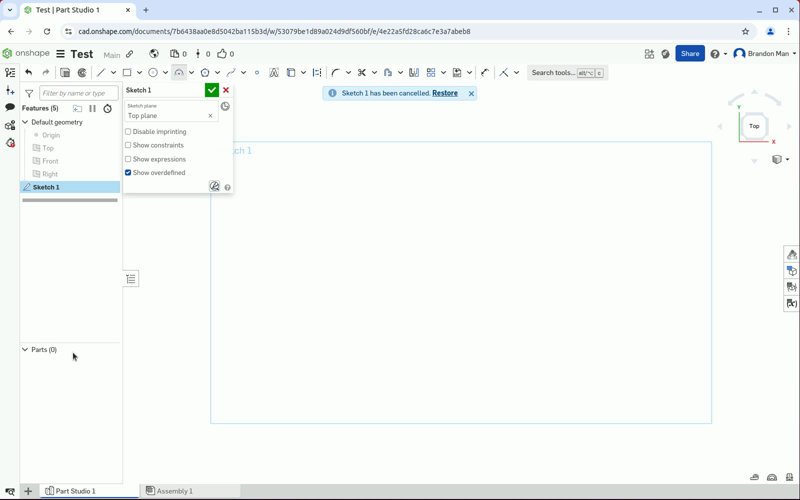
mouse_move(407, 278)
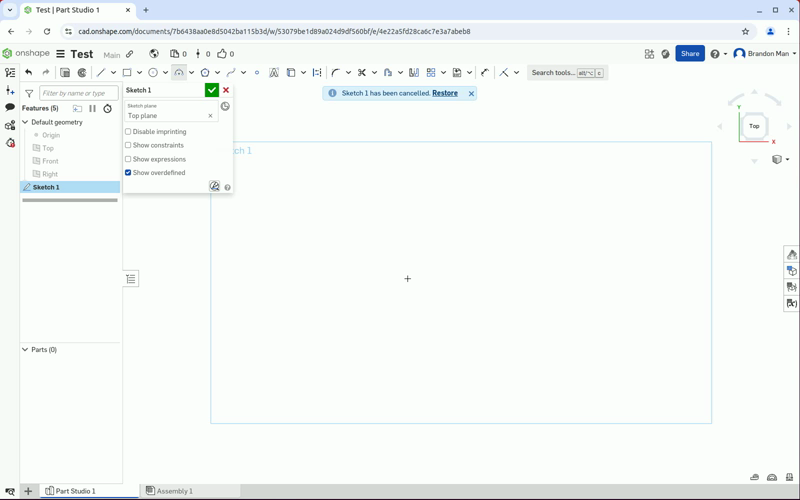
click(407, 278)
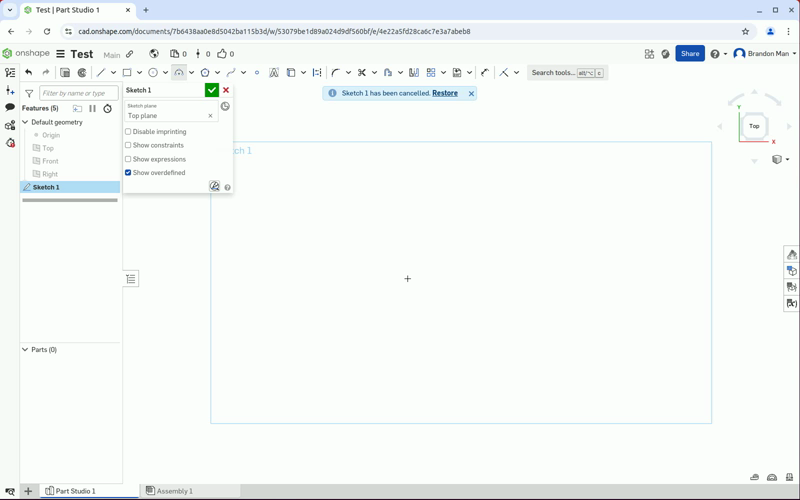
key_up(shift)
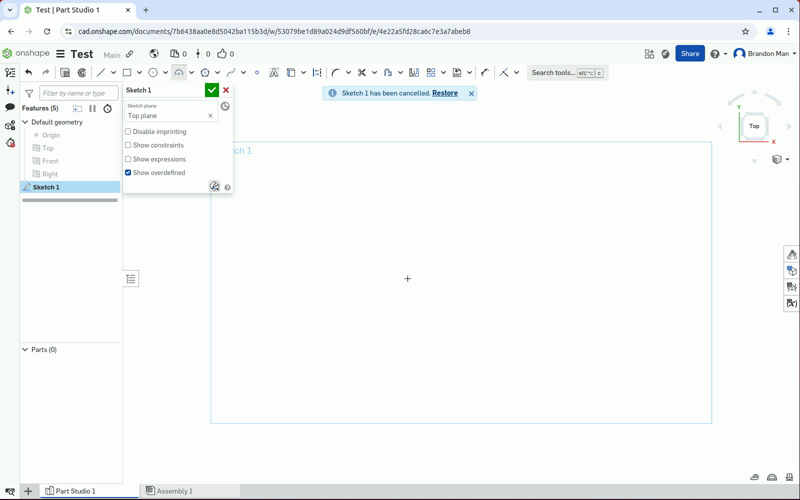
key_down(shift)
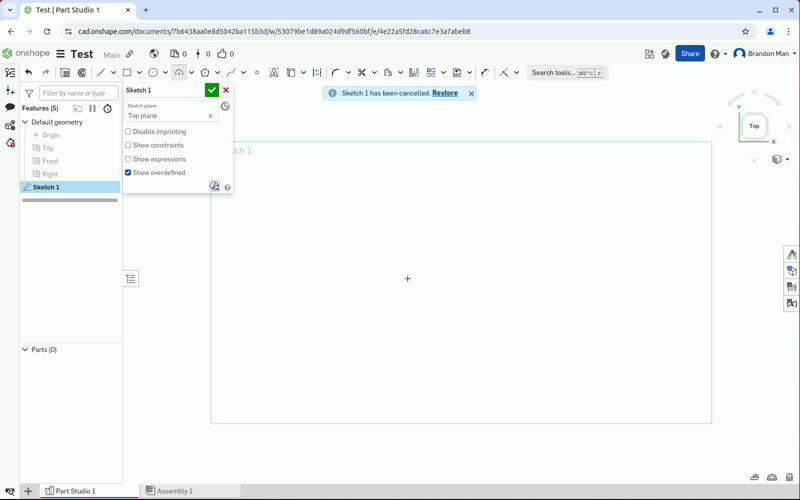
mouse_move(414, 285)
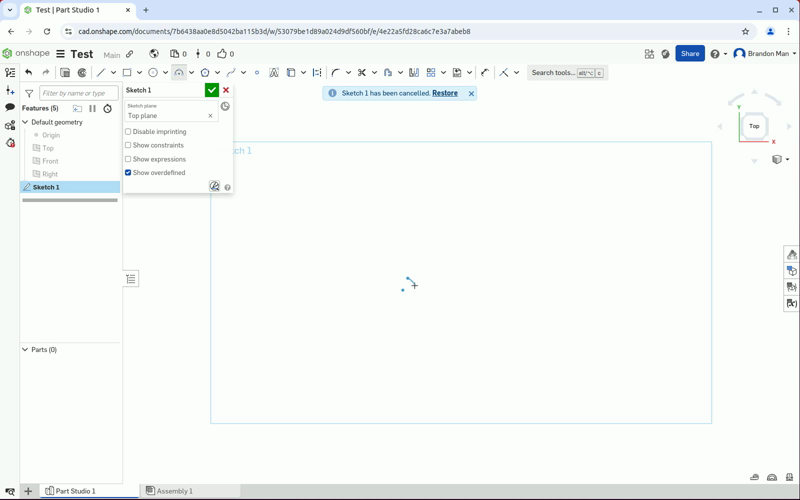
click(414, 285)
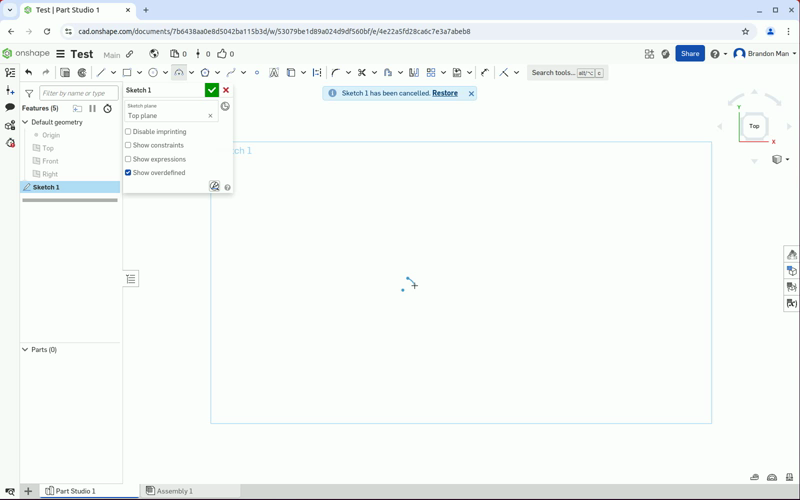
mouse_move(410, 283)
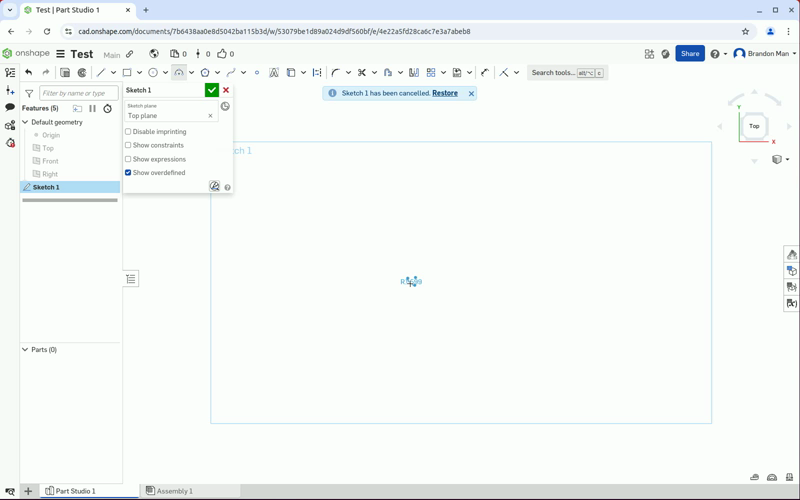
click(410, 283)
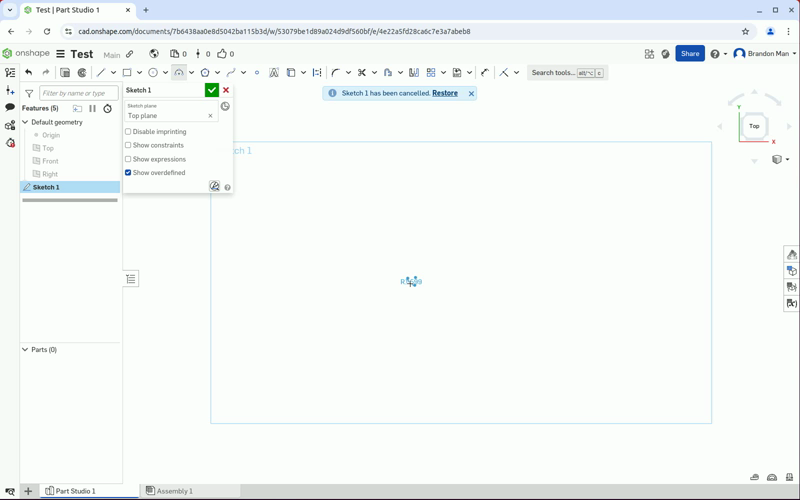
key_up(shift)
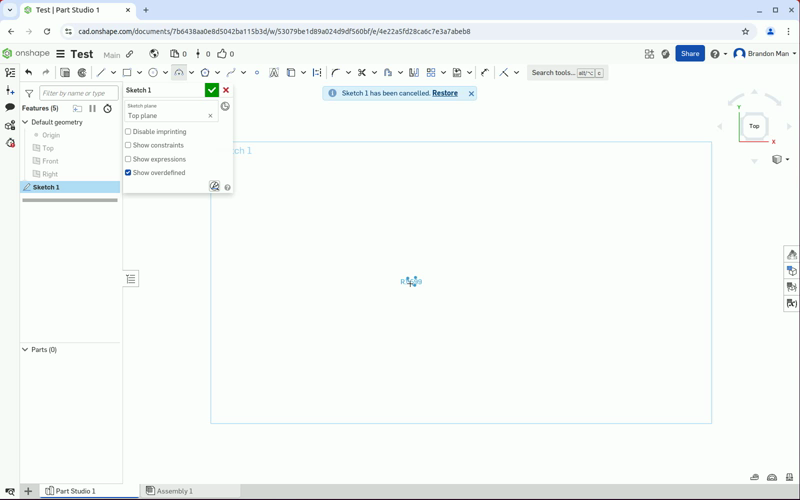
key(esc)
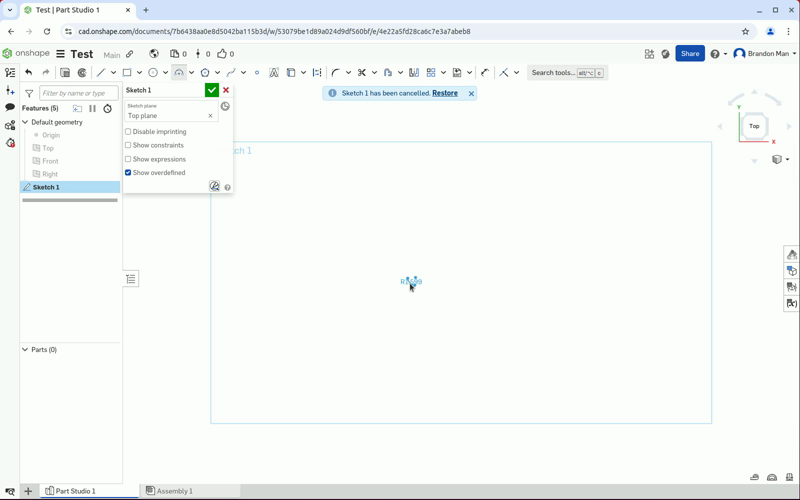
key(l)
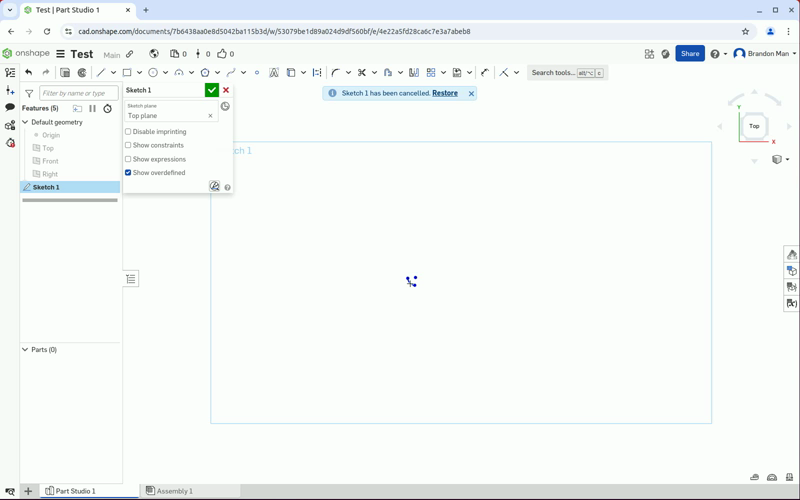
mouse_move(414, 285)
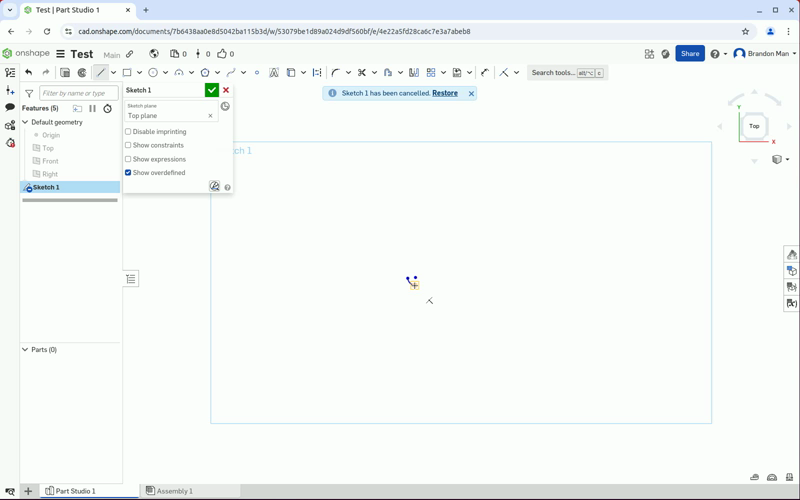
click(414, 285)
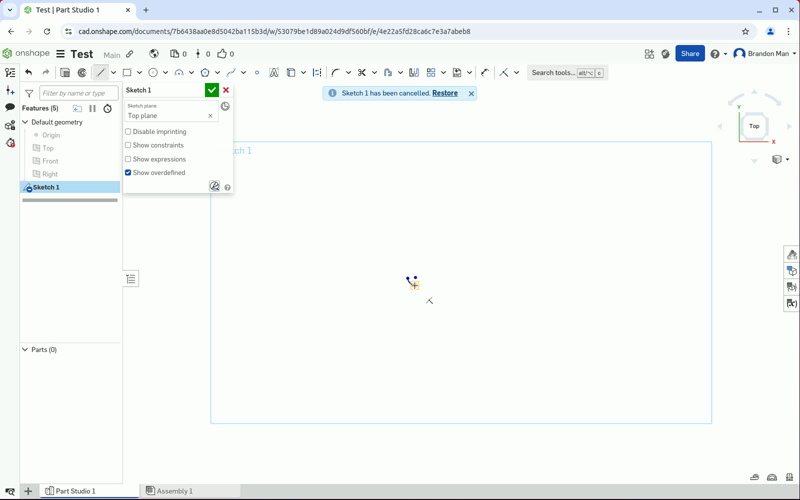
key_down(shift)
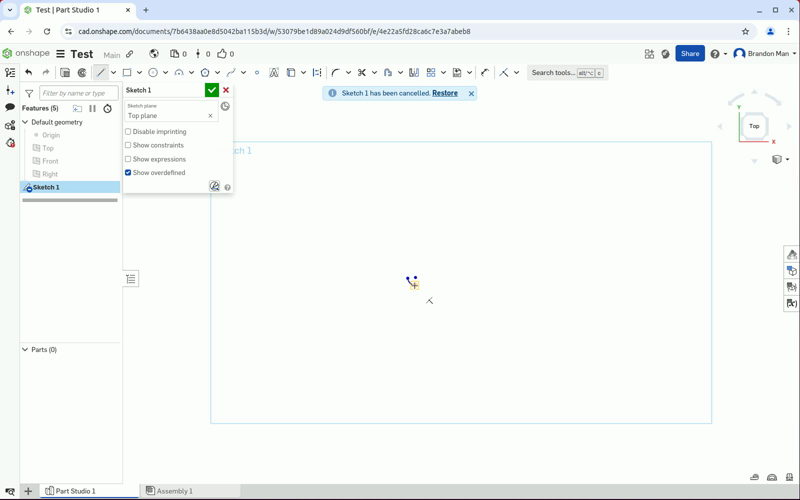
mouse_move(550, 285)
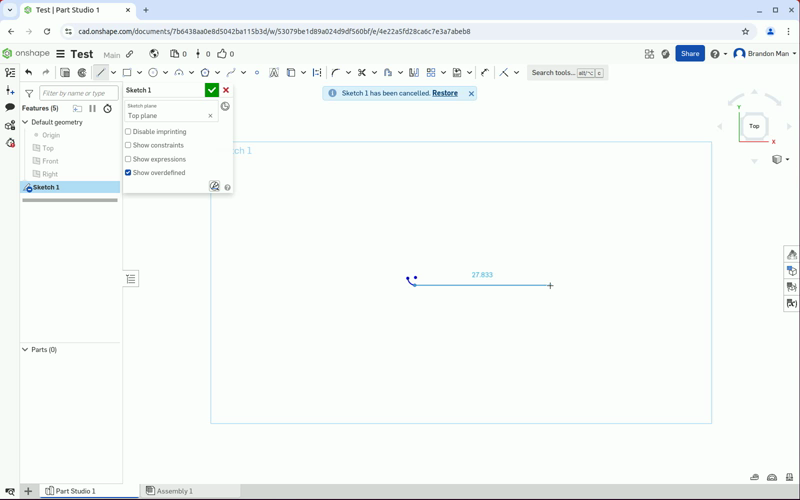
click(550, 285)
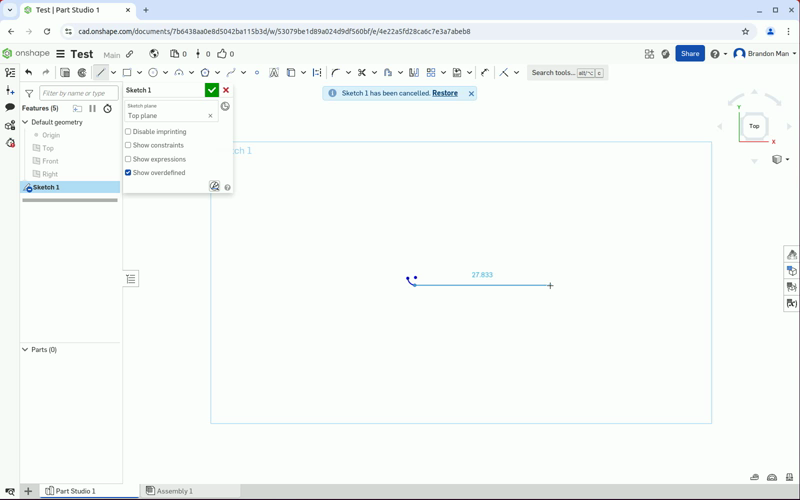
key_up(shift)
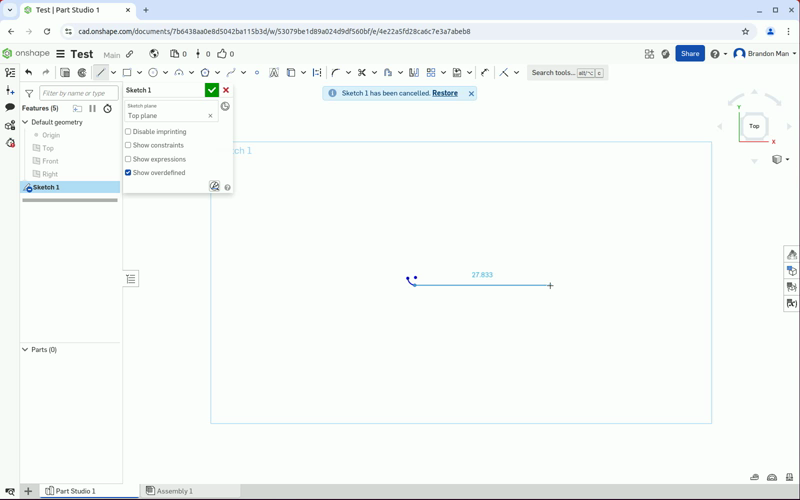
key(esc)
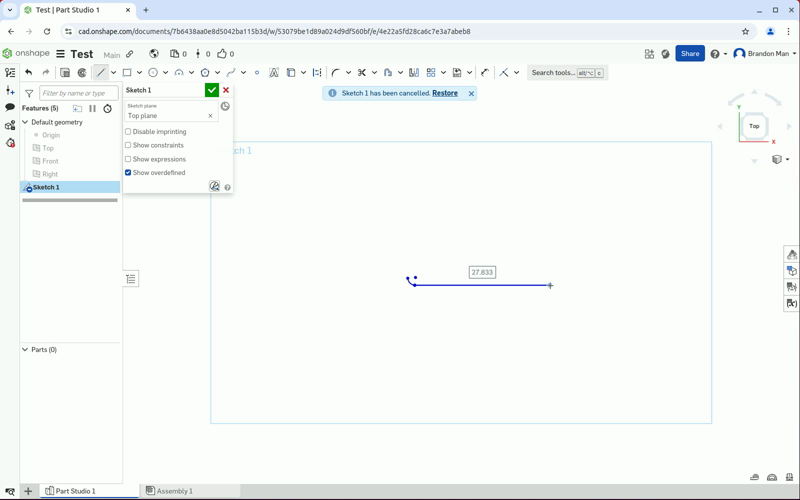
key(a)
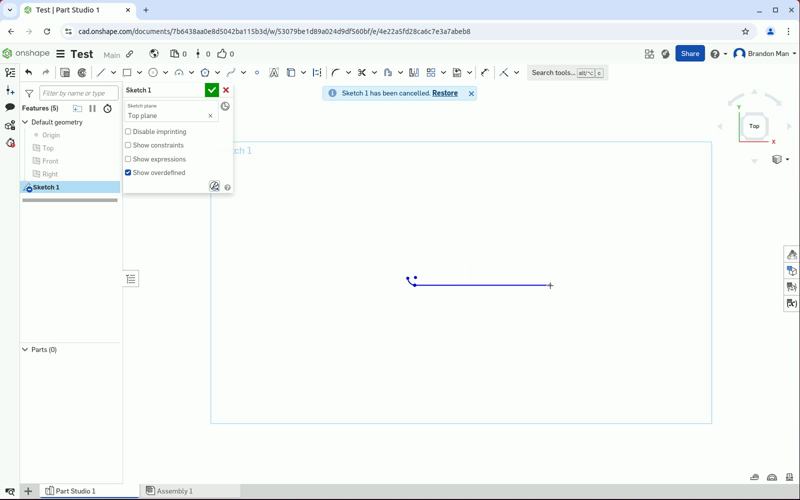
mouse_move(550, 285)
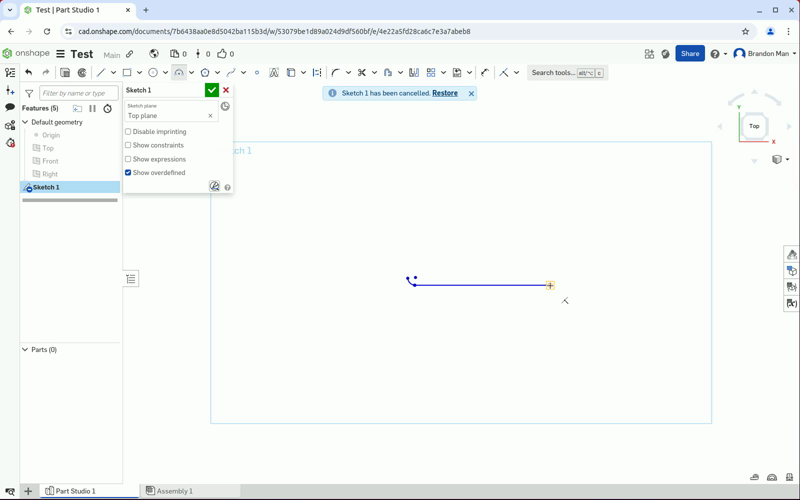
click(550, 285)
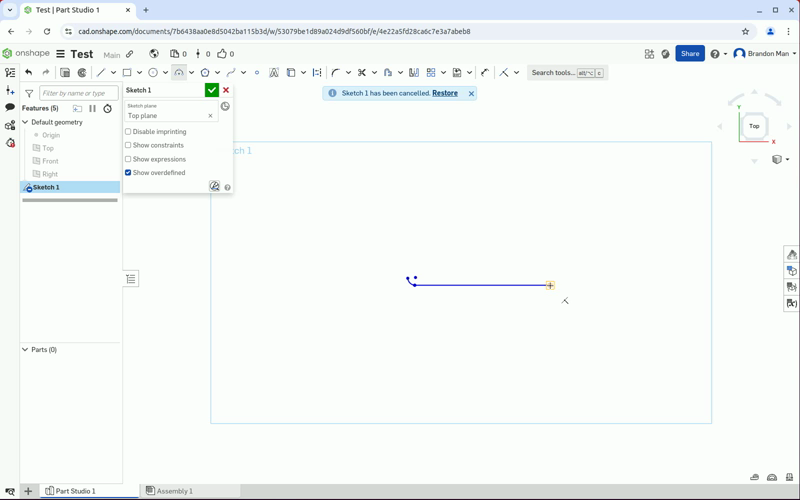
key_down(shift)
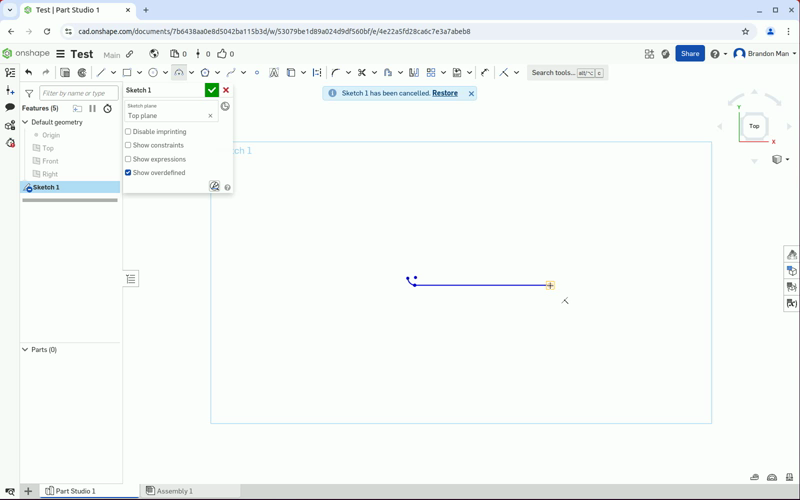
mouse_move(572, 262)
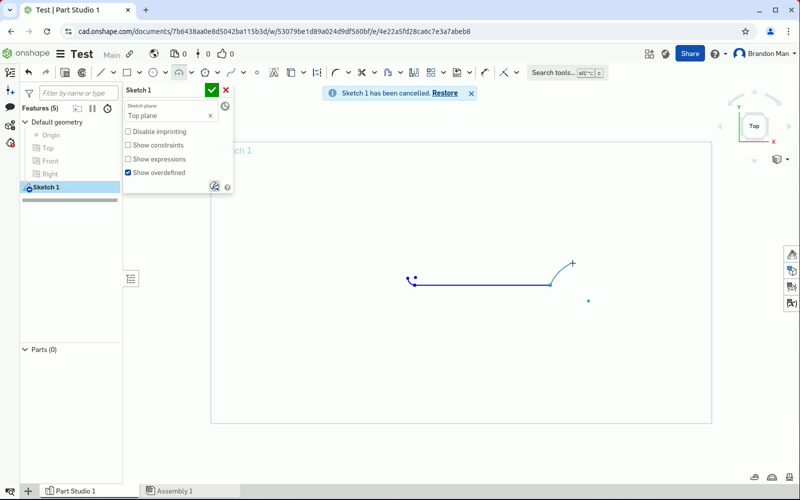
click(572, 262)
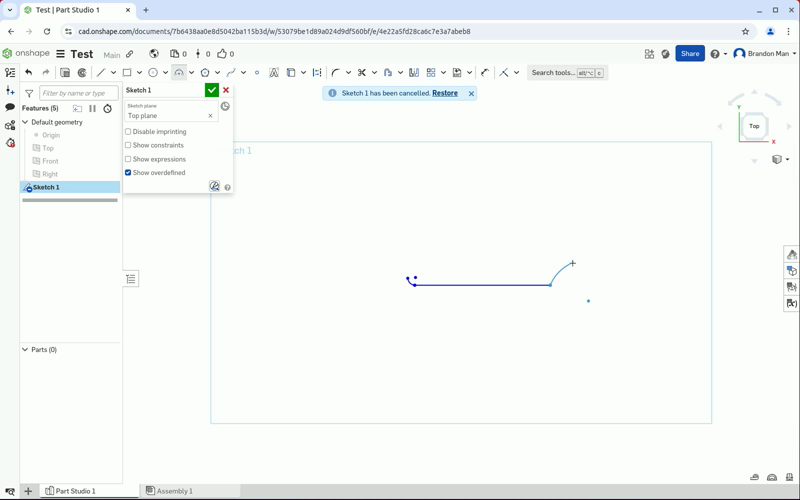
mouse_move(566, 278)
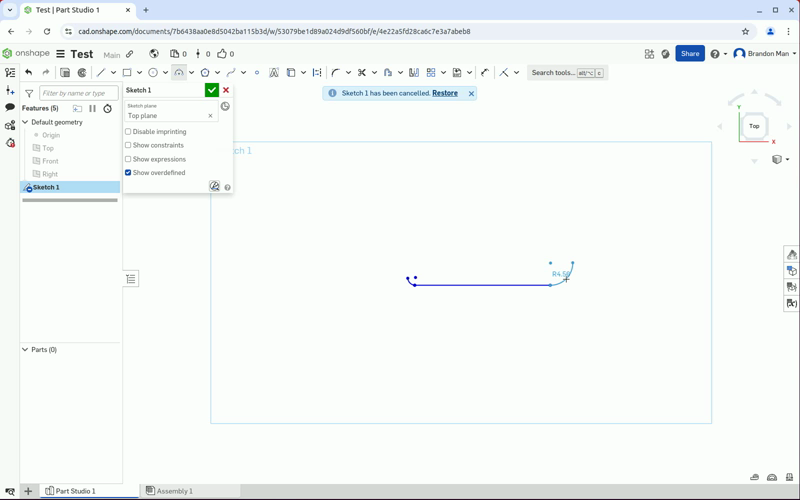
click(566, 278)
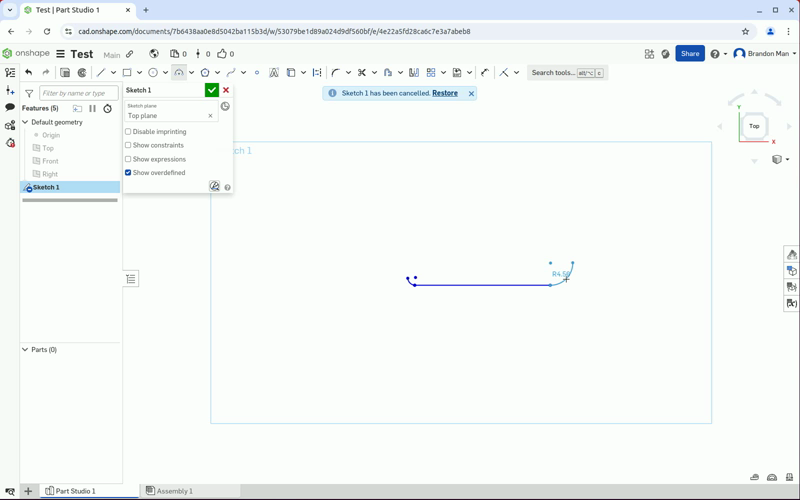
key_up(shift)
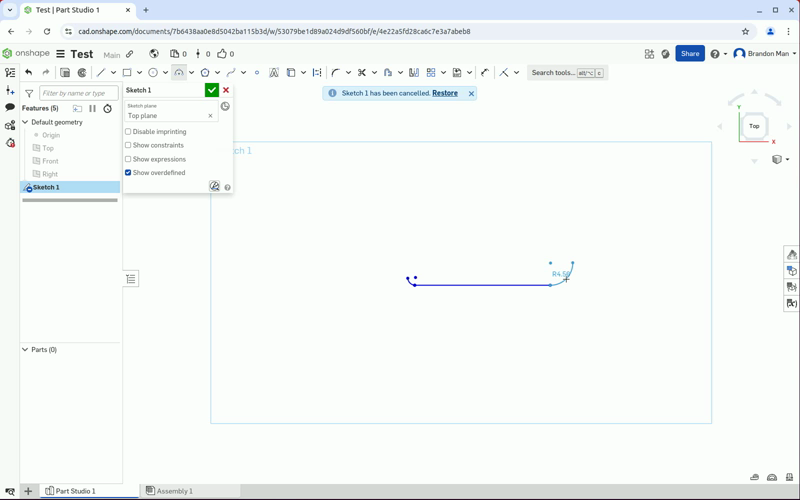
mouse_move(572, 262)
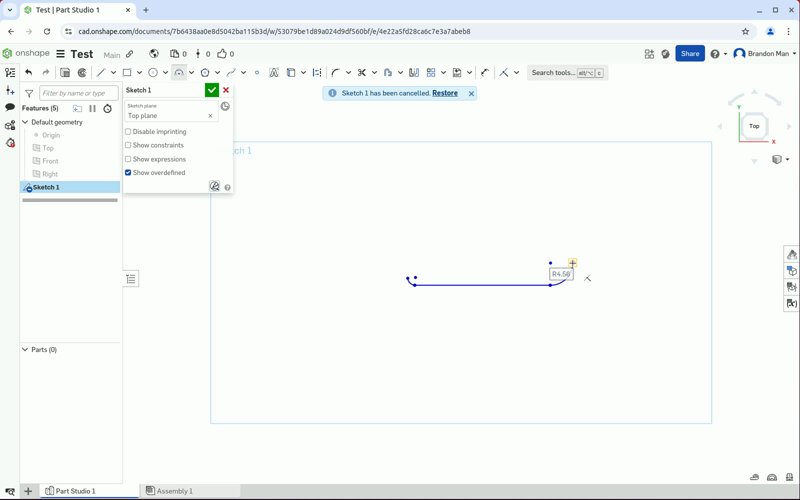
click(572, 262)
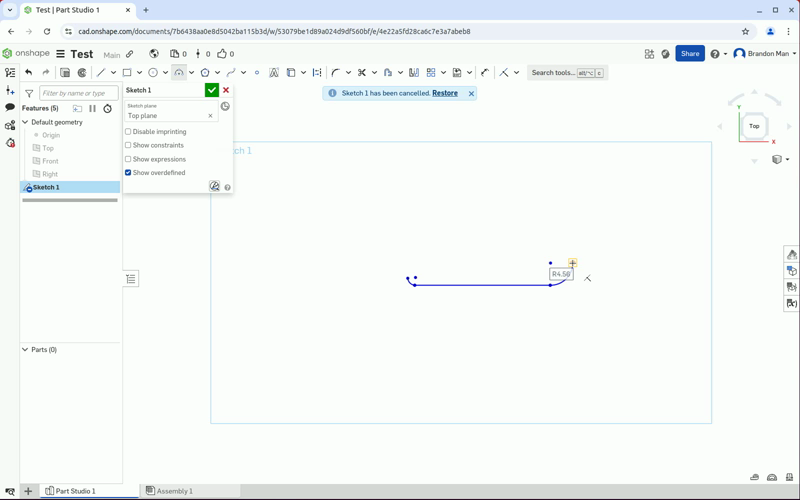
key_down(shift)
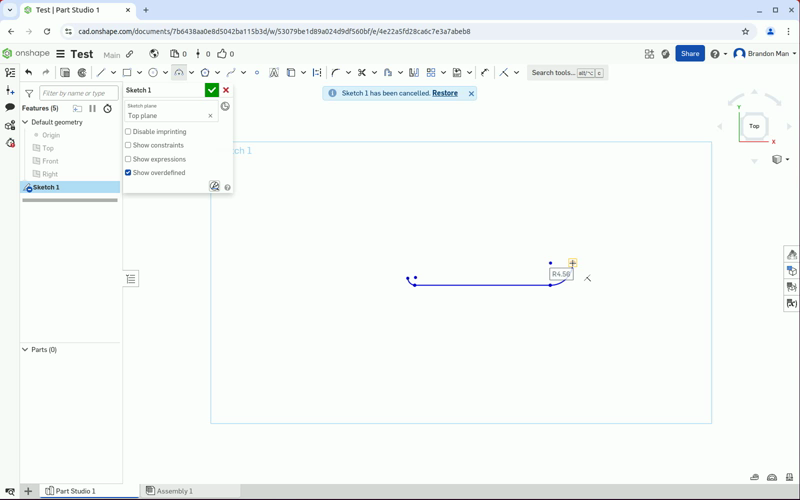
mouse_move(543, 240)
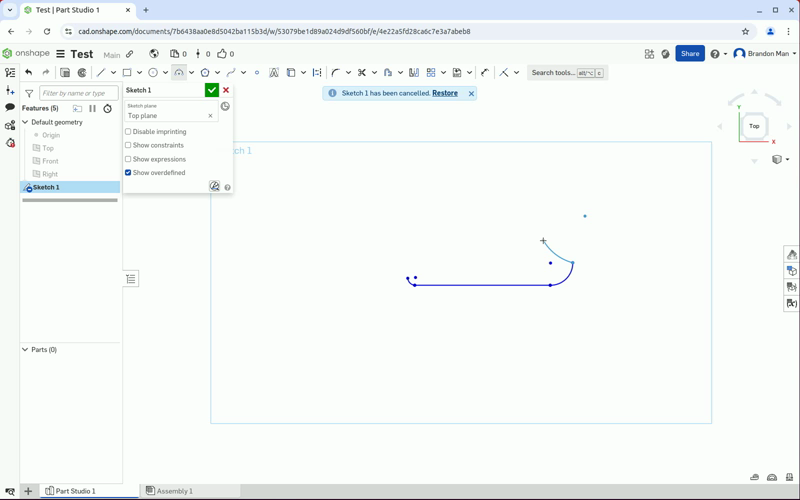
click(543, 240)
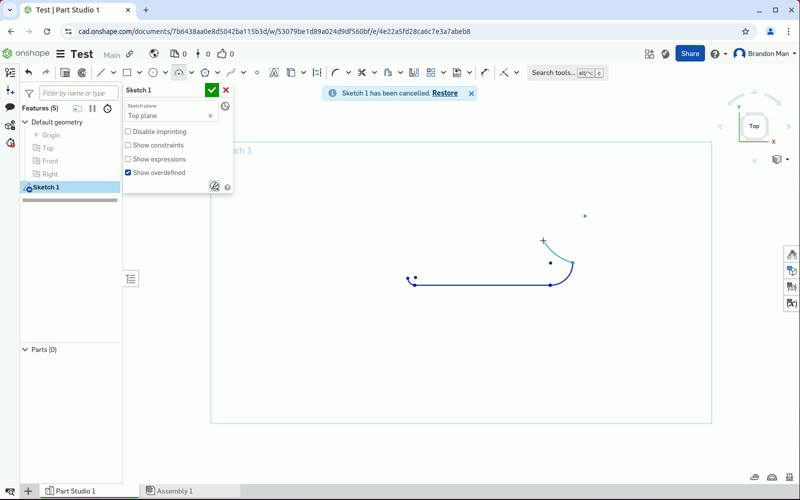
mouse_move(563, 244)
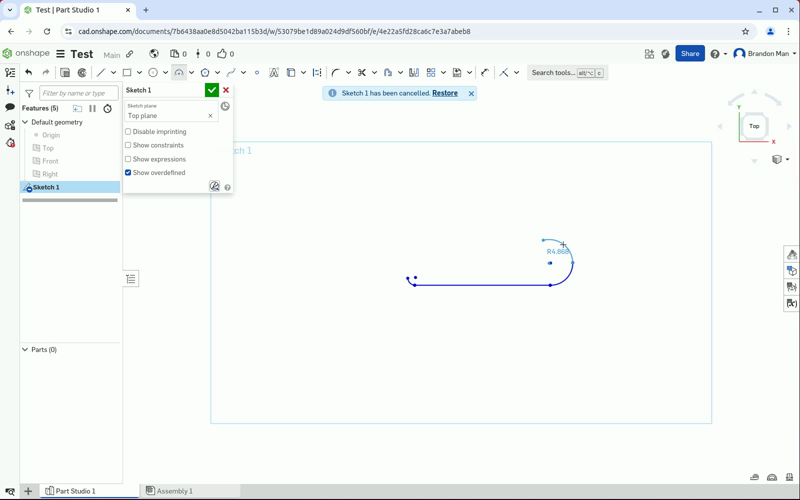
click(563, 244)
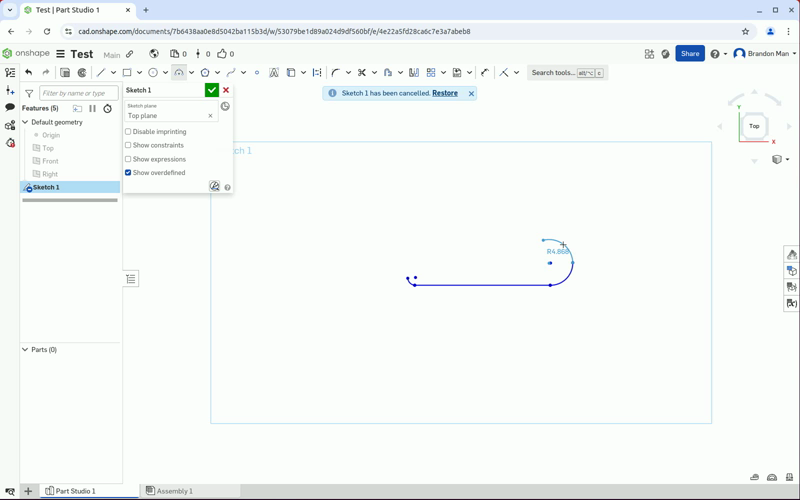
key_up(shift)
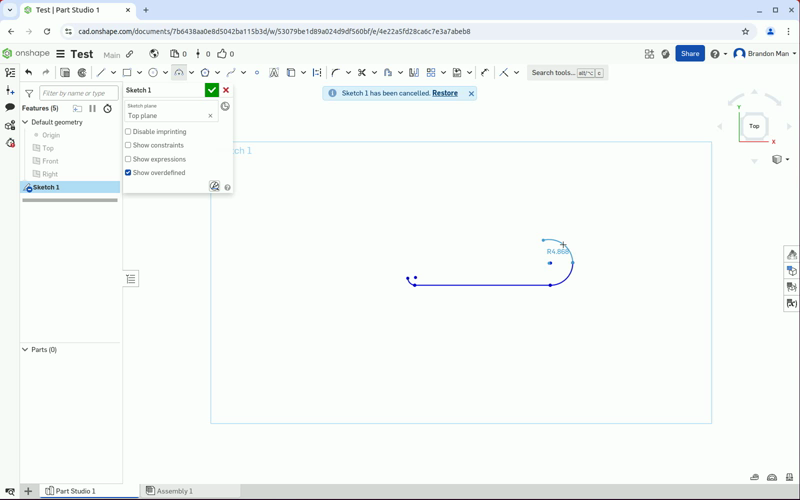
mouse_move(543, 240)
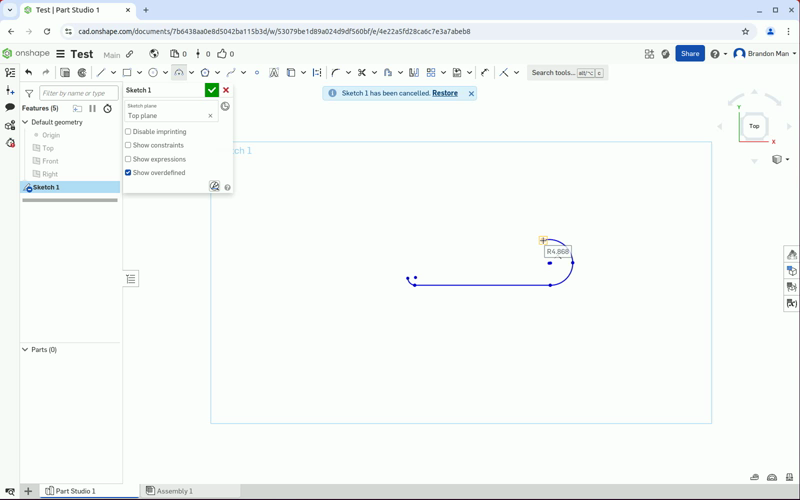
click(543, 240)
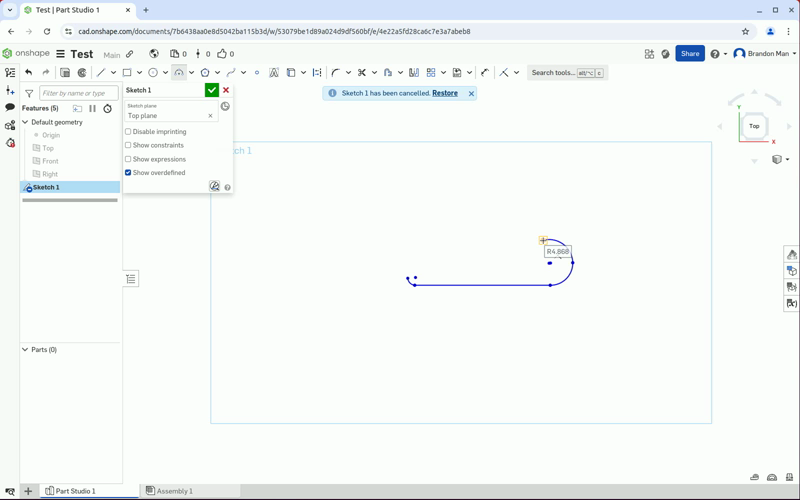
key_down(shift)
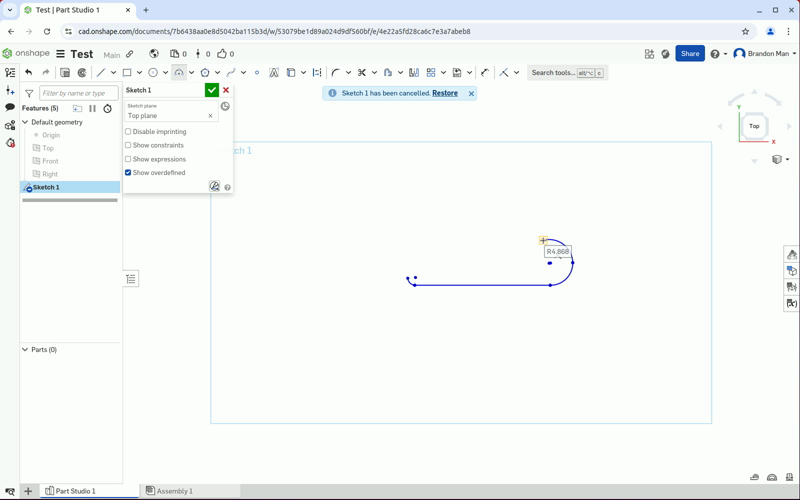
mouse_move(544, 241)
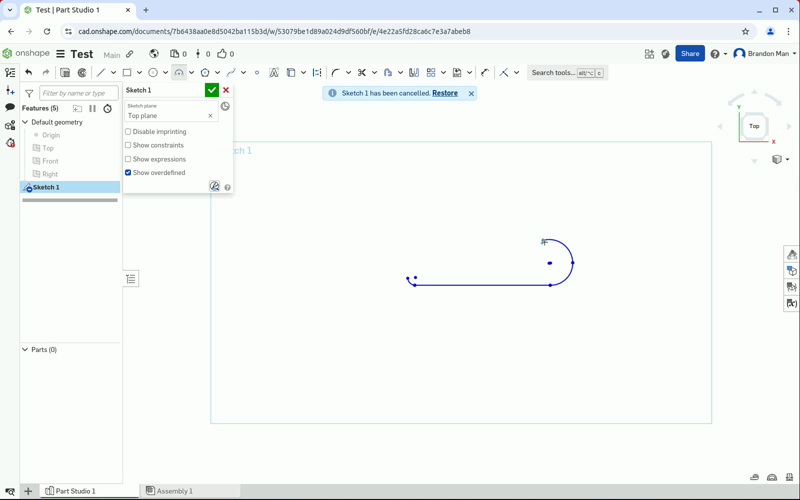
scroll(6)
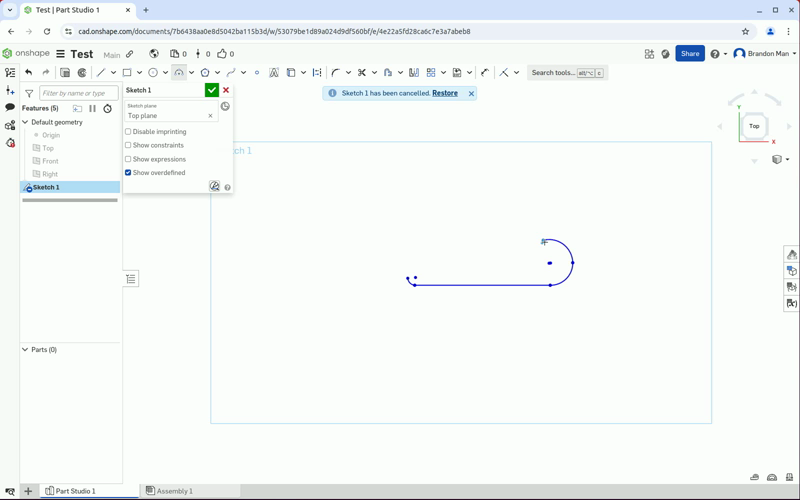
scroll(6)
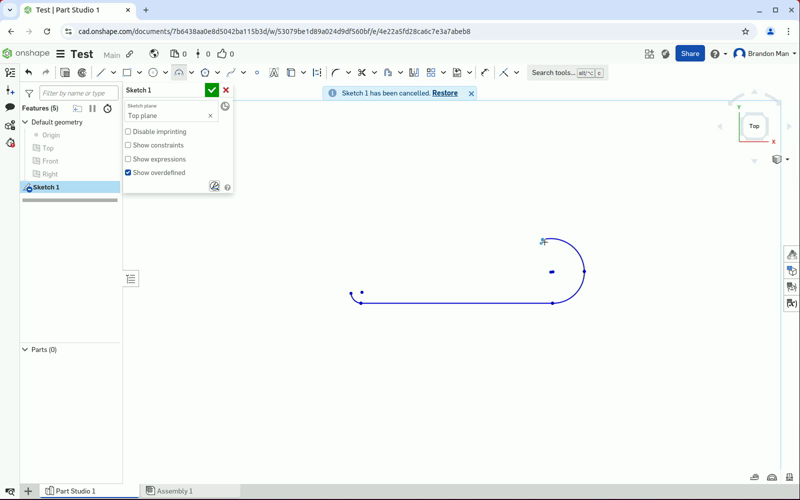
scroll(6)
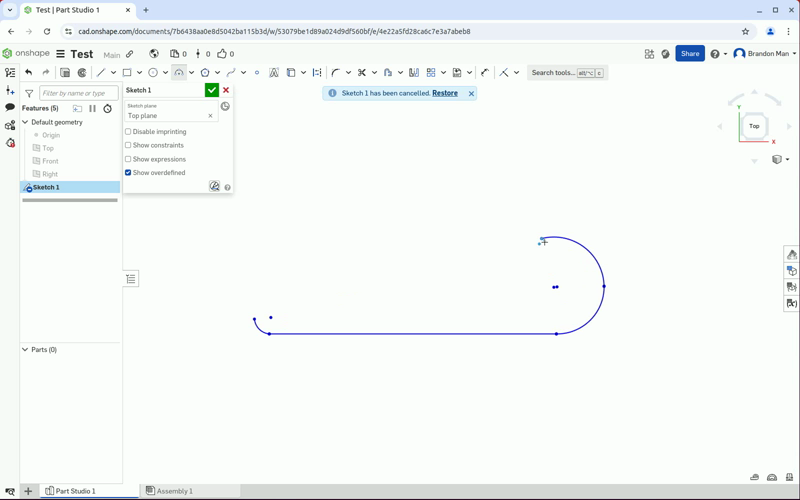
scroll(6)
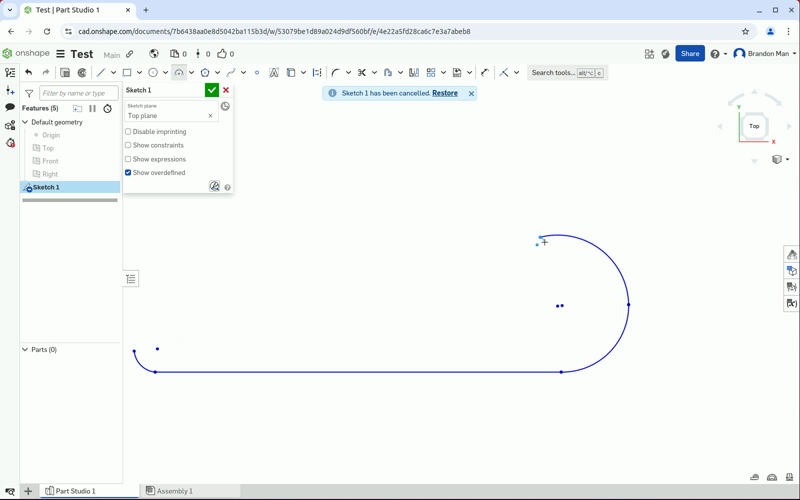
scroll(6)
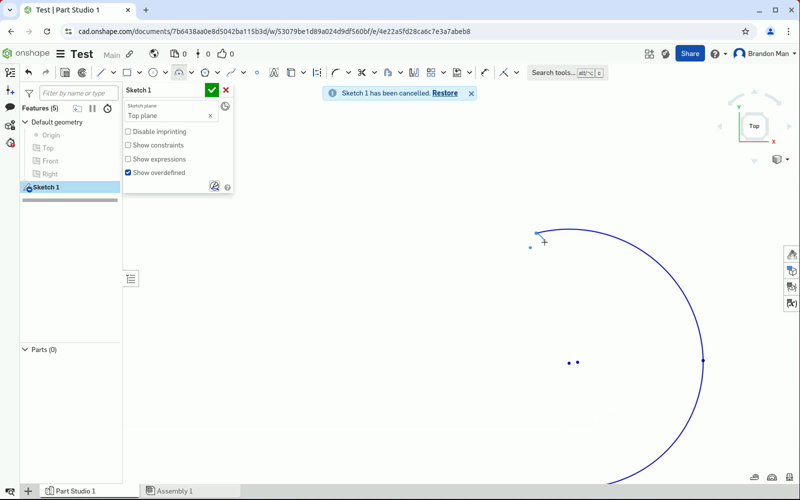
scroll(6)
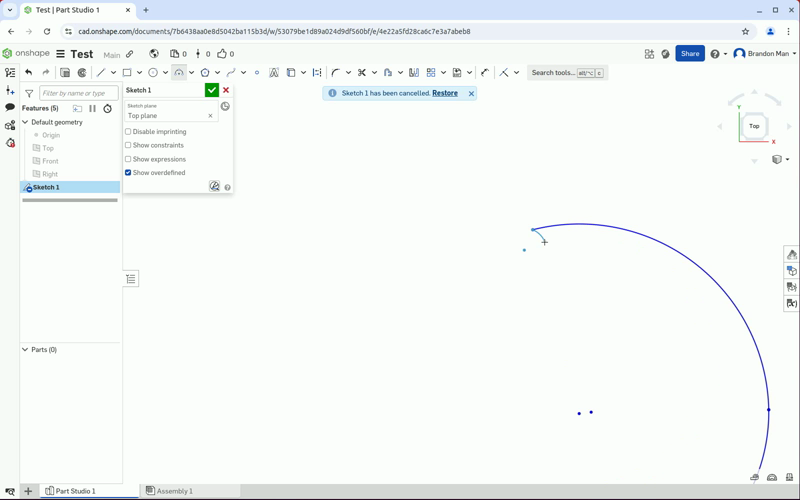
scroll(6)
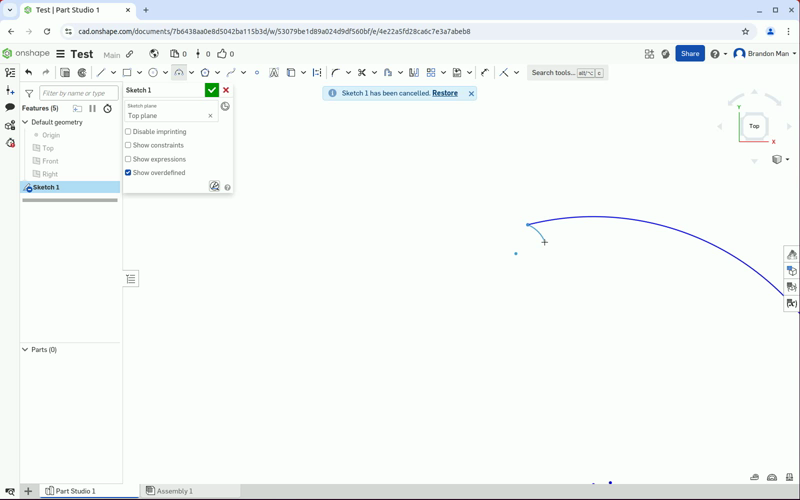
click(544, 241)
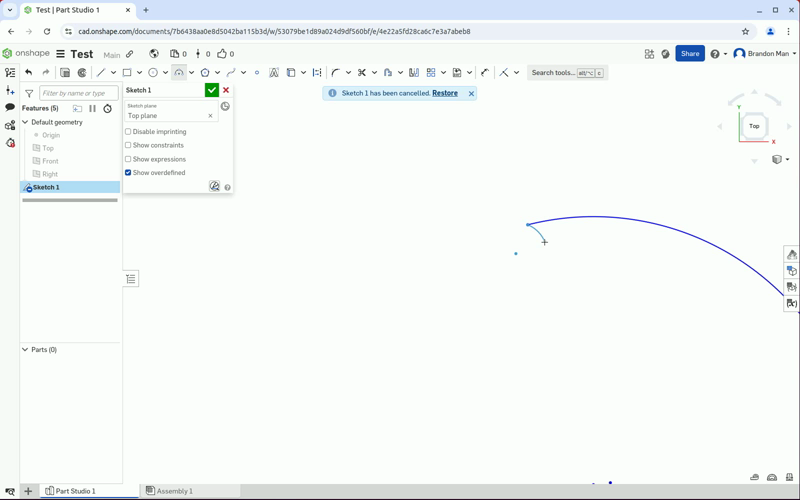
scroll(-6)
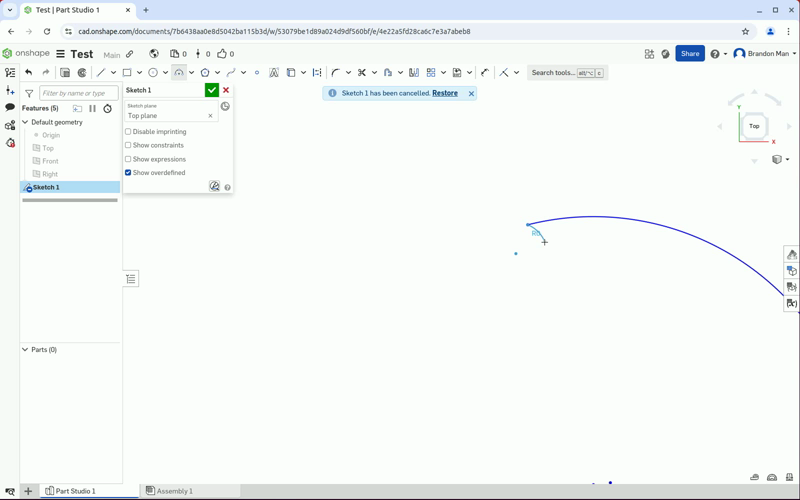
scroll(-6)
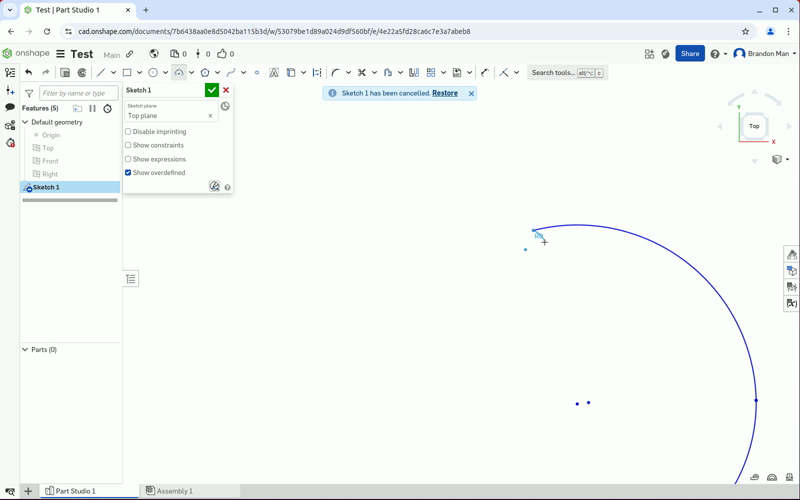
scroll(-6)
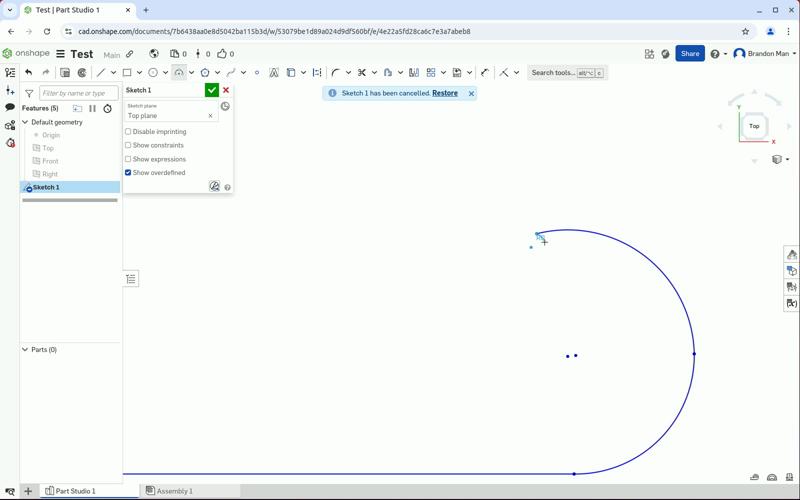
scroll(-6)
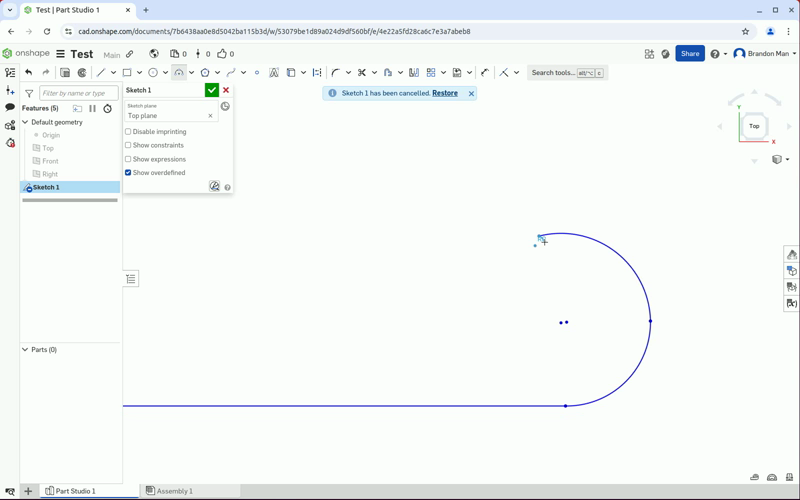
scroll(-6)
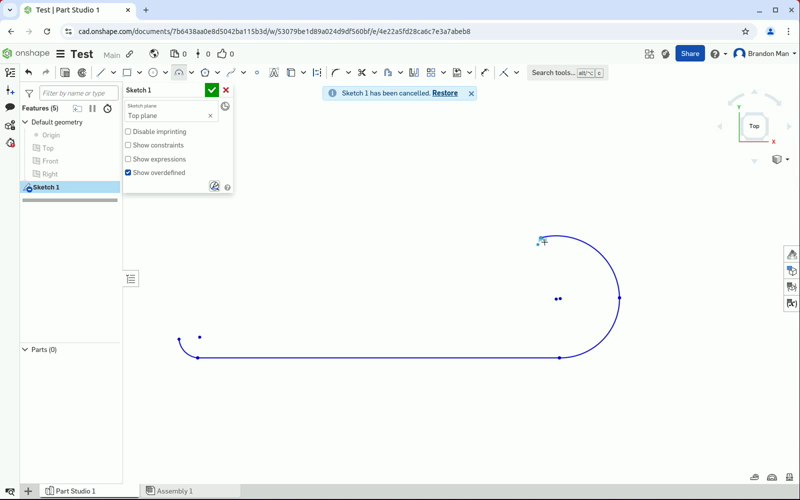
scroll(-6)
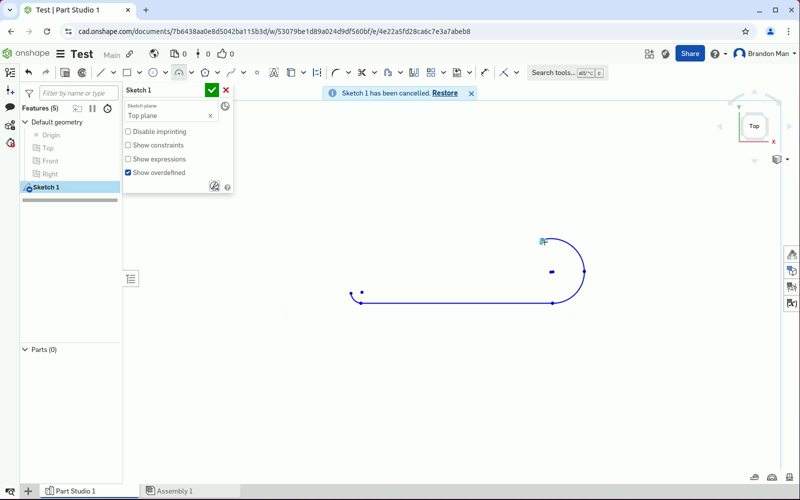
scroll(-6)
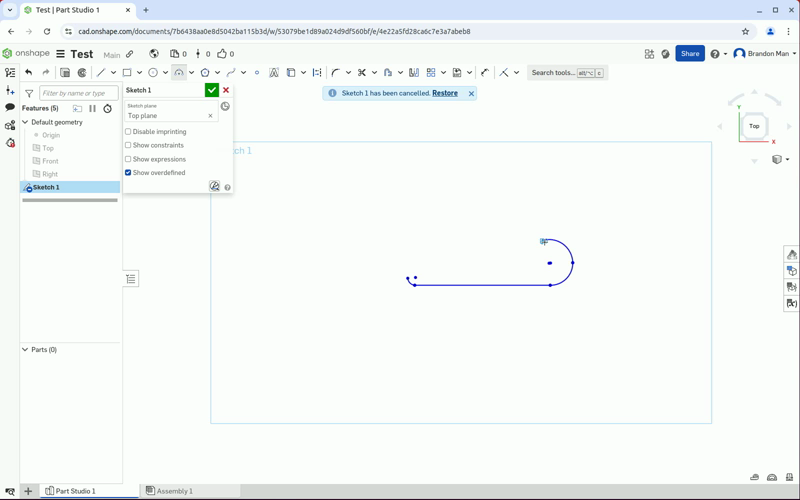
mouse_move(543, 241)
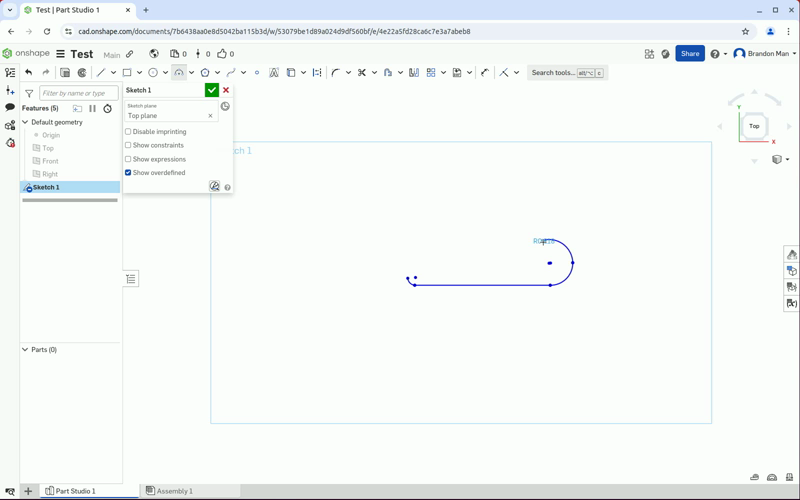
scroll(6)
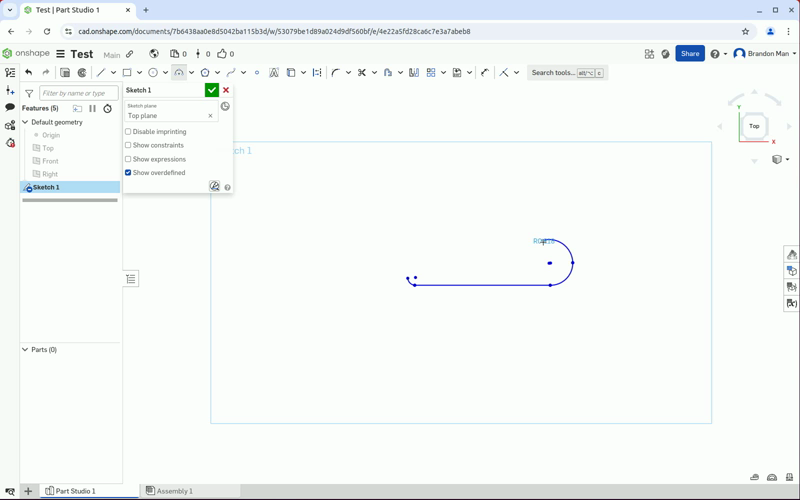
scroll(6)
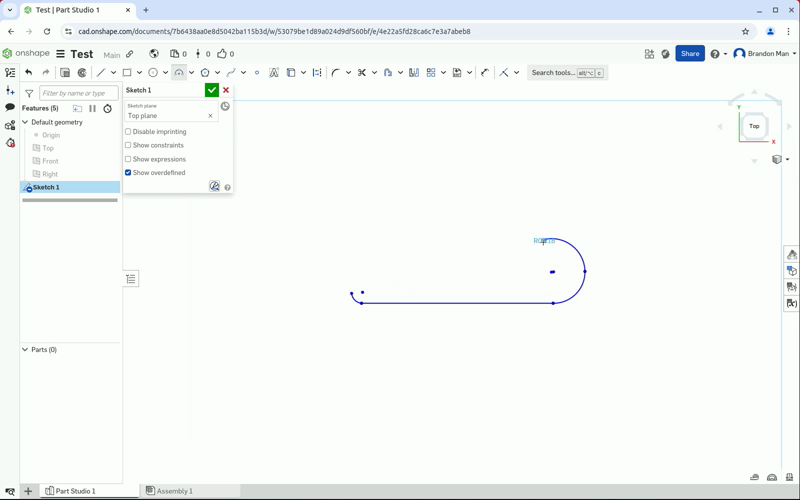
scroll(6)
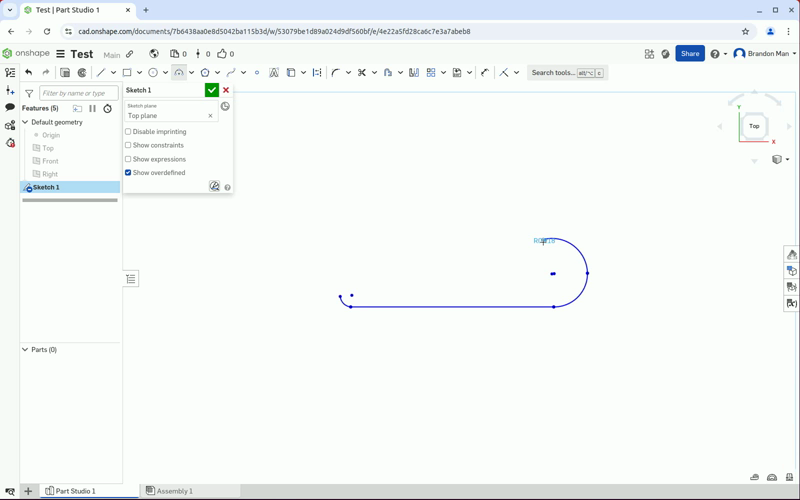
scroll(6)
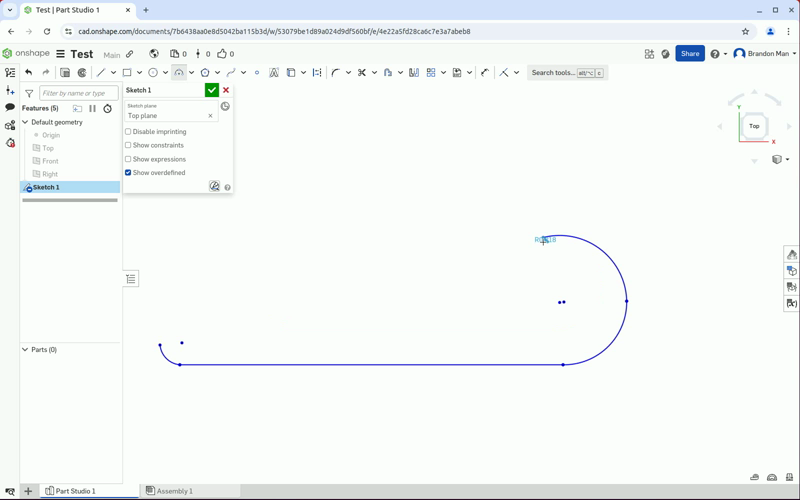
scroll(6)
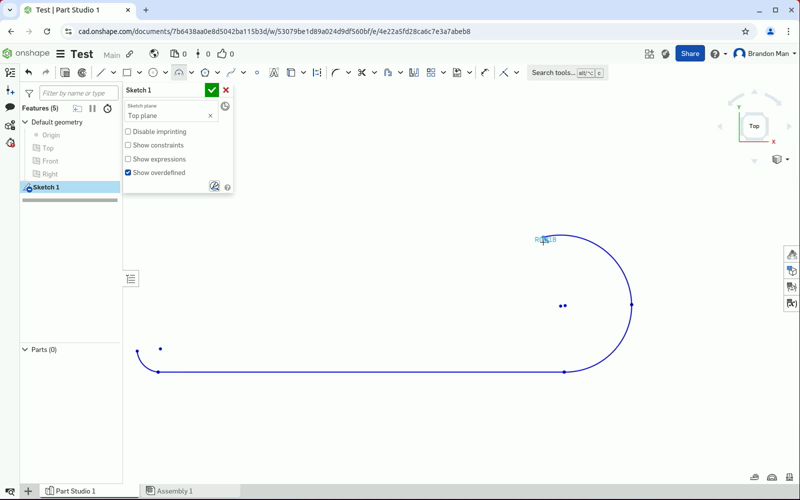
scroll(6)
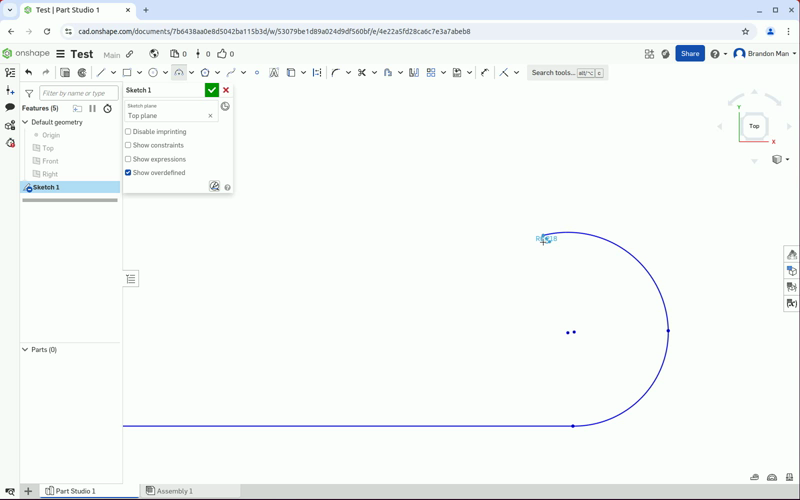
scroll(6)
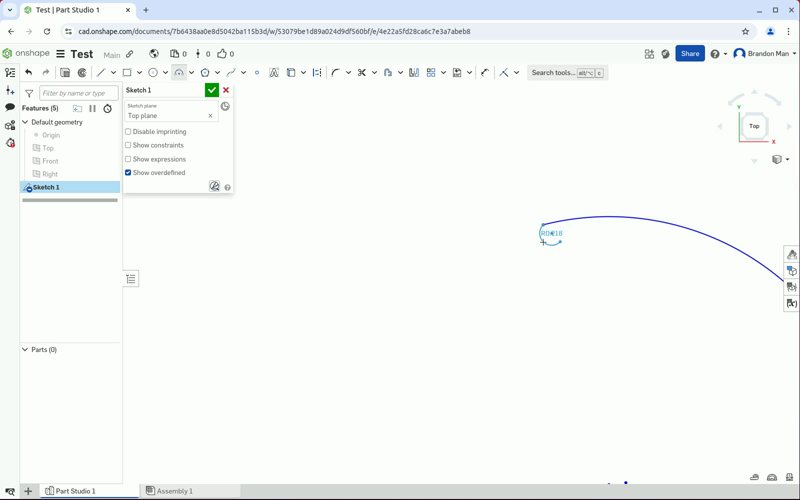
click(543, 241)
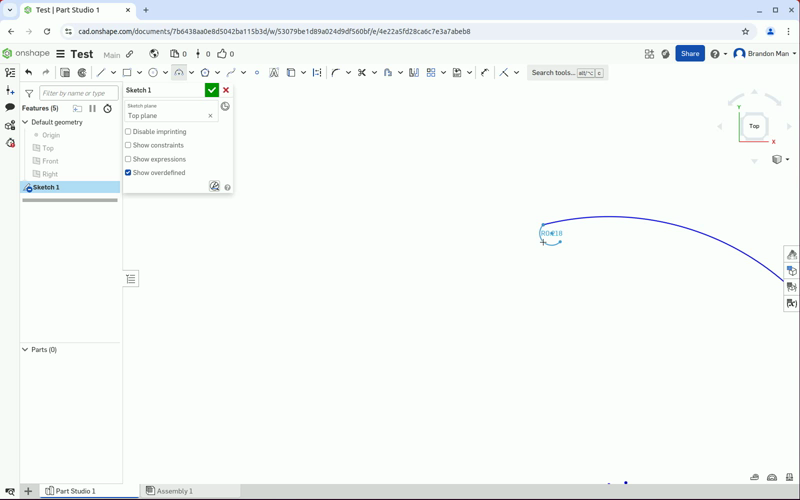
scroll(-6)
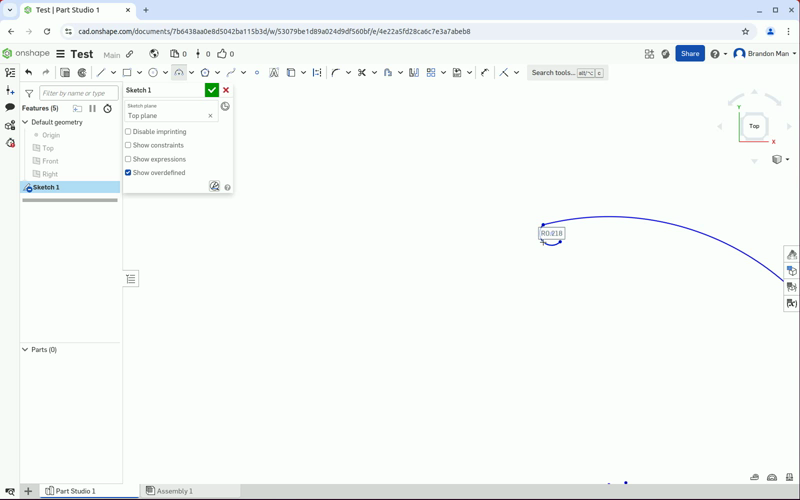
scroll(-6)
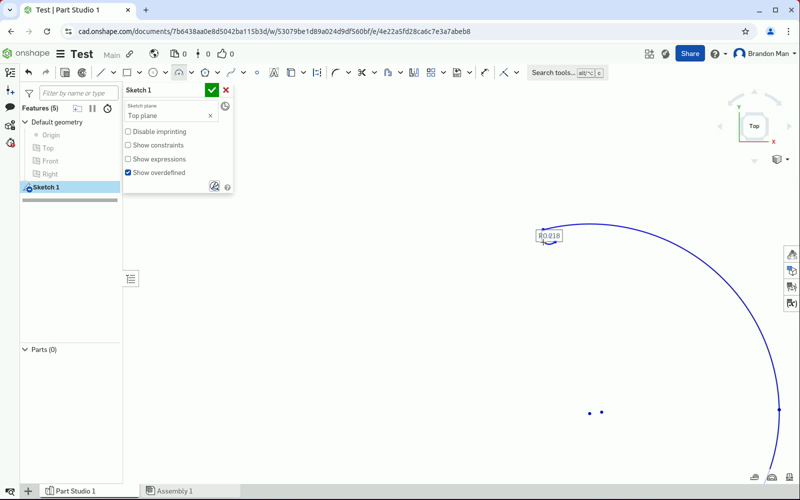
scroll(-6)
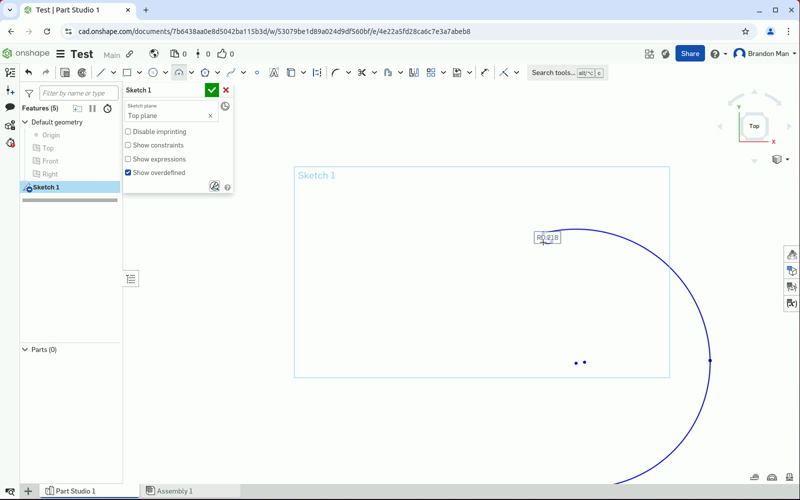
scroll(-6)
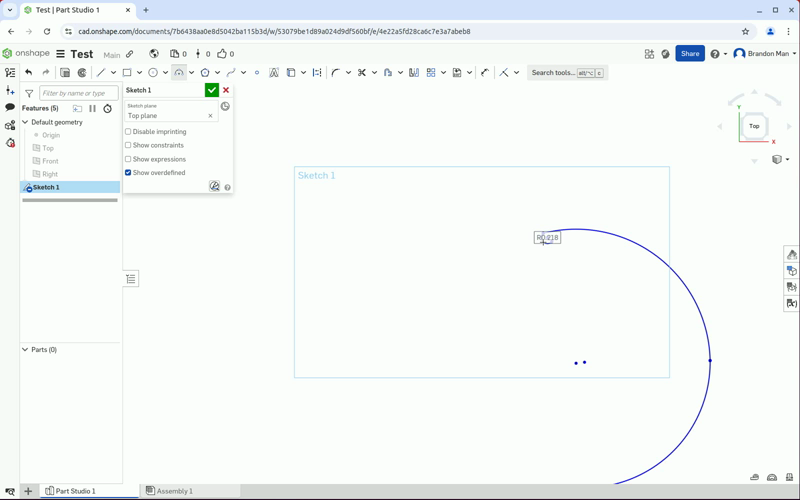
scroll(-6)
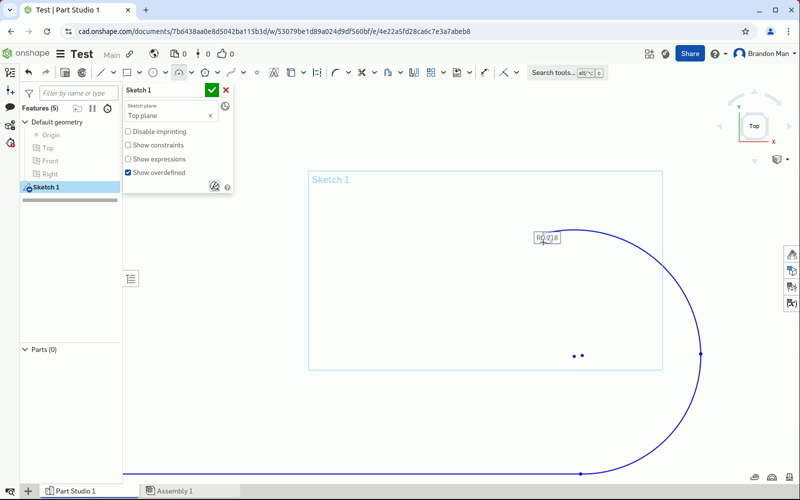
scroll(-6)
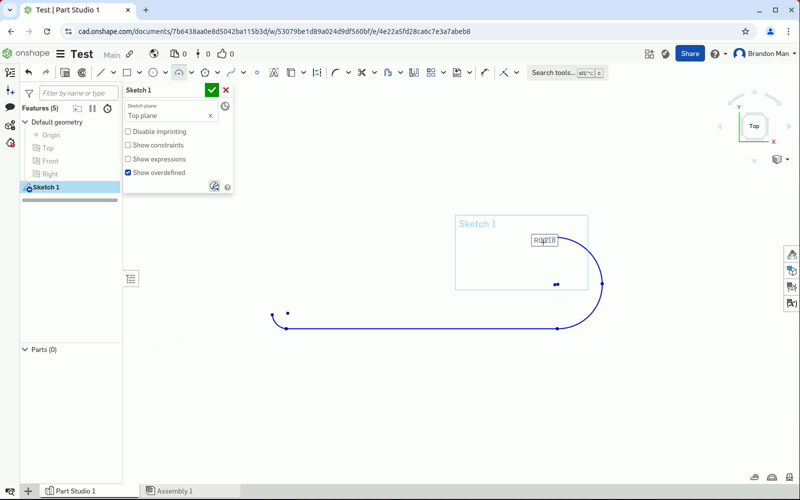
scroll(-6)
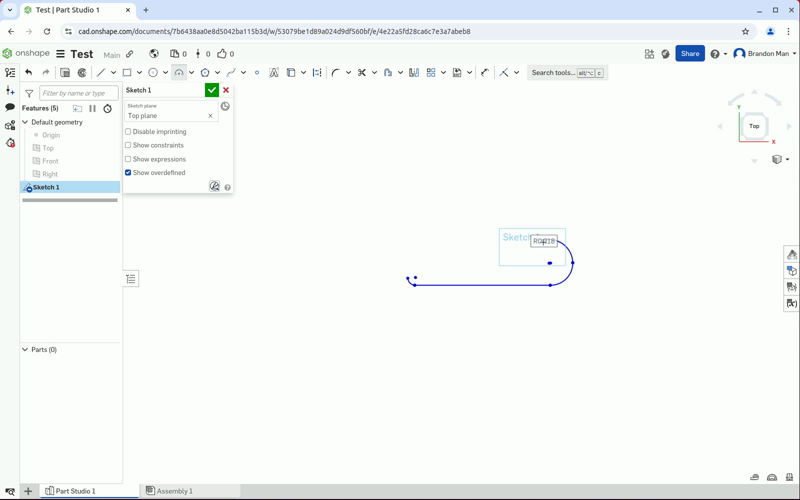
key_up(shift)
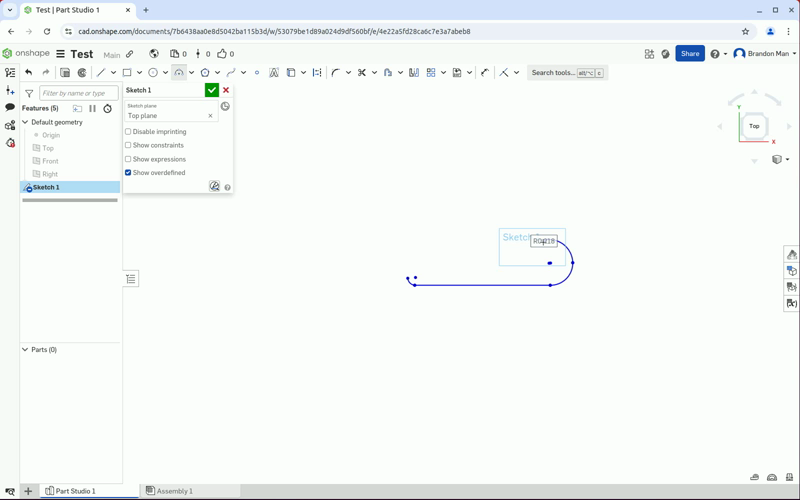
mouse_move(544, 241)
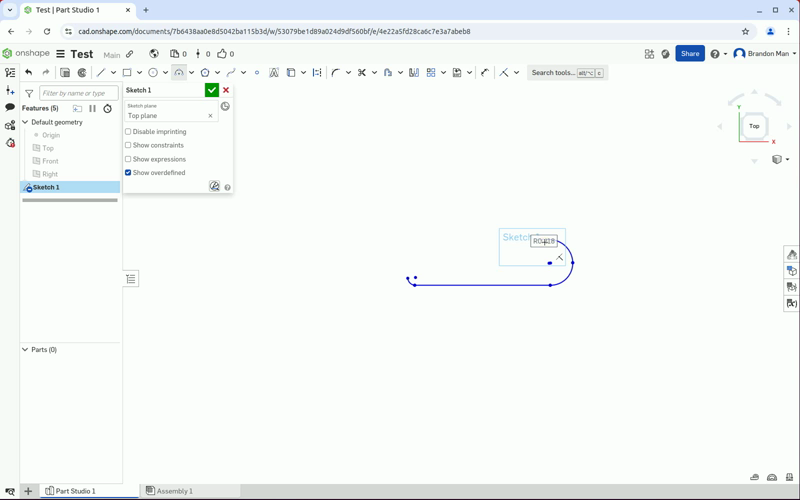
scroll(6)
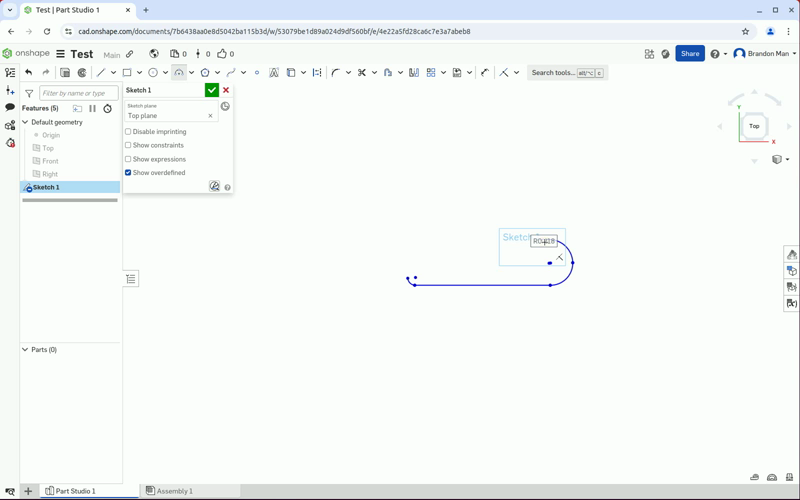
scroll(6)
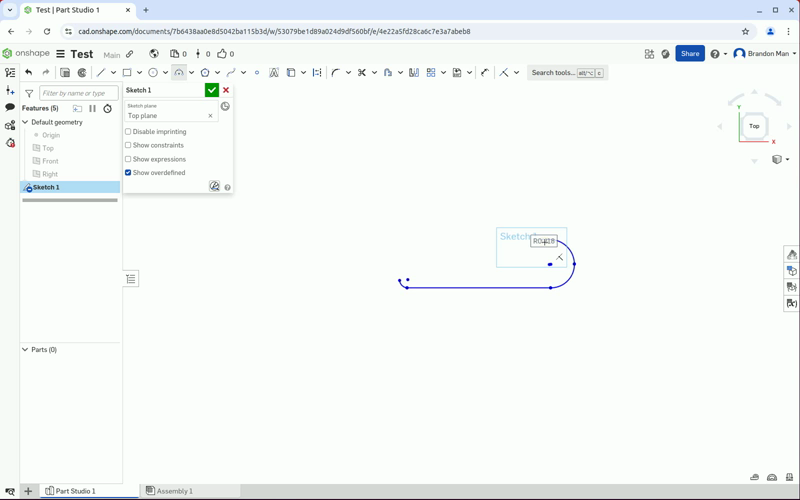
scroll(6)
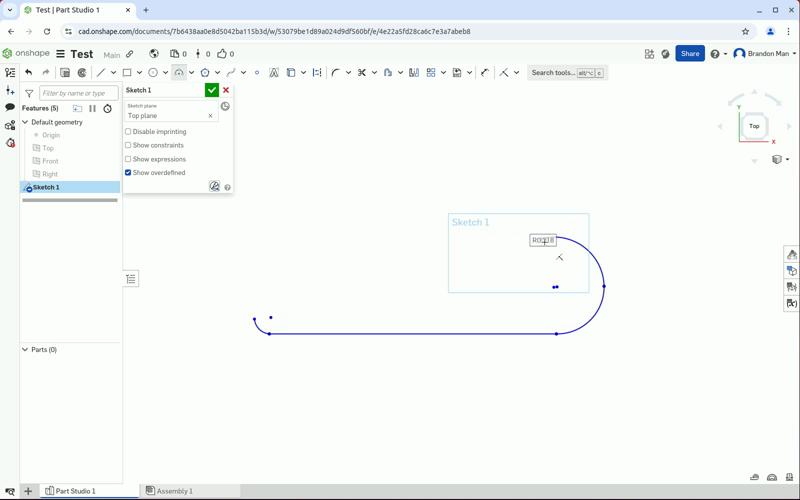
scroll(6)
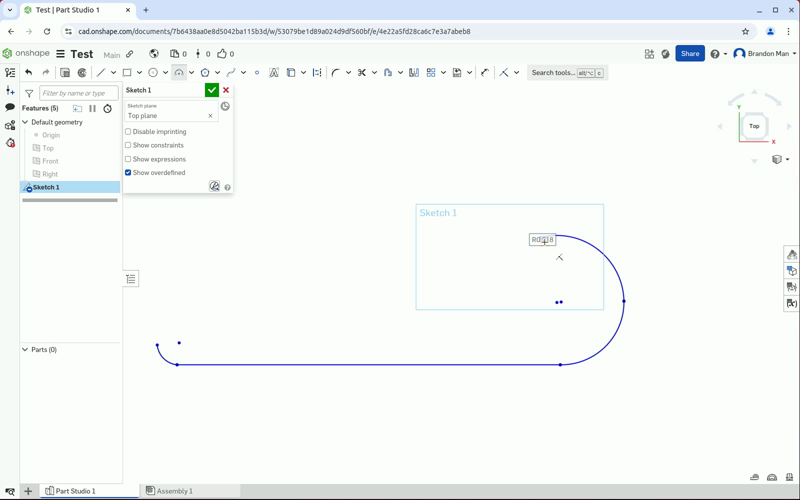
scroll(6)
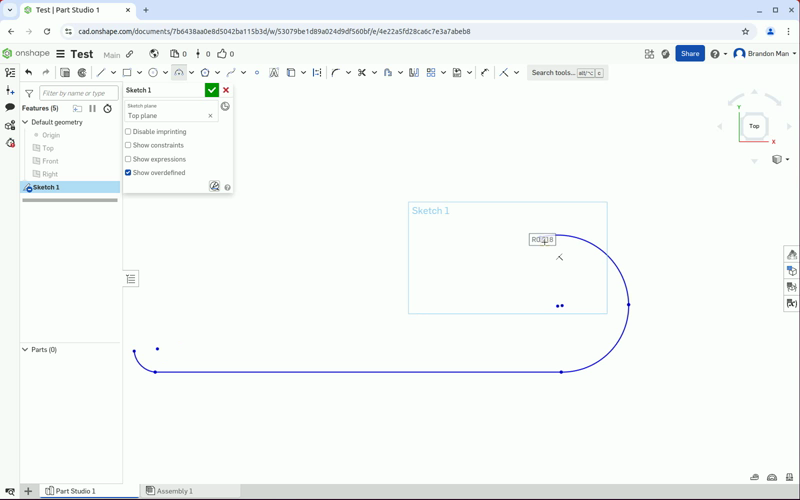
scroll(6)
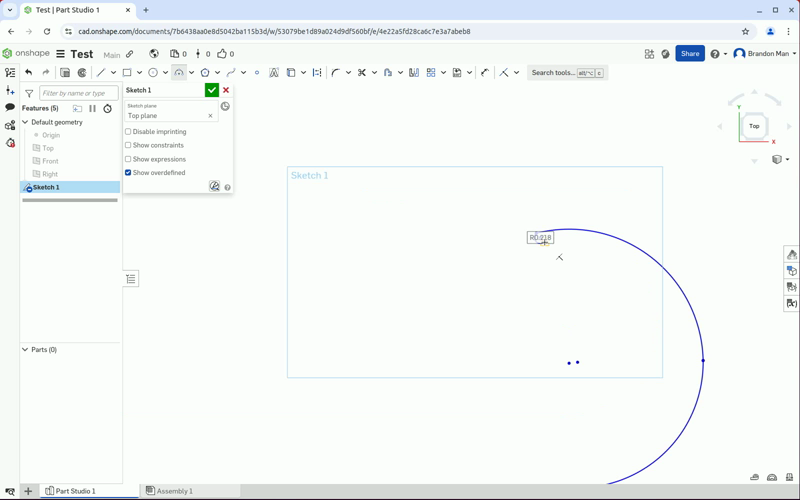
scroll(6)
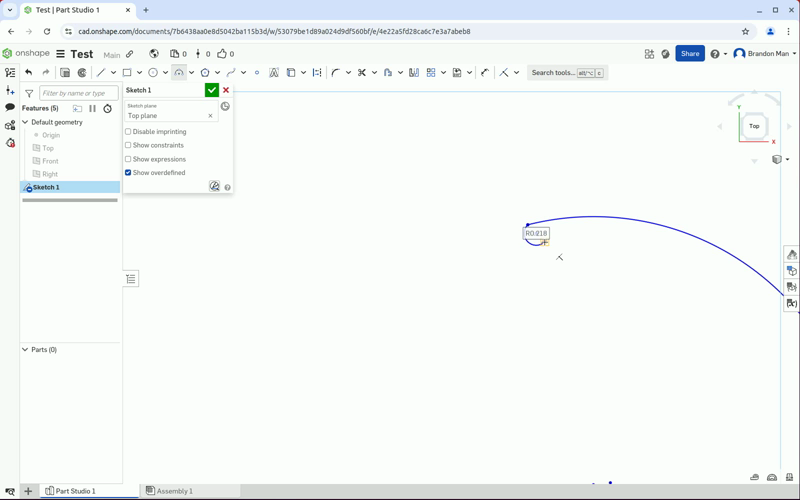
click(544, 241)
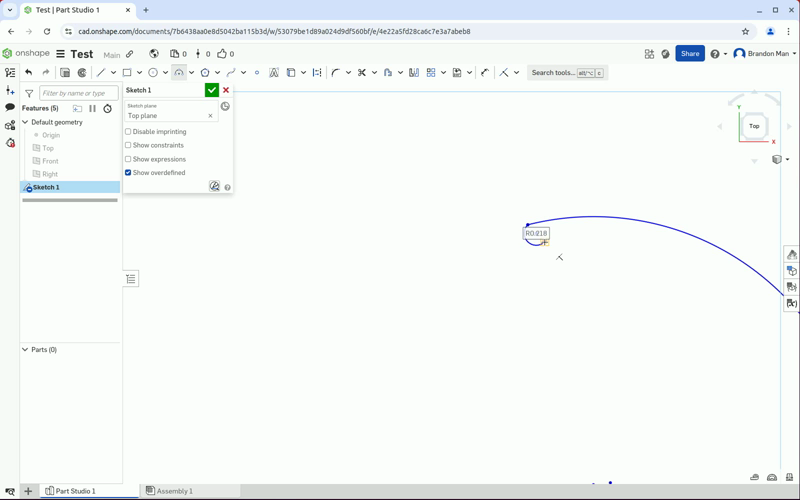
scroll(-6)
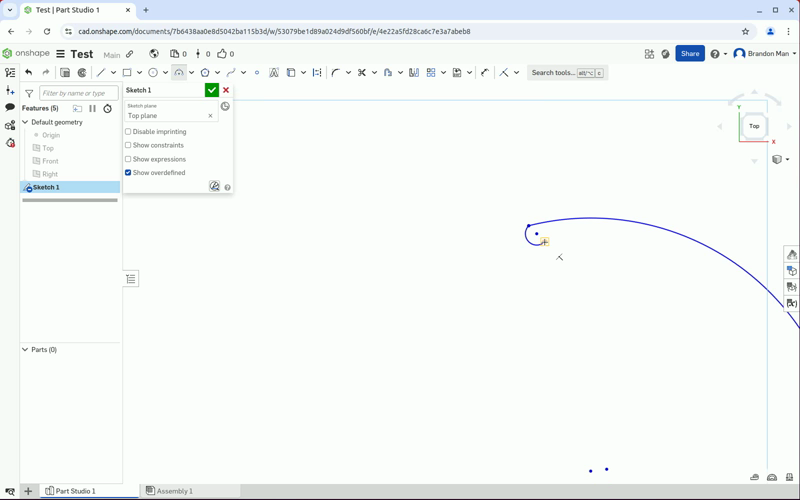
scroll(-6)
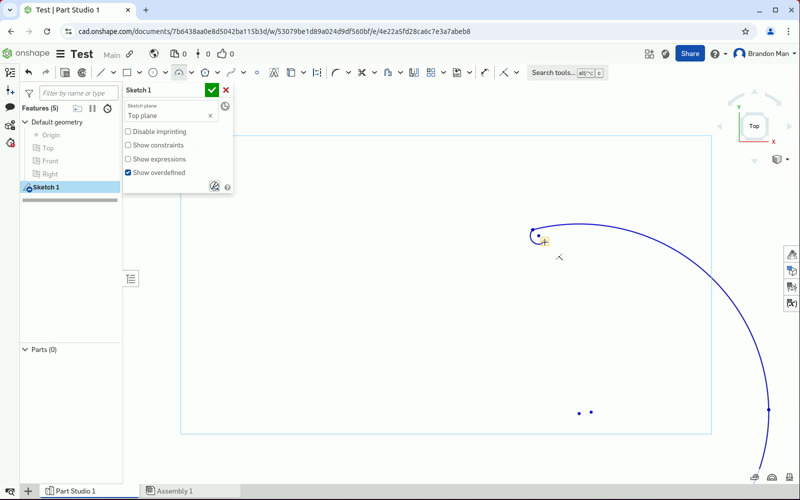
scroll(-6)
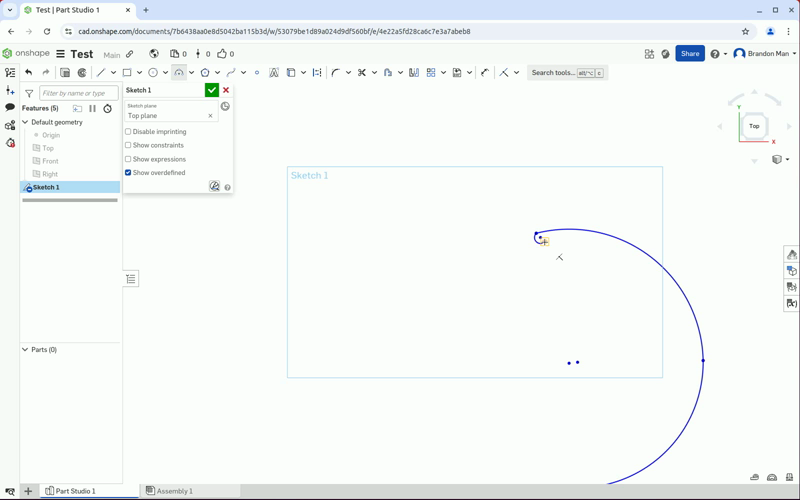
scroll(-6)
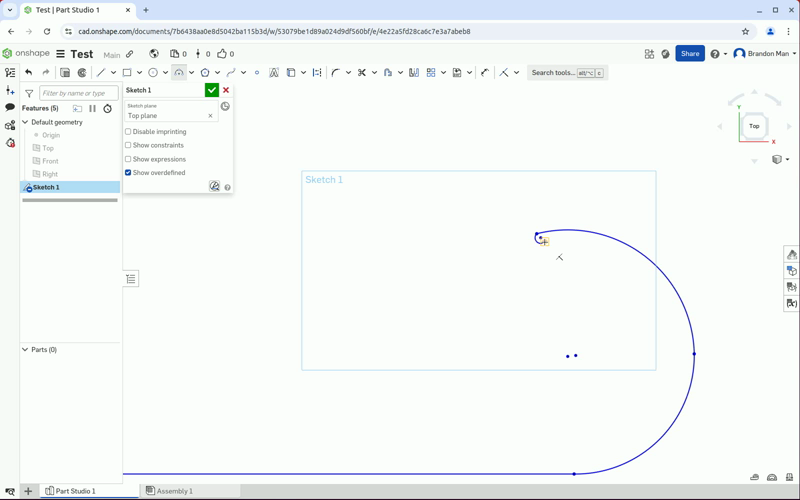
scroll(-6)
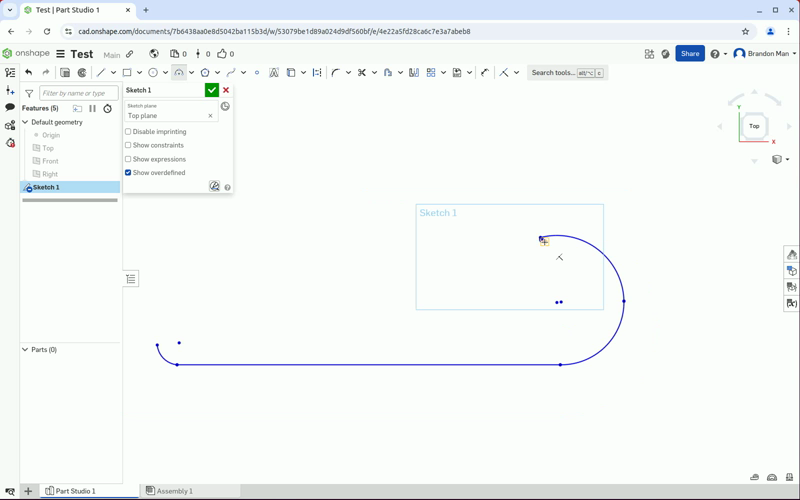
scroll(-6)
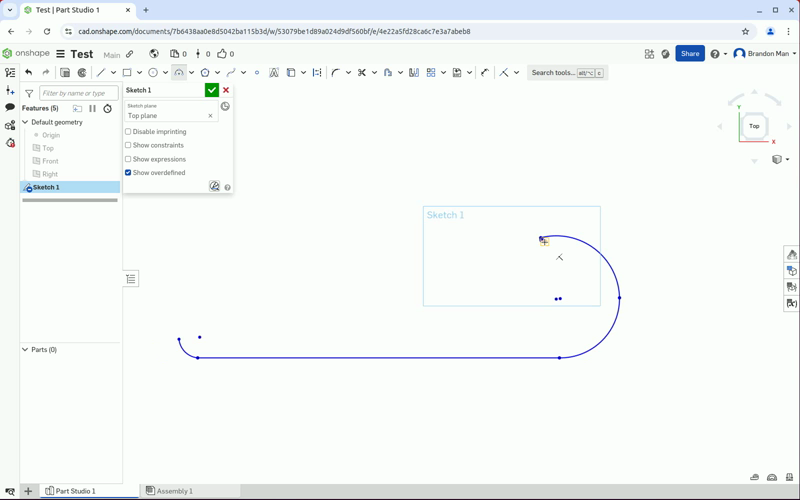
scroll(-6)
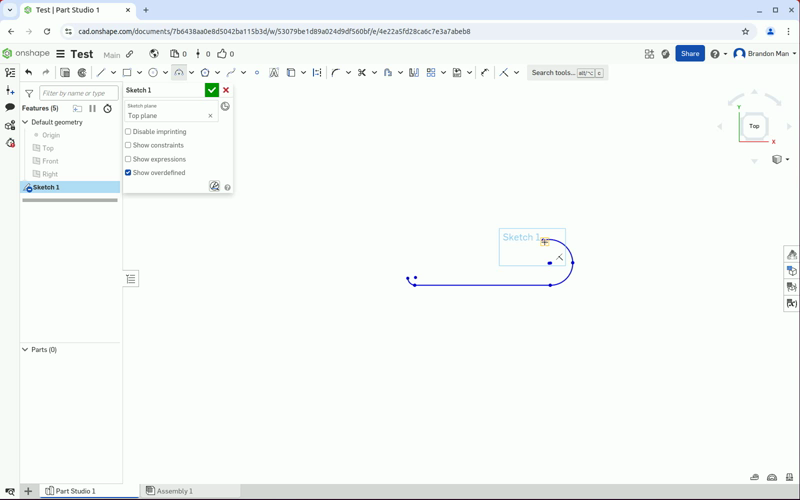
key_down(shift)
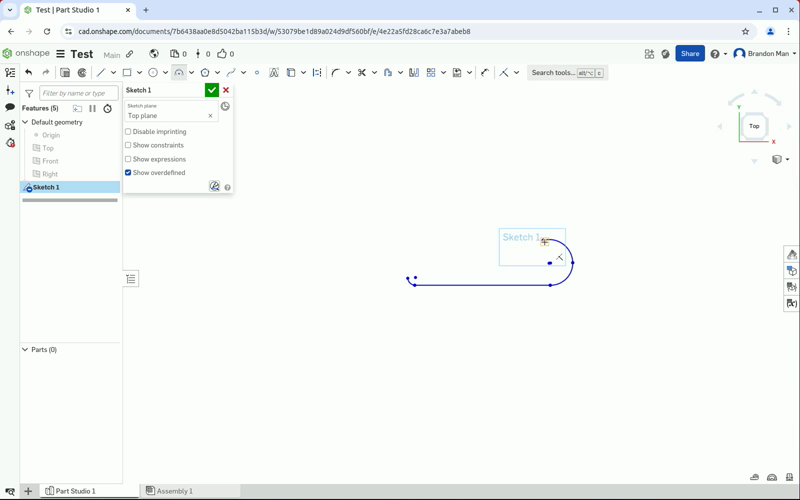
mouse_move(570, 262)
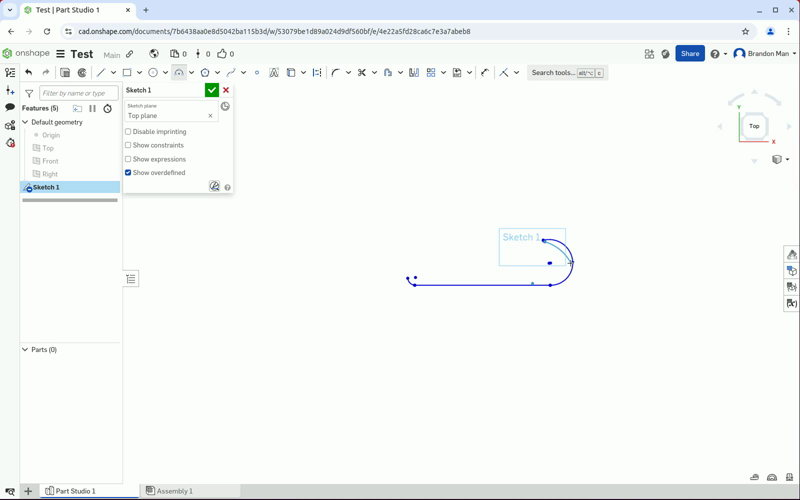
scroll(6)
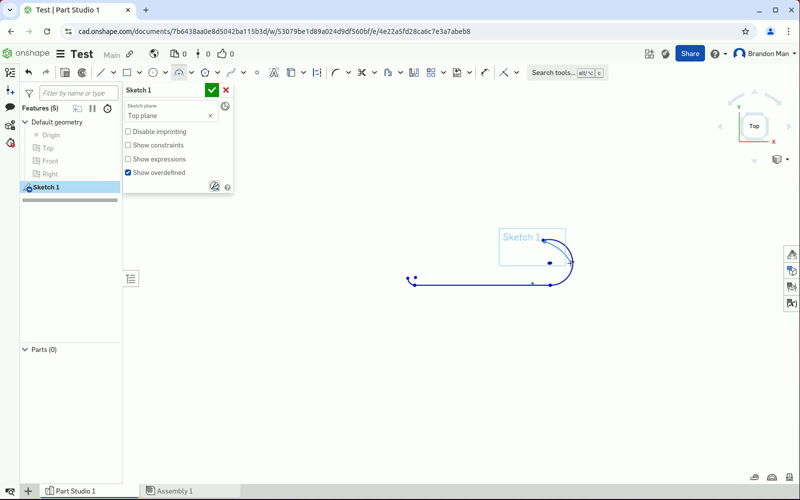
scroll(6)
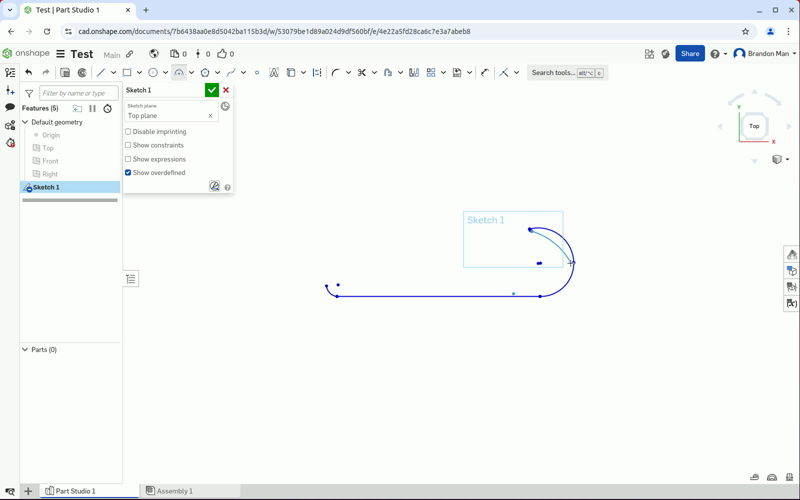
scroll(6)
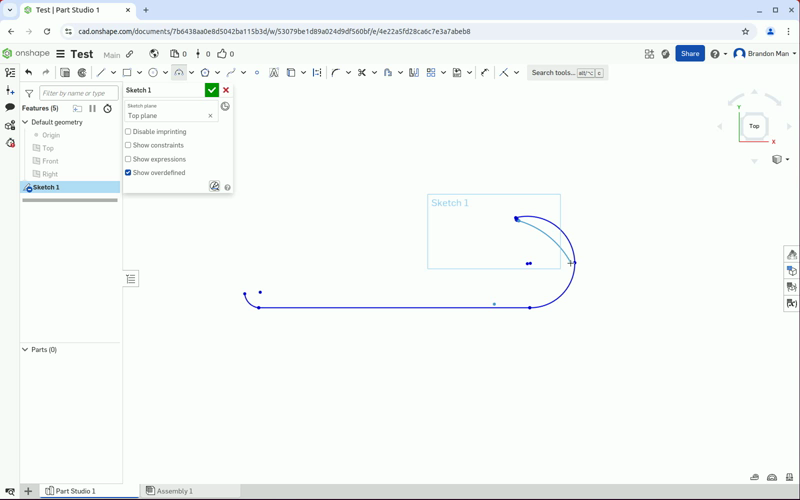
scroll(6)
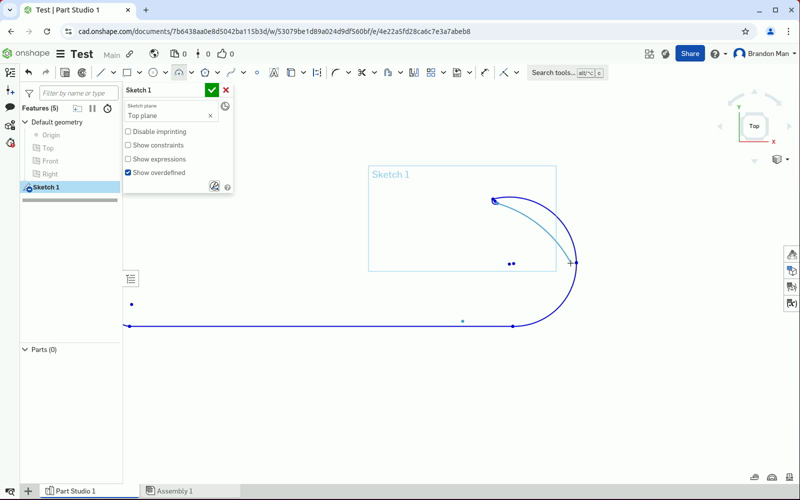
scroll(6)
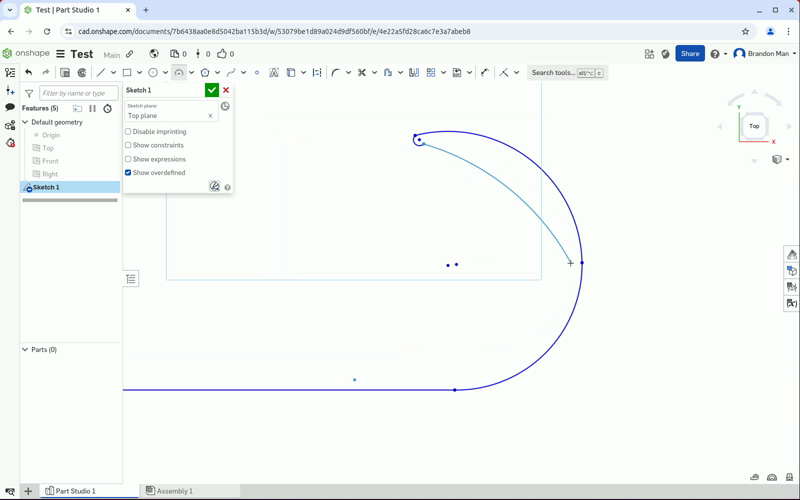
scroll(6)
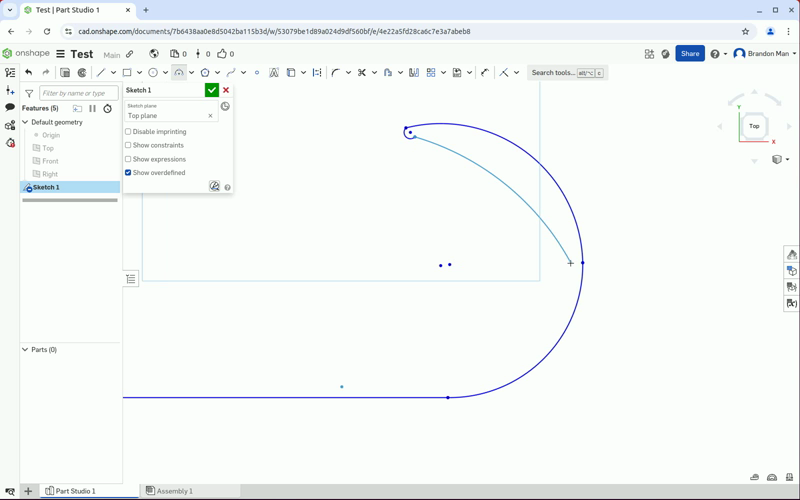
scroll(6)
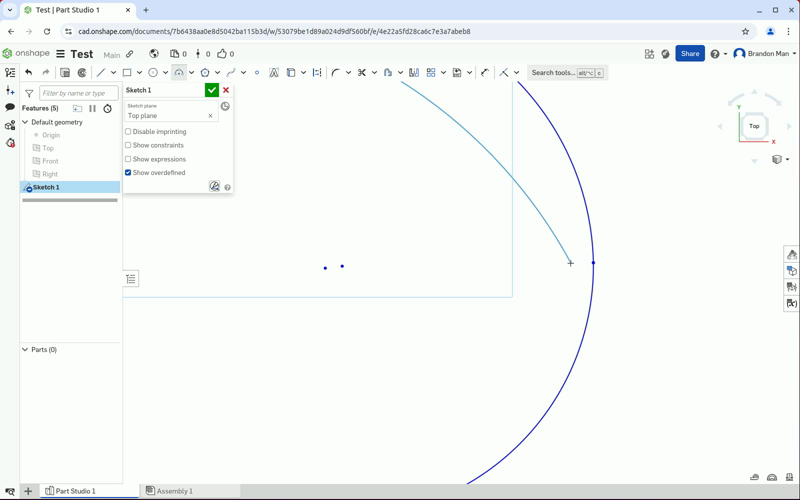
click(570, 262)
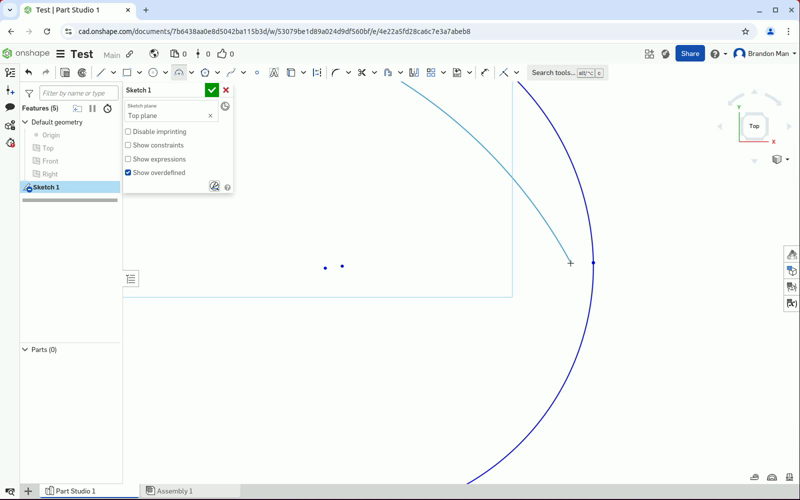
scroll(-6)
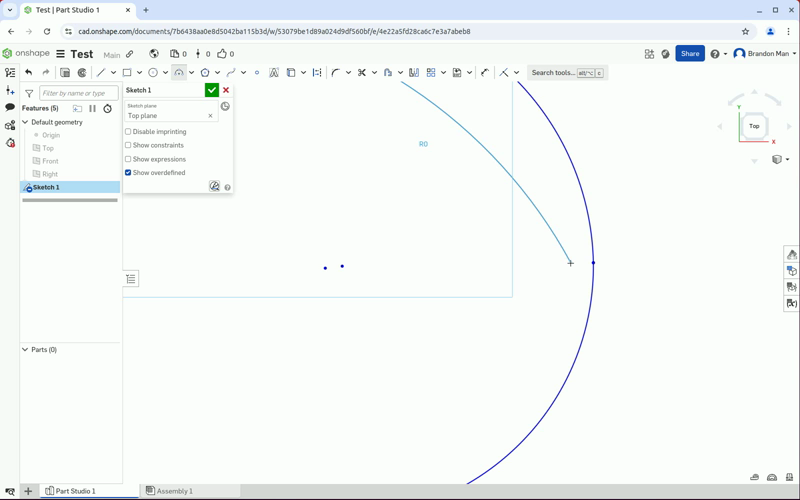
scroll(-6)
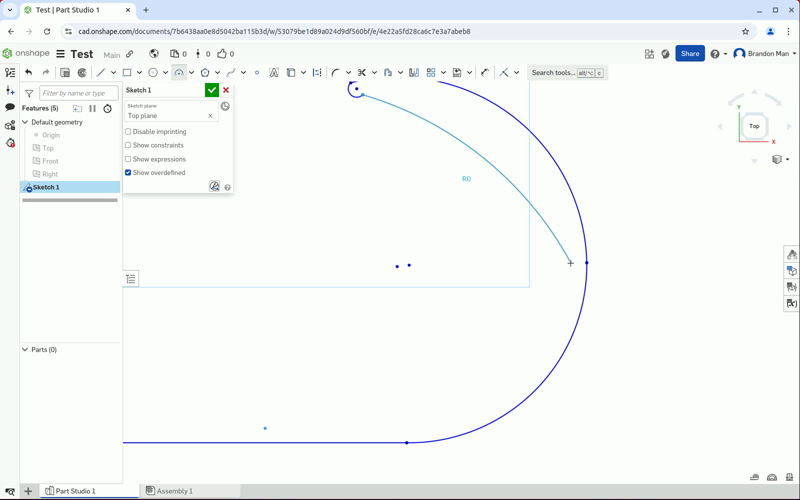
scroll(-6)
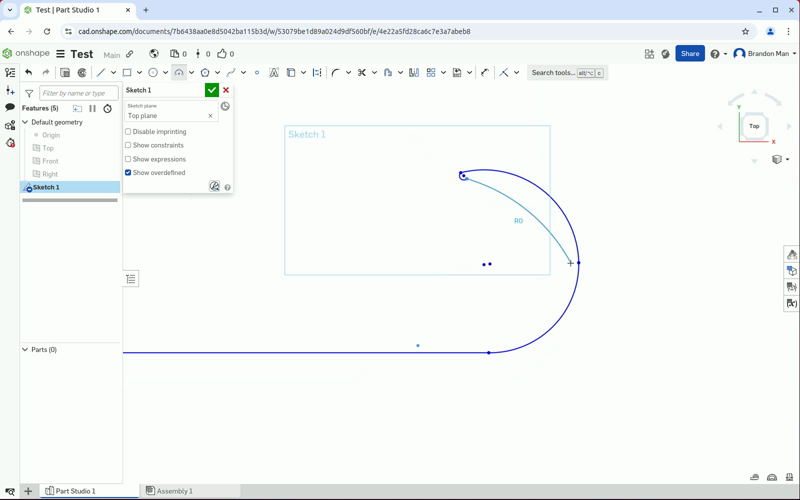
scroll(-6)
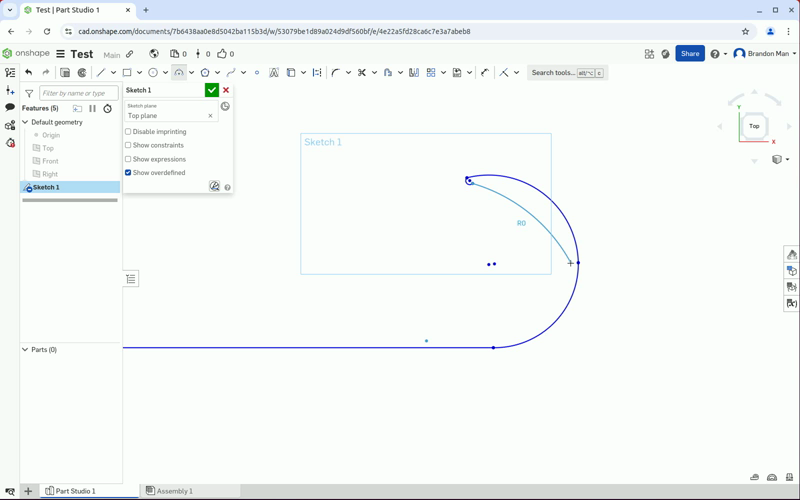
scroll(-6)
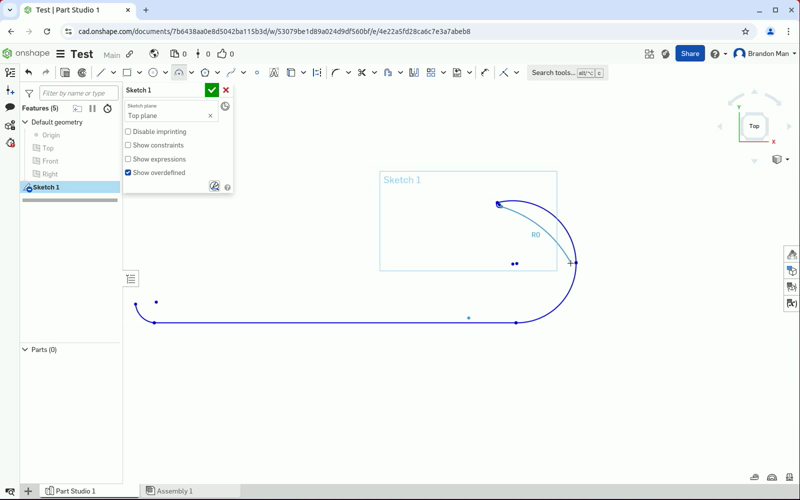
scroll(-6)
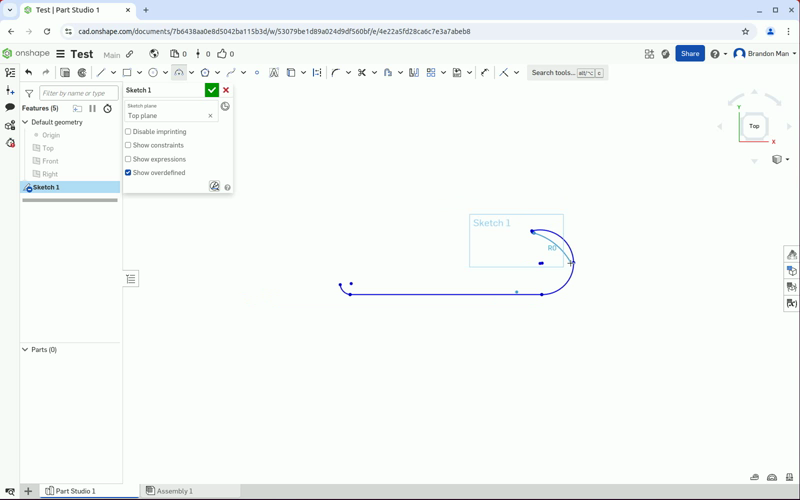
scroll(-6)
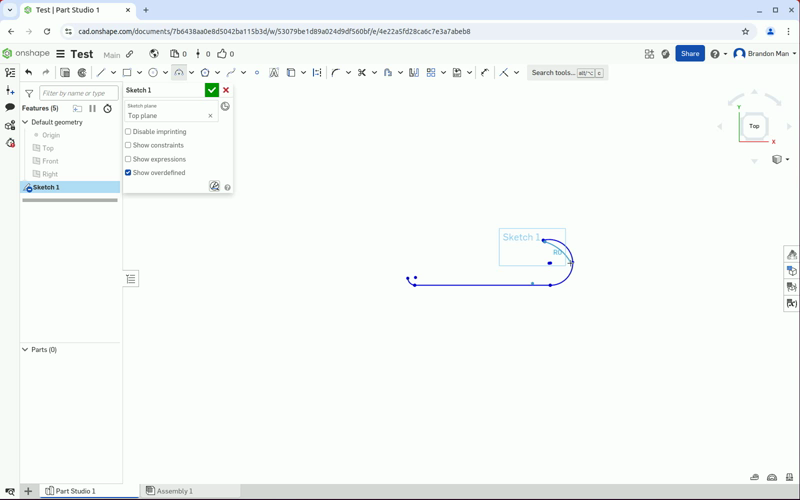
mouse_move(563, 245)
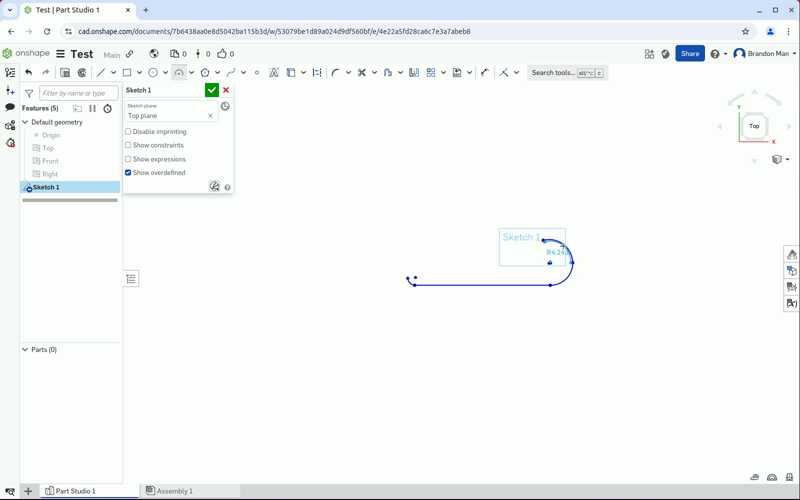
scroll(6)
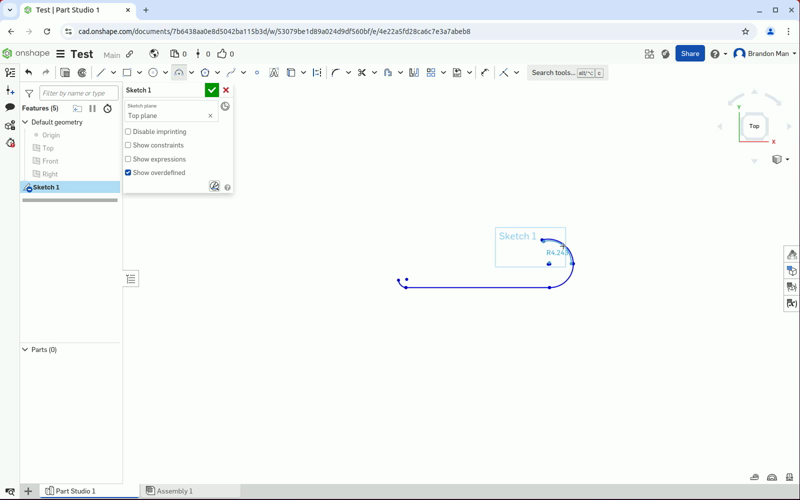
scroll(6)
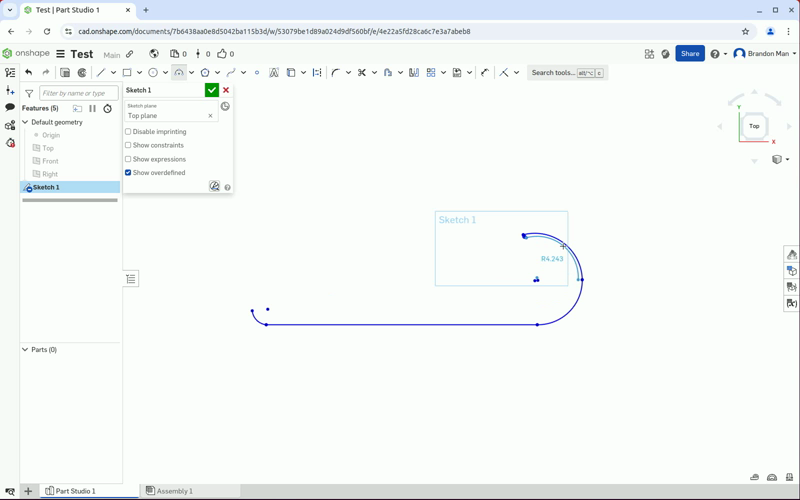
scroll(6)
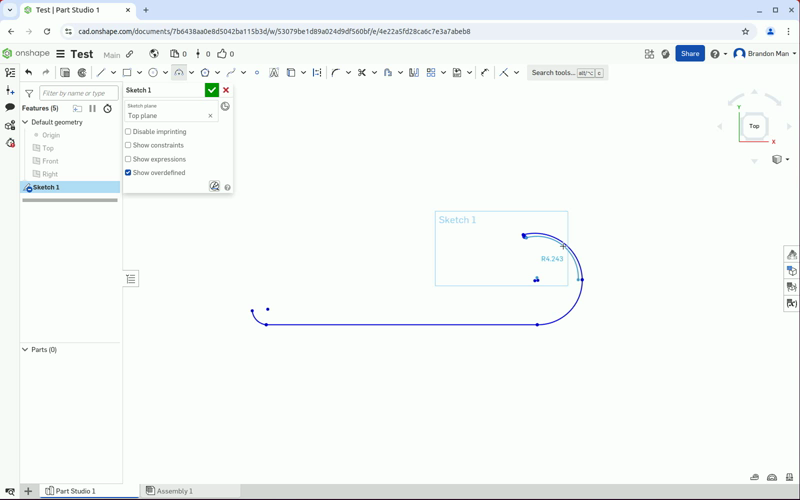
scroll(6)
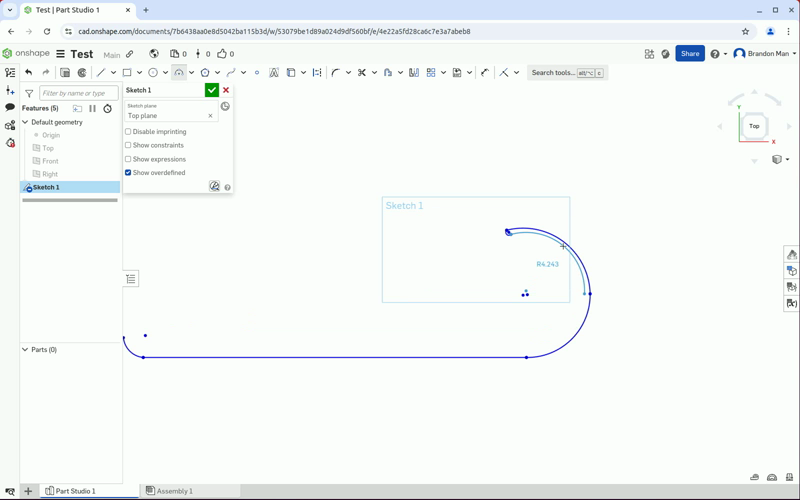
scroll(6)
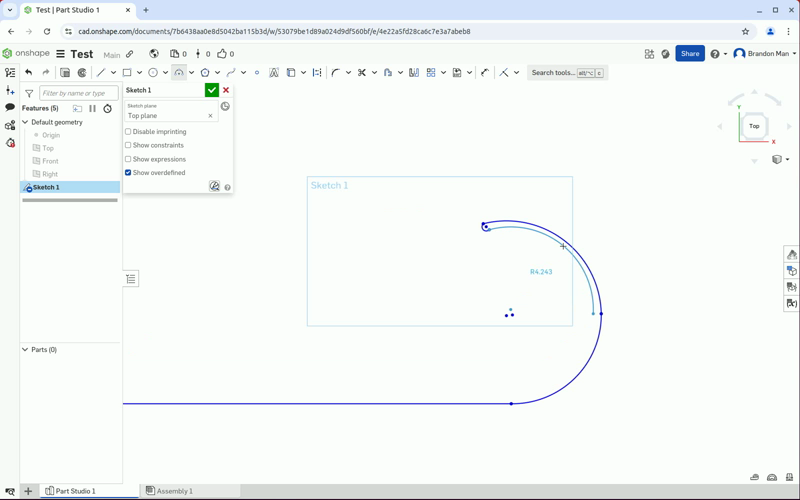
scroll(6)
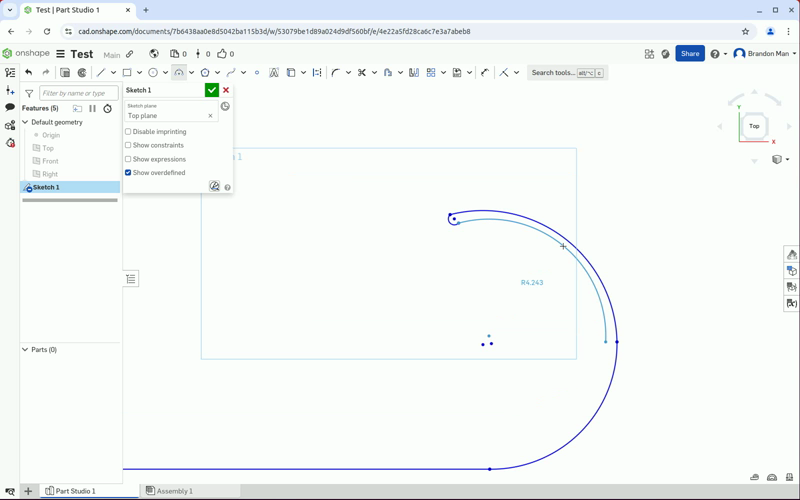
scroll(6)
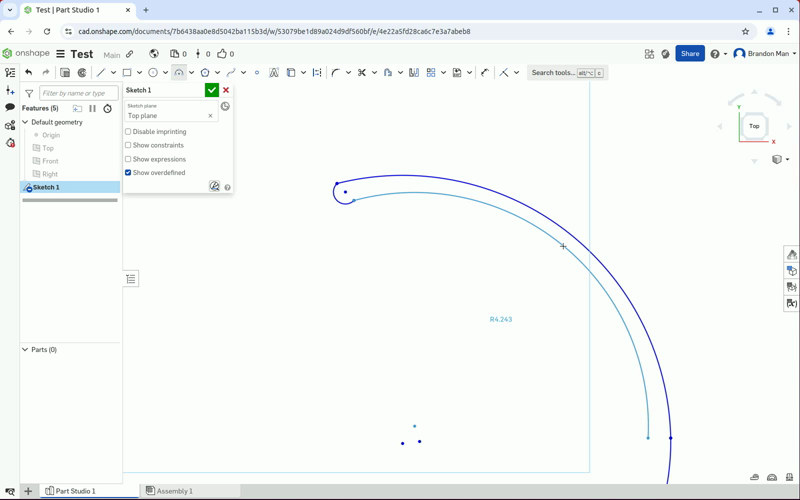
click(563, 245)
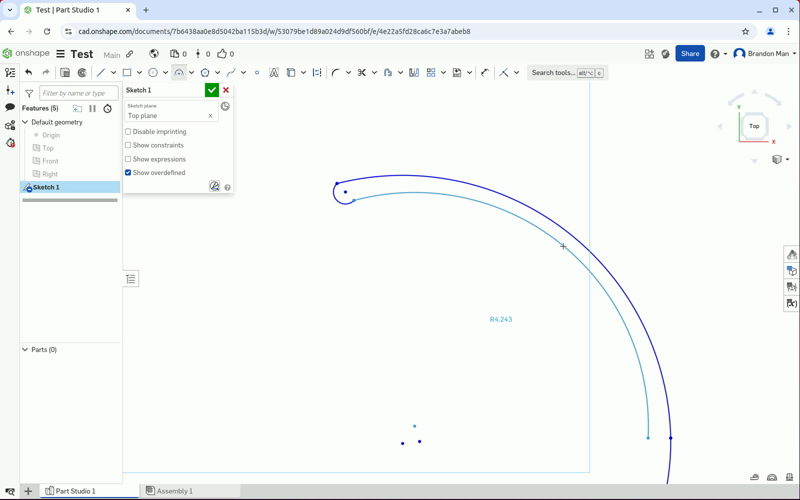
scroll(-6)
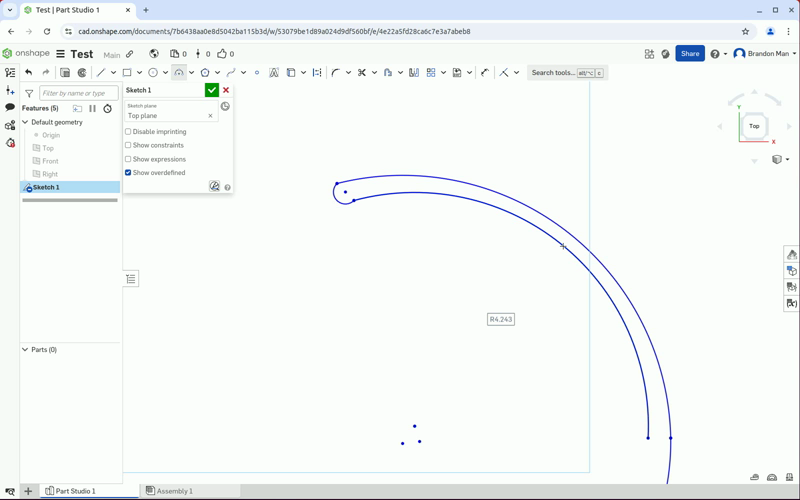
scroll(-6)
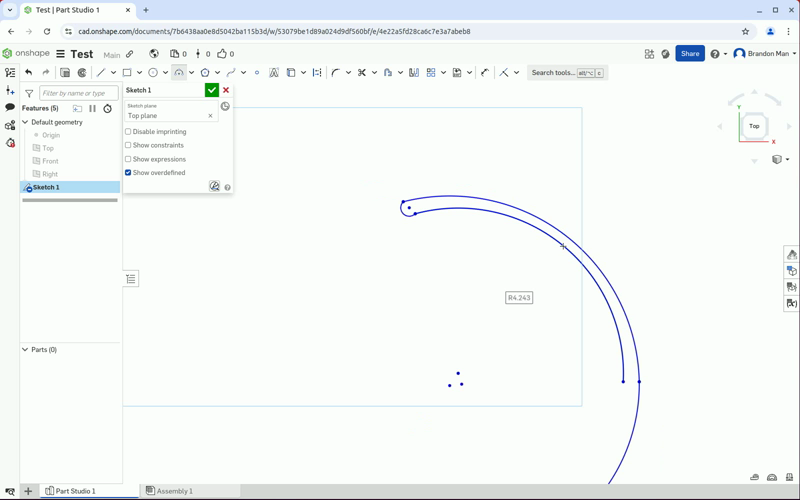
scroll(-6)
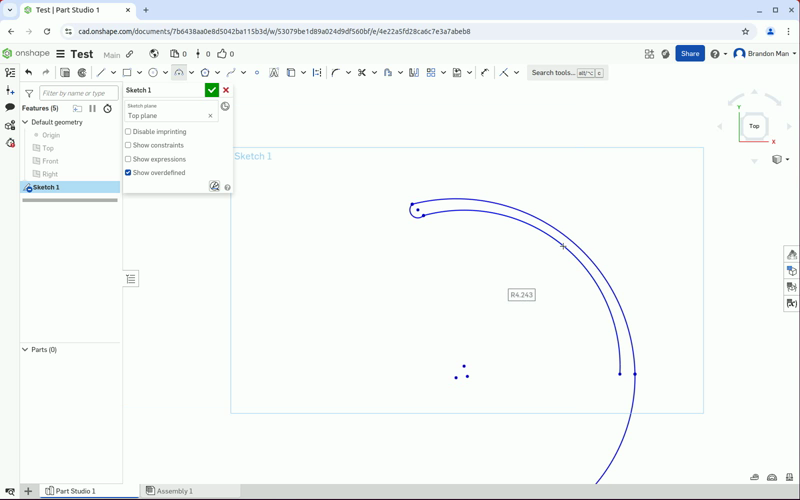
scroll(-6)
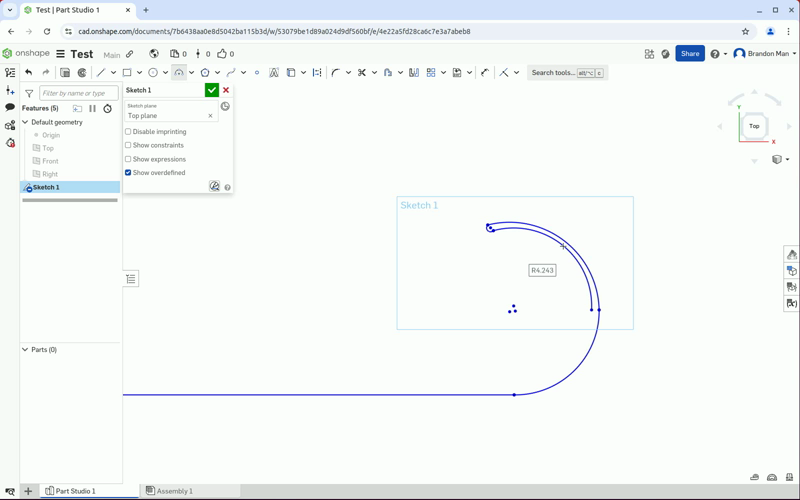
scroll(-6)
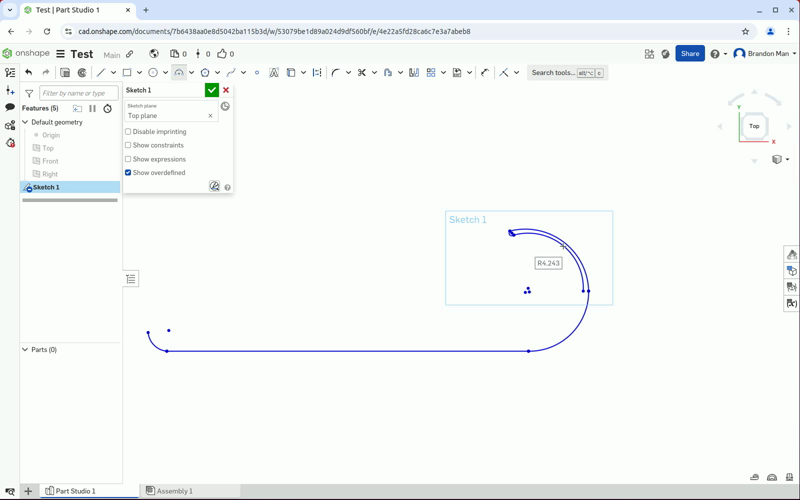
scroll(-6)
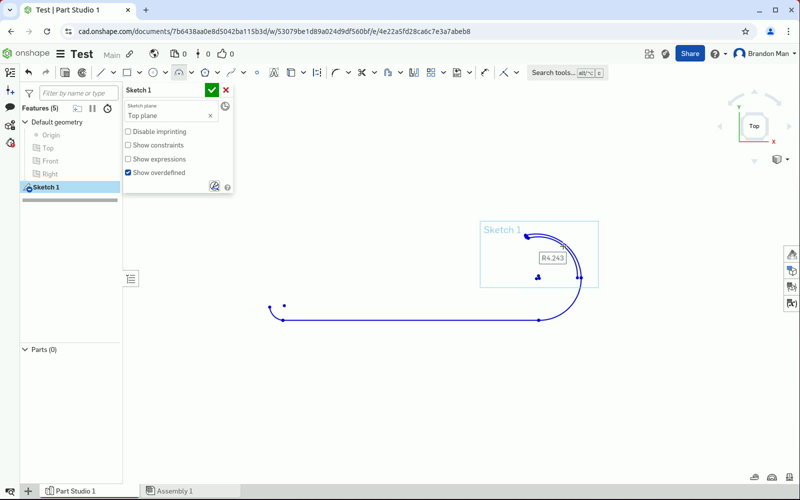
scroll(-6)
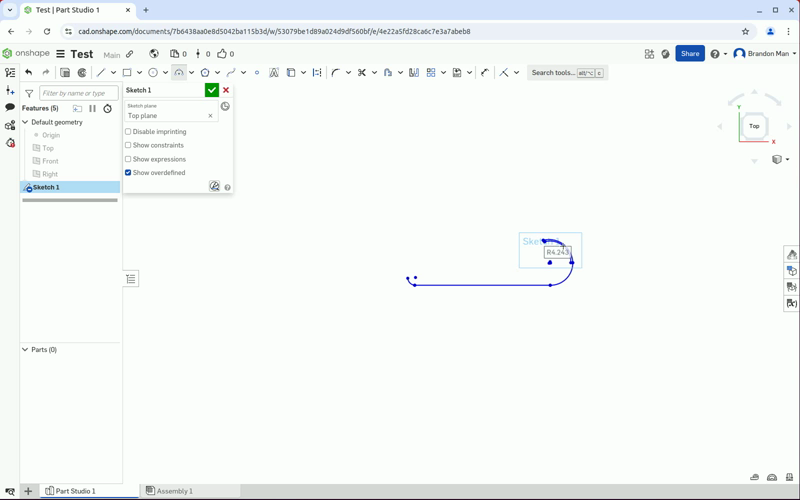
key_up(shift)
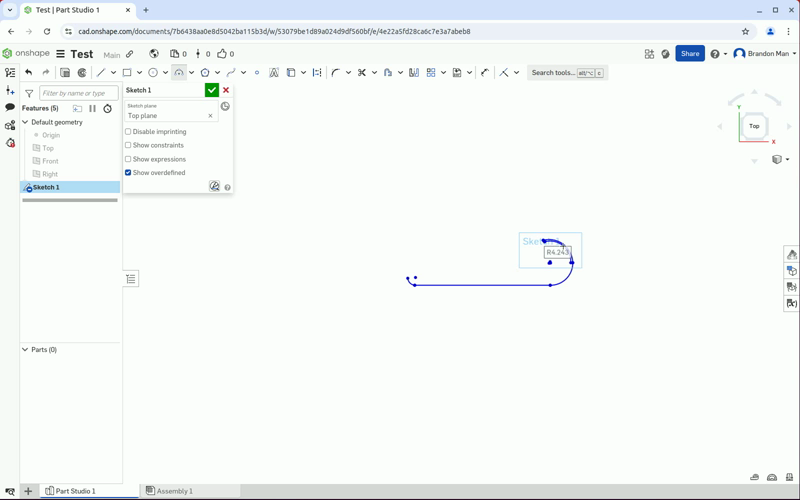
mouse_move(570, 262)
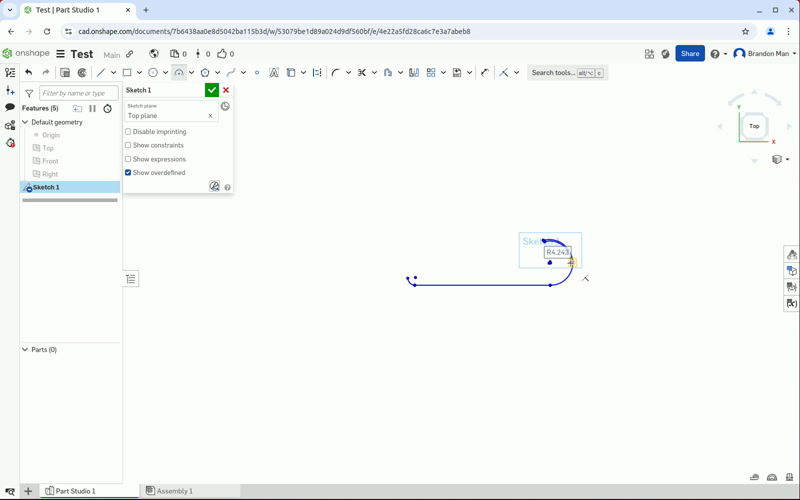
scroll(6)
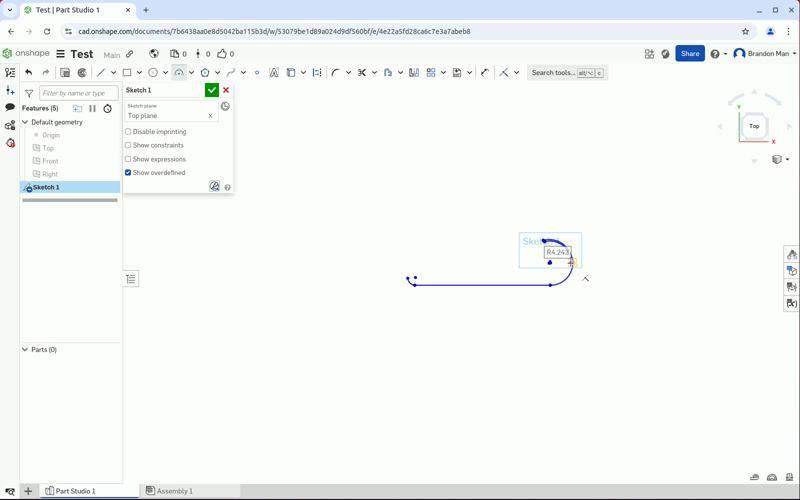
scroll(6)
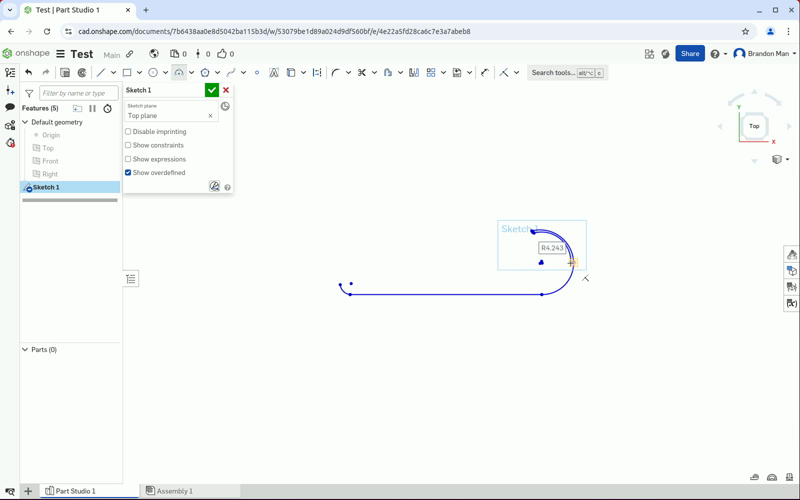
scroll(6)
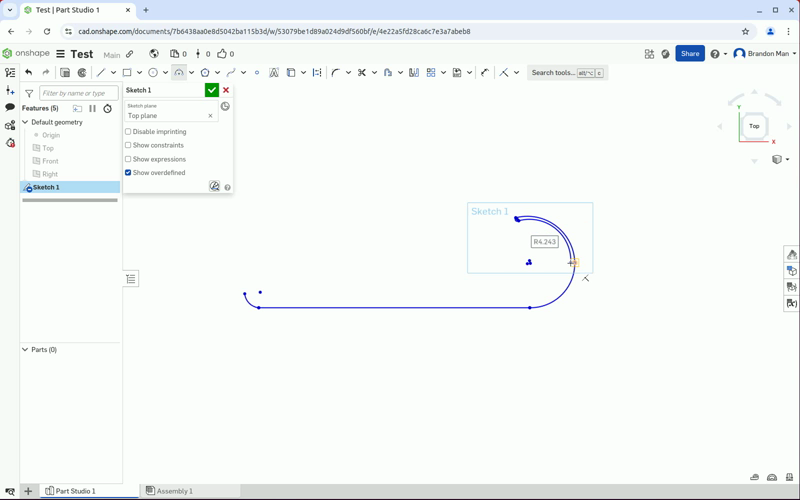
scroll(6)
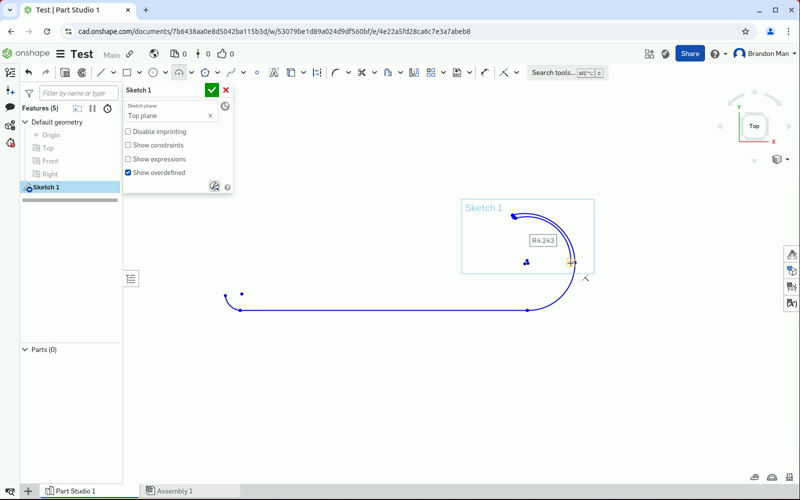
scroll(6)
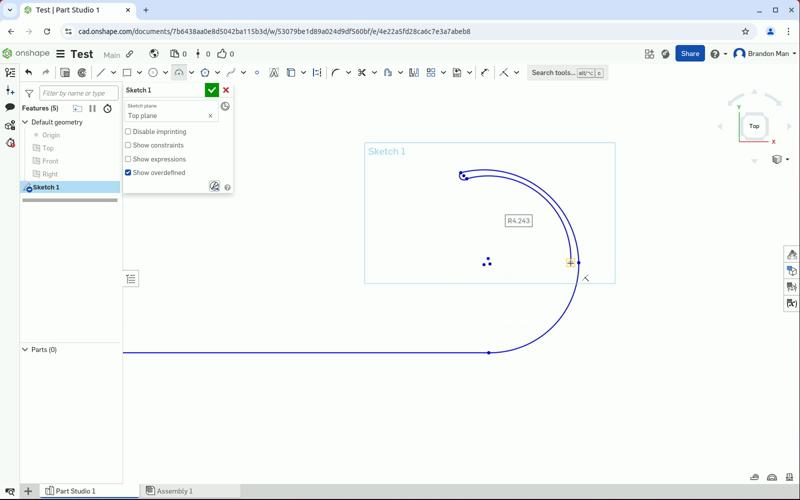
scroll(6)
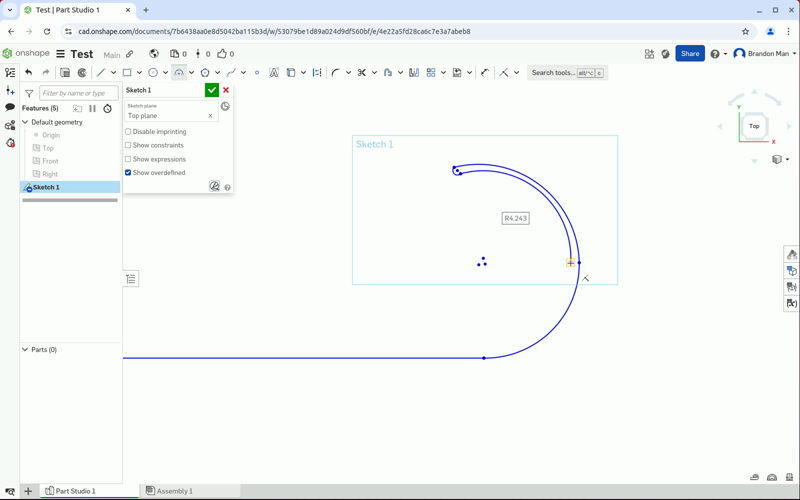
scroll(6)
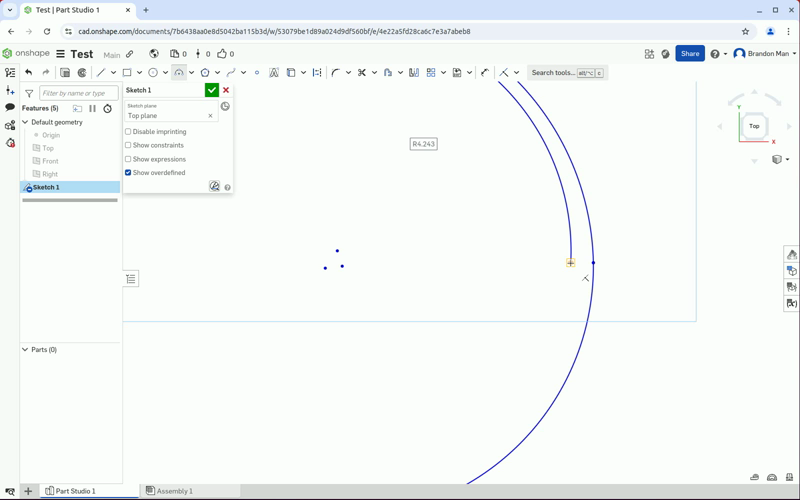
click(570, 262)
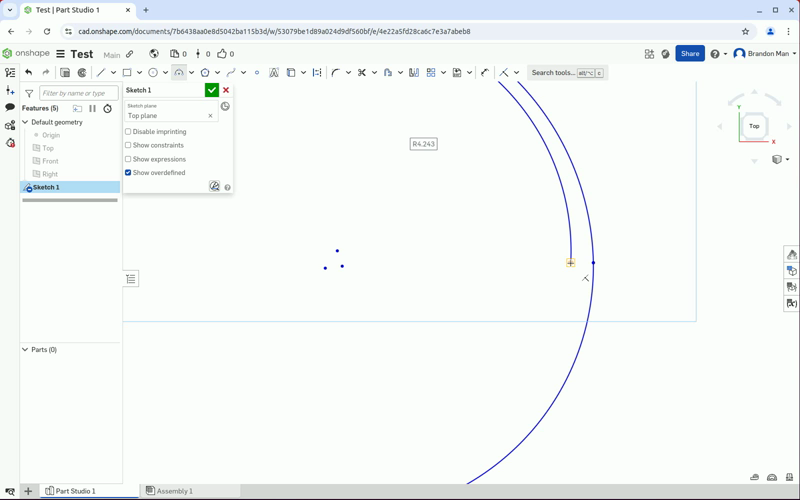
scroll(-6)
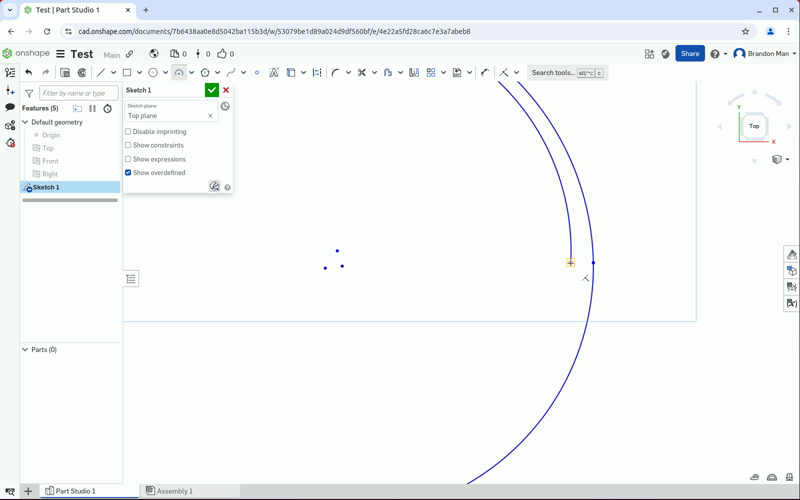
scroll(-6)
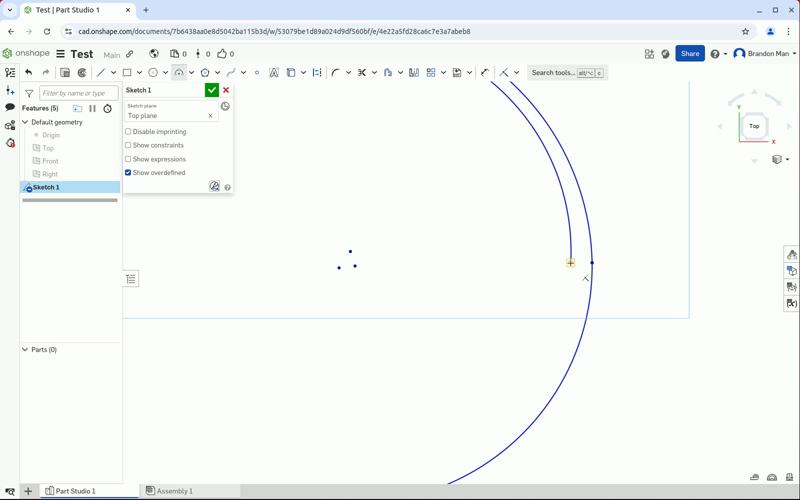
scroll(-6)
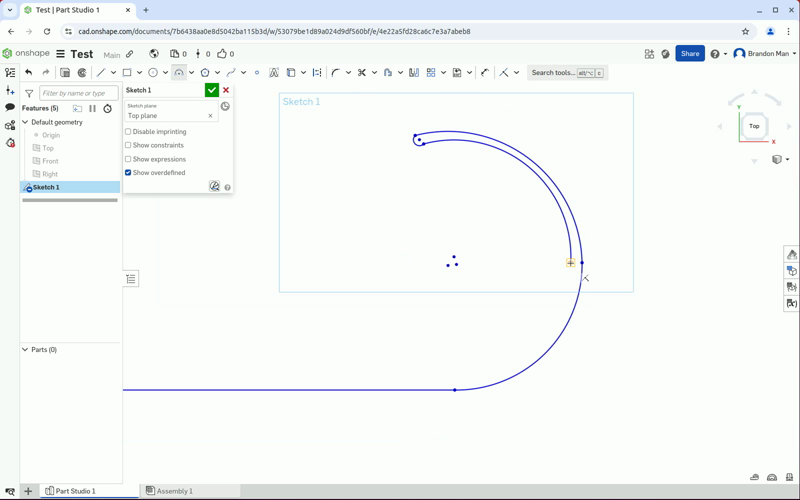
scroll(-6)
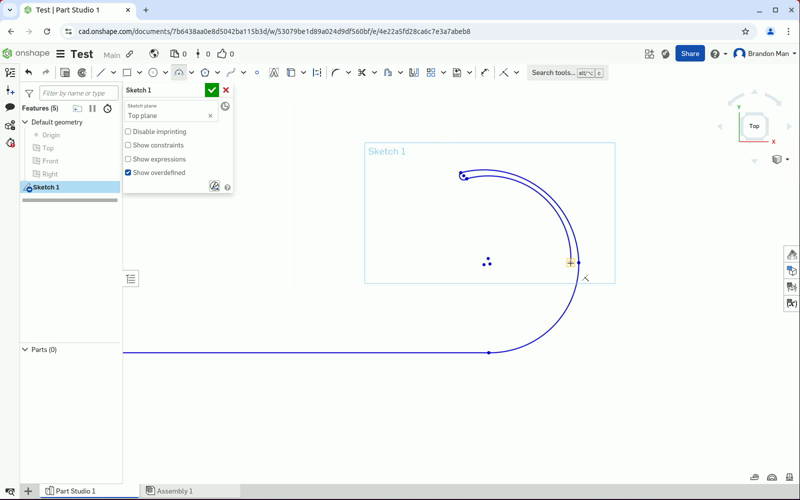
scroll(-6)
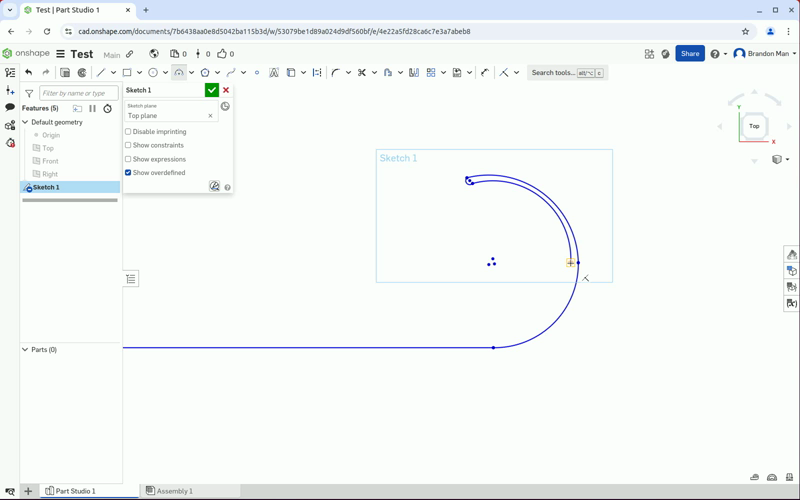
scroll(-6)
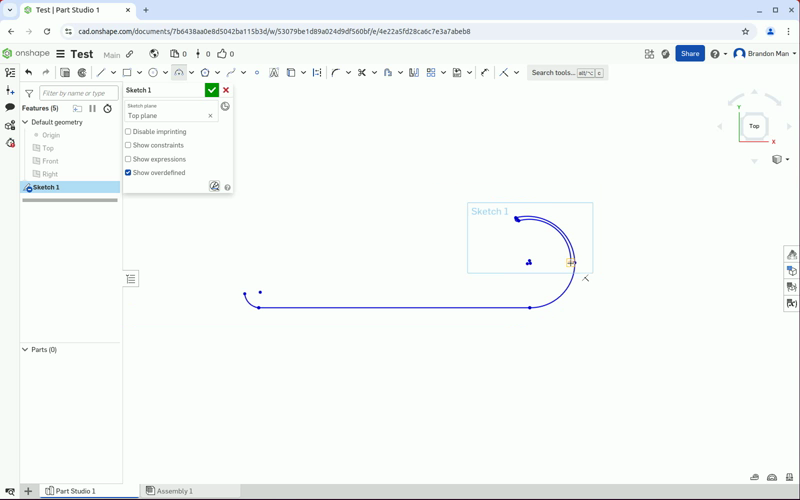
scroll(-6)
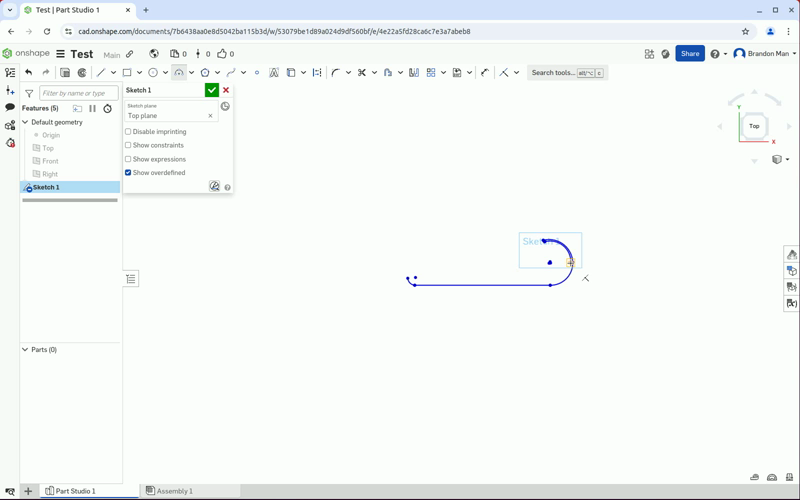
key_down(shift)
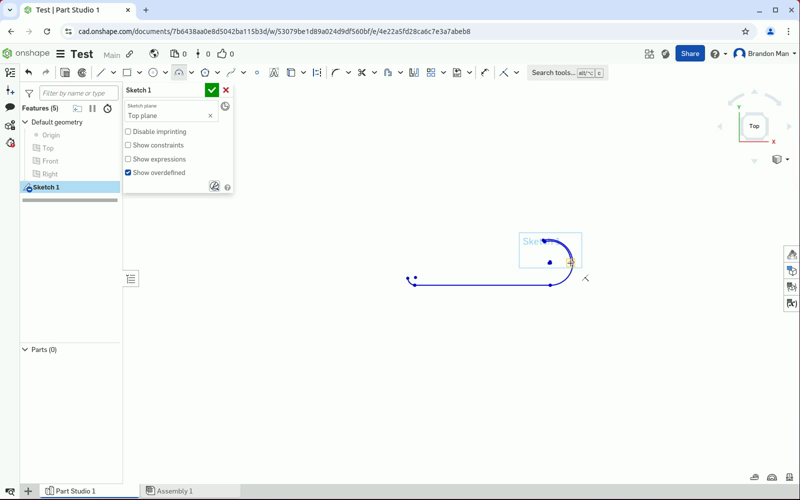
mouse_move(550, 283)
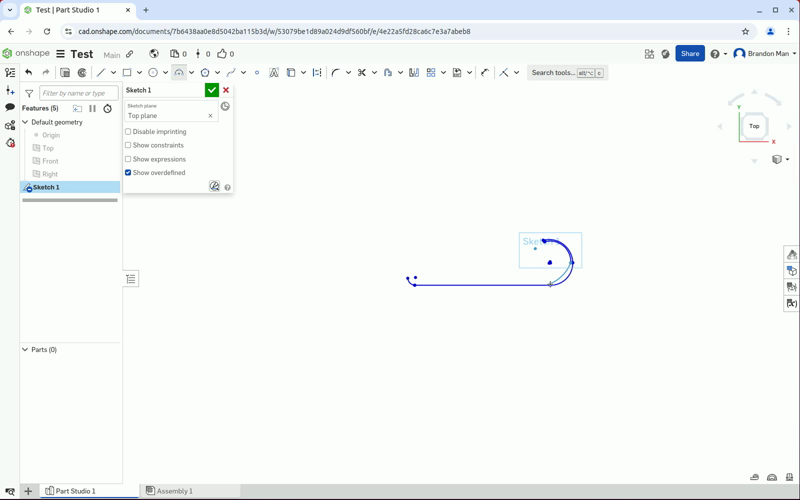
scroll(6)
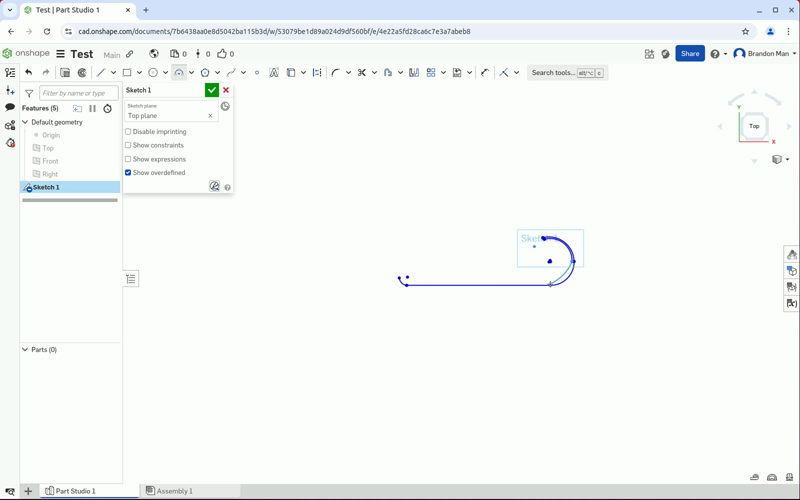
scroll(6)
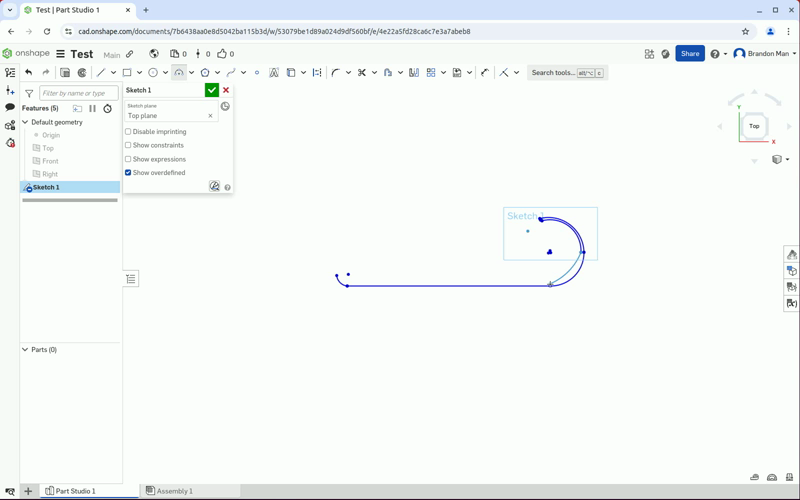
scroll(6)
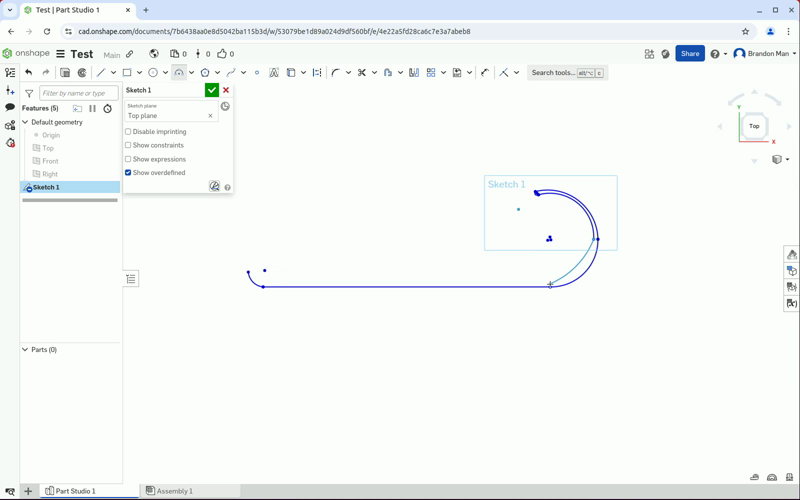
scroll(6)
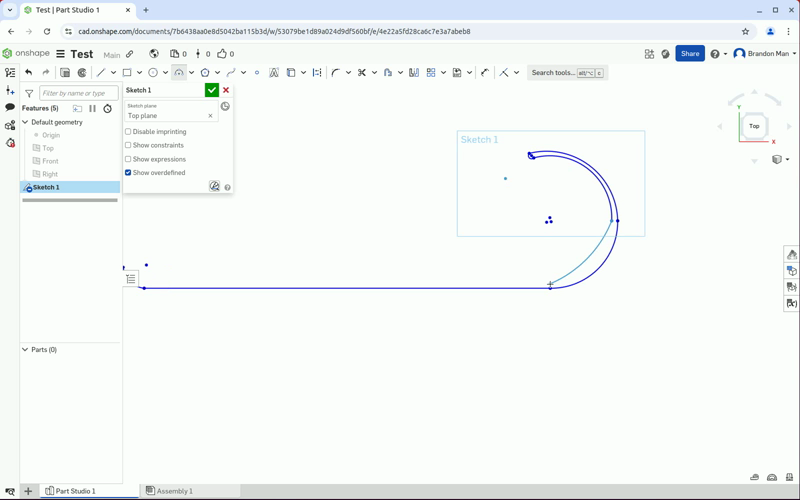
scroll(6)
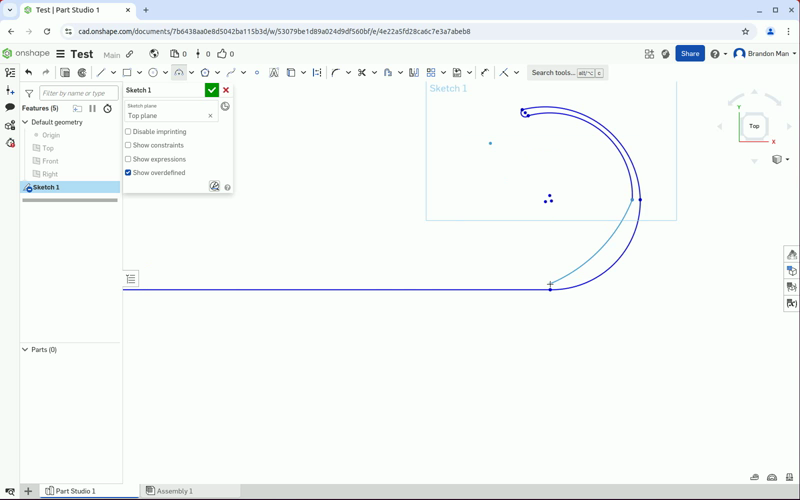
scroll(6)
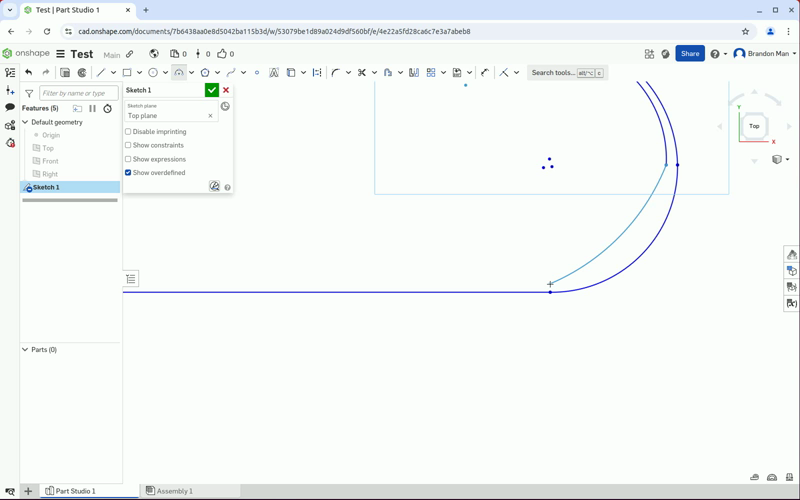
scroll(6)
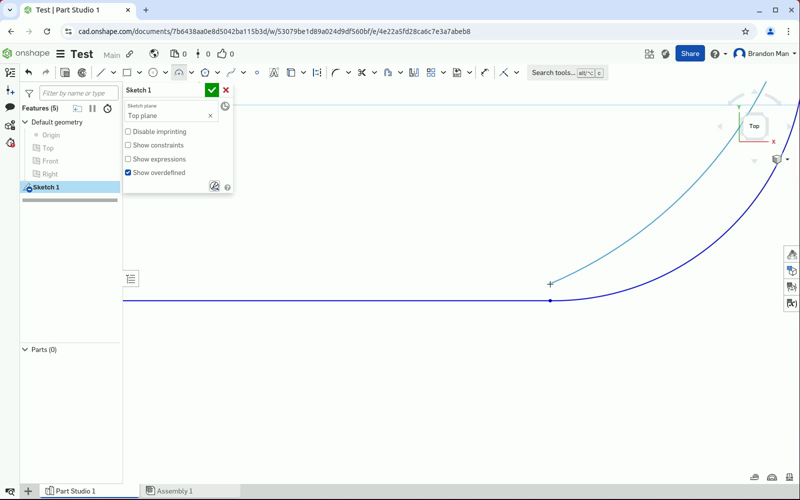
click(550, 283)
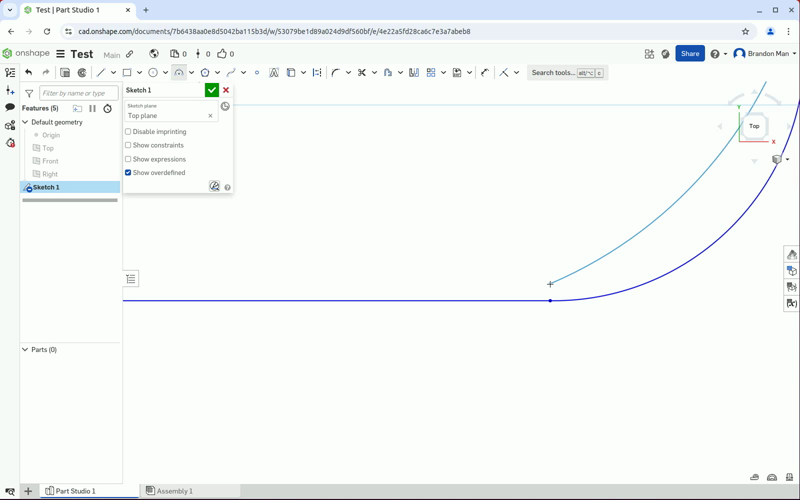
scroll(-6)
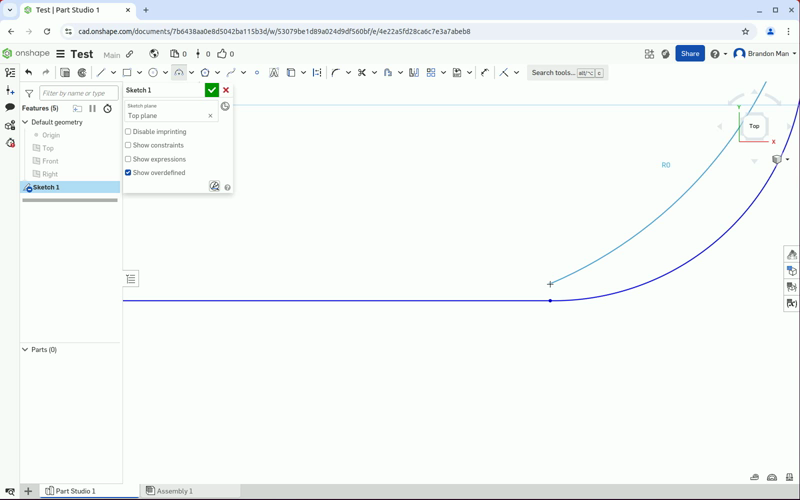
scroll(-6)
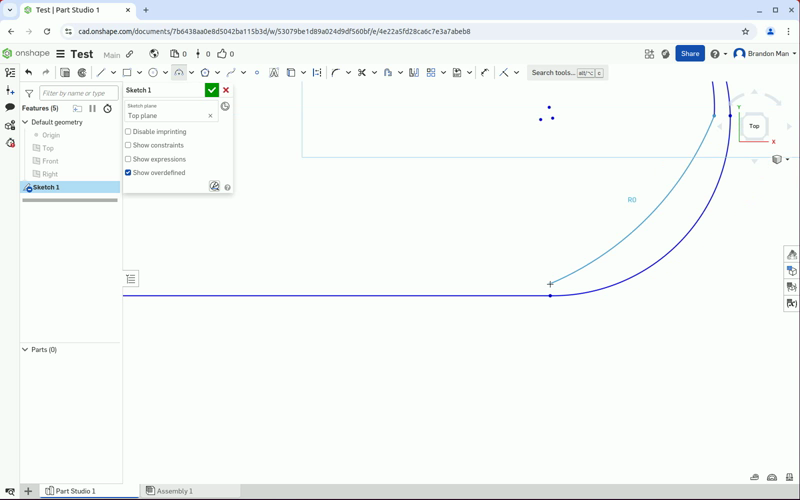
scroll(-6)
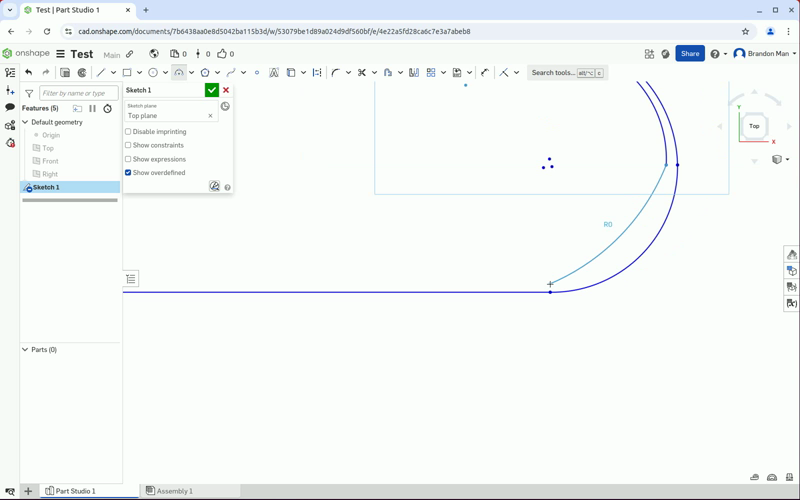
scroll(-6)
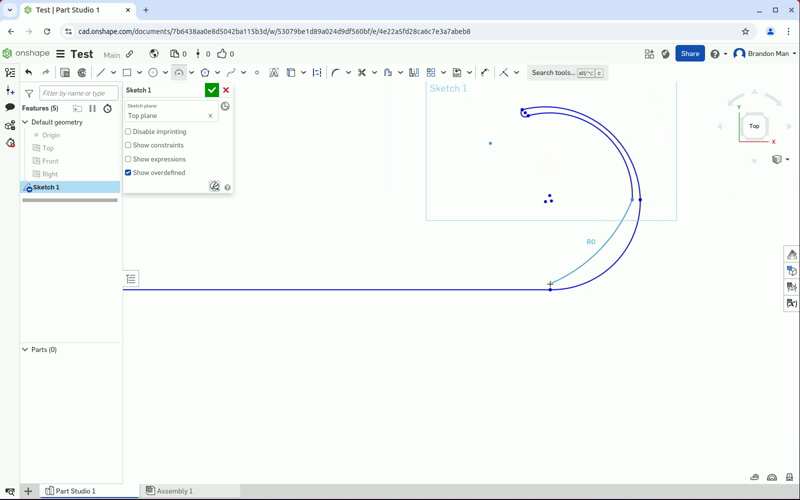
scroll(-6)
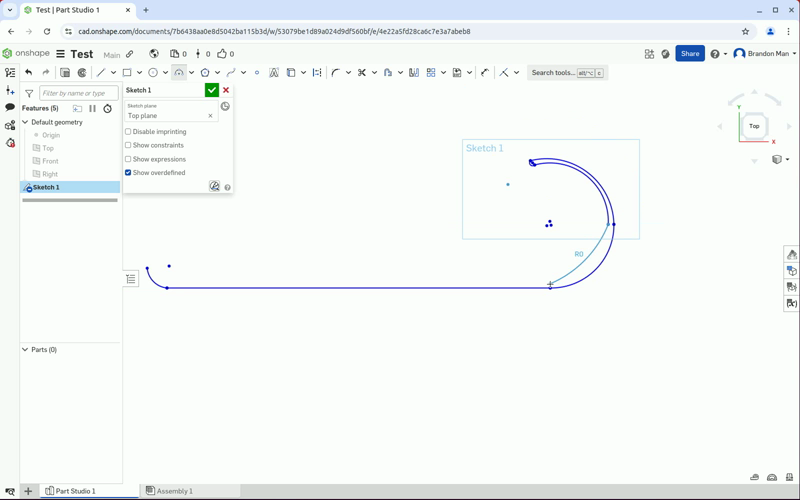
scroll(-6)
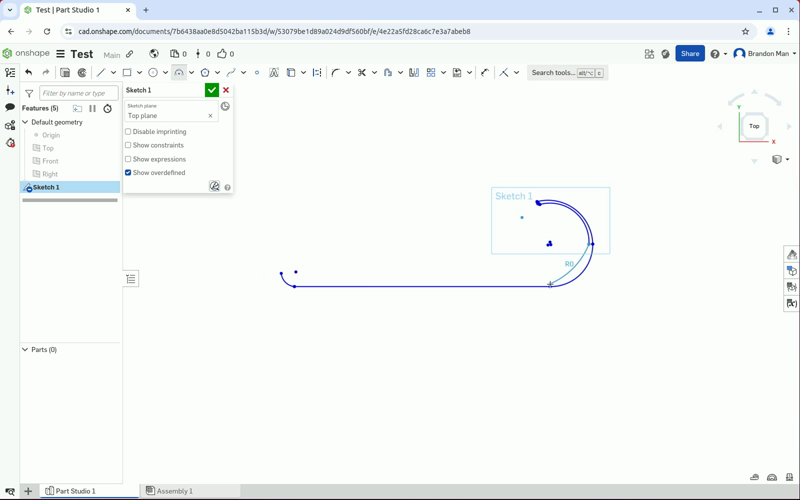
scroll(-6)
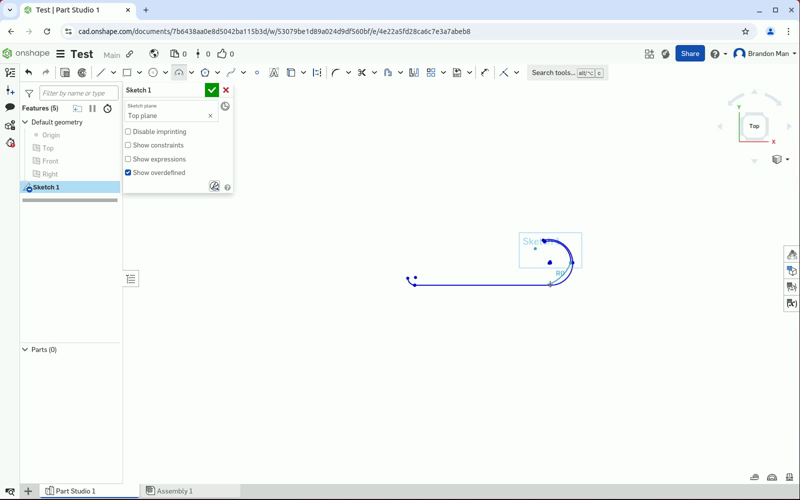
mouse_move(564, 277)
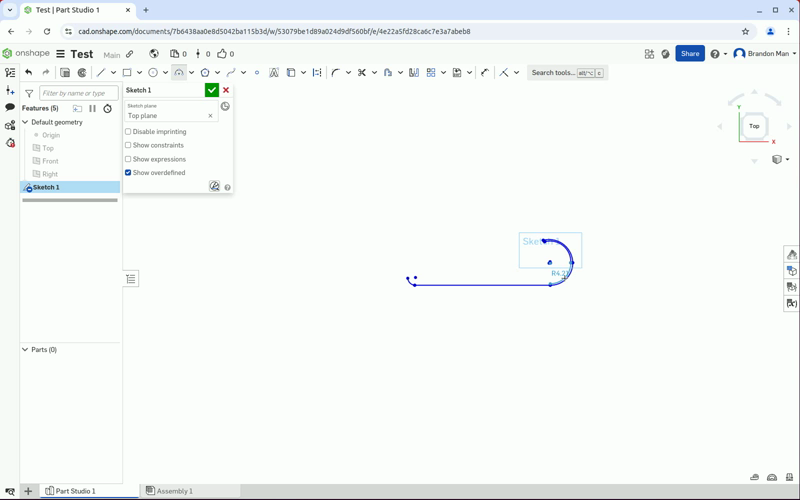
scroll(6)
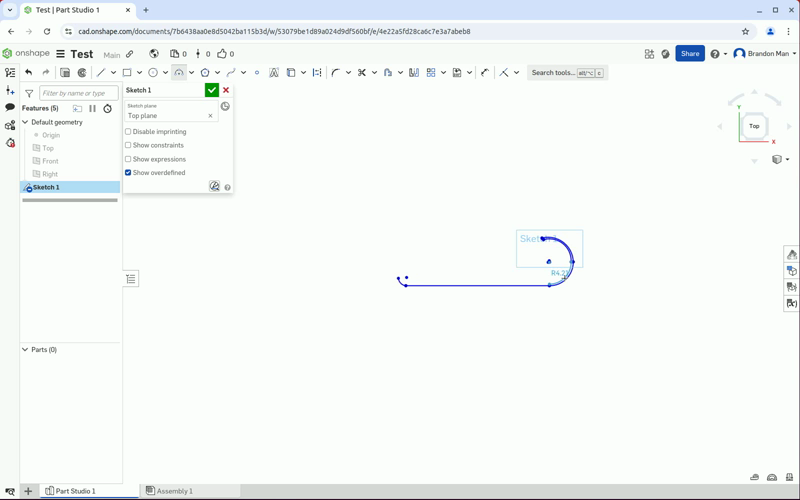
scroll(6)
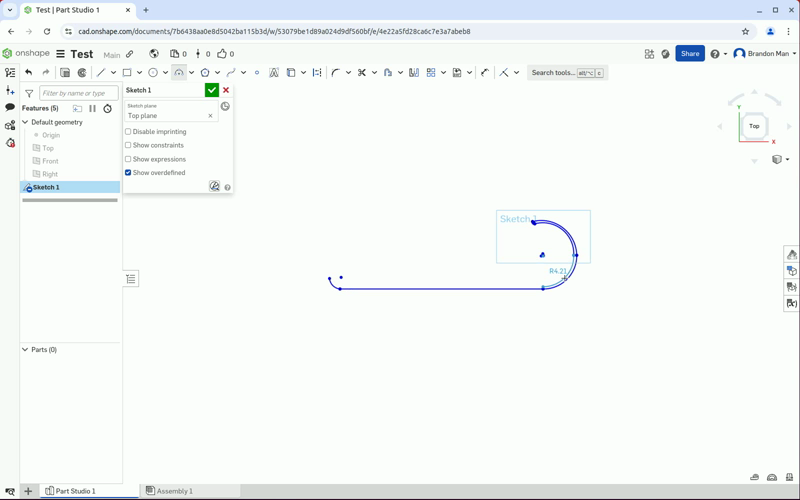
scroll(6)
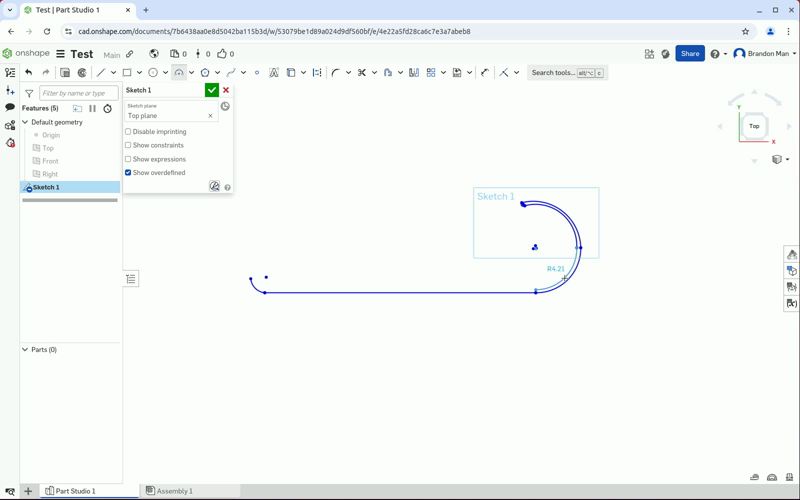
scroll(6)
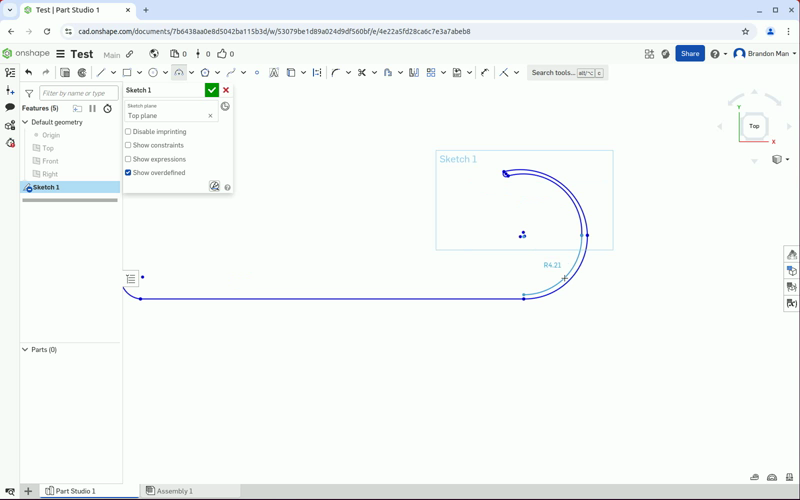
scroll(6)
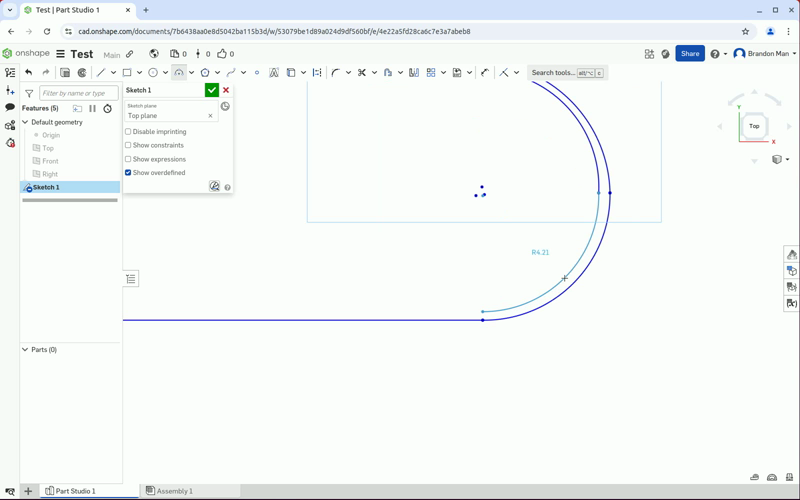
scroll(6)
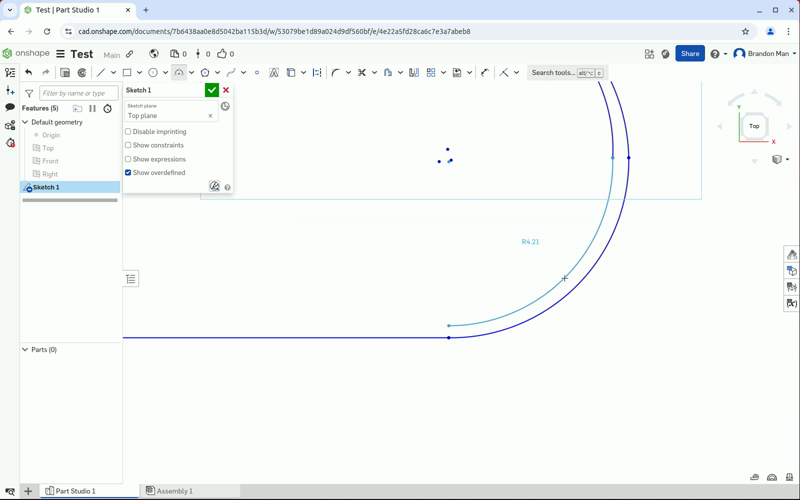
scroll(6)
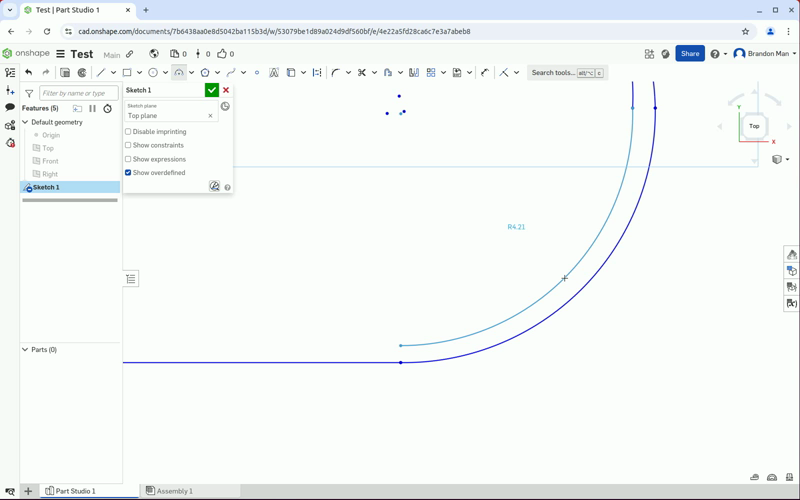
click(564, 277)
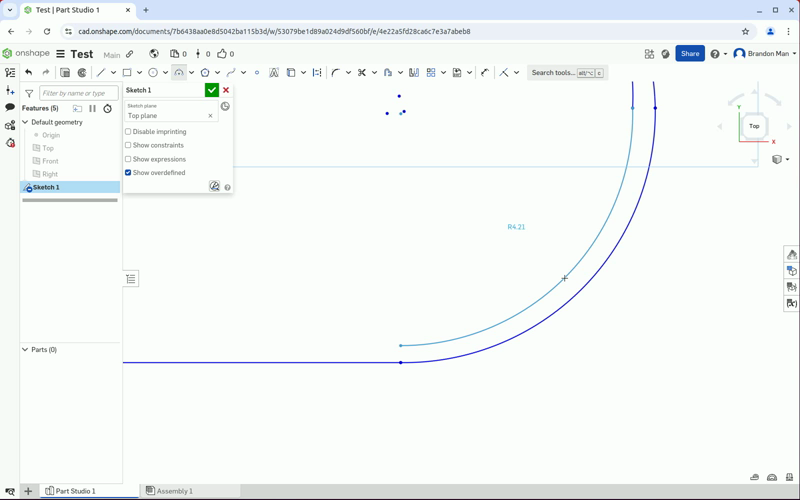
scroll(-6)
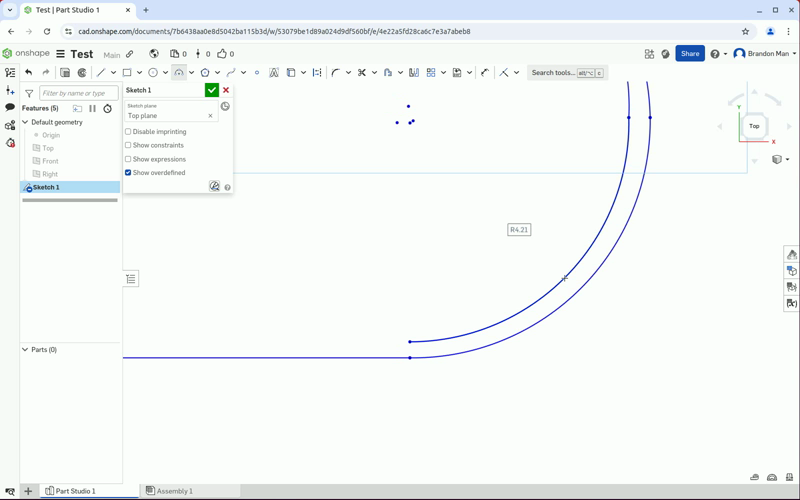
scroll(-6)
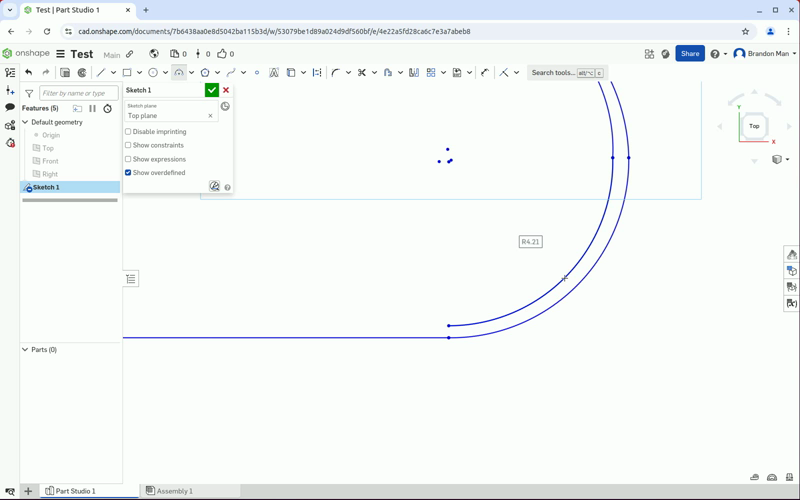
scroll(-6)
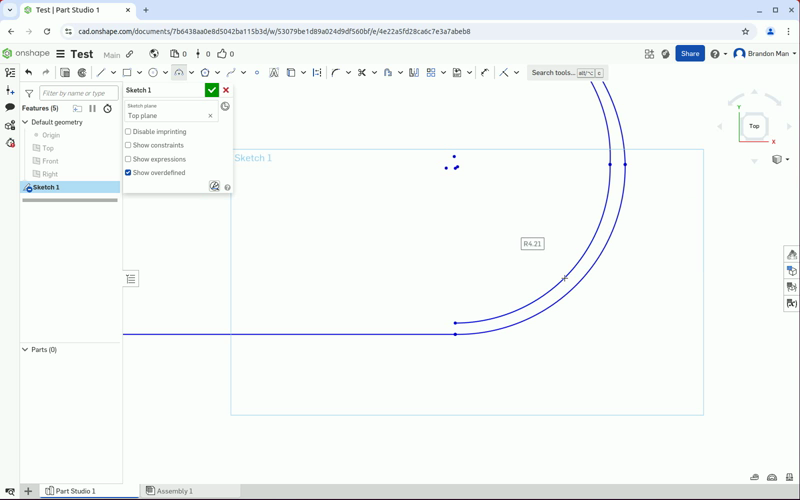
scroll(-6)
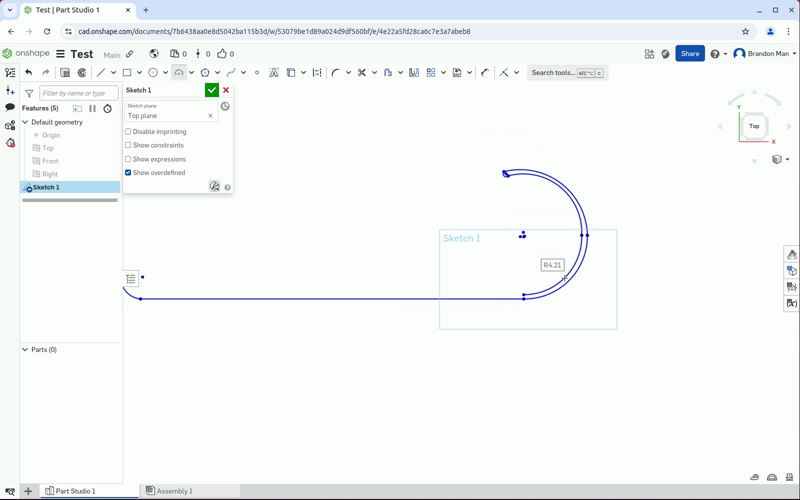
scroll(-6)
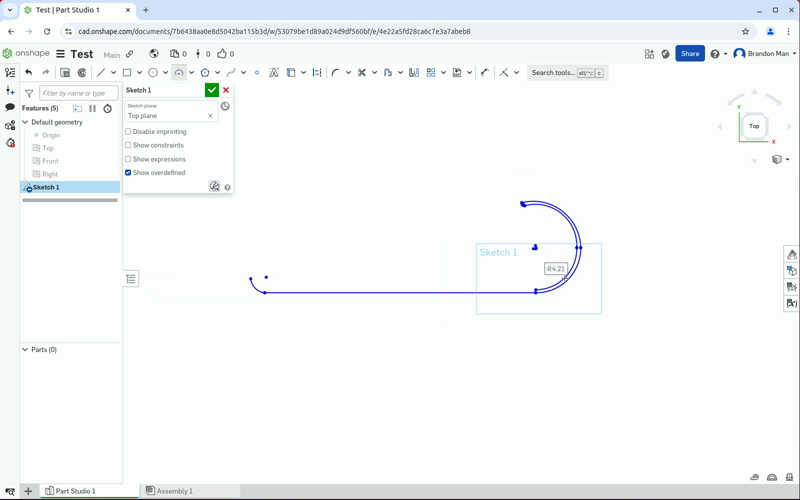
scroll(-6)
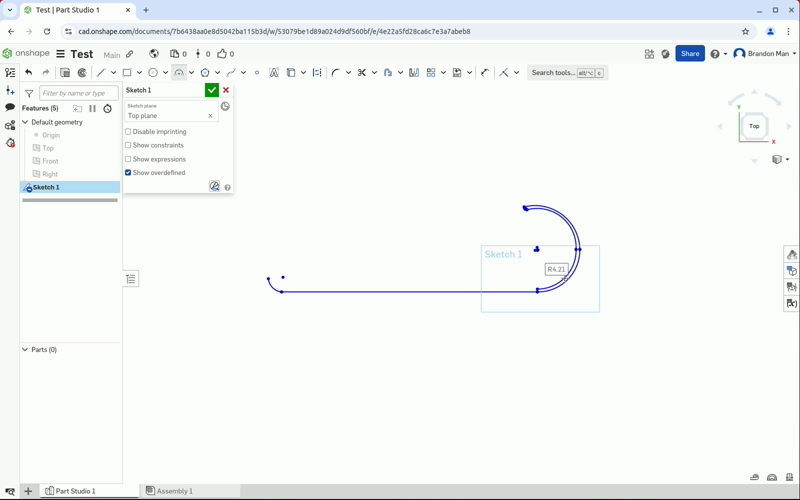
scroll(-6)
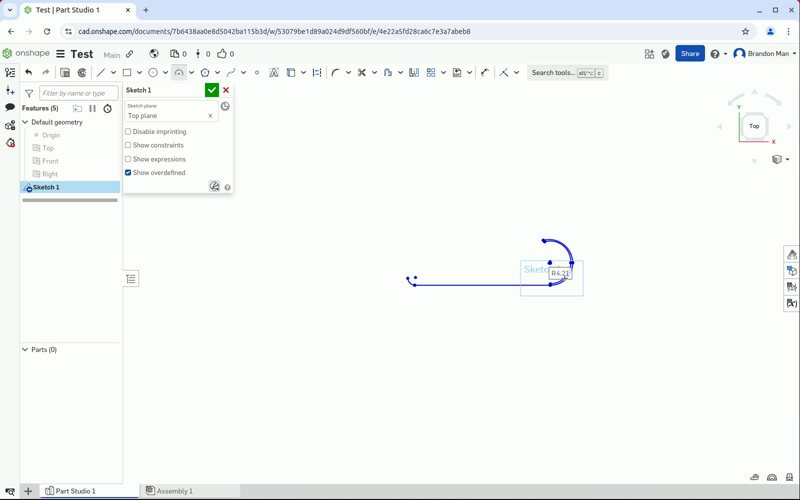
key_up(shift)
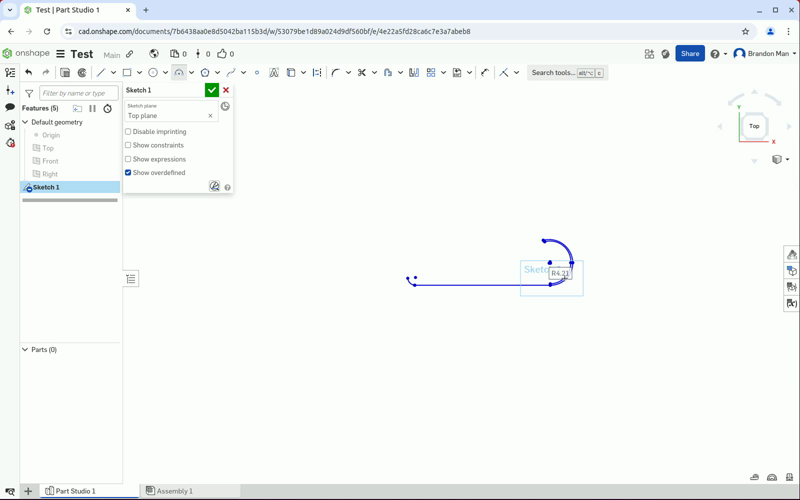
key(esc)
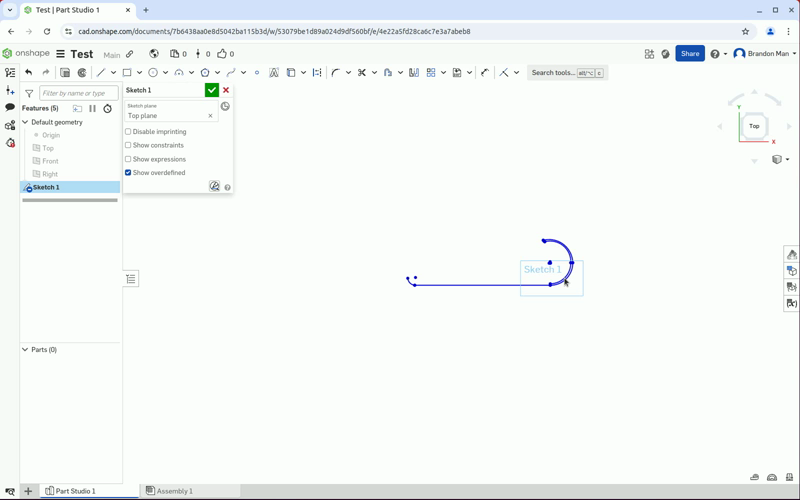
key(l)
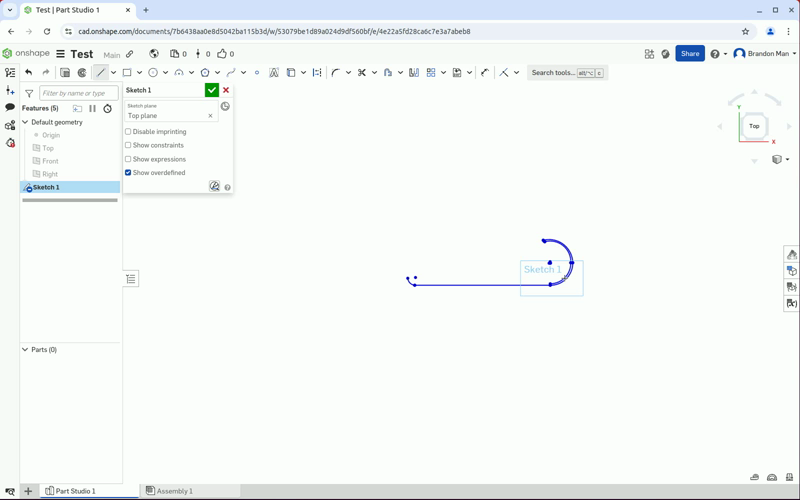
mouse_move(550, 283)
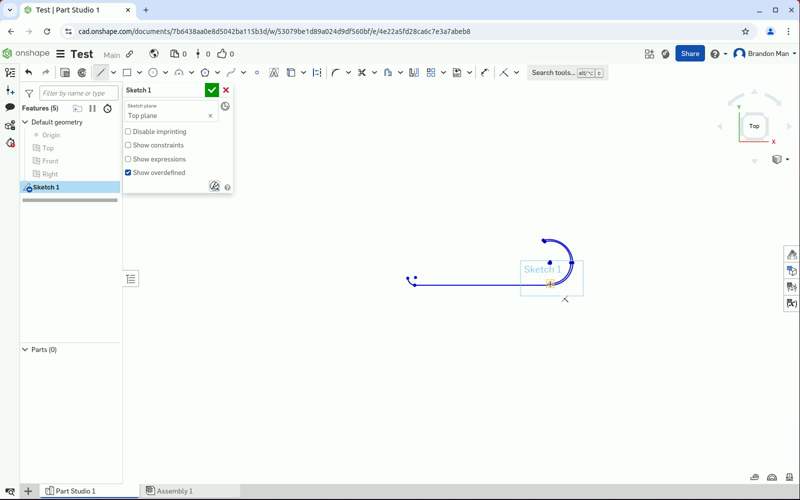
scroll(6)
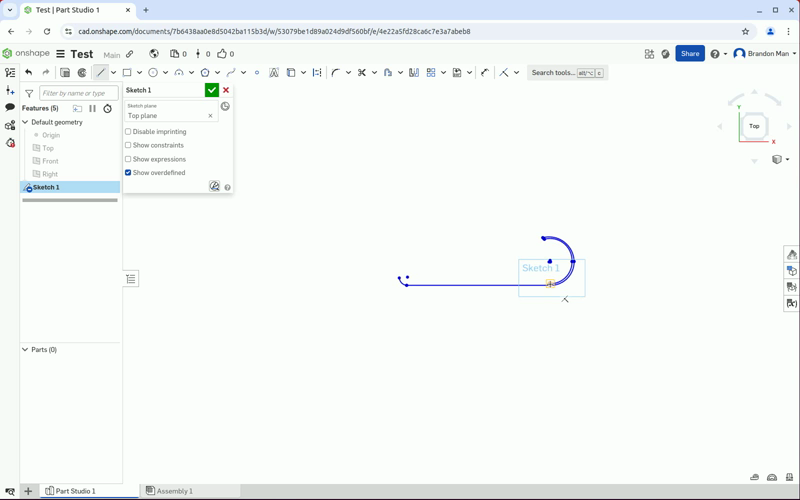
scroll(6)
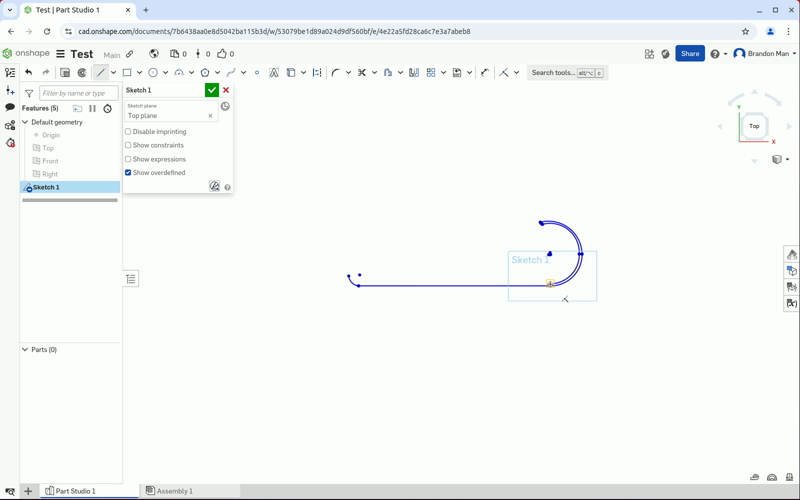
scroll(6)
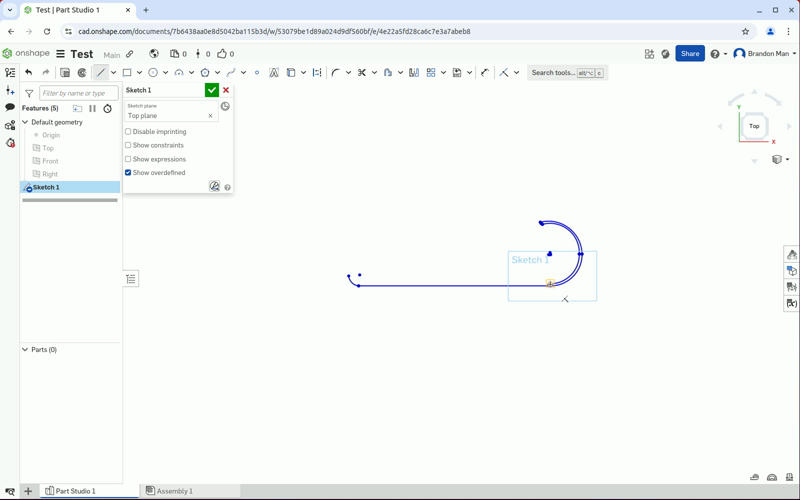
scroll(6)
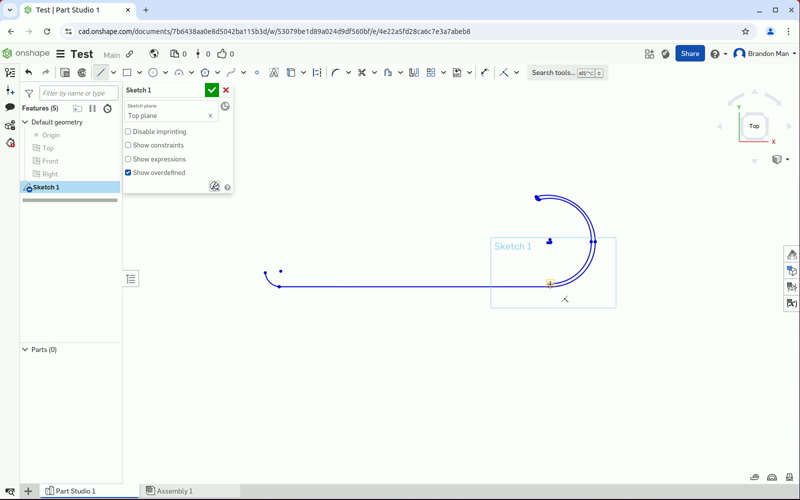
scroll(6)
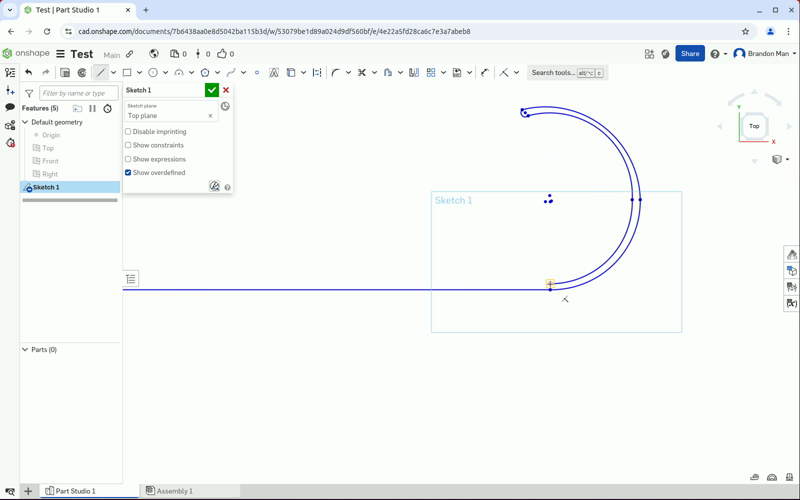
scroll(6)
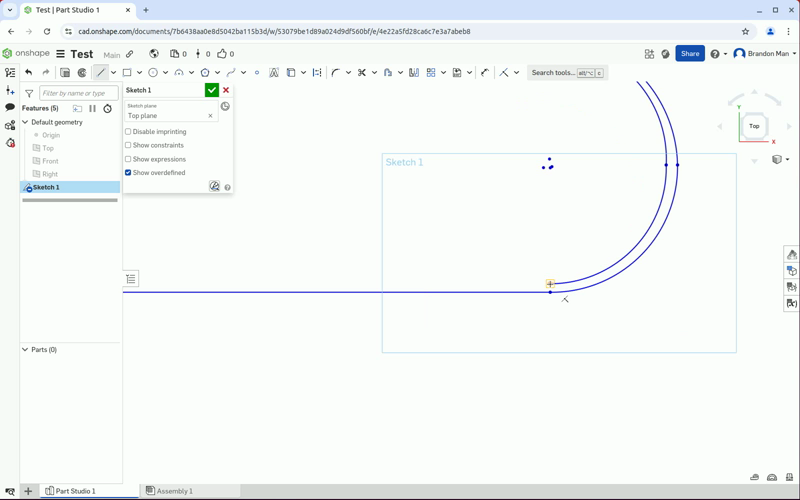
scroll(6)
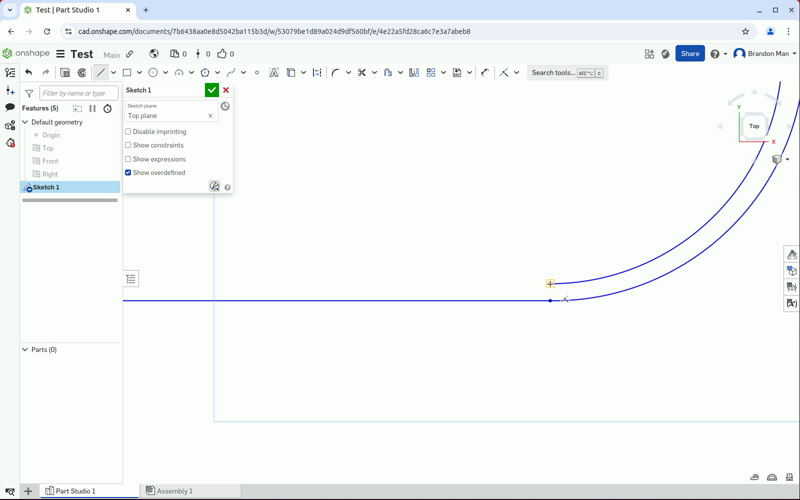
click(550, 283)
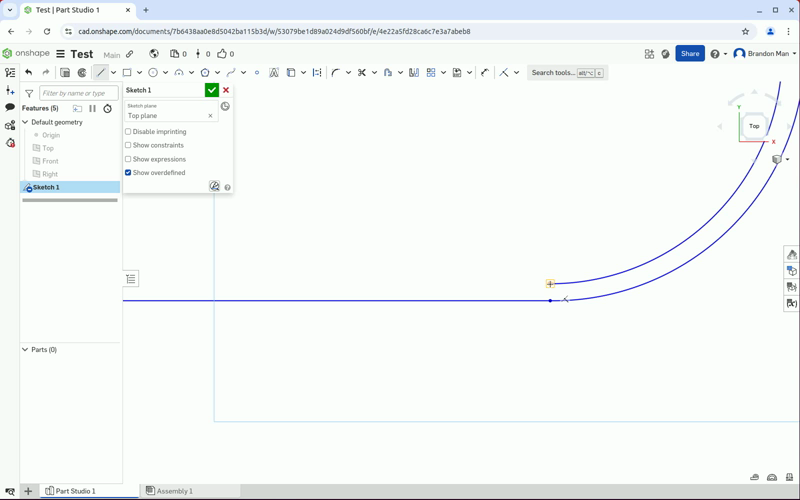
scroll(-6)
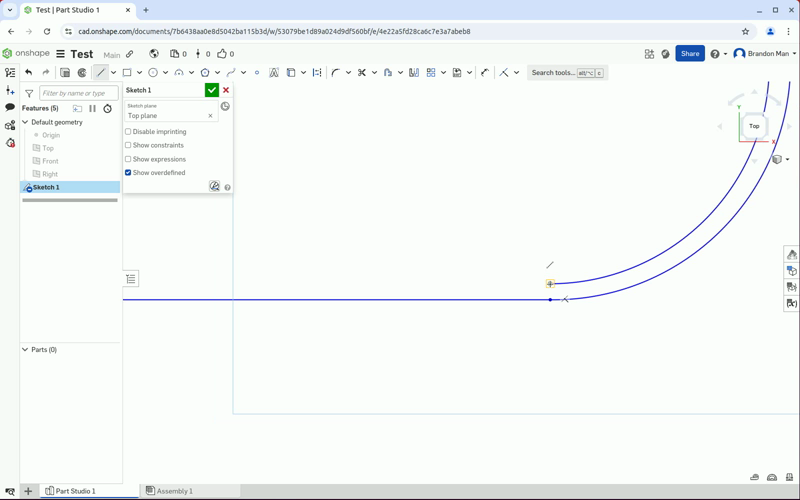
scroll(-6)
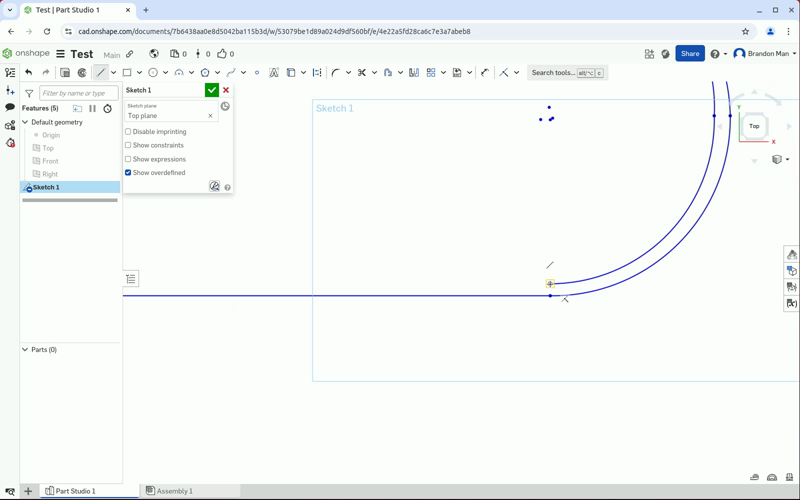
scroll(-6)
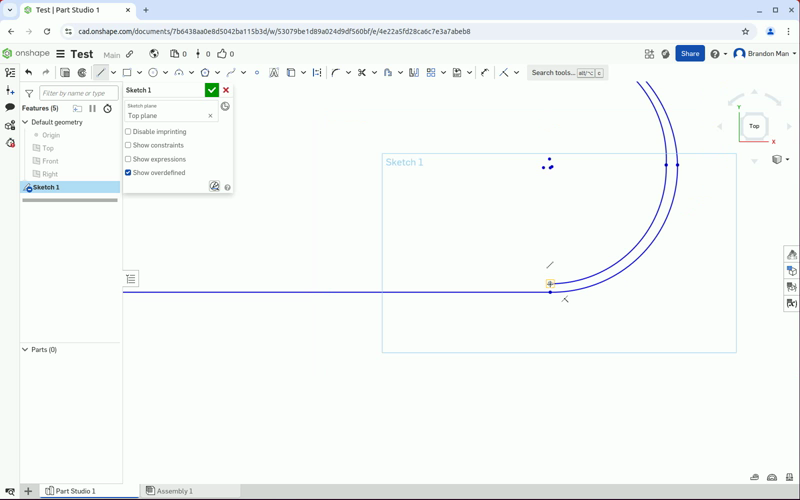
scroll(-6)
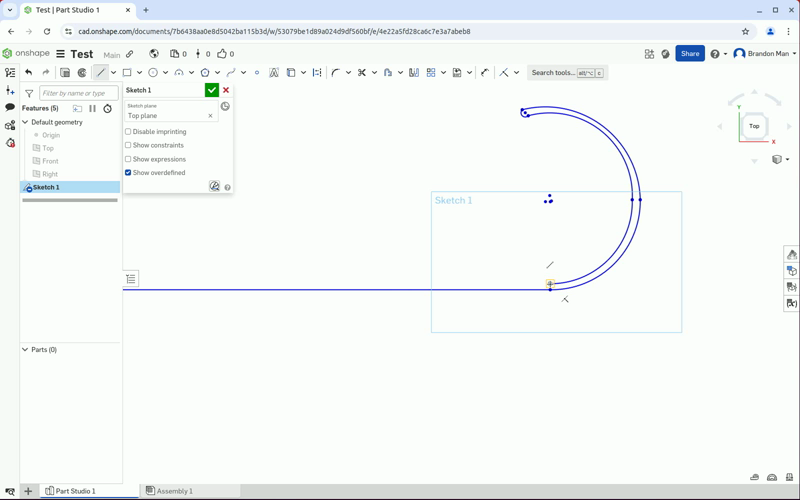
scroll(-6)
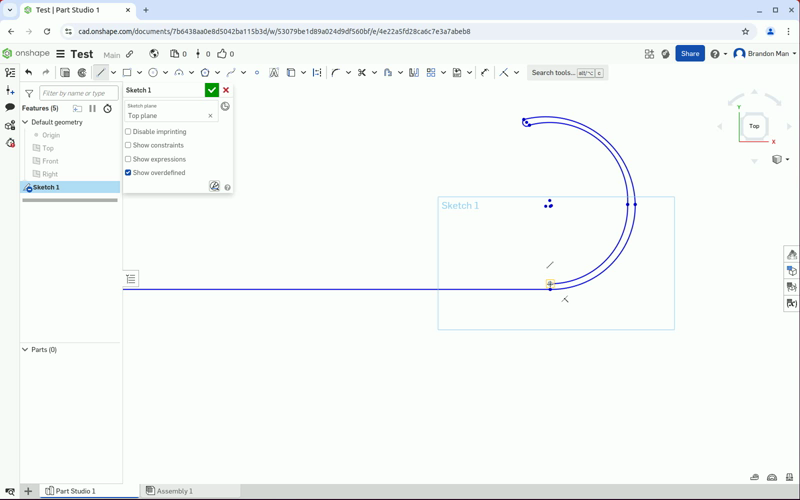
scroll(-6)
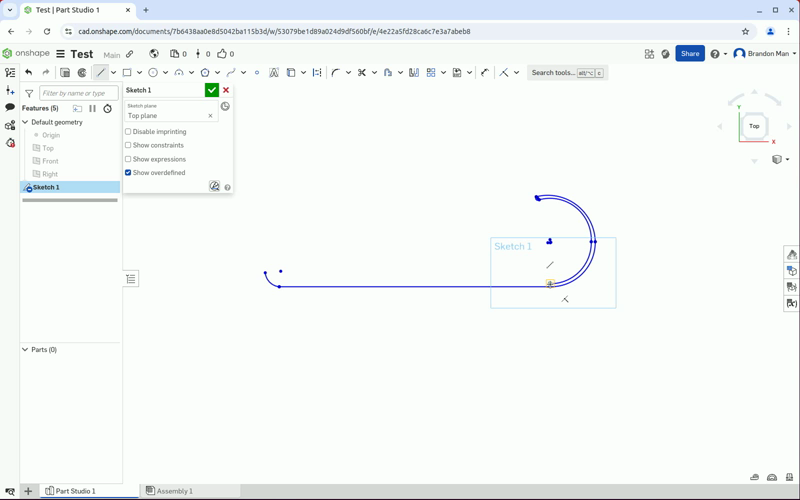
scroll(-6)
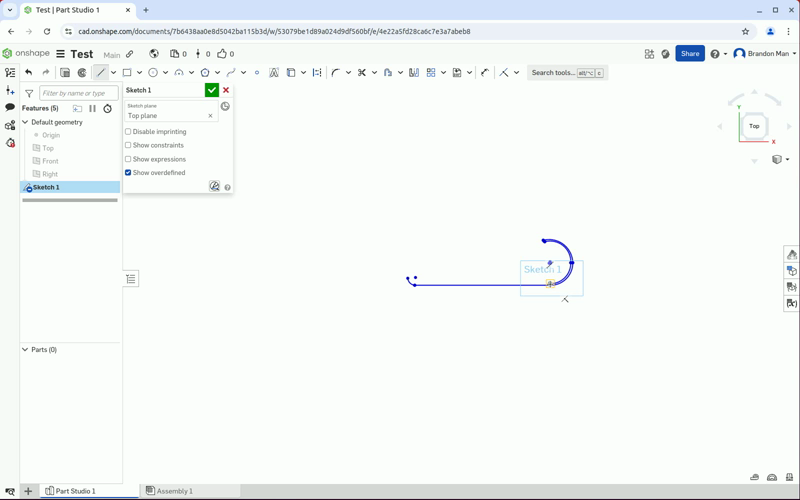
key_down(shift)
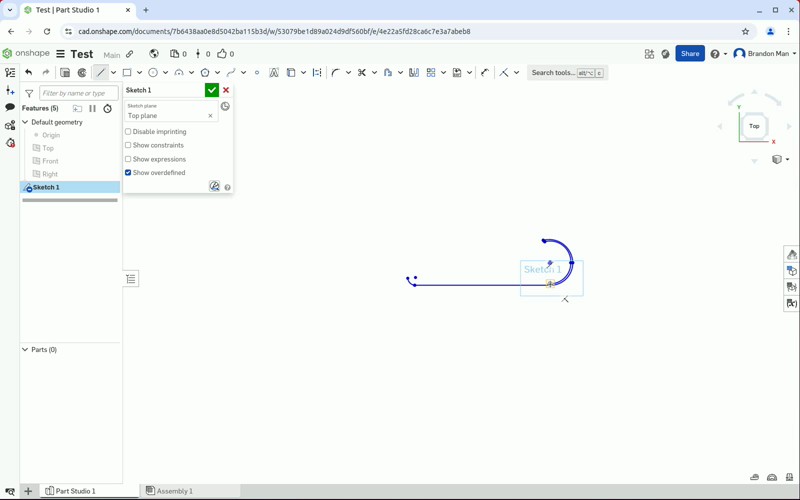
mouse_move(414, 283)
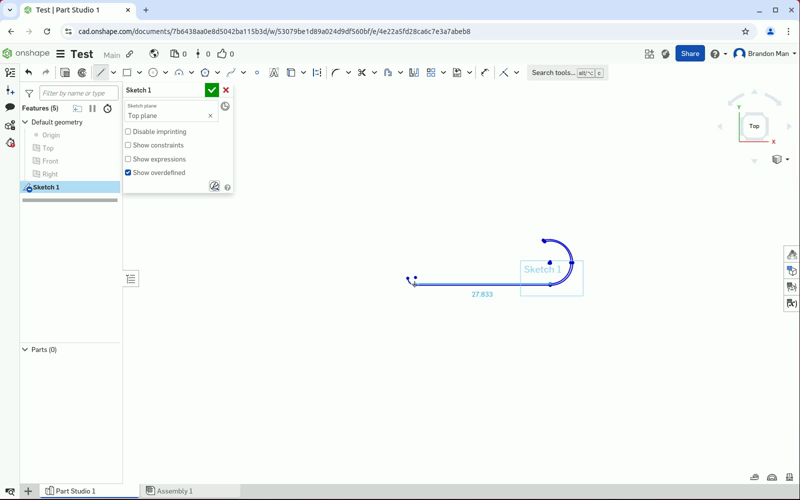
scroll(6)
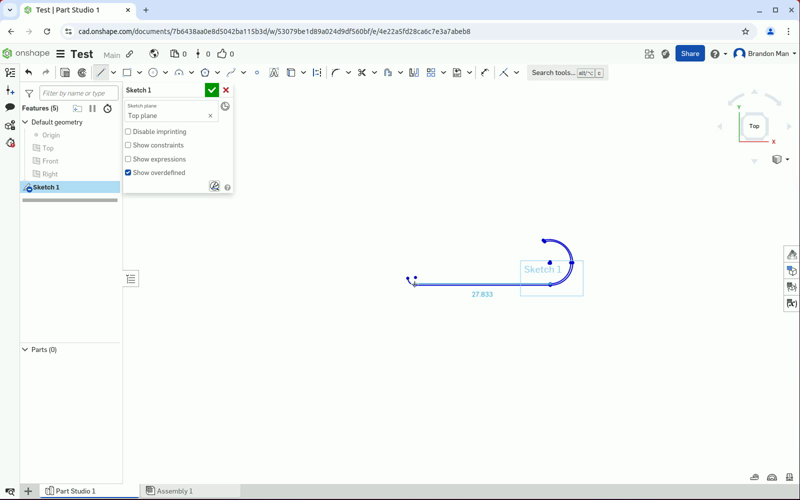
scroll(6)
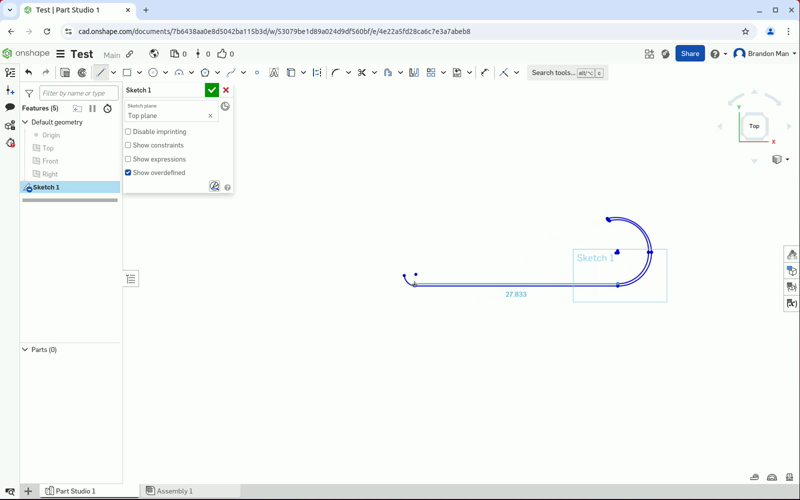
scroll(6)
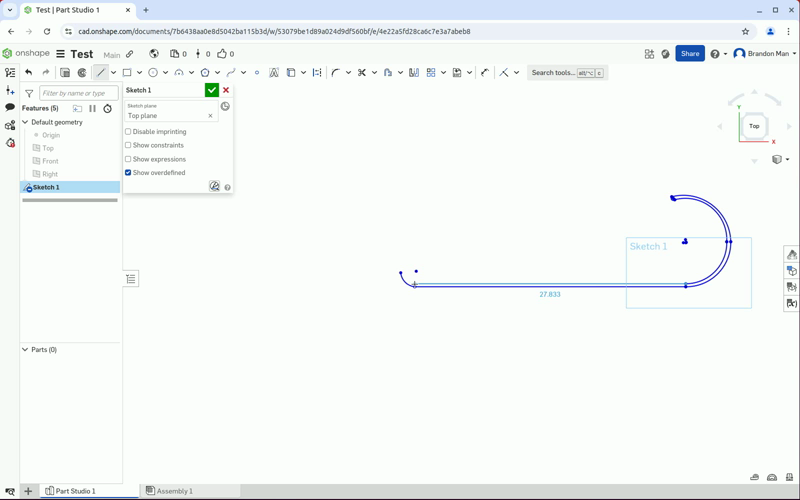
scroll(6)
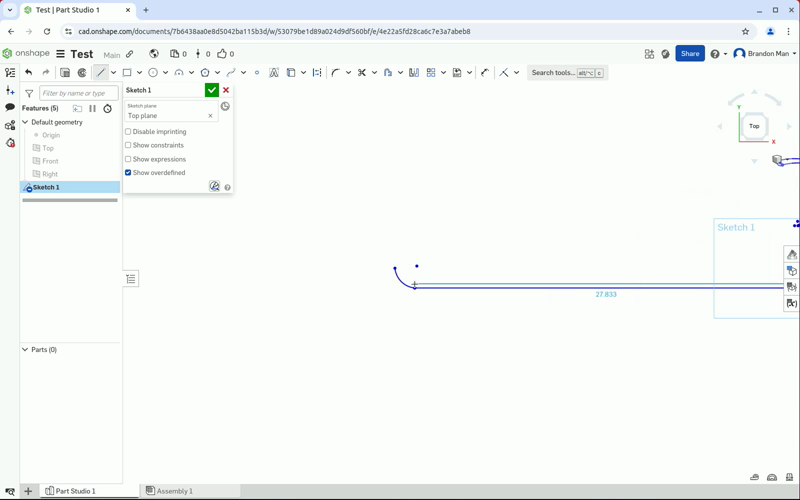
scroll(6)
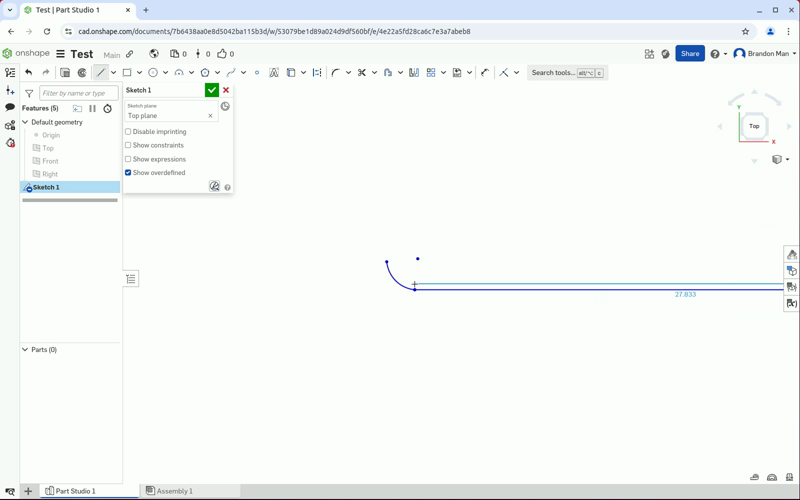
scroll(6)
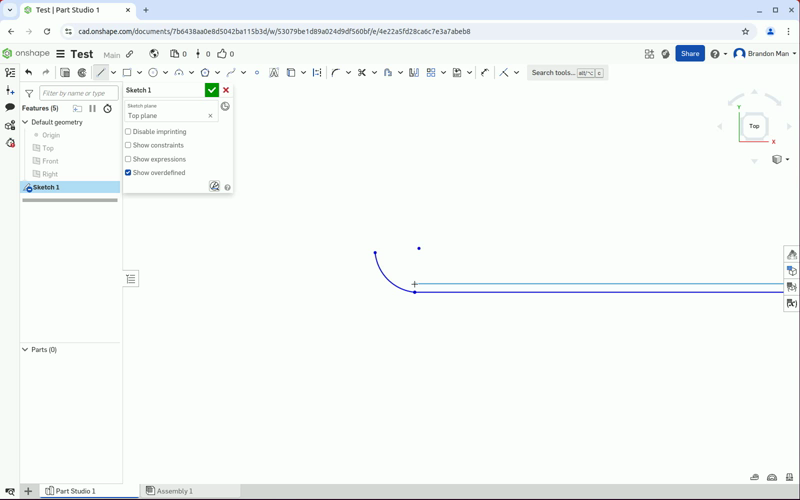
scroll(6)
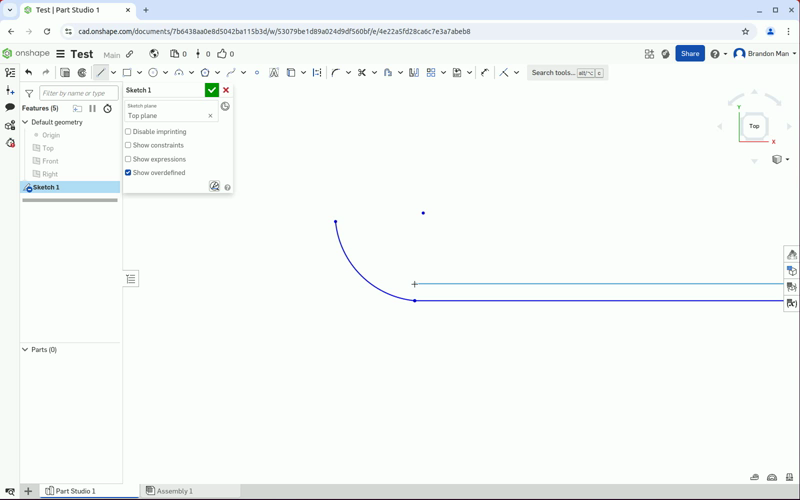
click(414, 283)
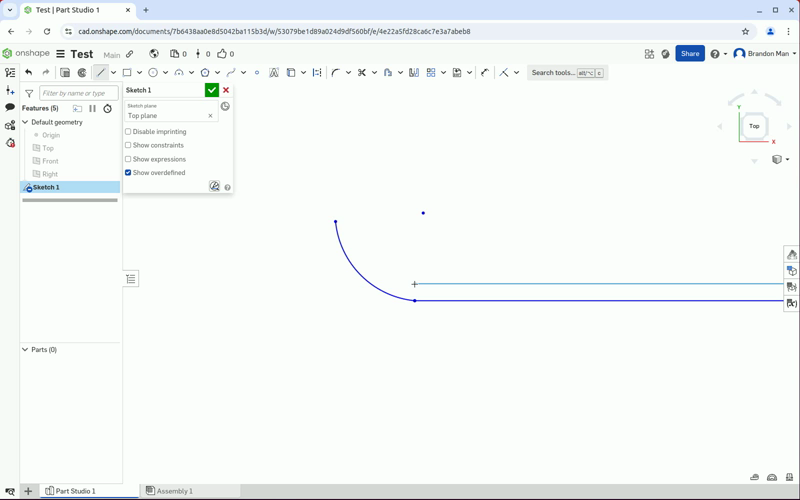
scroll(-6)
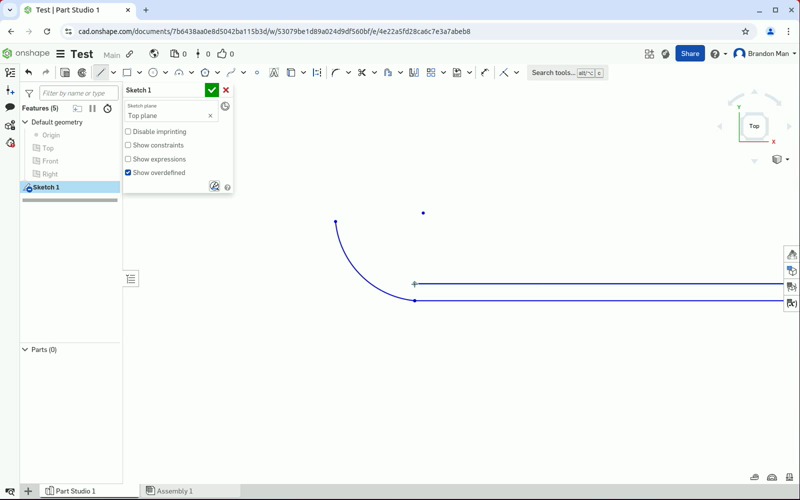
scroll(-6)
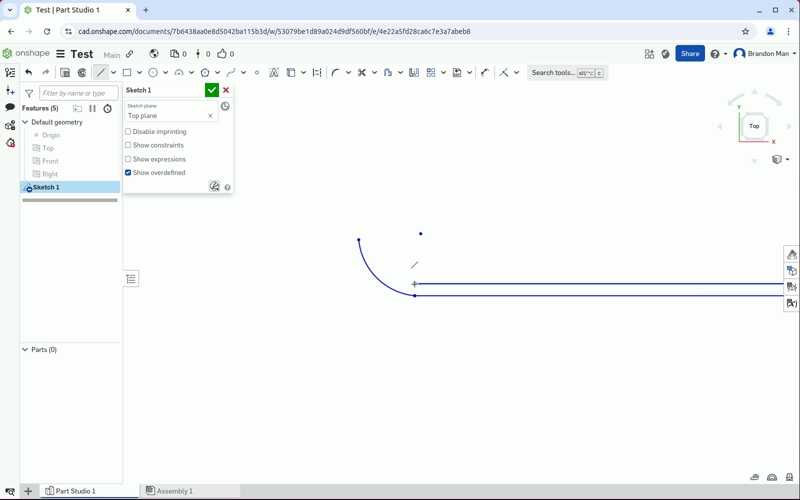
scroll(-6)
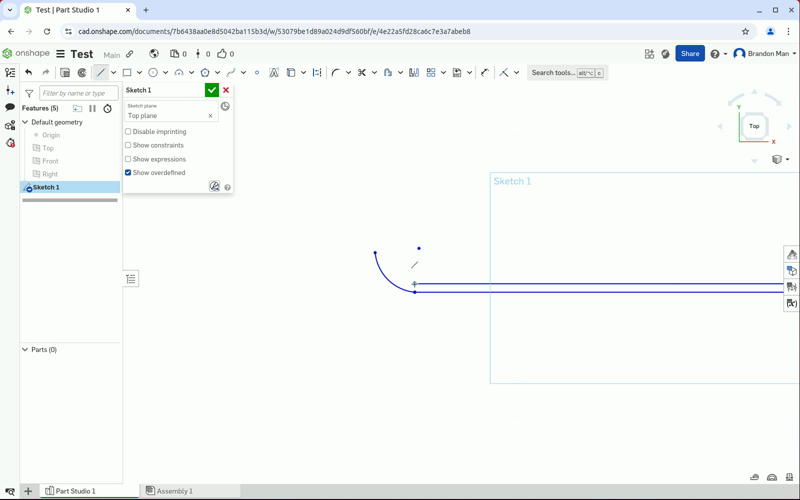
scroll(-6)
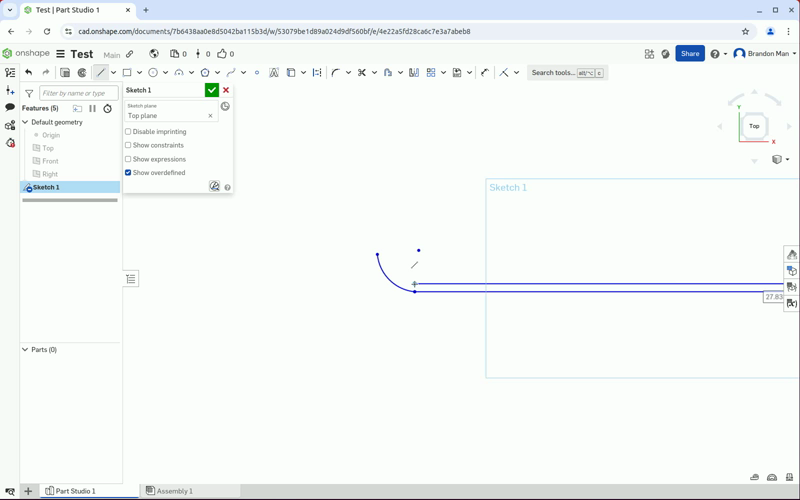
scroll(-6)
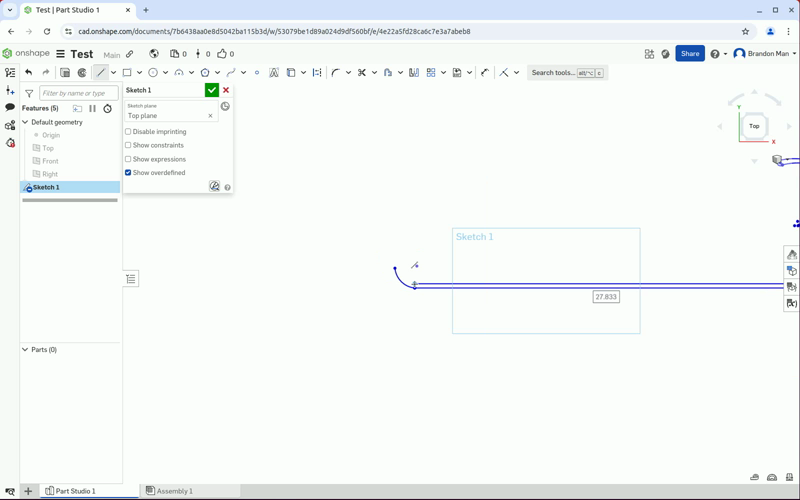
scroll(-6)
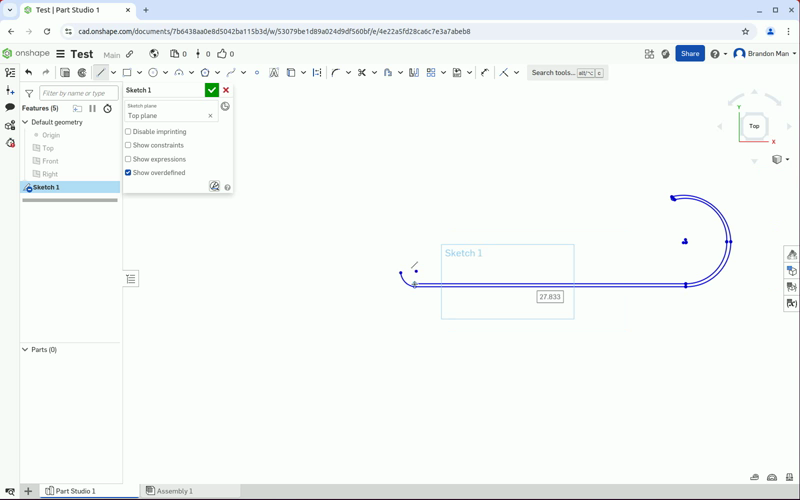
scroll(-6)
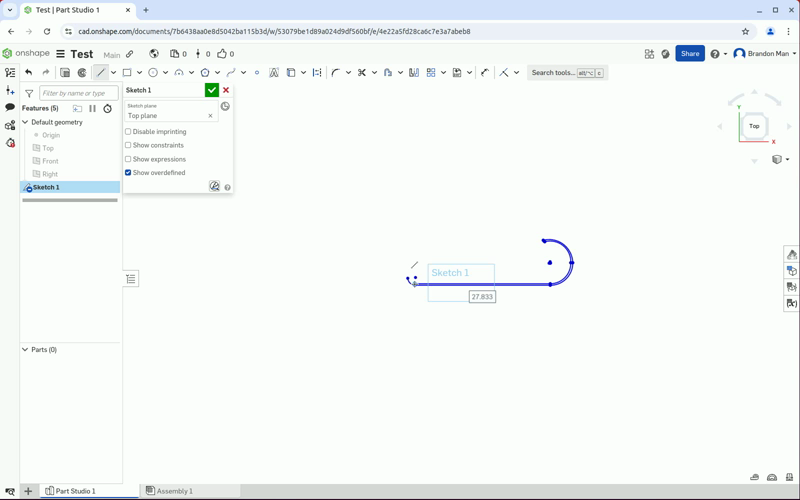
key_up(shift)
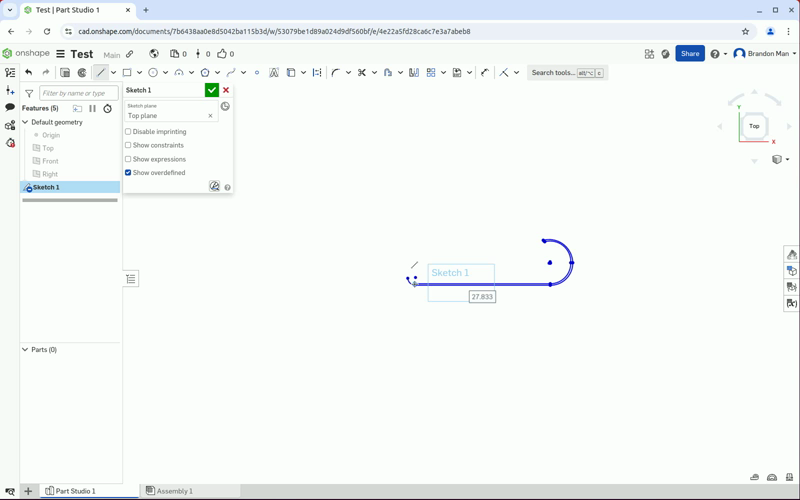
key(esc)
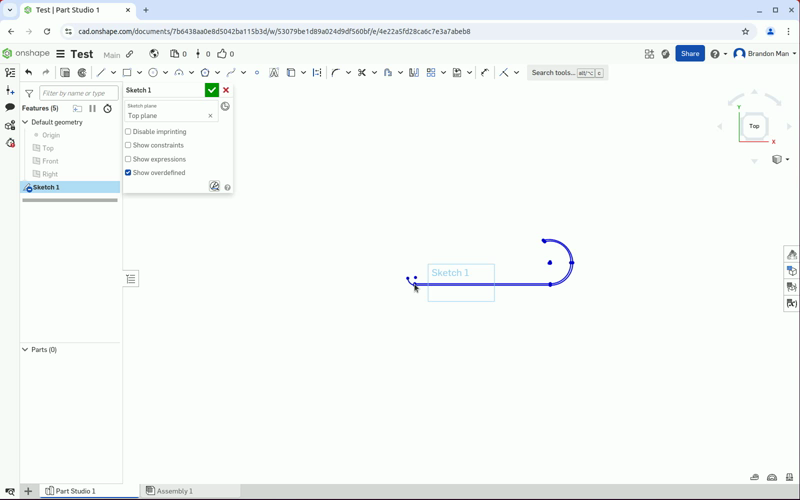
key(a)
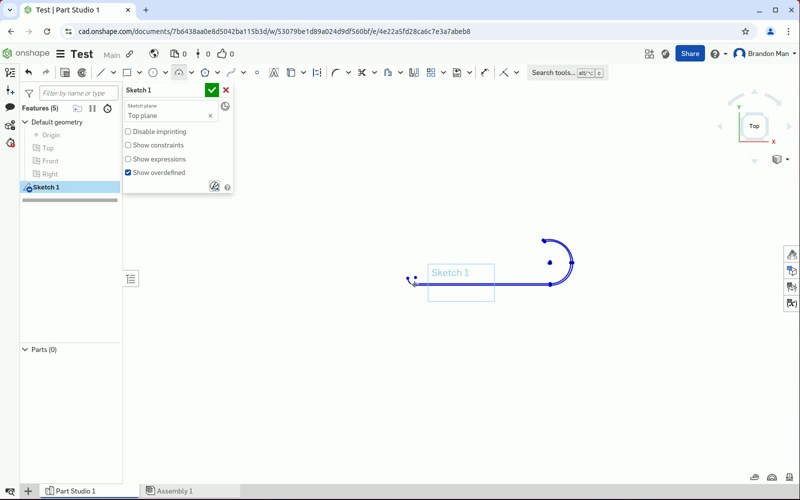
mouse_move(414, 283)
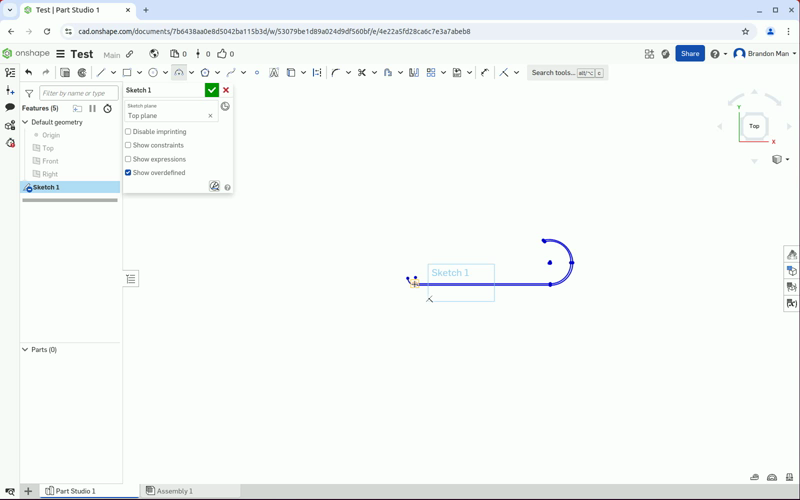
scroll(6)
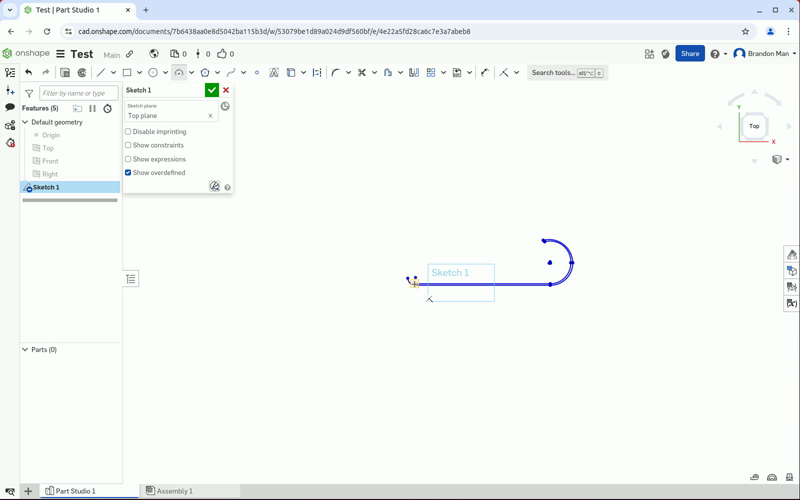
scroll(6)
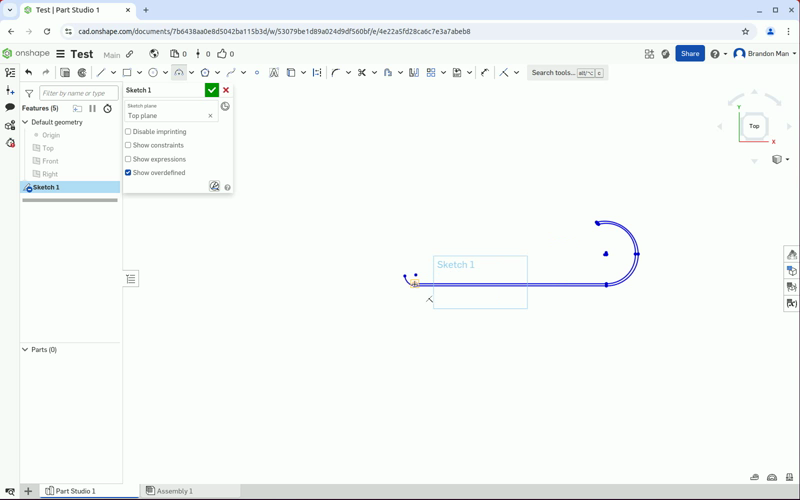
scroll(6)
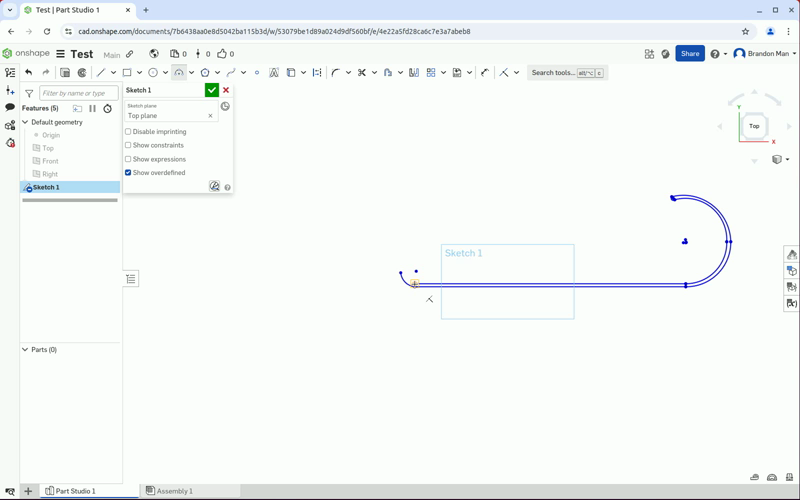
scroll(6)
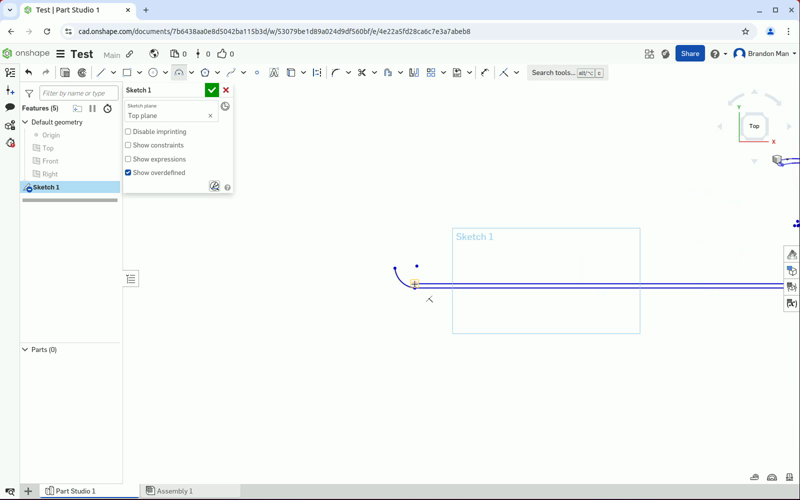
scroll(6)
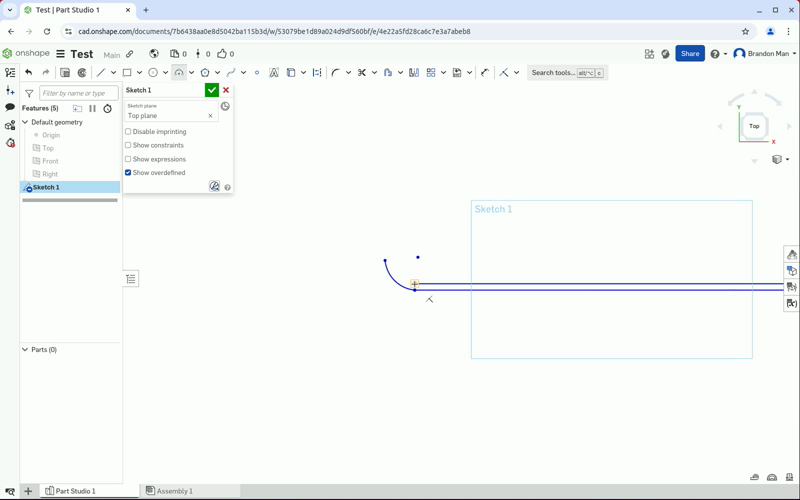
scroll(6)
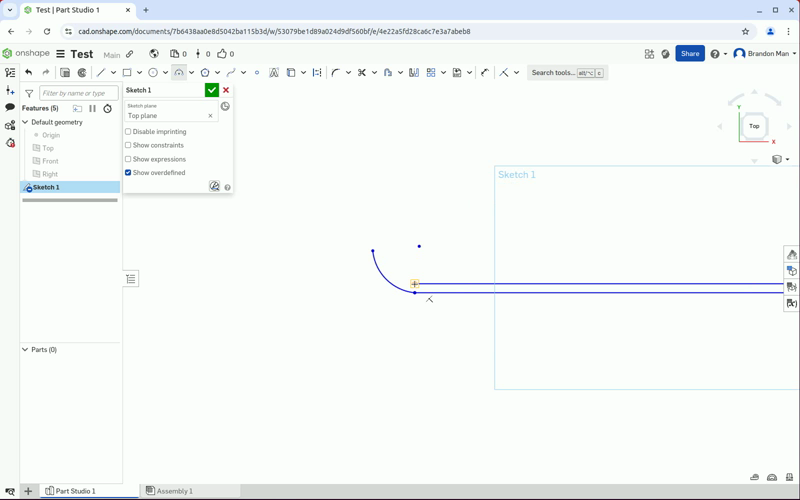
scroll(6)
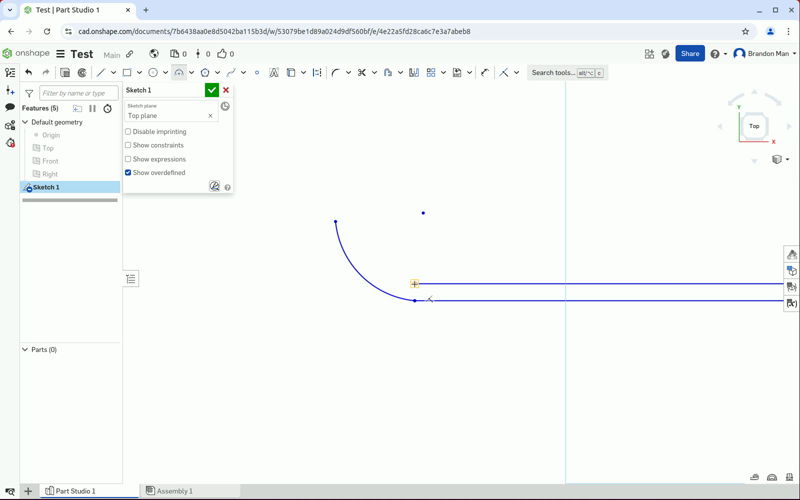
click(414, 283)
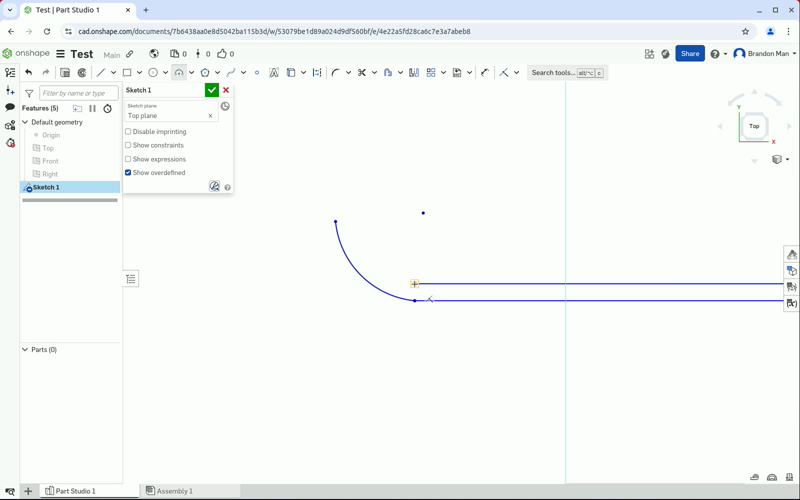
scroll(-6)
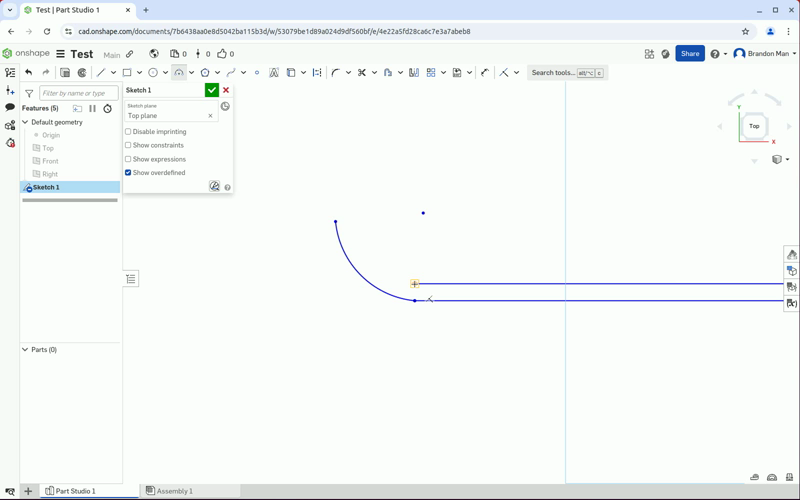
scroll(-6)
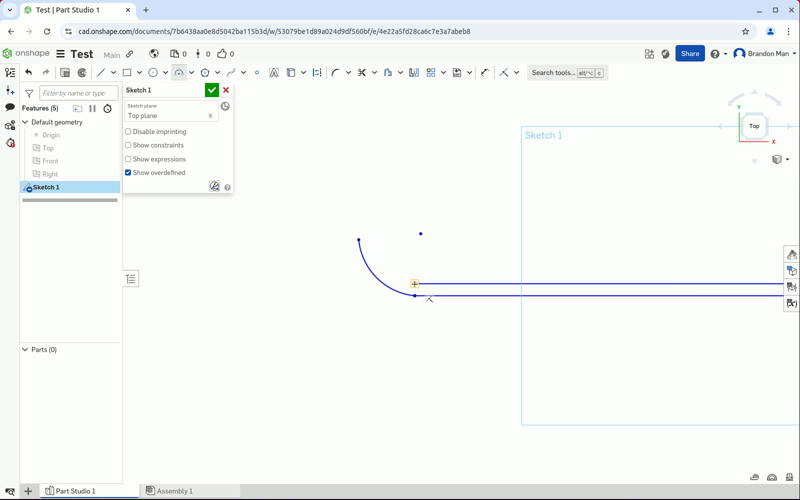
scroll(-6)
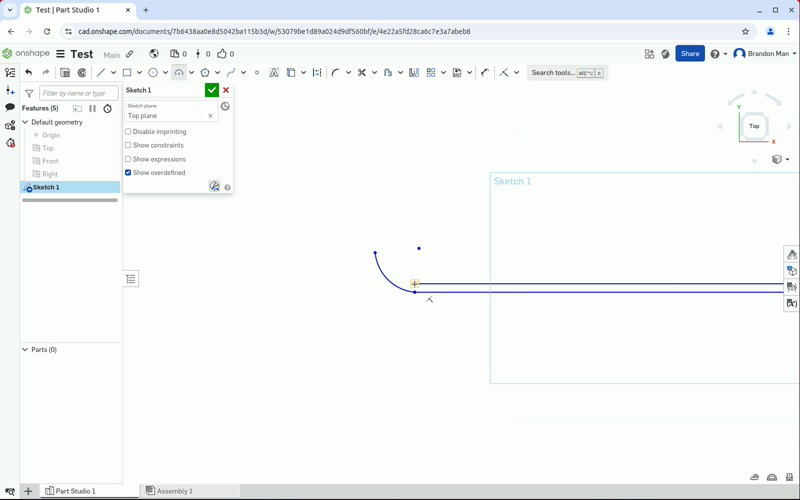
scroll(-6)
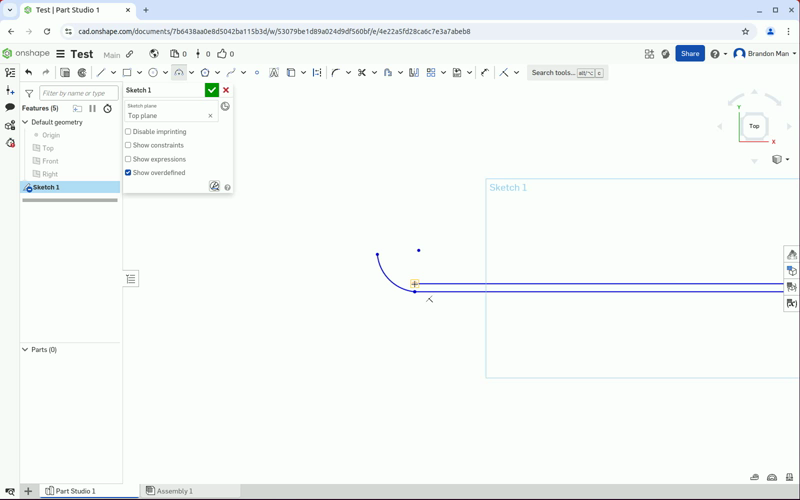
scroll(-6)
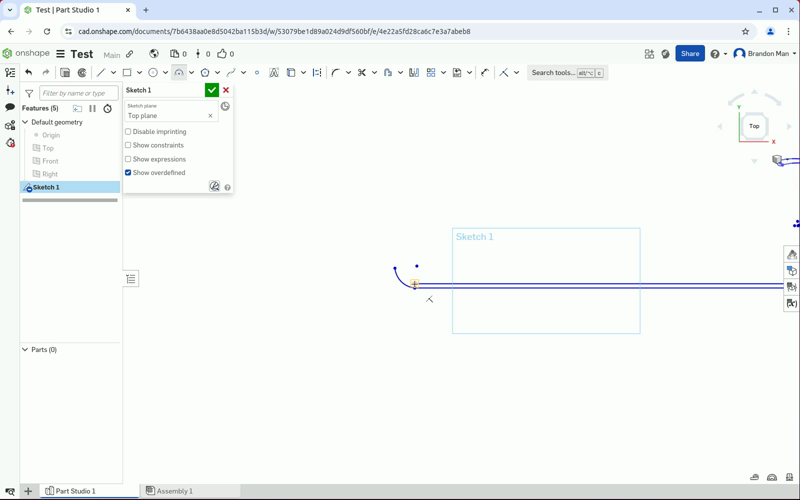
scroll(-6)
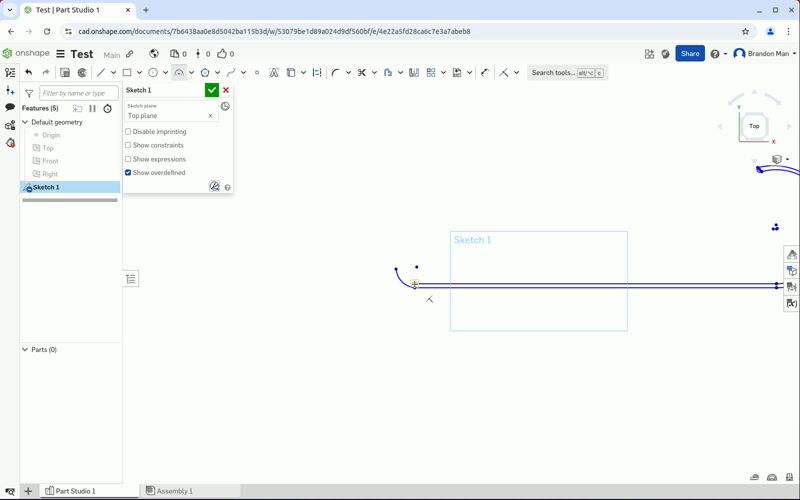
scroll(-6)
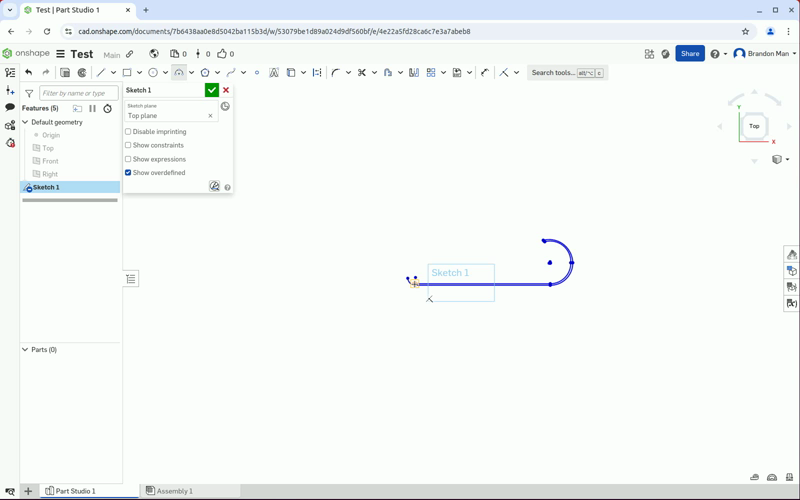
key_down(shift)
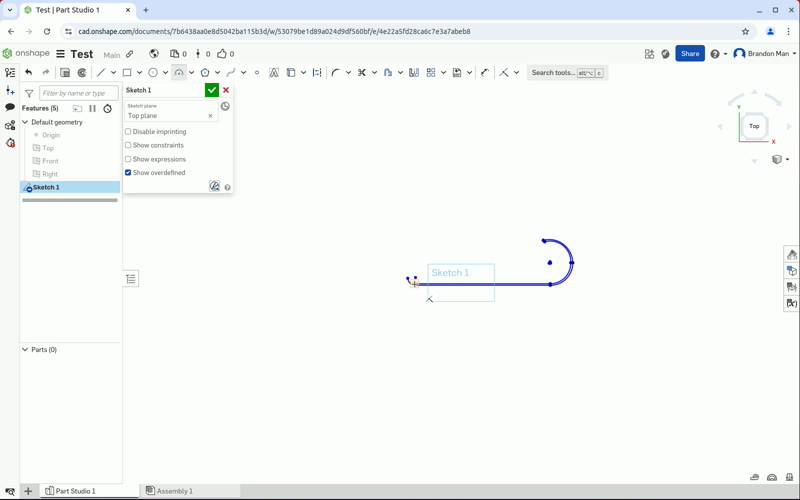
mouse_move(409, 278)
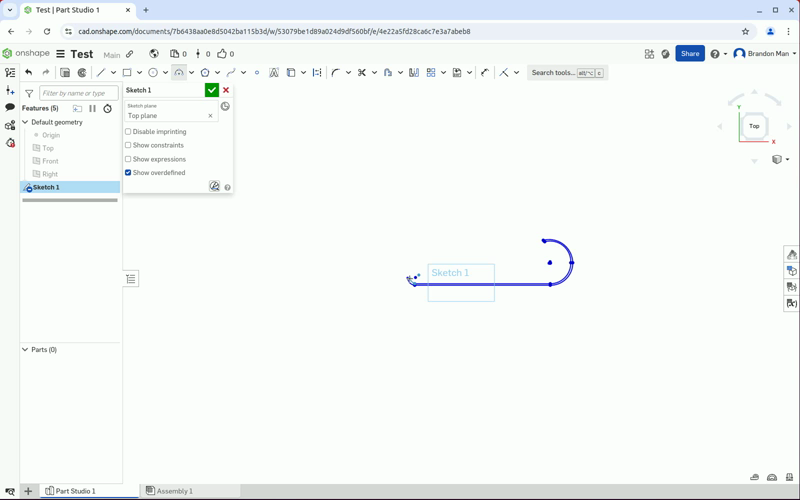
scroll(6)
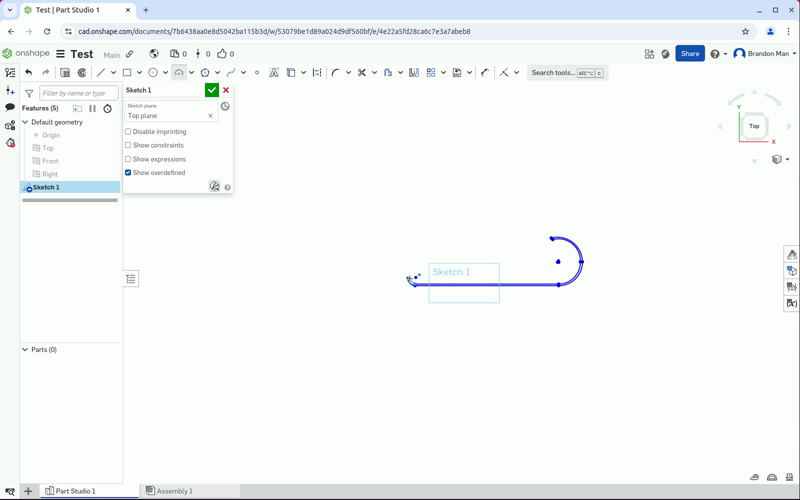
scroll(6)
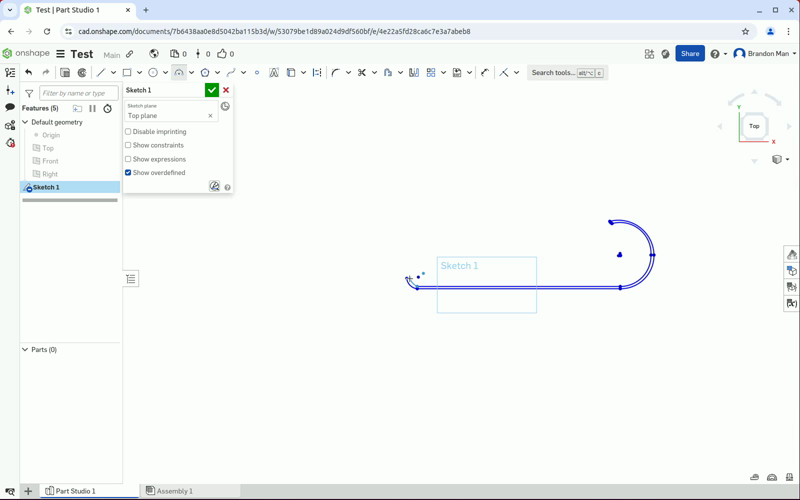
scroll(6)
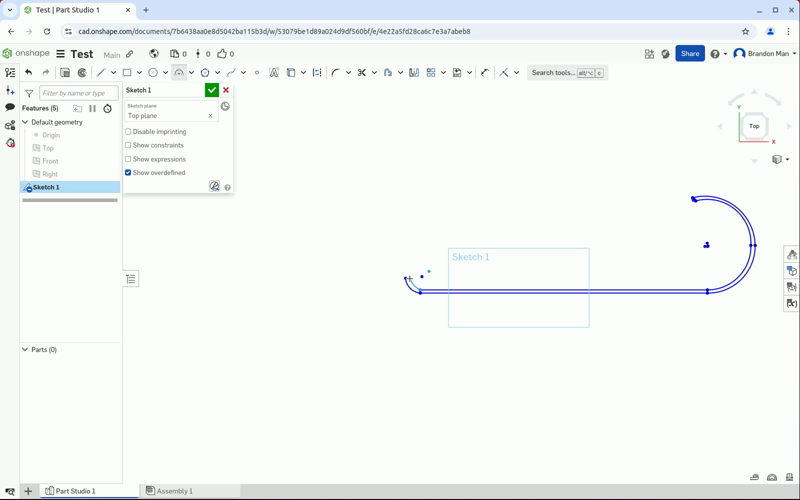
scroll(6)
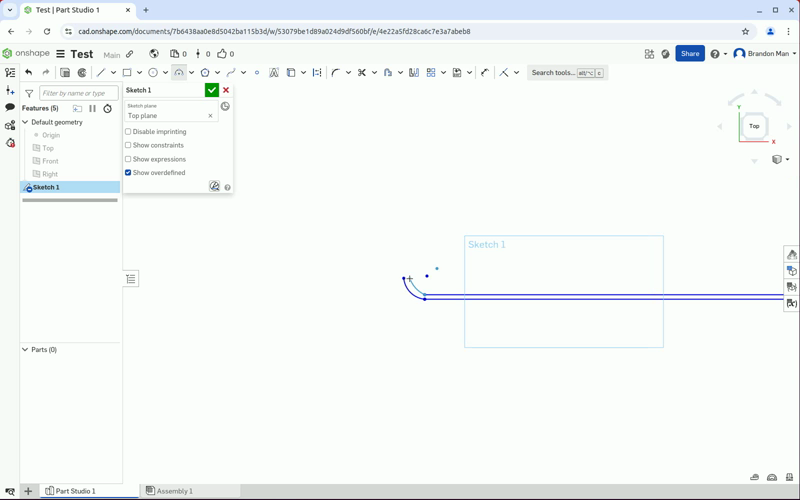
scroll(6)
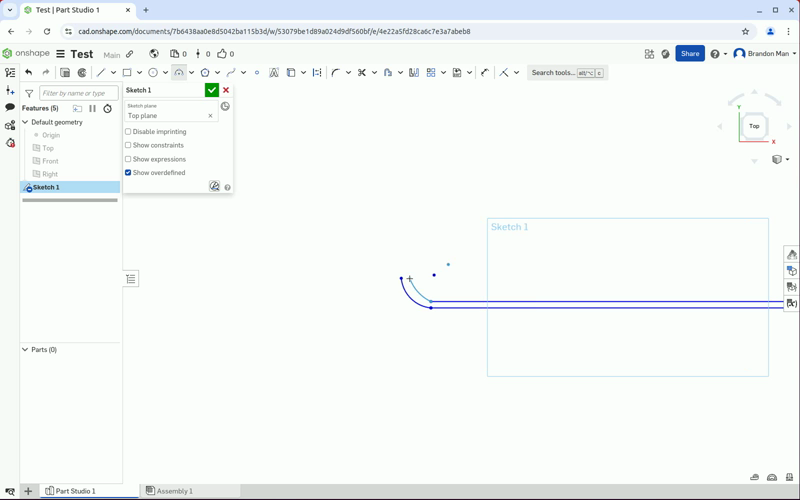
scroll(6)
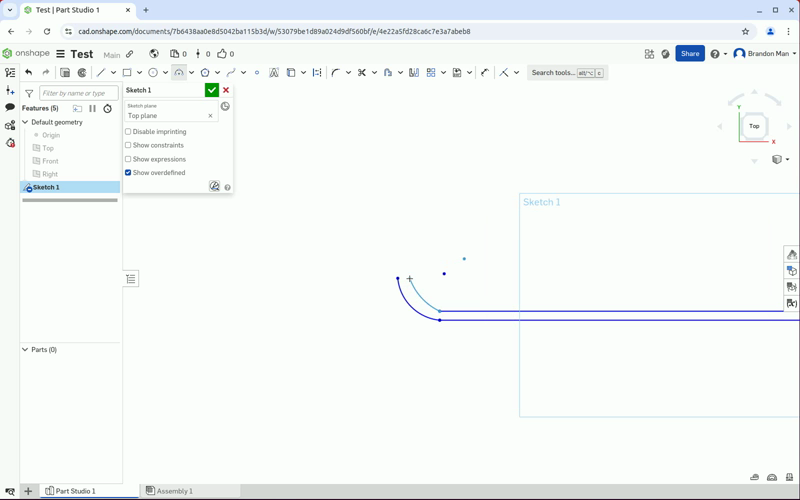
scroll(6)
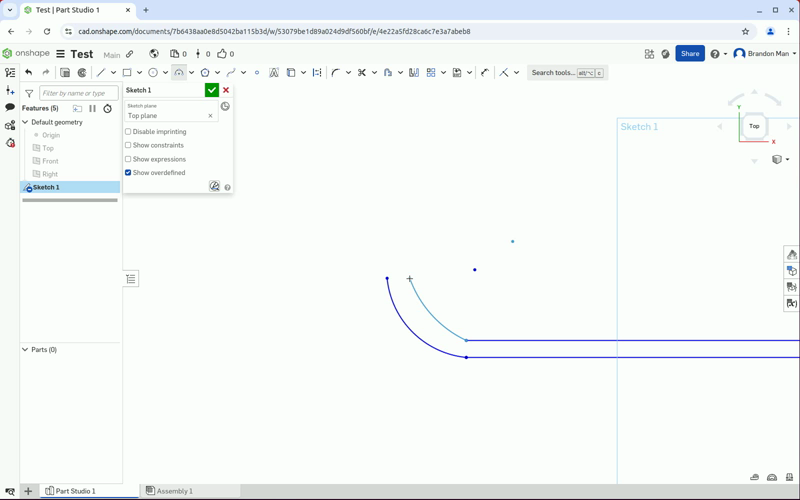
click(409, 278)
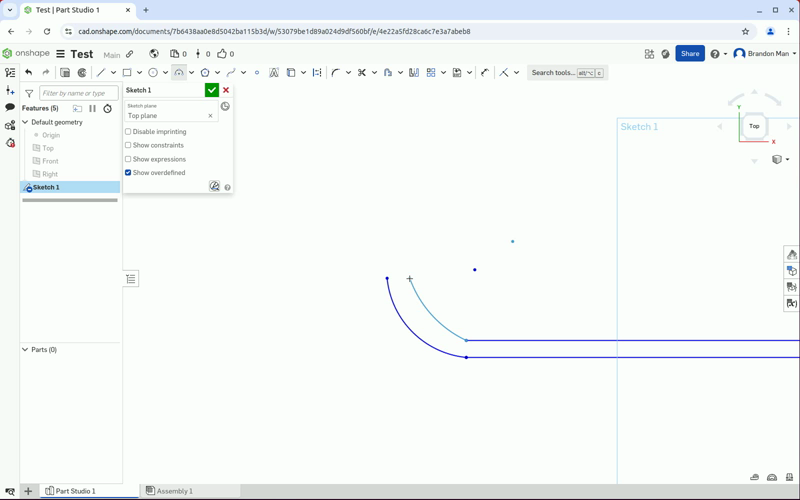
scroll(-6)
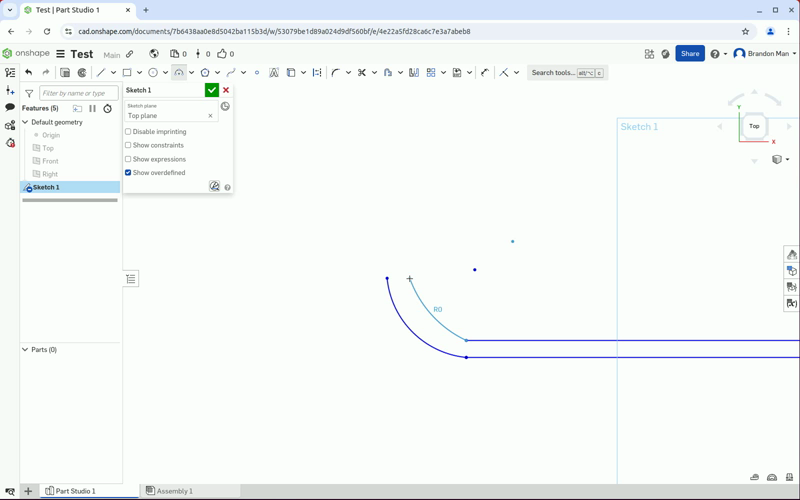
scroll(-6)
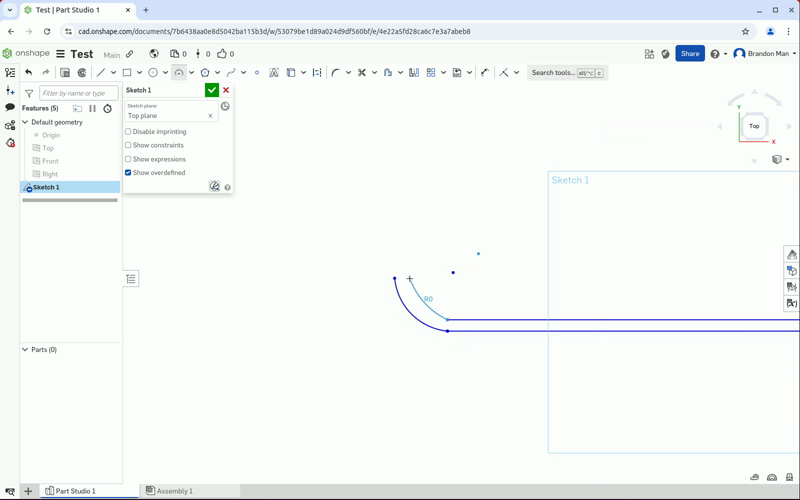
scroll(-6)
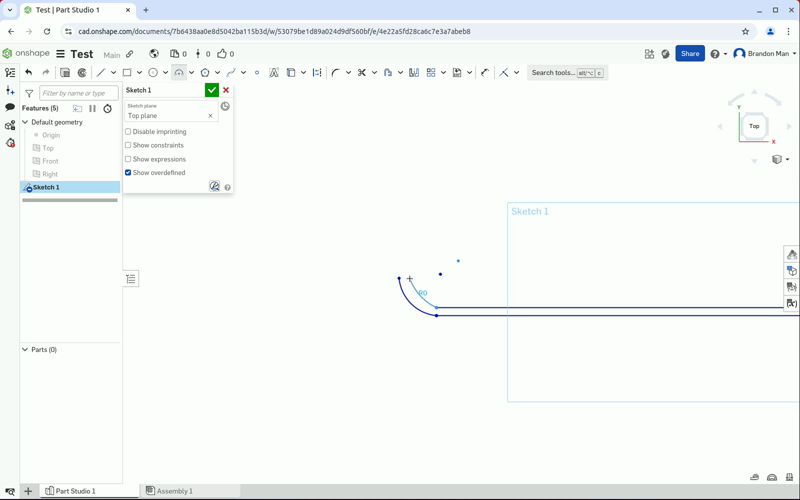
scroll(-6)
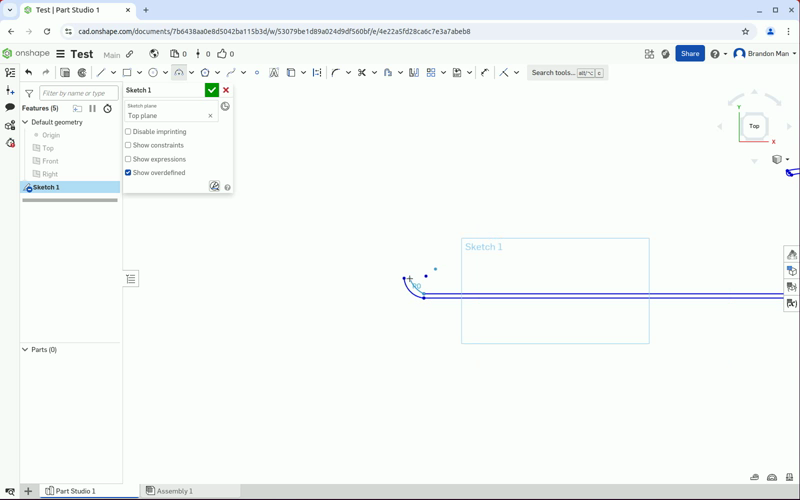
scroll(-6)
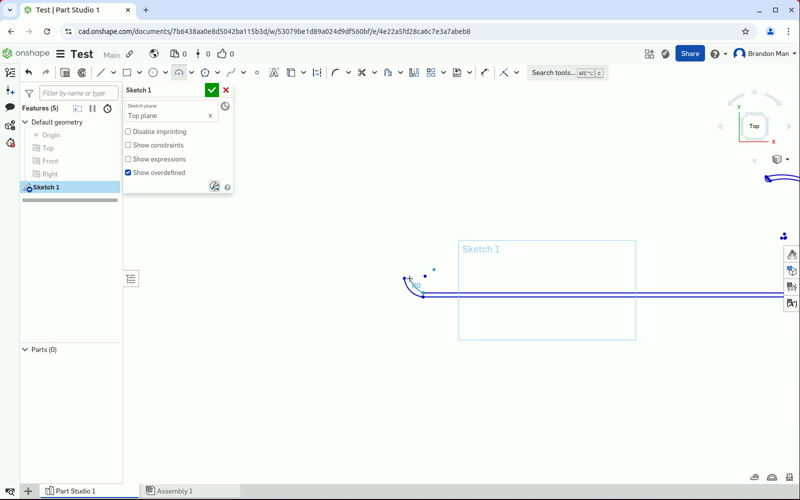
scroll(-6)
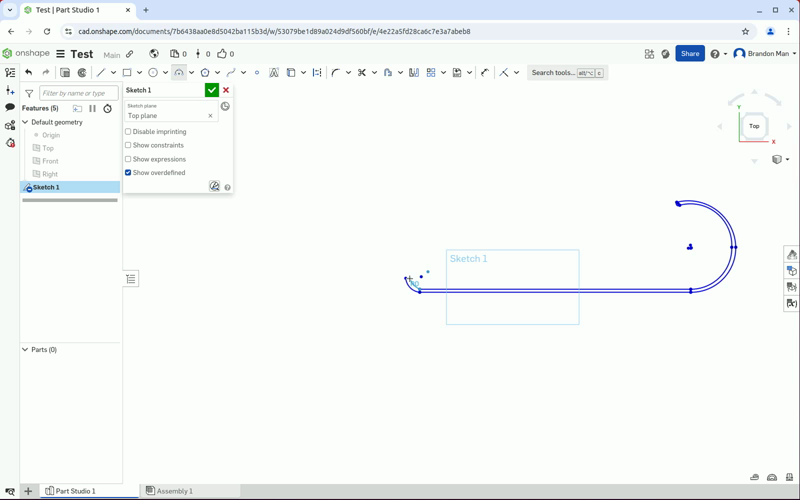
scroll(-6)
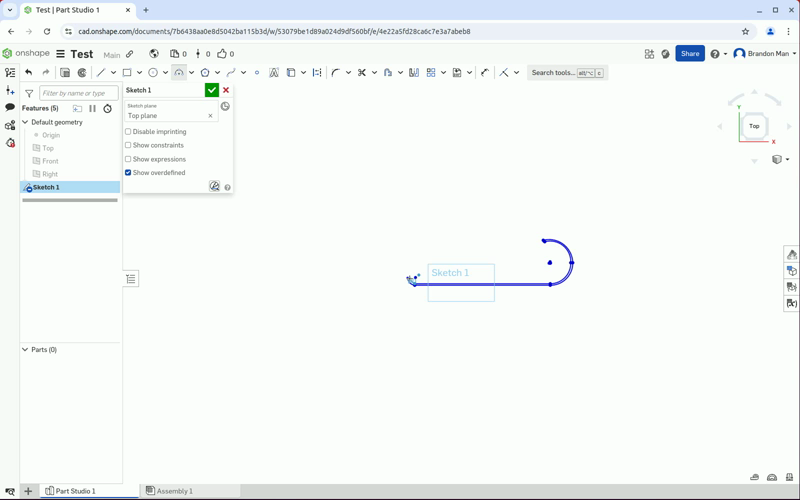
mouse_move(411, 282)
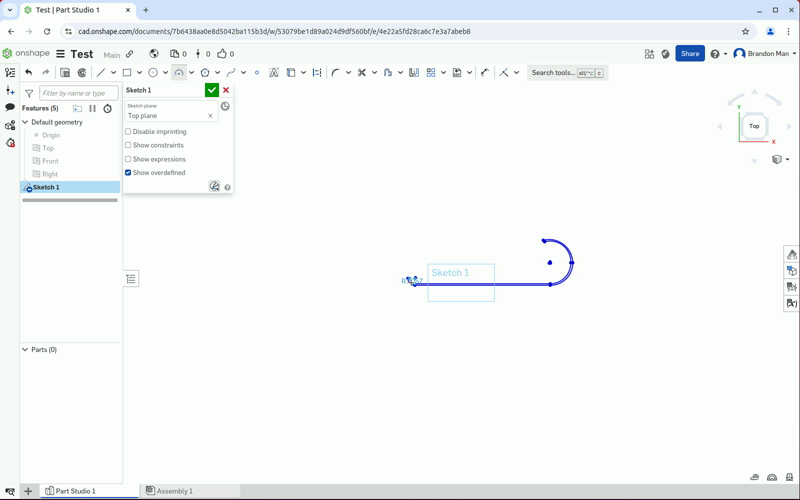
scroll(6)
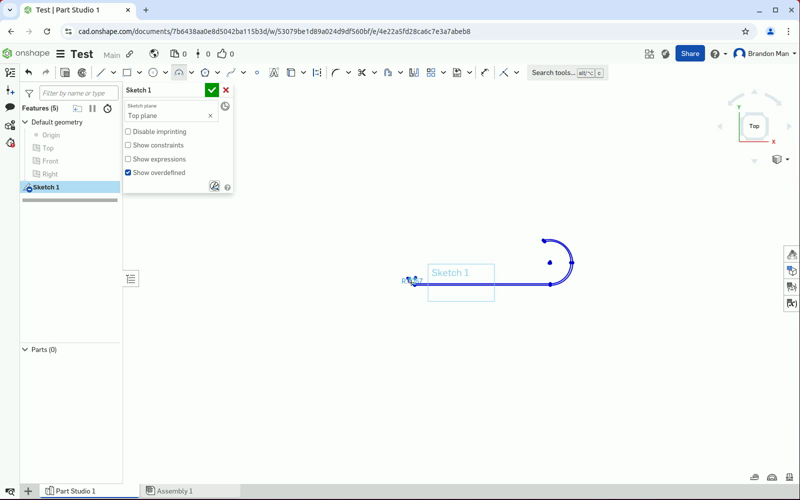
scroll(6)
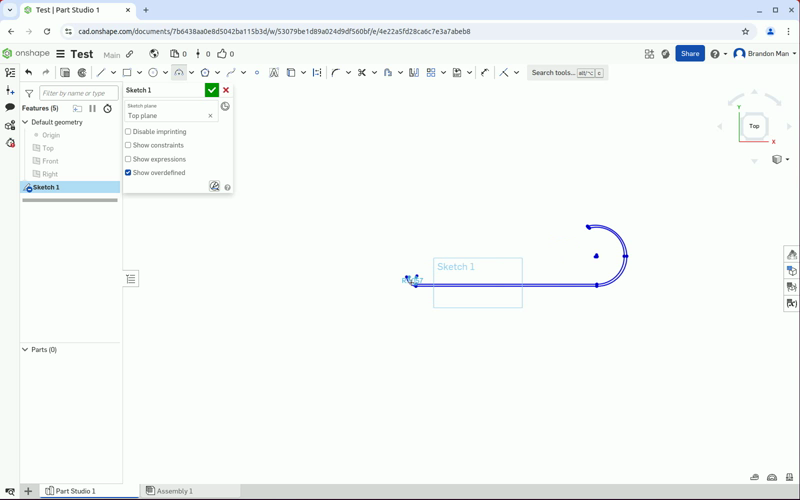
scroll(6)
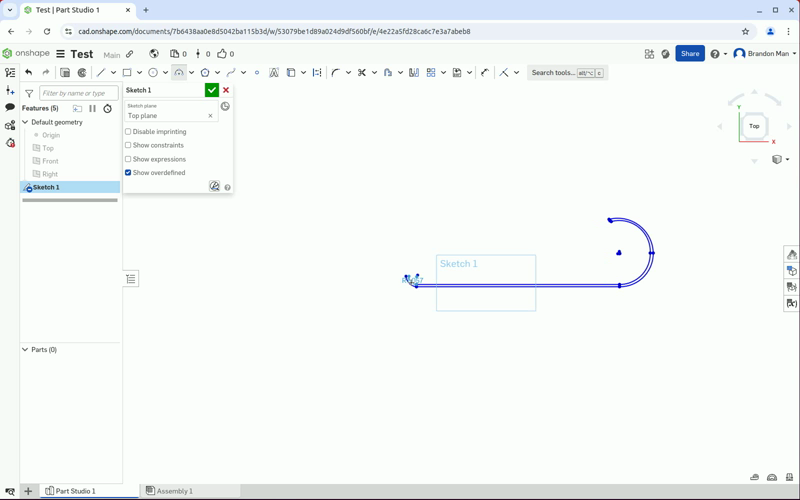
scroll(6)
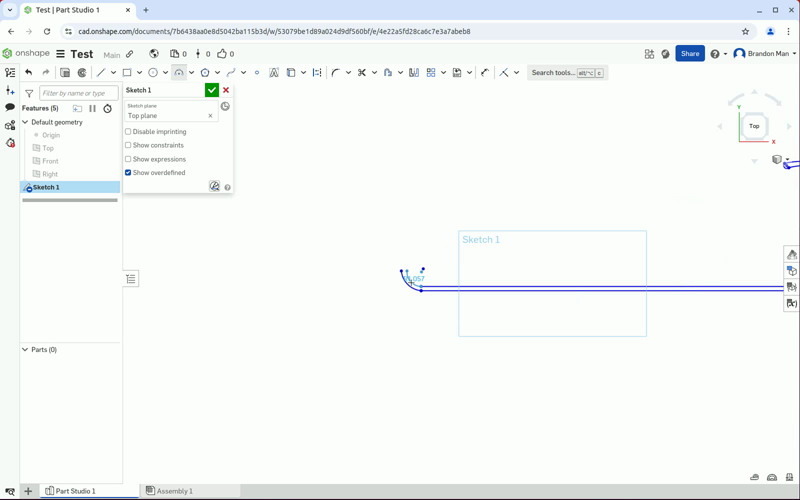
scroll(6)
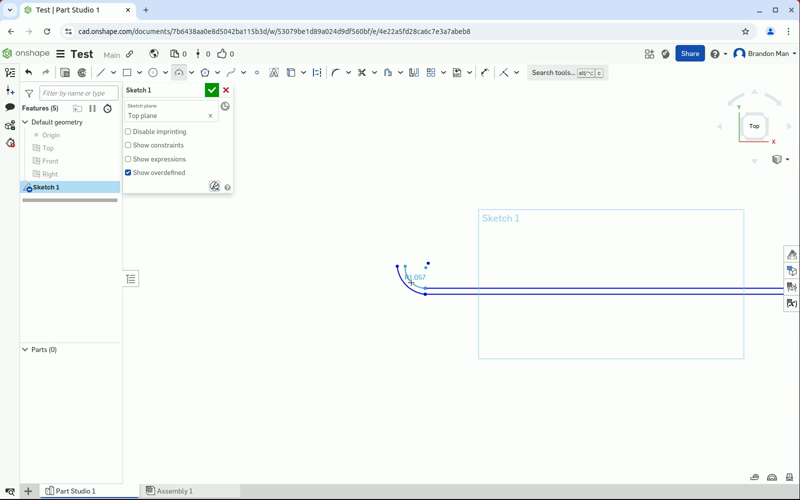
scroll(6)
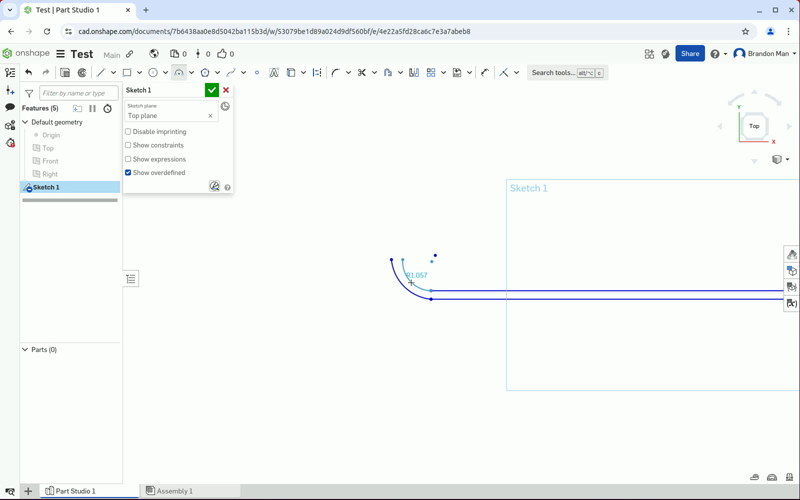
scroll(6)
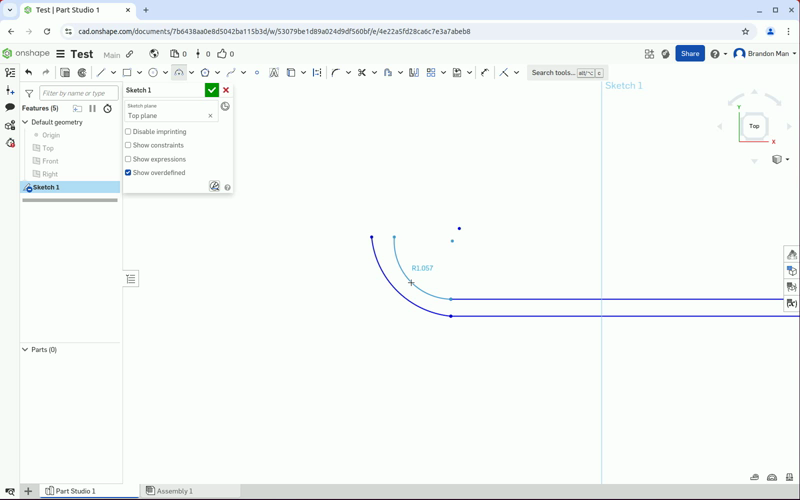
click(411, 282)
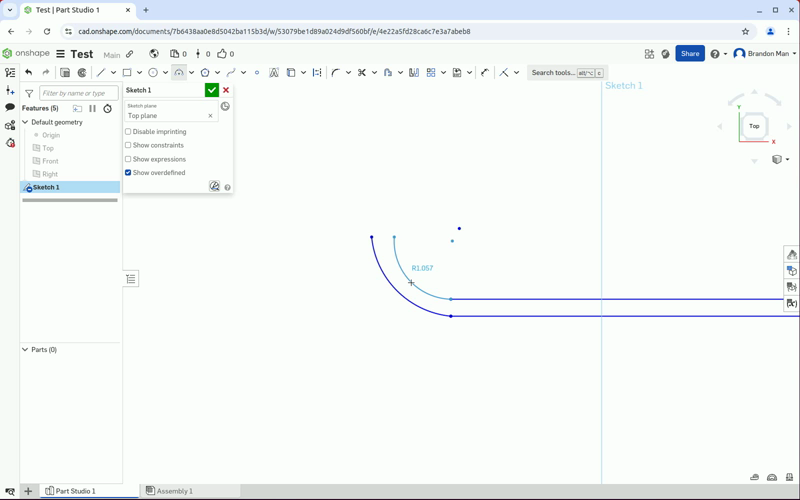
scroll(-6)
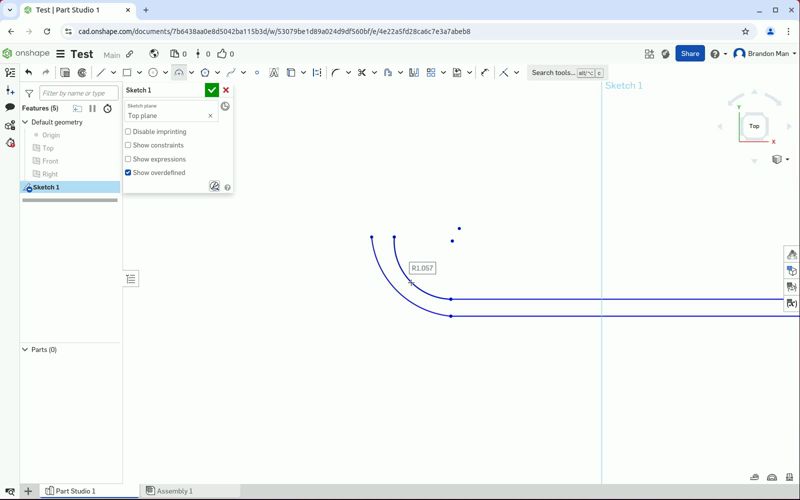
scroll(-6)
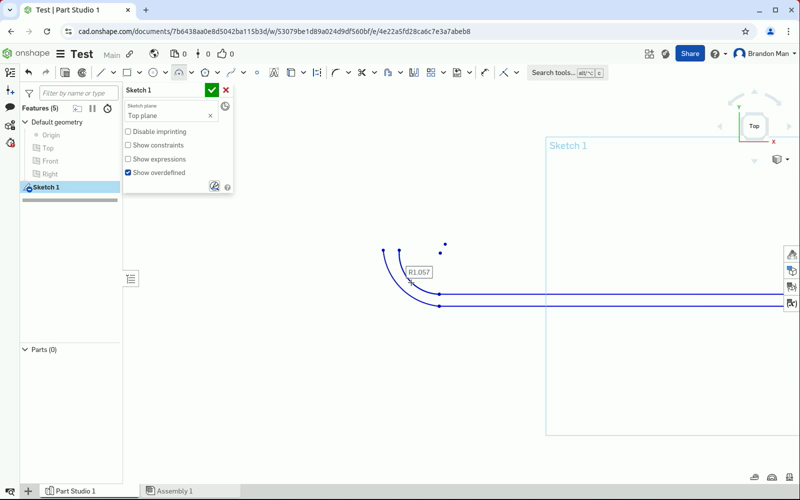
scroll(-6)
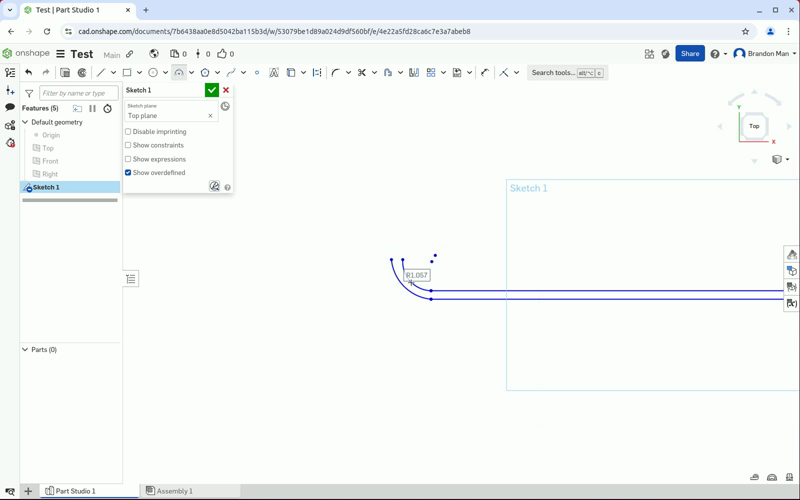
scroll(-6)
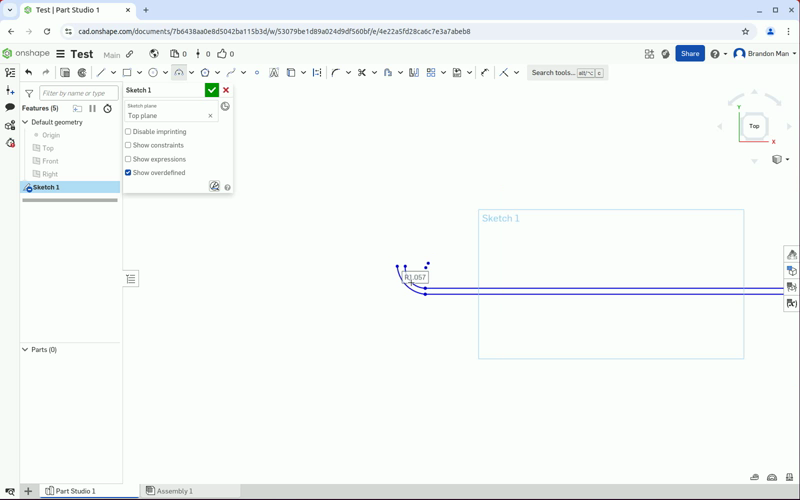
scroll(-6)
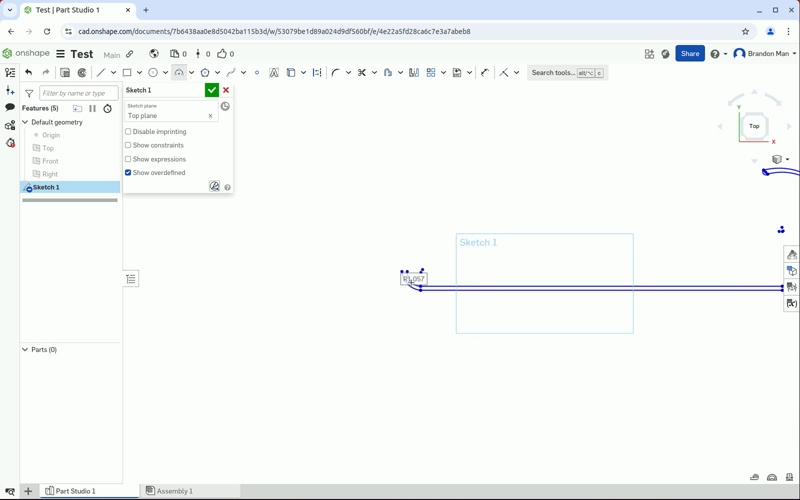
scroll(-6)
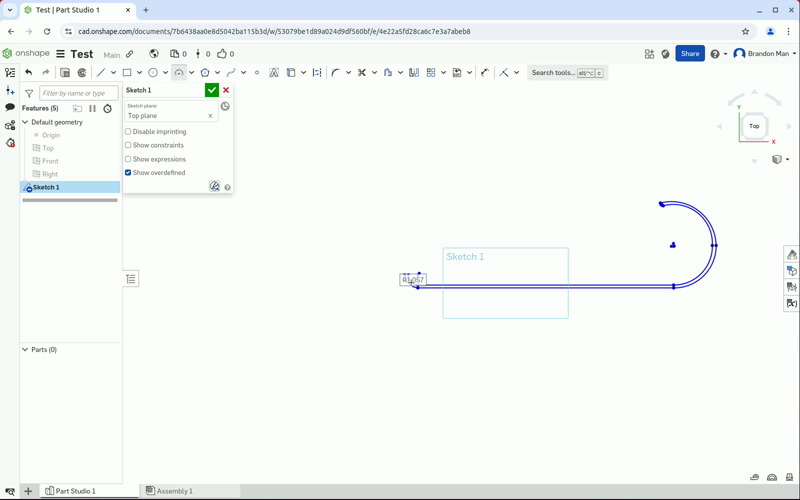
scroll(-6)
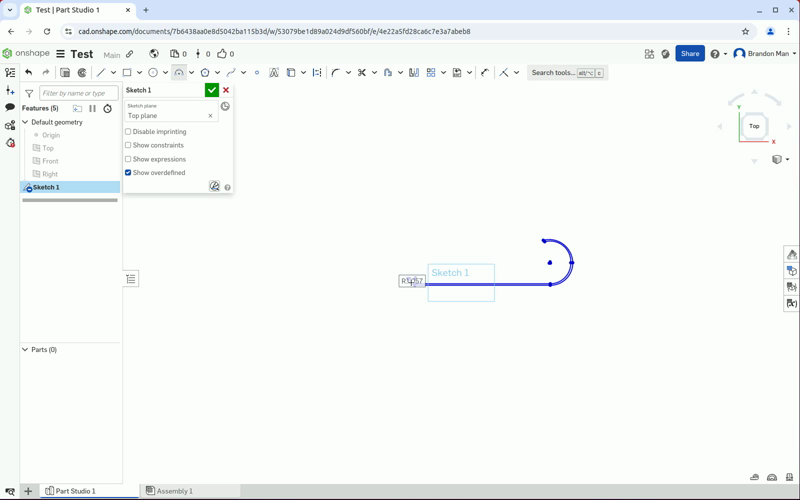
key_up(shift)
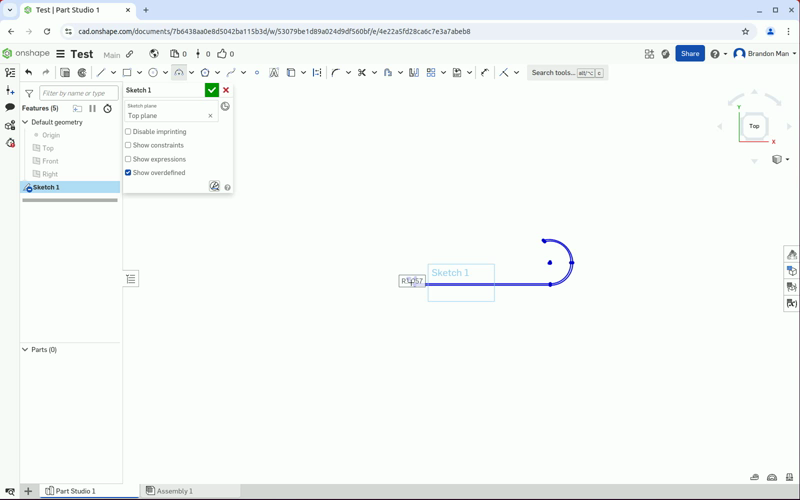
key(esc)
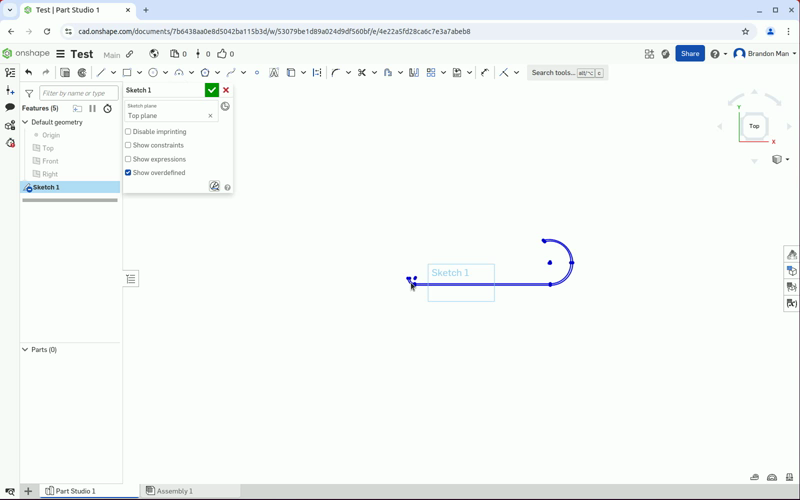
key(l)
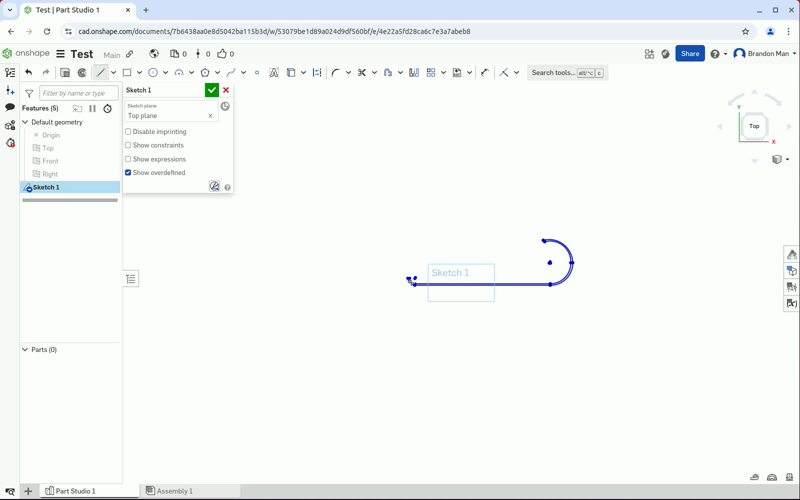
mouse_move(409, 278)
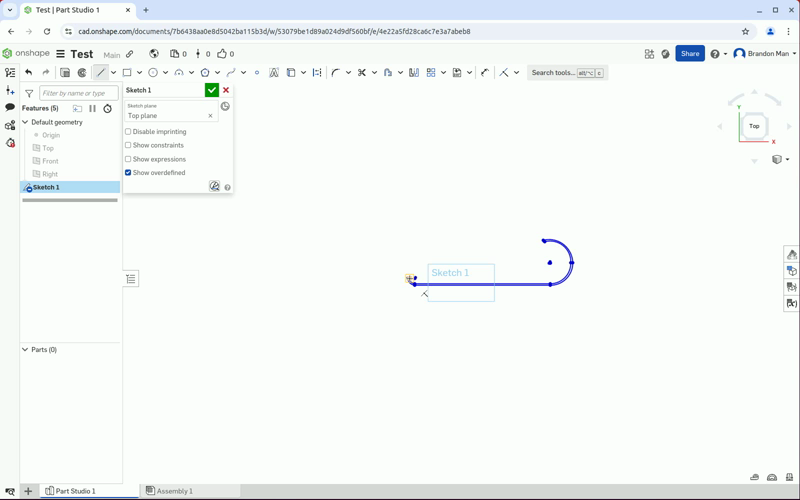
scroll(6)
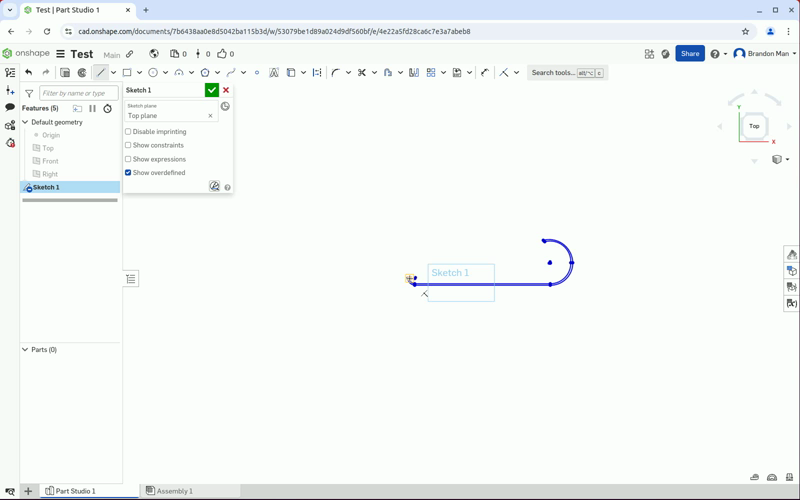
scroll(6)
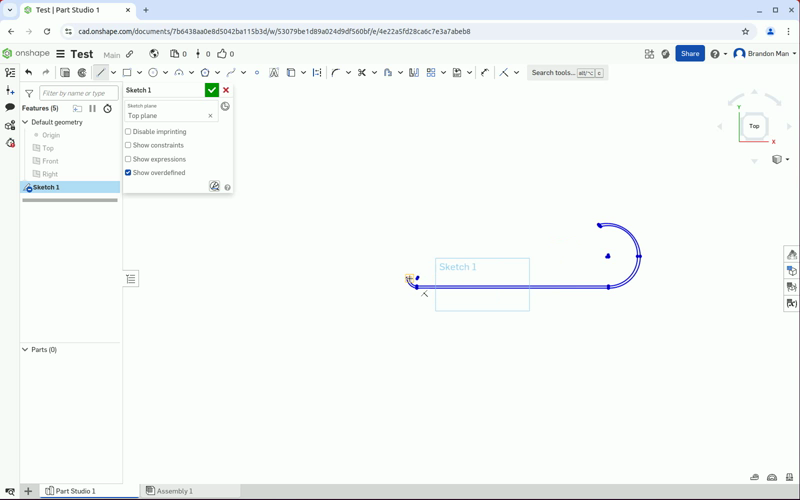
scroll(6)
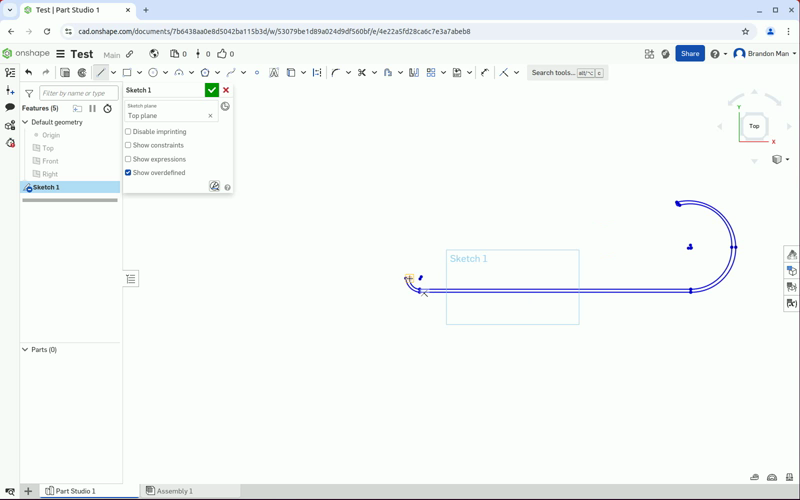
scroll(6)
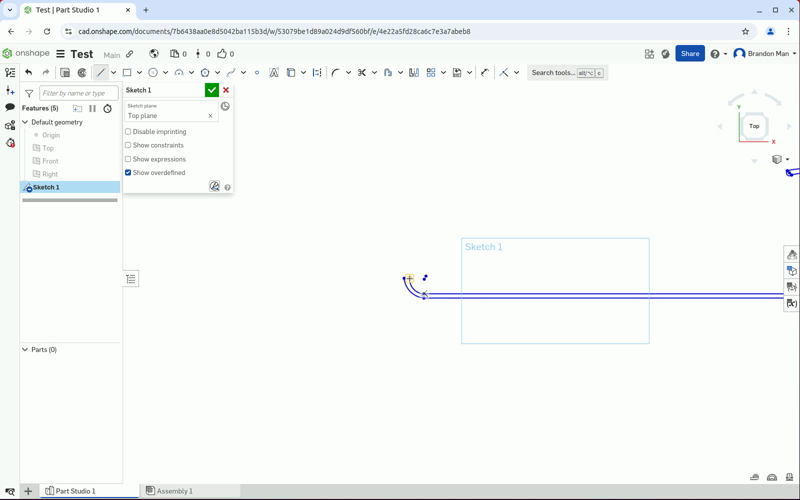
scroll(6)
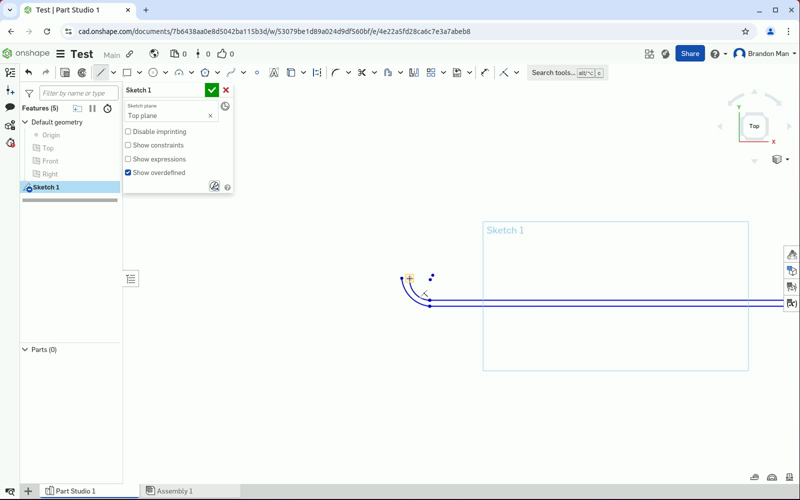
scroll(6)
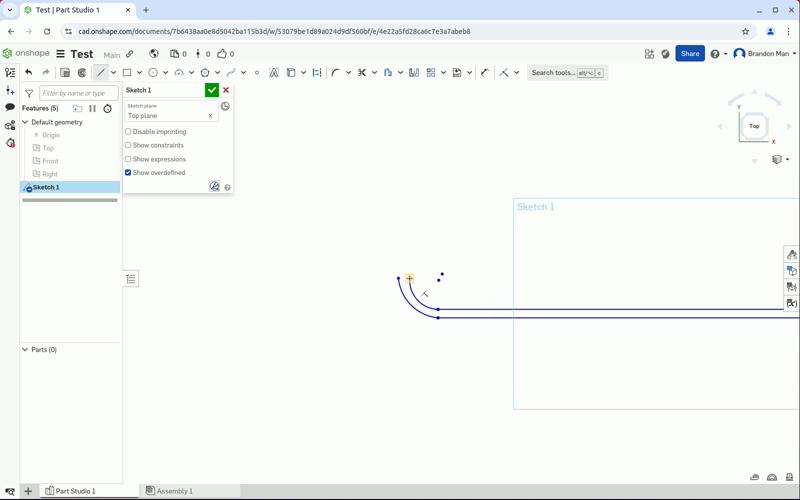
scroll(6)
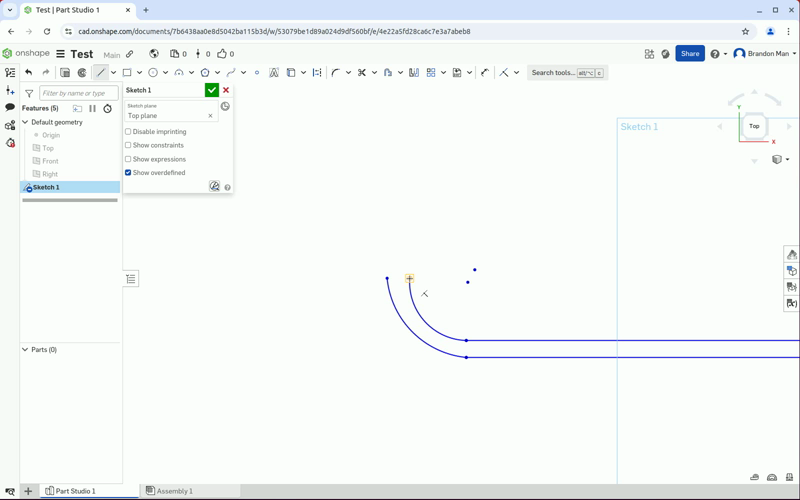
click(409, 278)
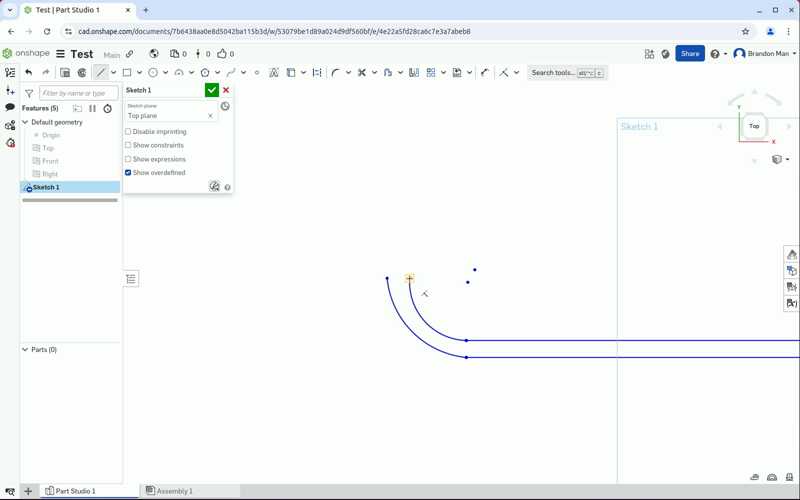
scroll(-6)
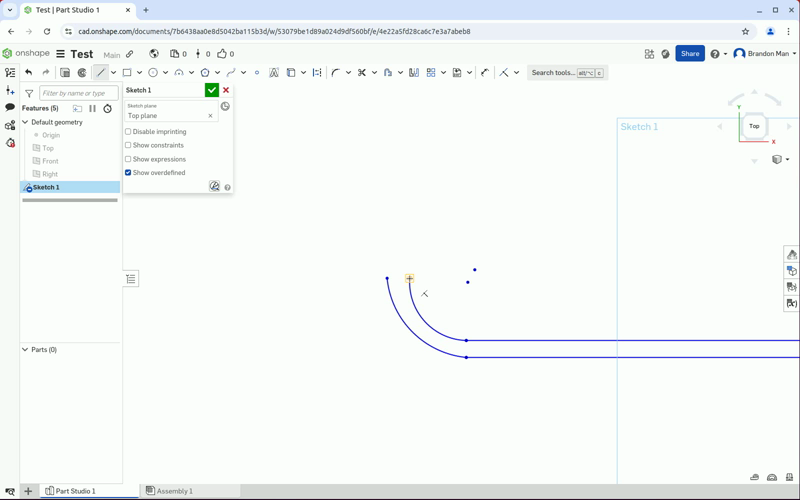
scroll(-6)
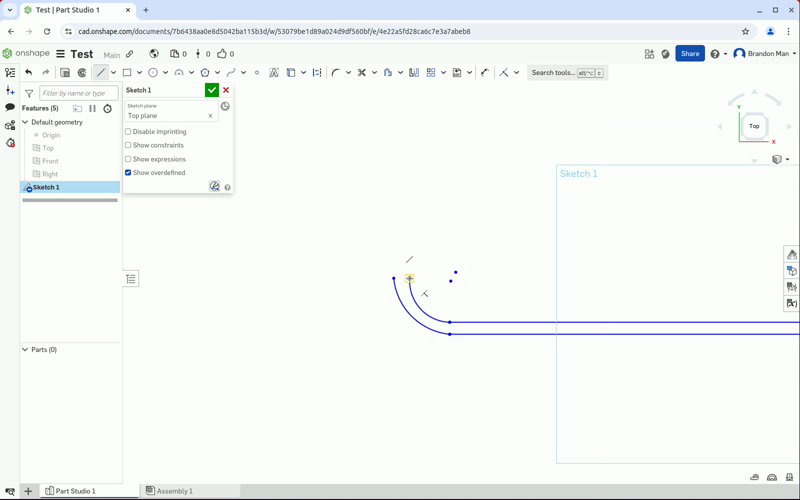
scroll(-6)
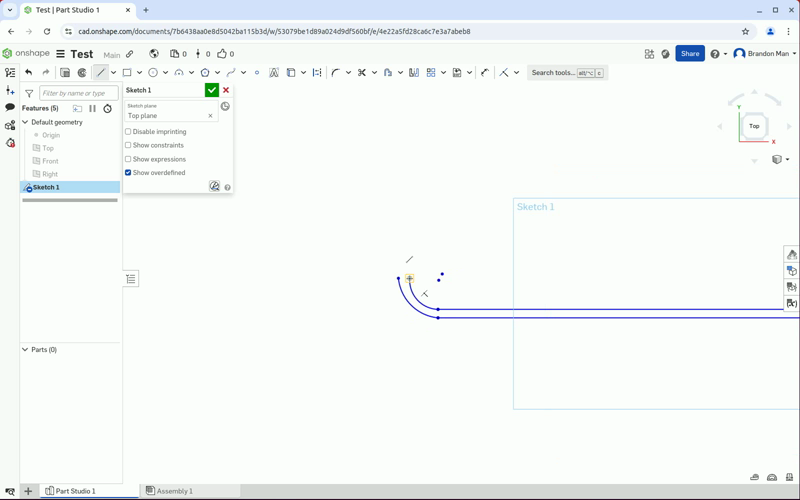
scroll(-6)
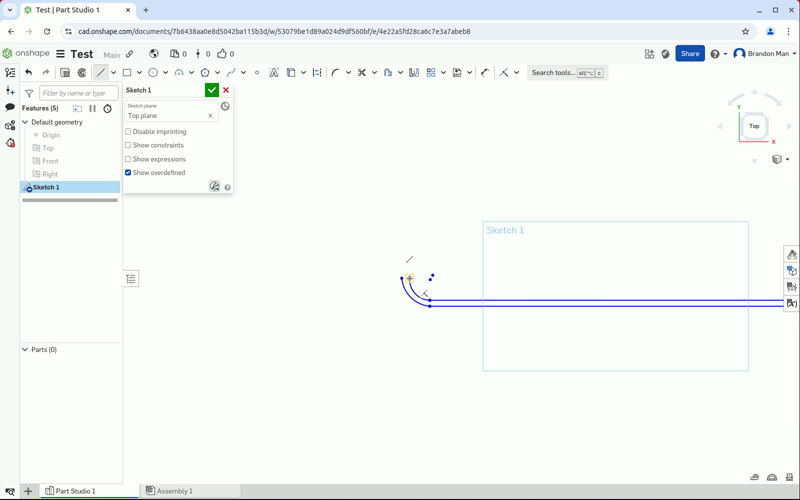
scroll(-6)
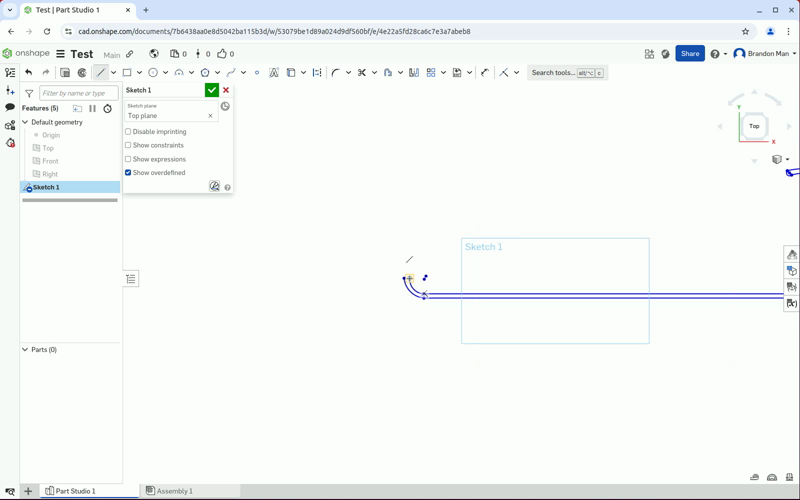
scroll(-6)
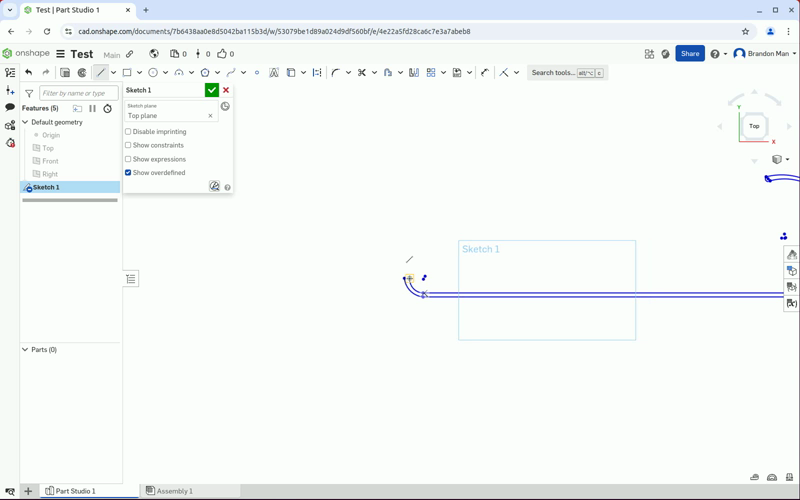
scroll(-6)
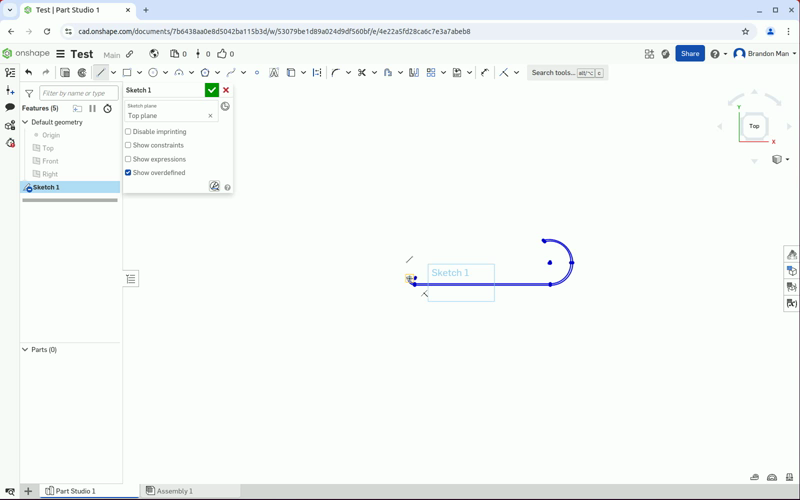
key_down(shift)
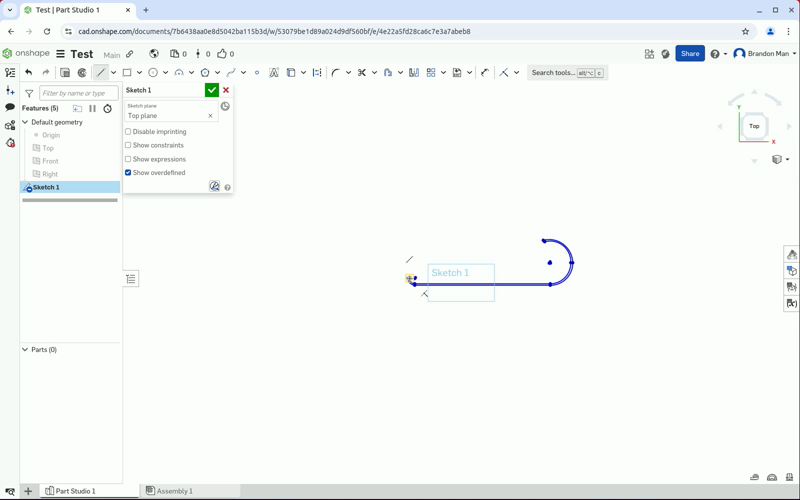
mouse_move(439, 278)
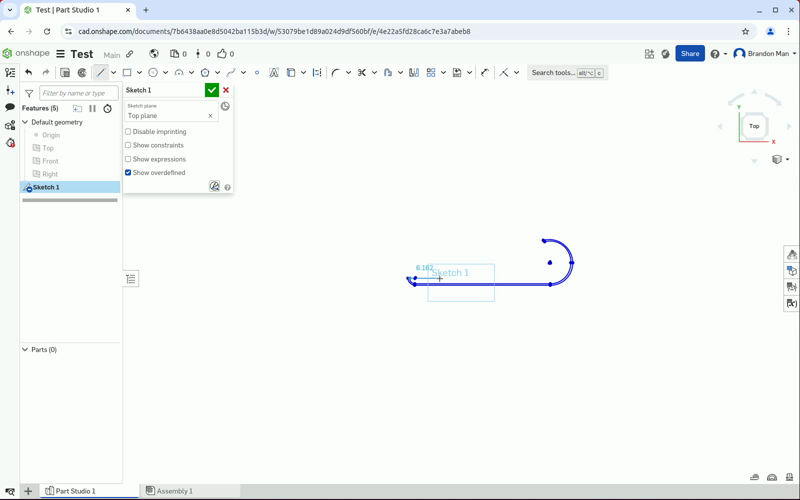
mouse_move(409, 262)
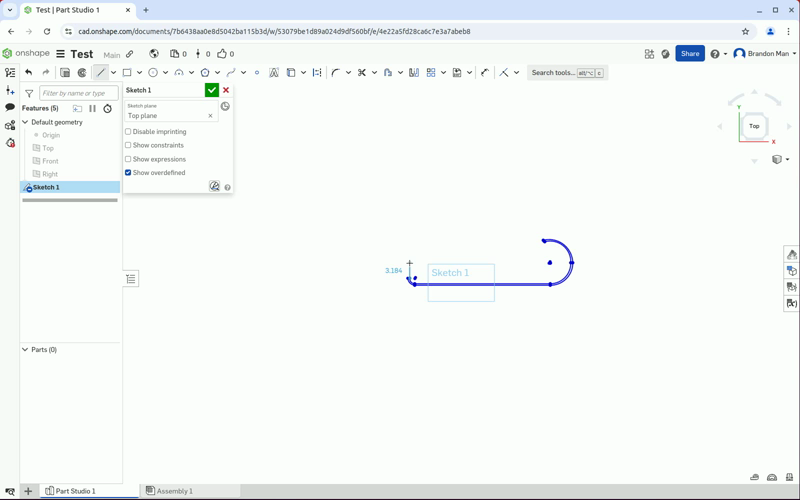
click(409, 262)
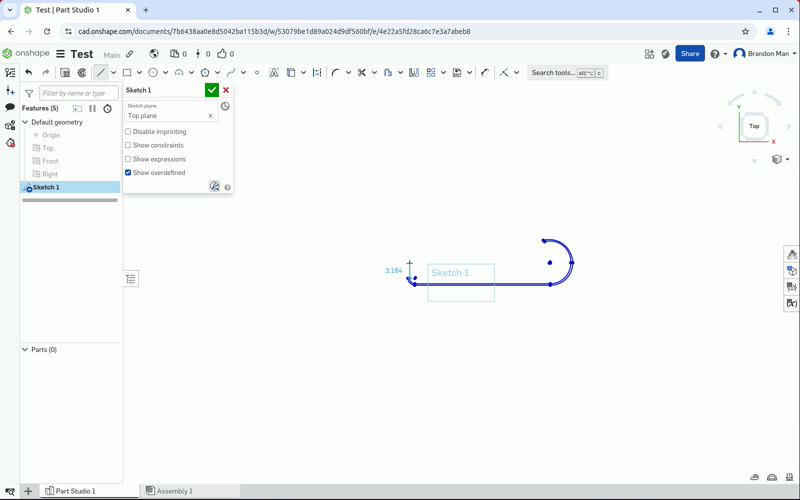
key_up(shift)
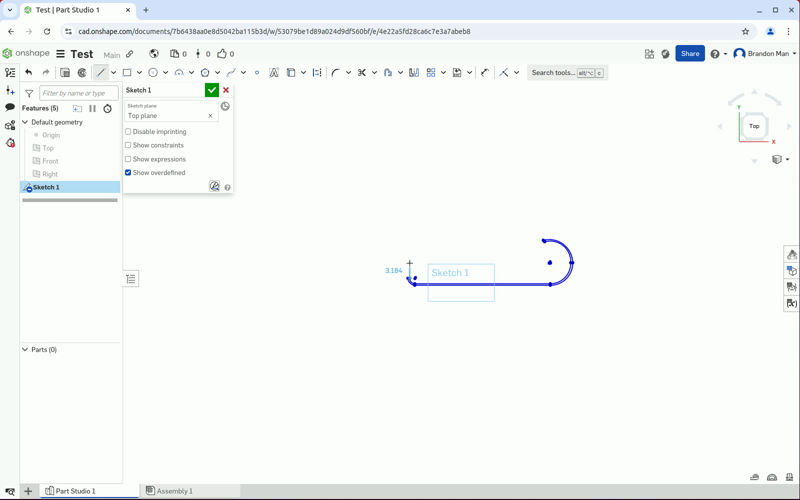
key(esc)
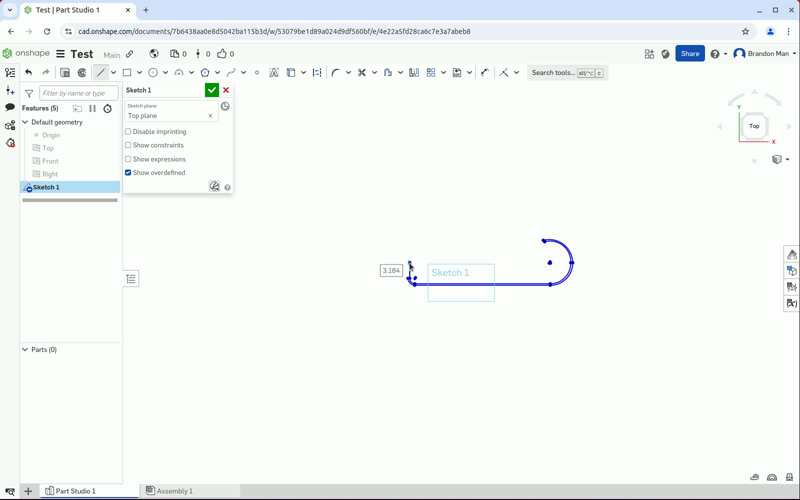
key(a)
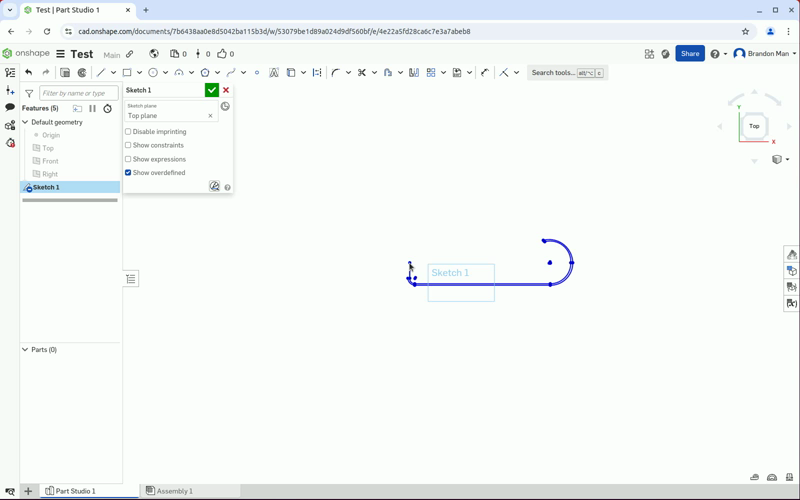
mouse_move(409, 262)
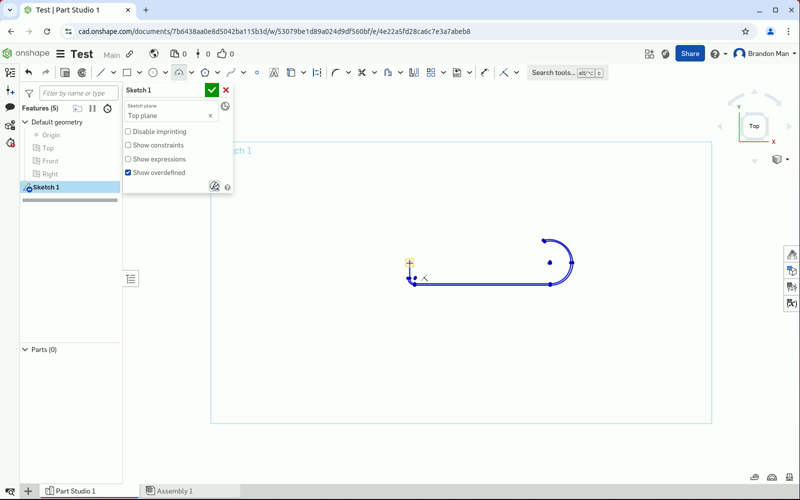
click(409, 262)
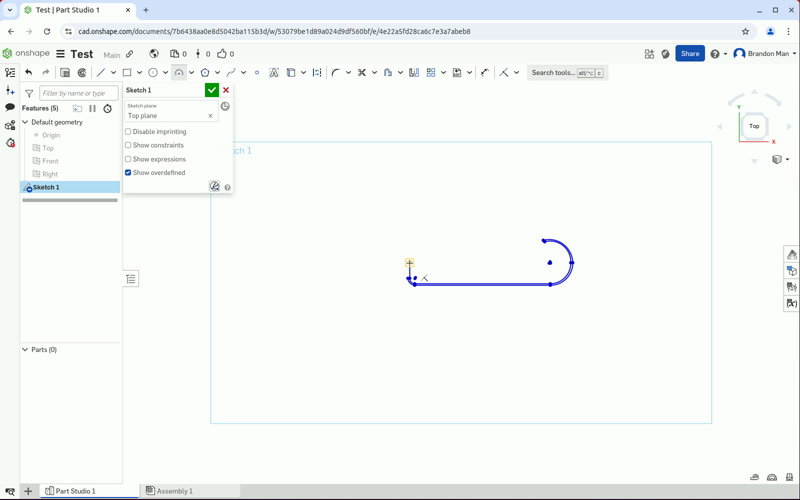
key_down(shift)
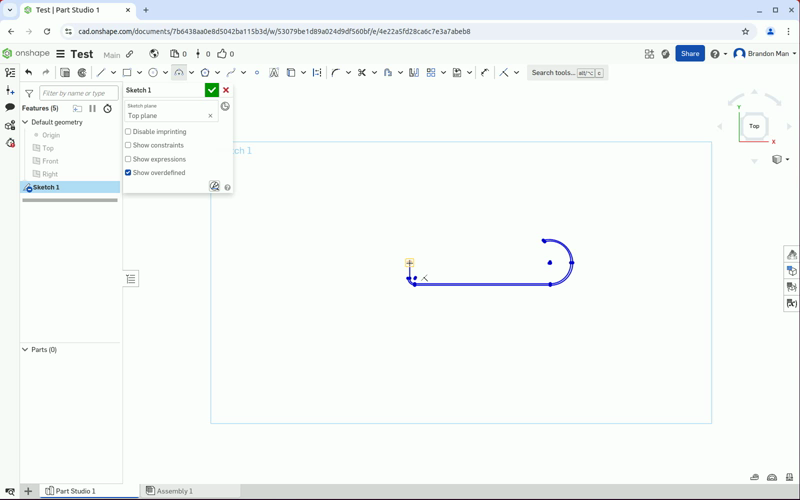
mouse_move(407, 262)
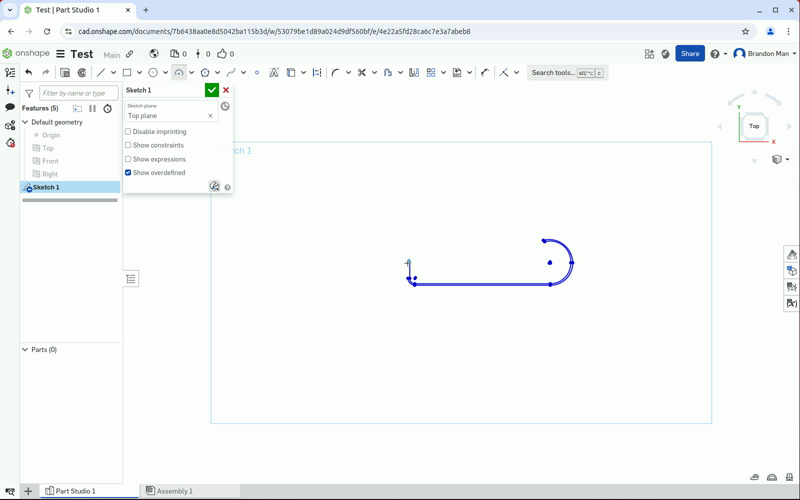
scroll(6)
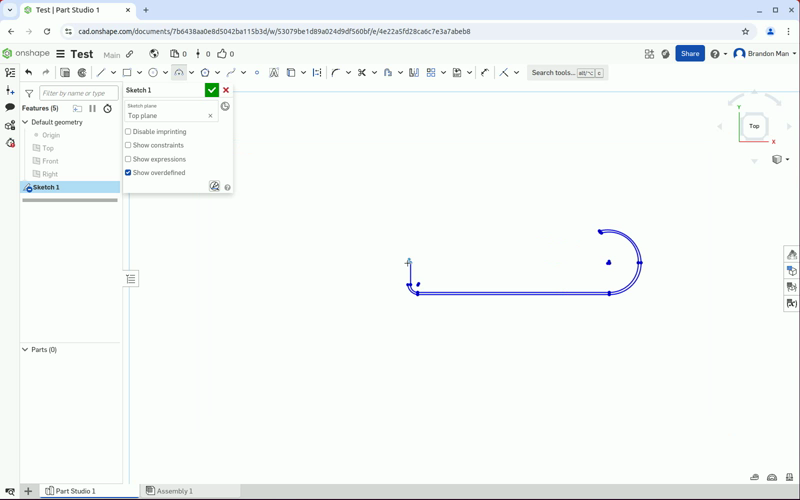
scroll(6)
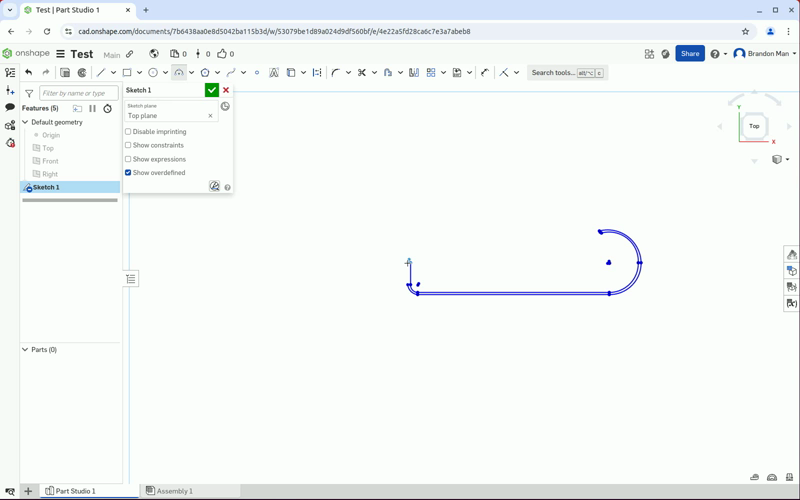
scroll(6)
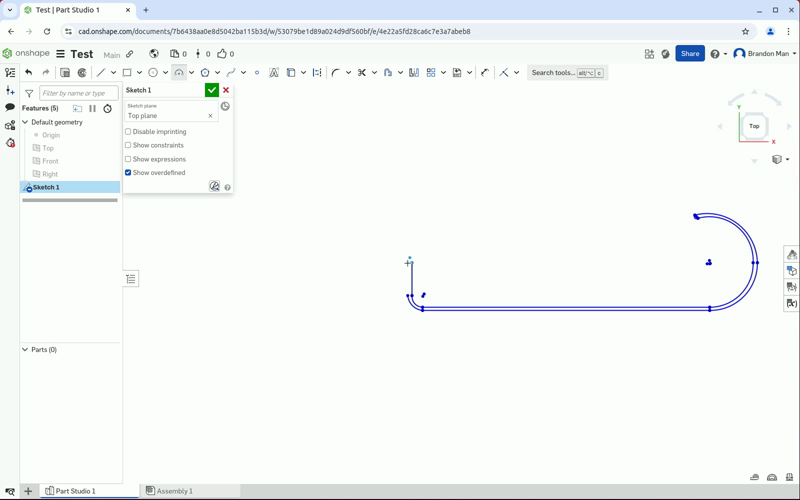
scroll(6)
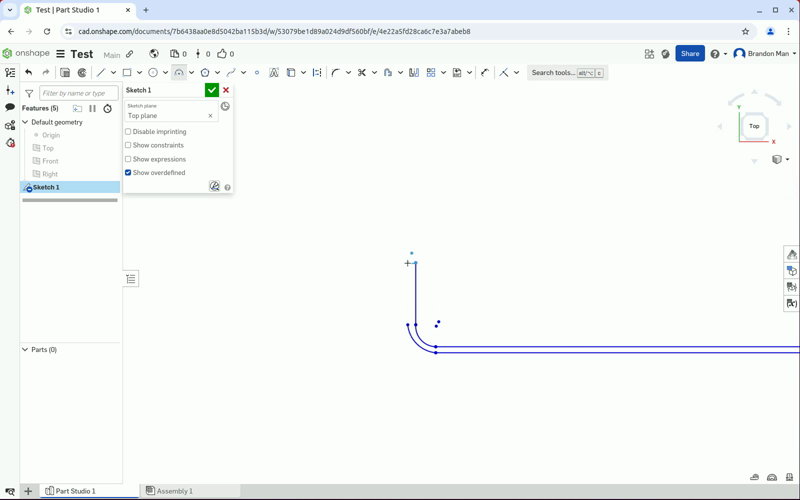
scroll(6)
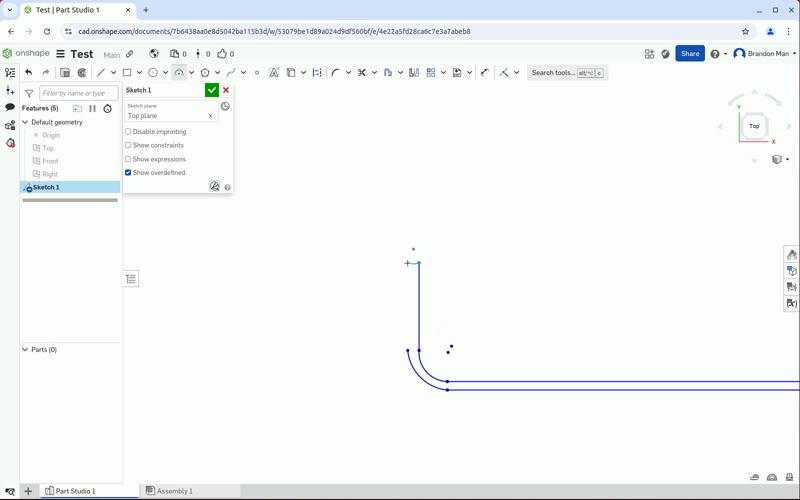
scroll(6)
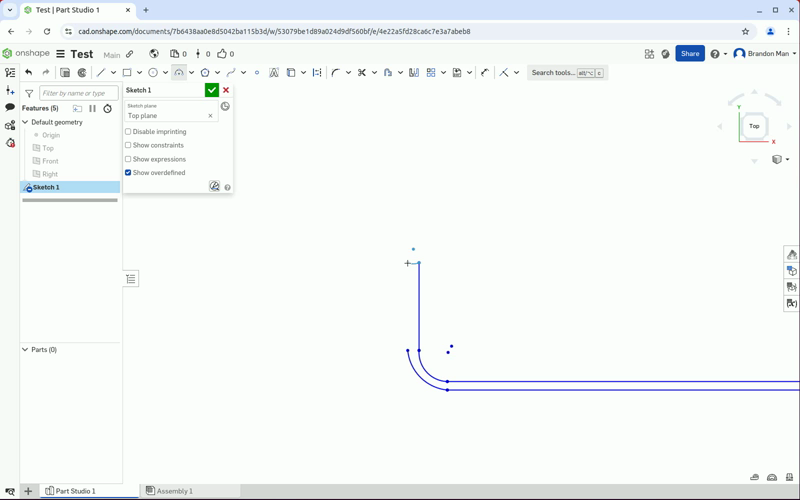
scroll(6)
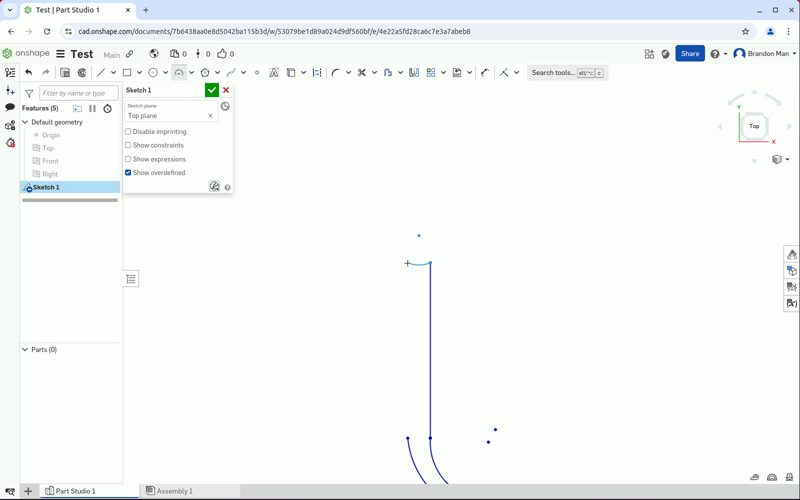
click(407, 262)
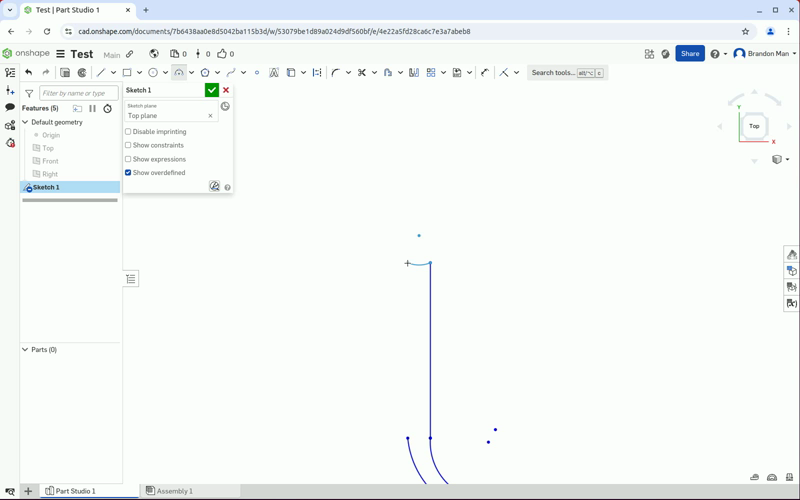
scroll(-6)
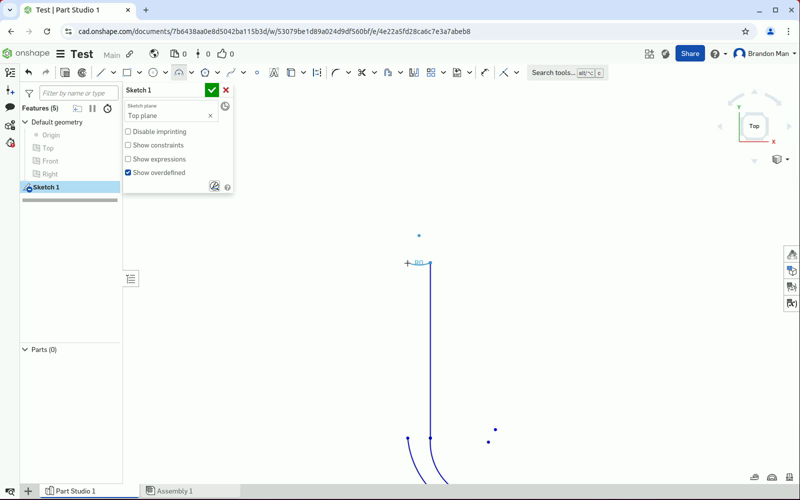
scroll(-6)
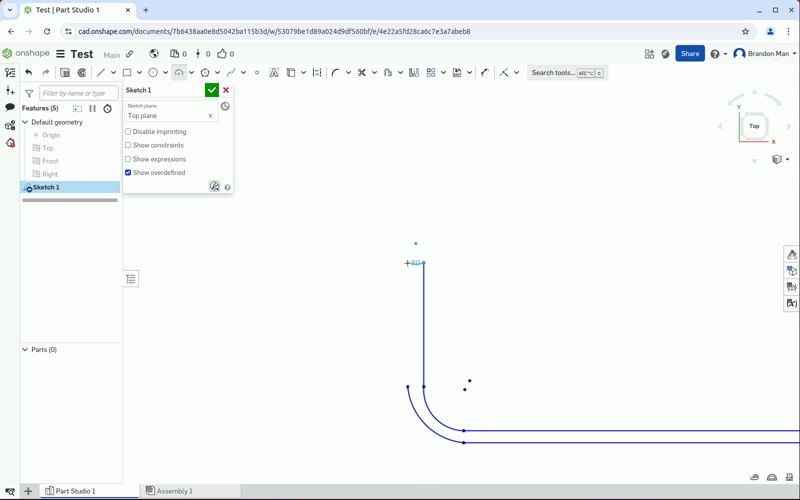
scroll(-6)
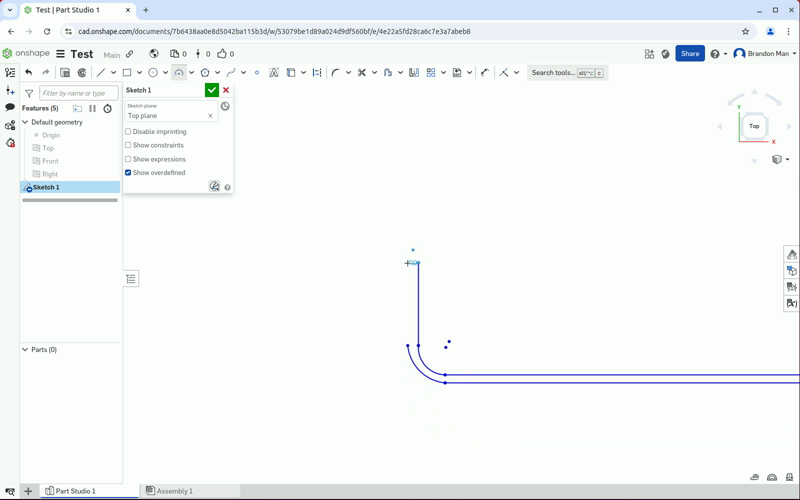
scroll(-6)
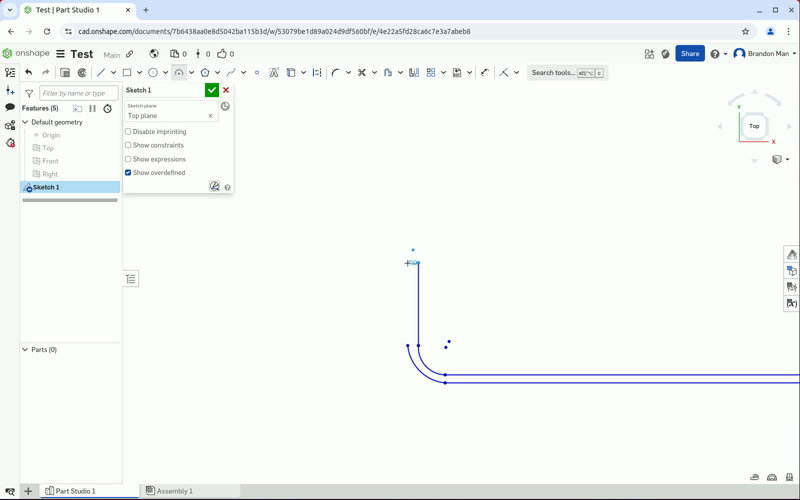
scroll(-6)
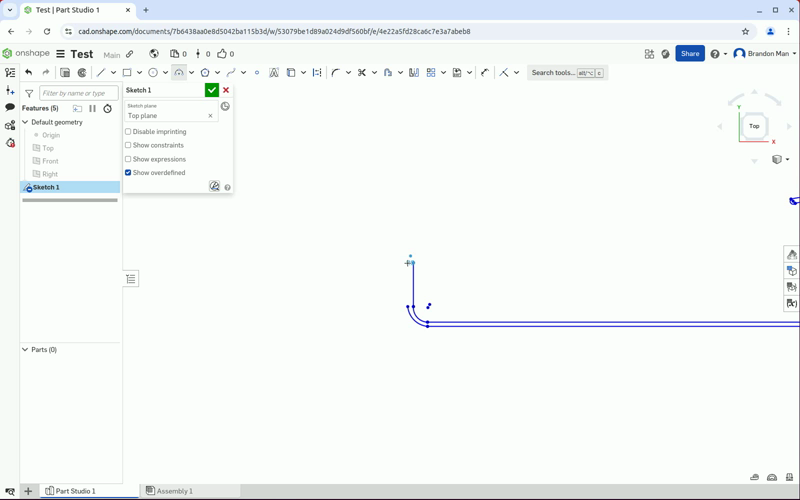
scroll(-6)
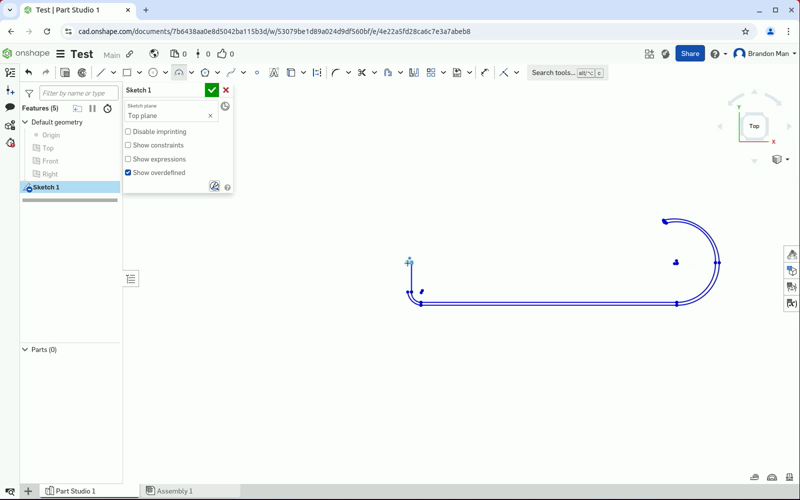
scroll(-6)
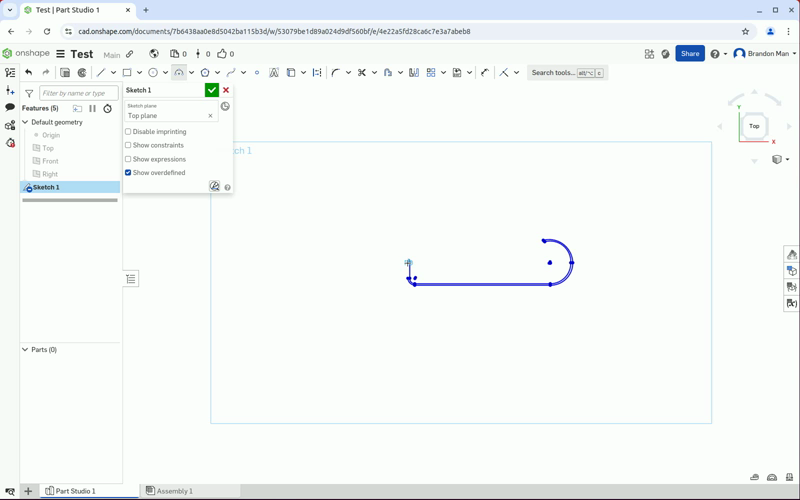
mouse_move(408, 263)
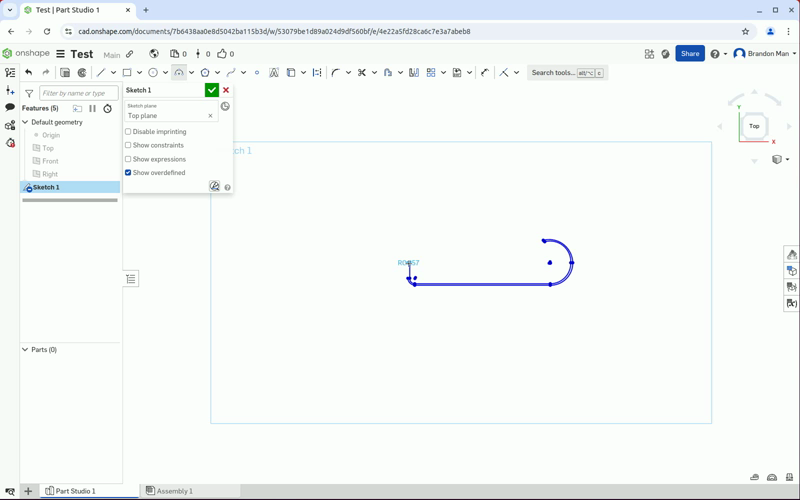
scroll(6)
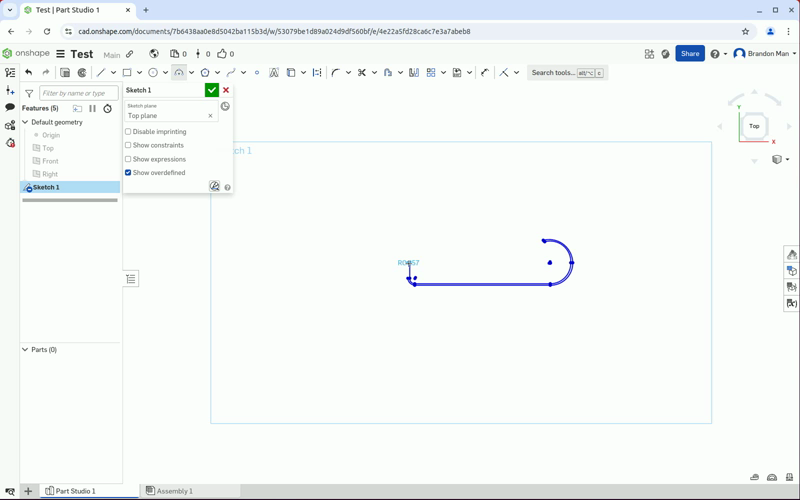
scroll(6)
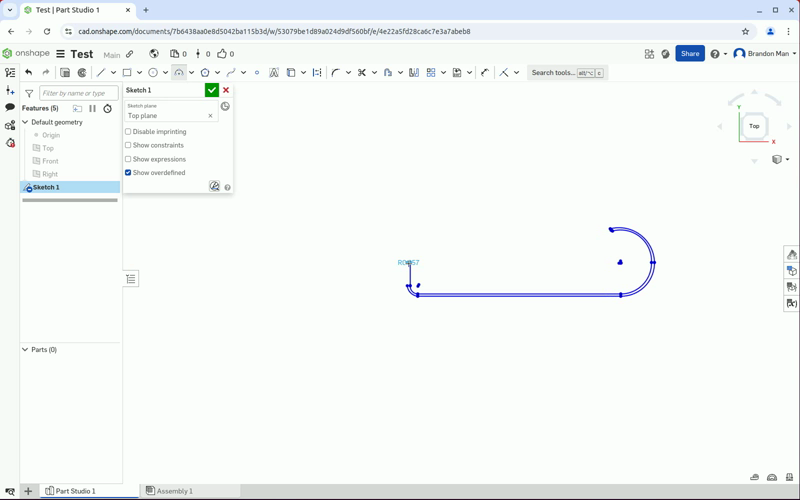
scroll(6)
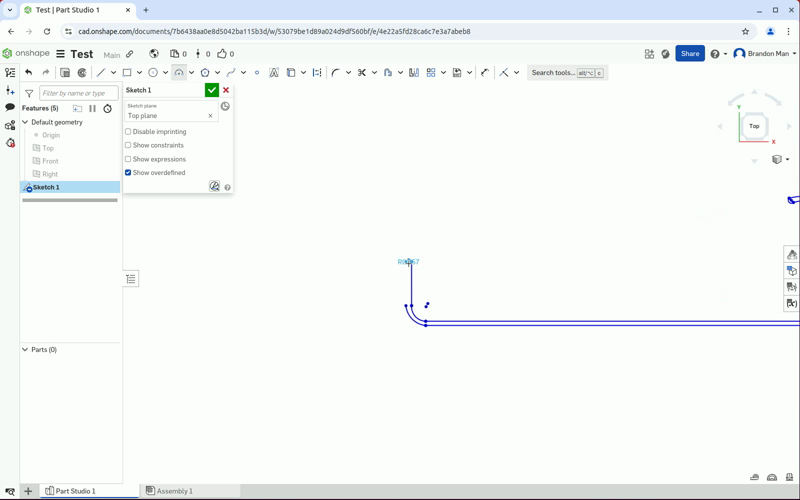
scroll(6)
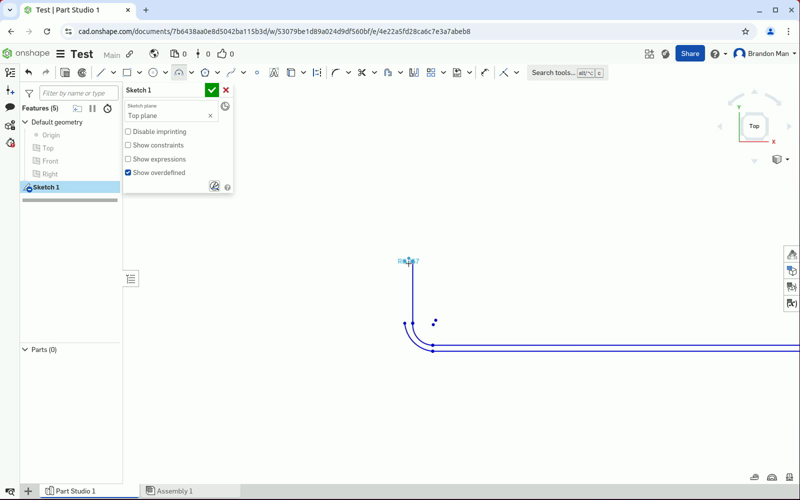
scroll(6)
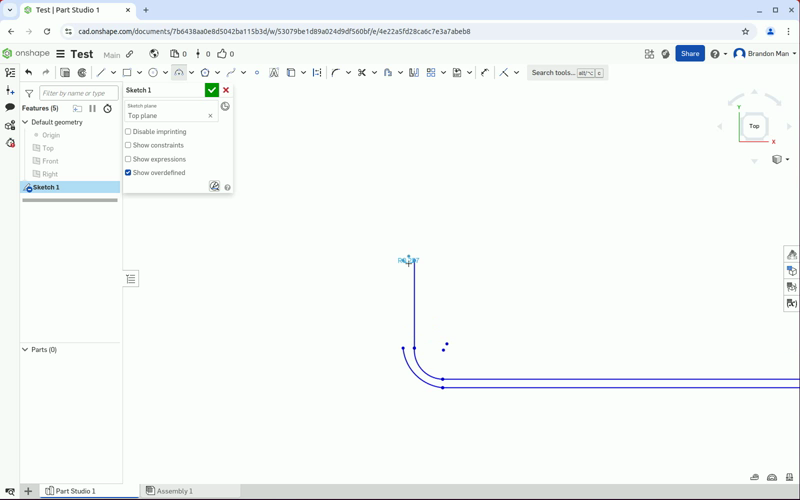
scroll(6)
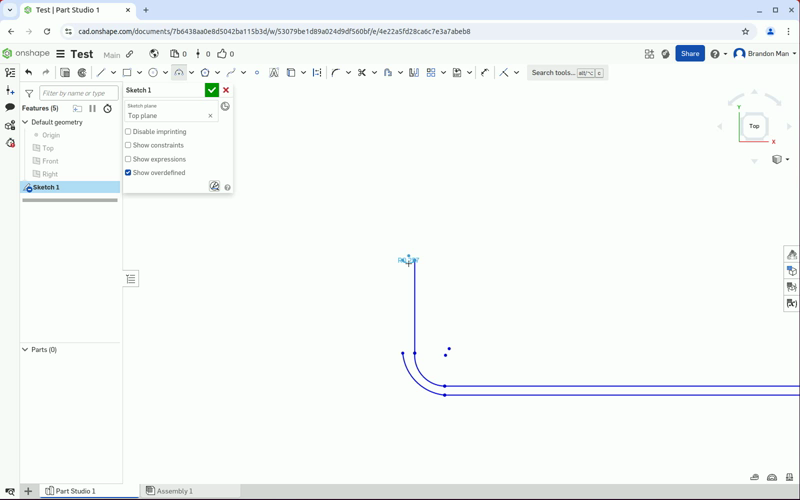
scroll(6)
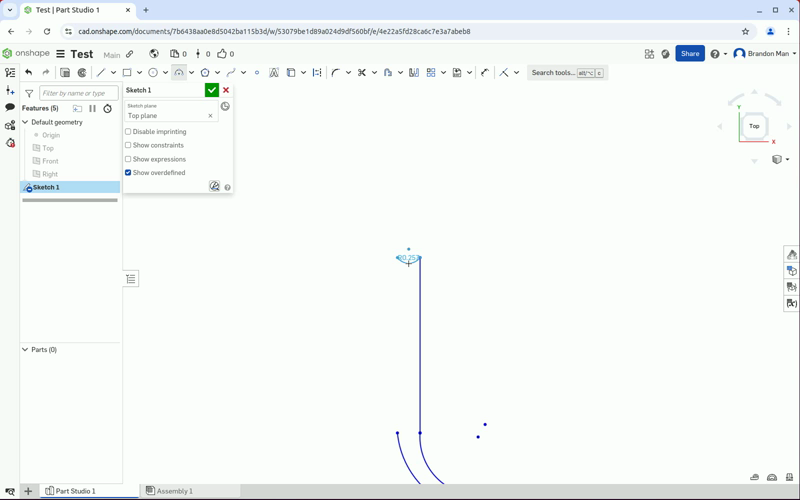
click(408, 263)
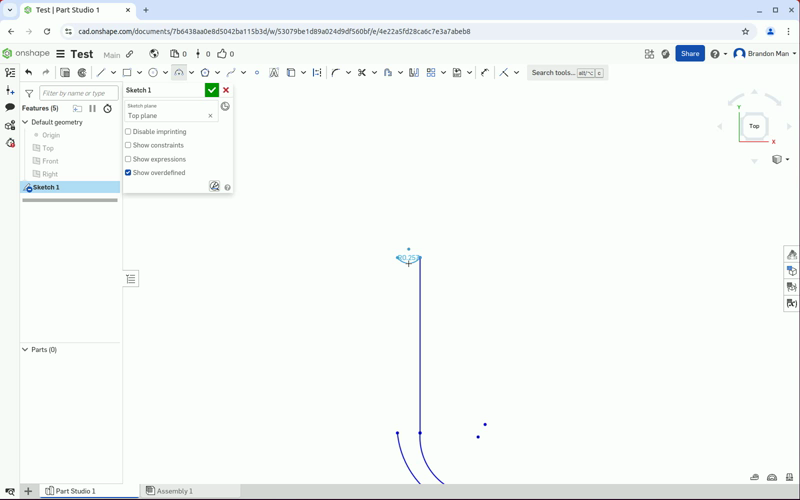
scroll(-6)
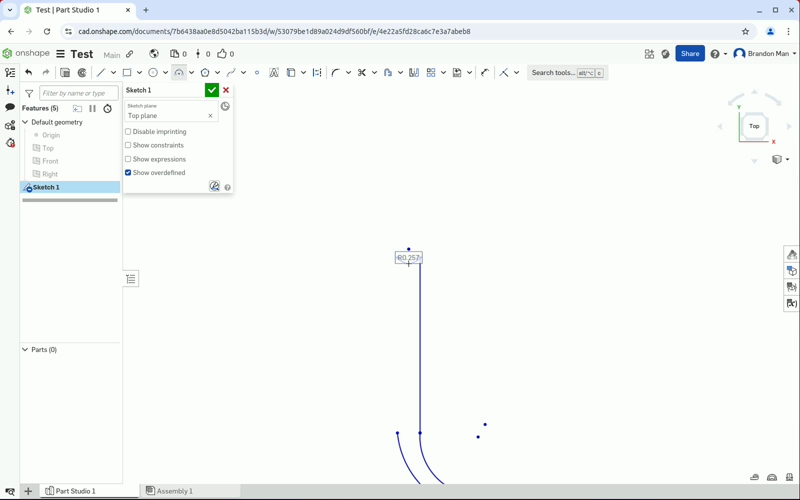
scroll(-6)
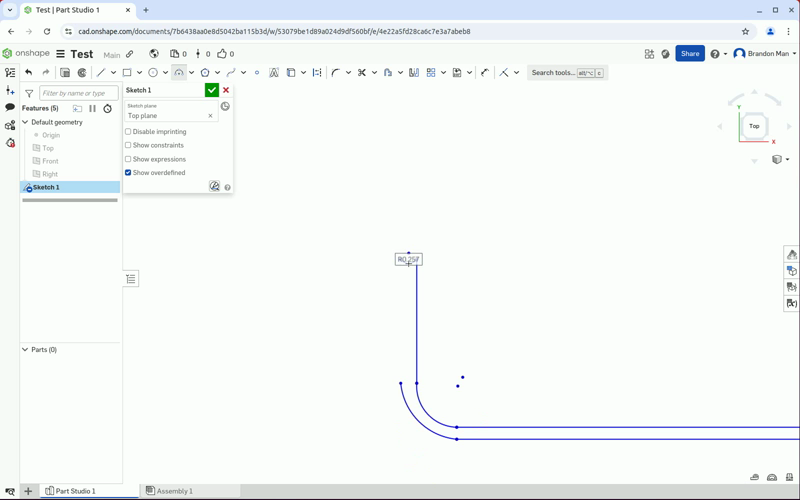
scroll(-6)
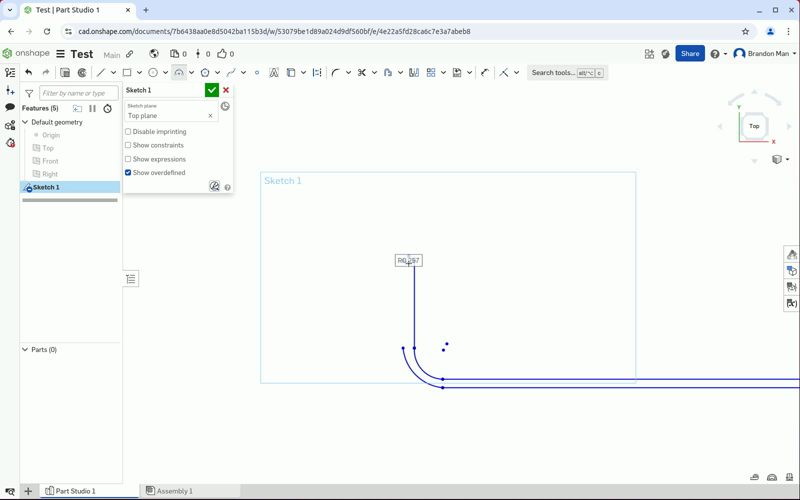
scroll(-6)
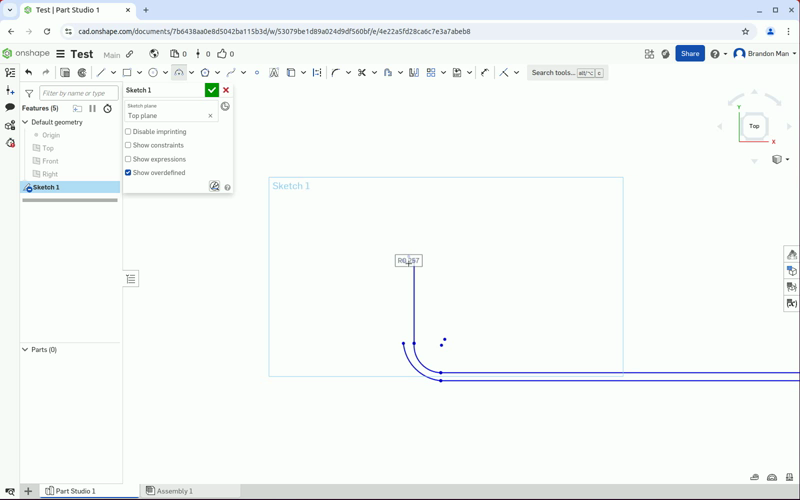
scroll(-6)
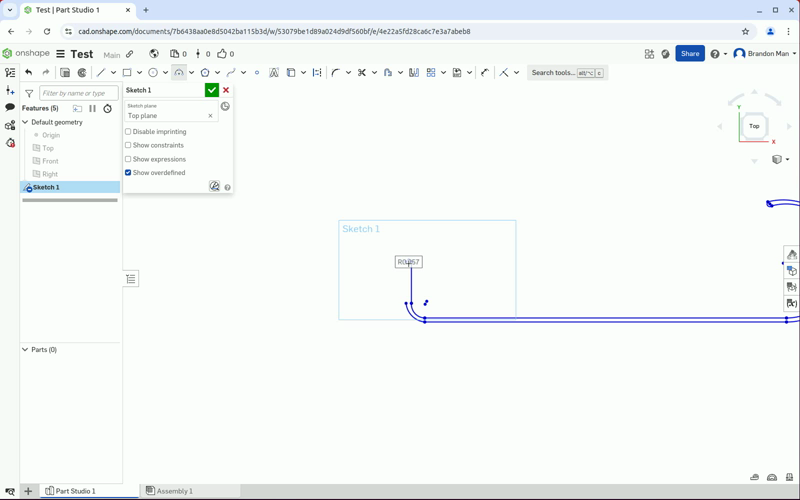
scroll(-6)
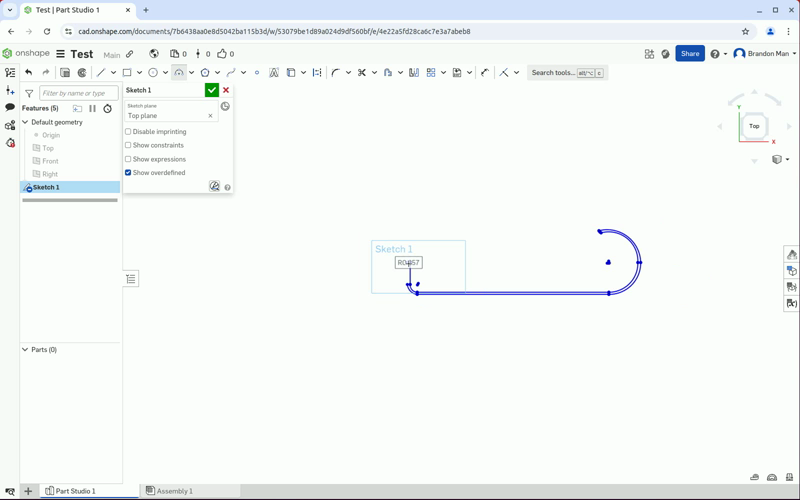
scroll(-6)
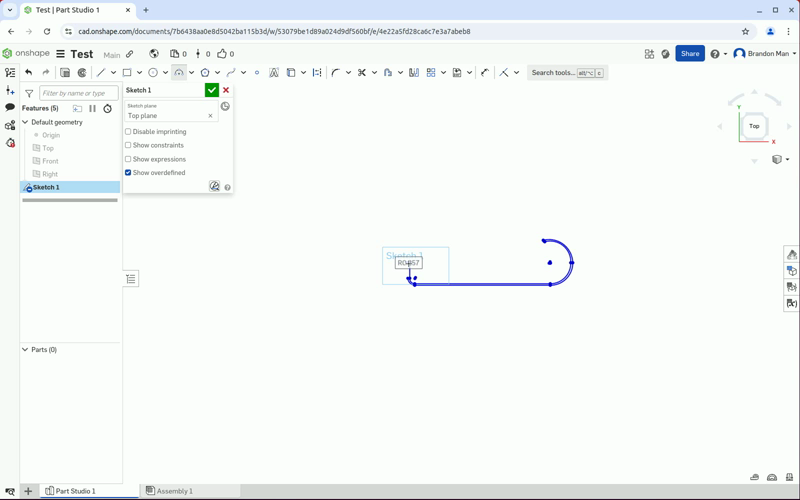
key_up(shift)
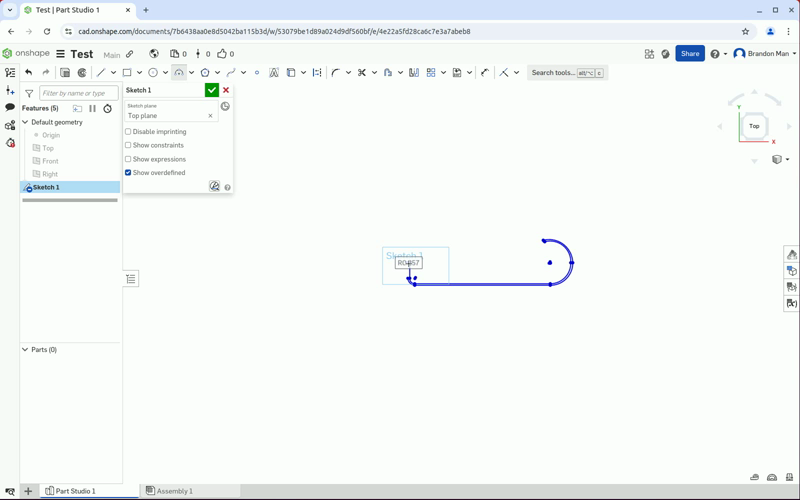
key(esc)
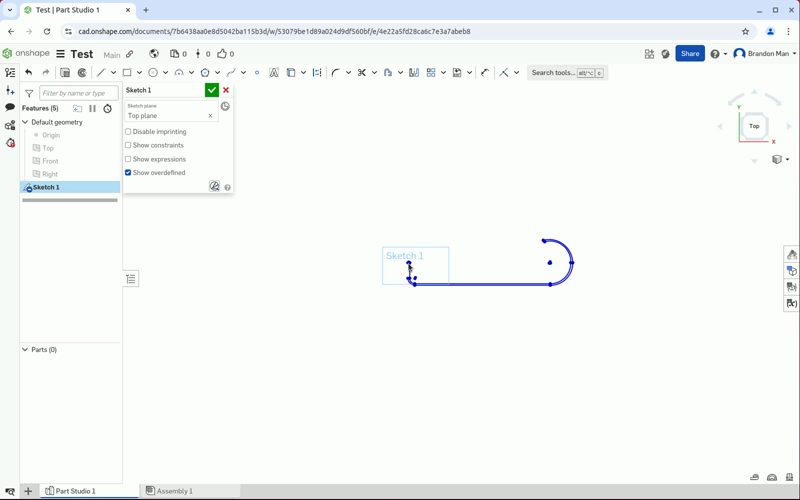
key(l)
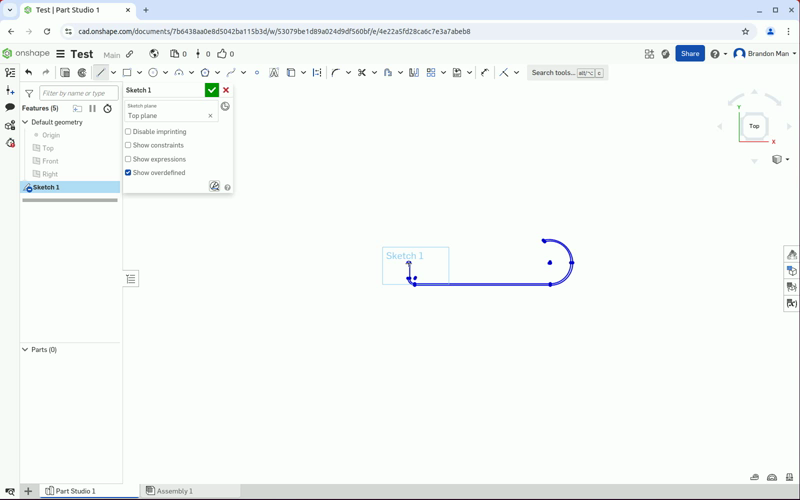
mouse_move(407, 262)
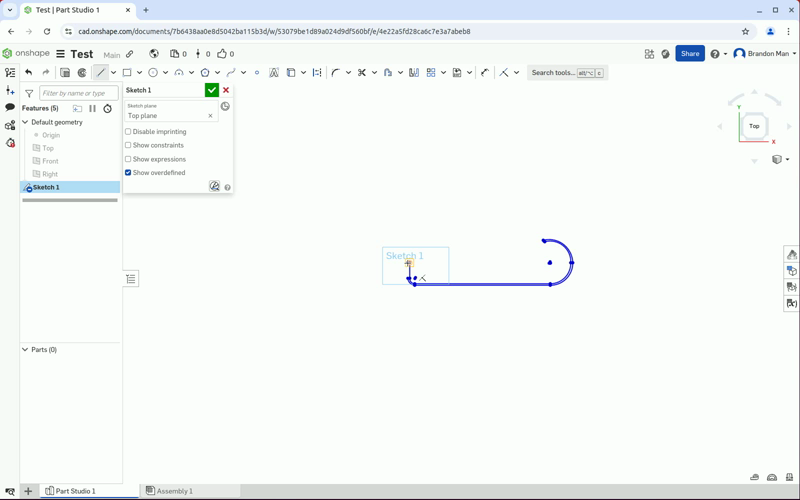
scroll(6)
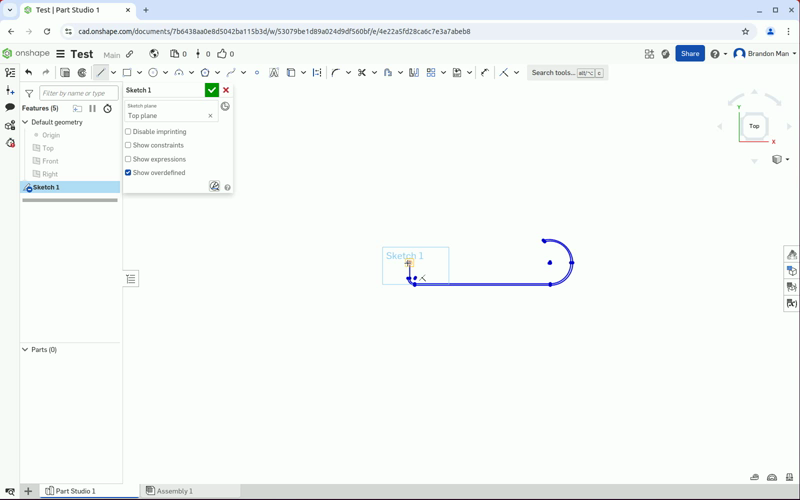
scroll(6)
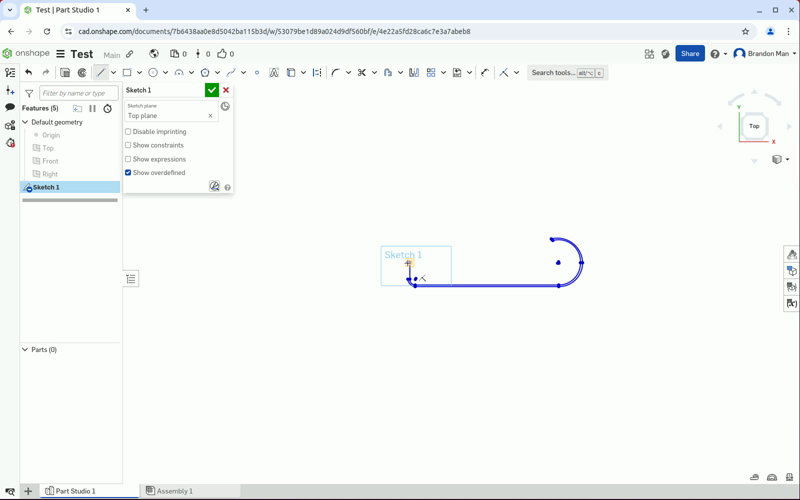
scroll(6)
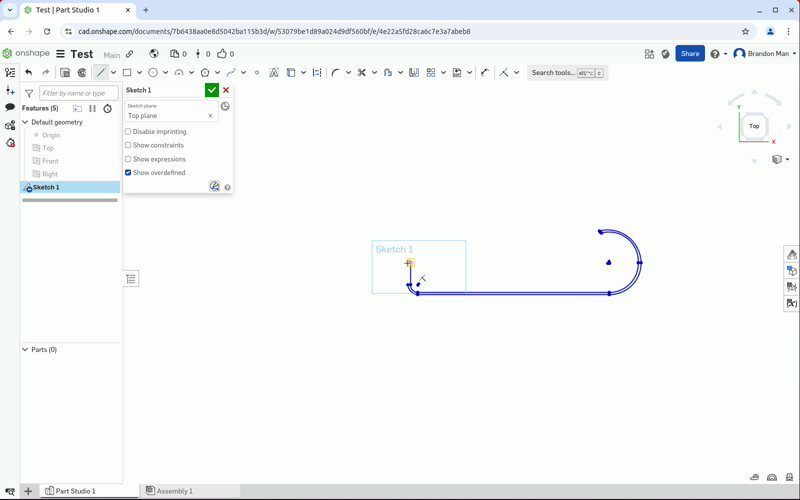
scroll(6)
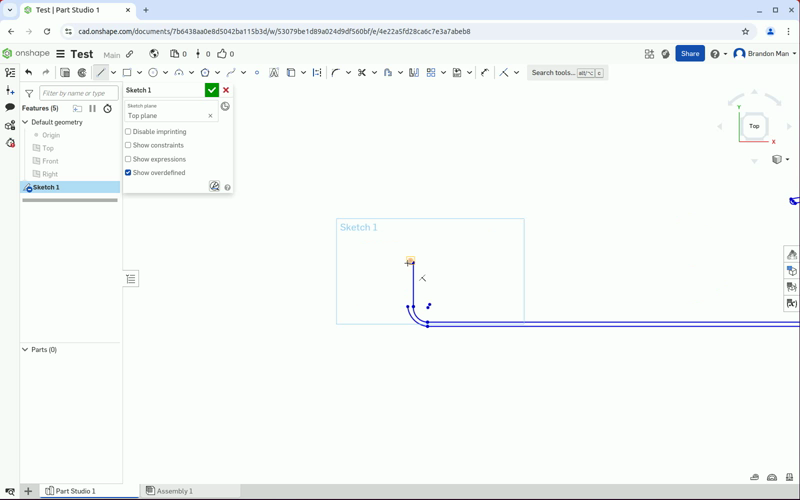
scroll(6)
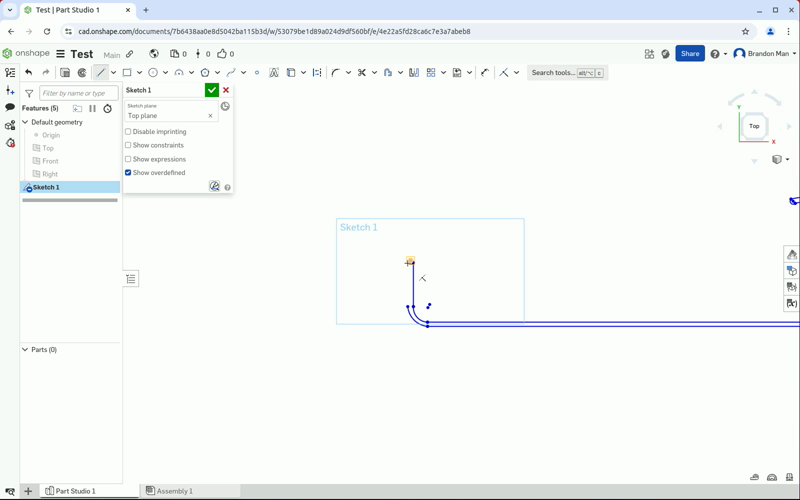
scroll(6)
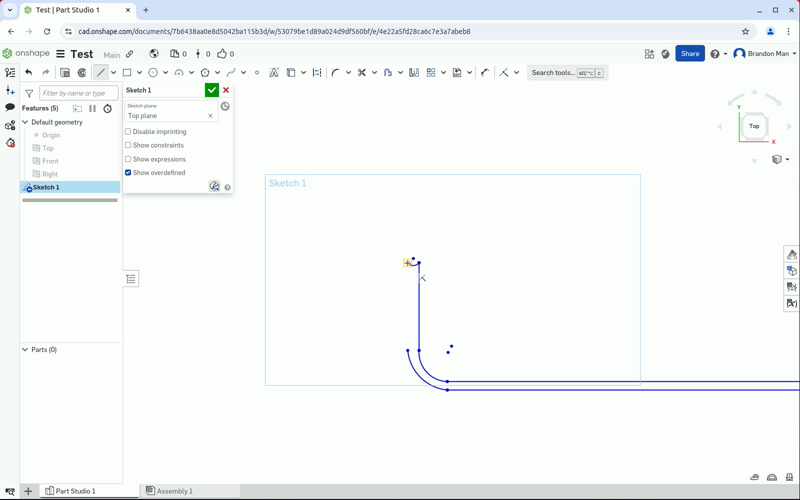
scroll(6)
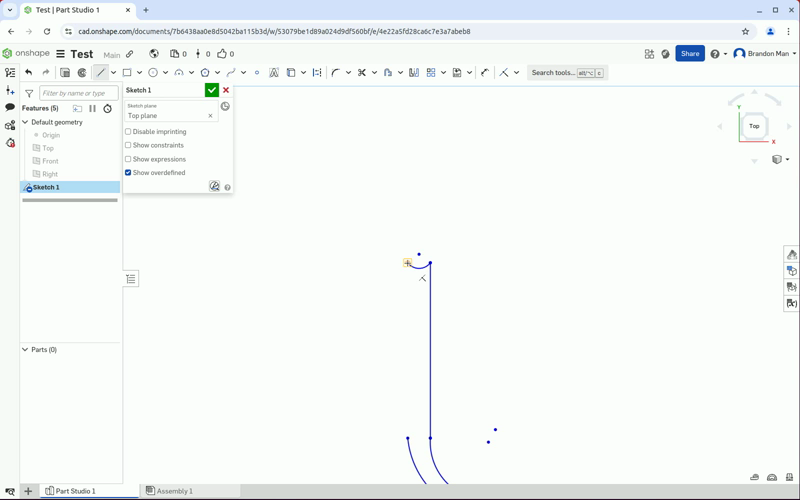
click(407, 262)
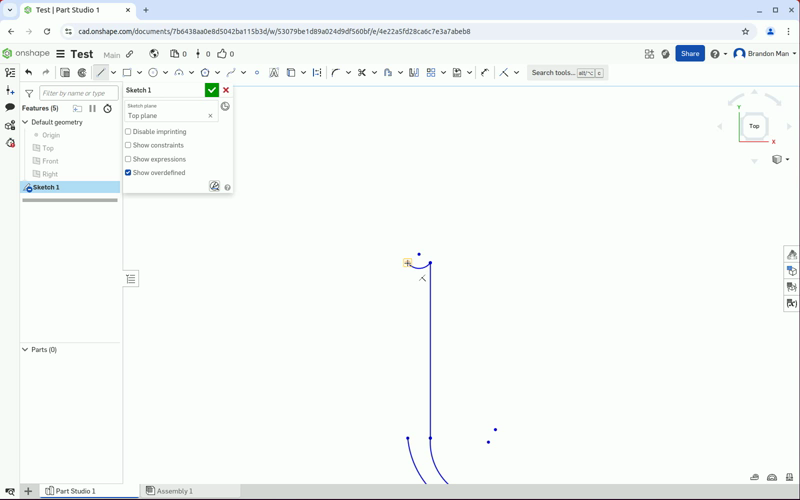
scroll(-6)
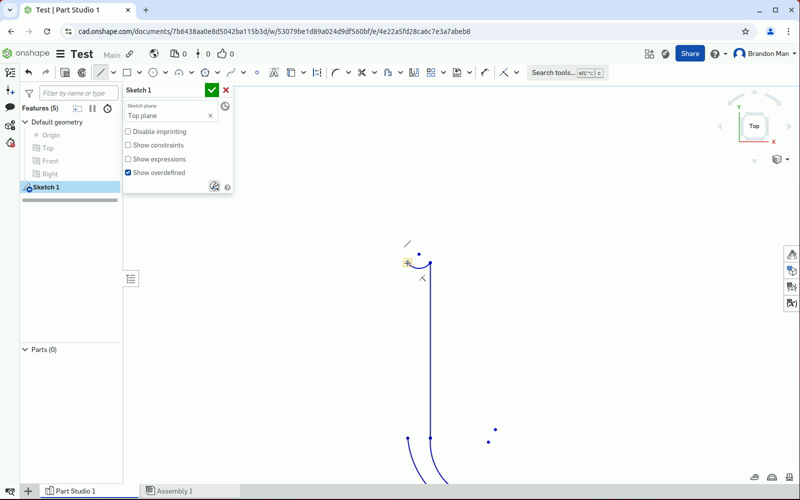
scroll(-6)
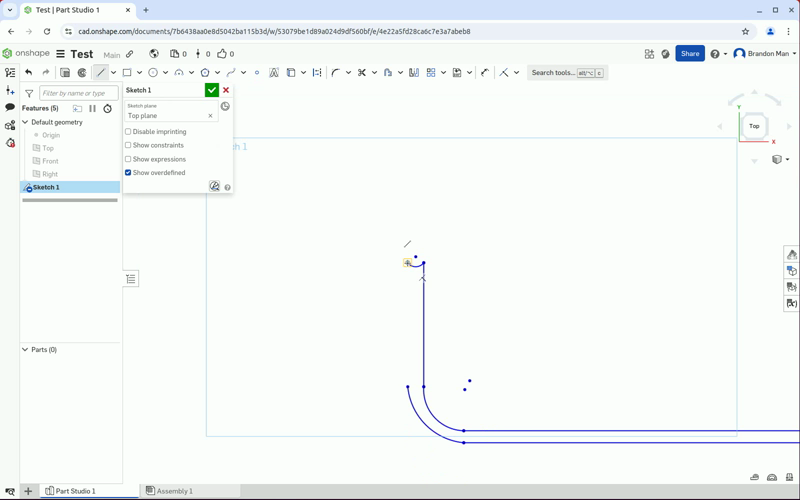
scroll(-6)
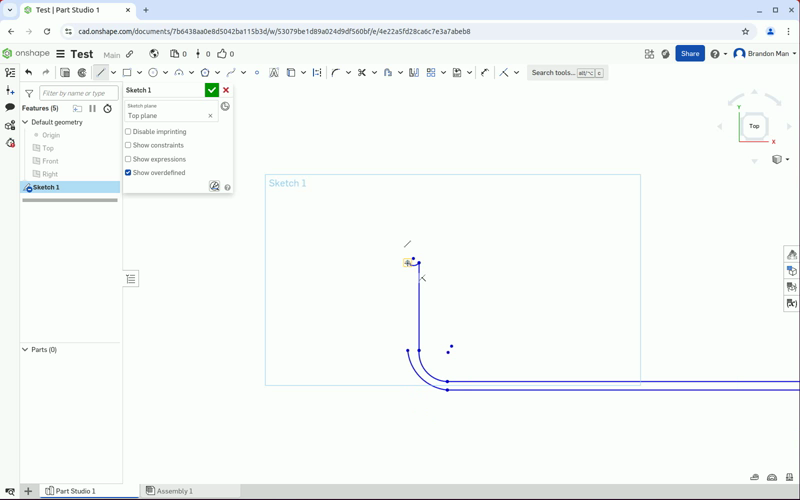
scroll(-6)
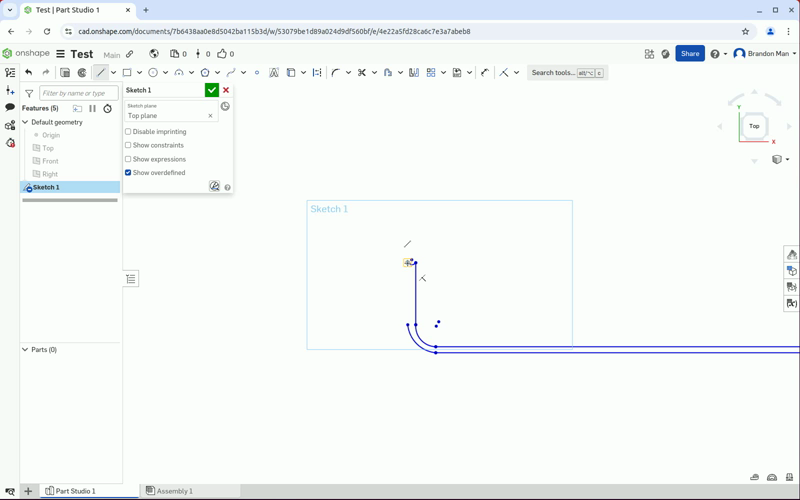
scroll(-6)
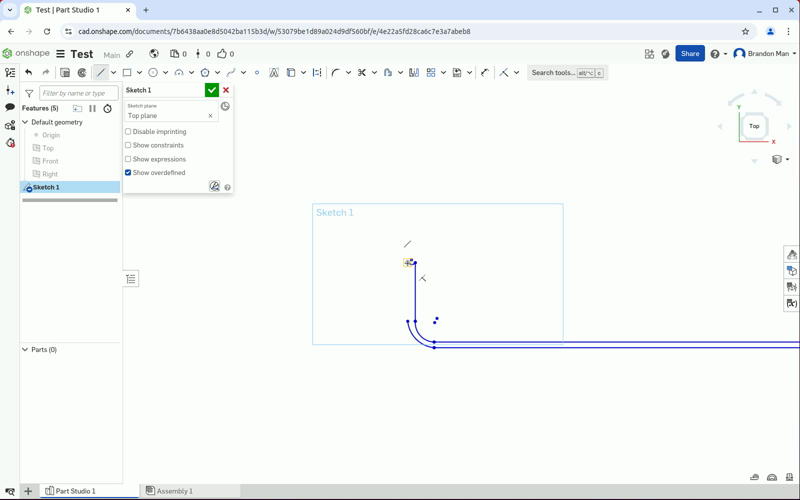
scroll(-6)
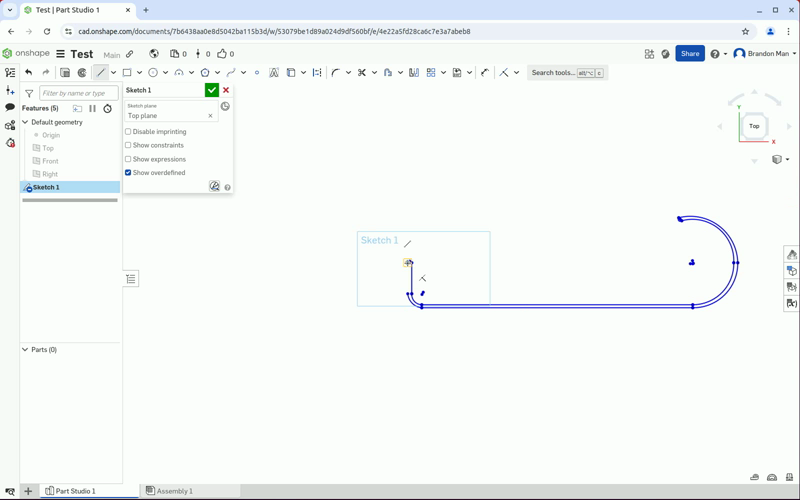
scroll(-6)
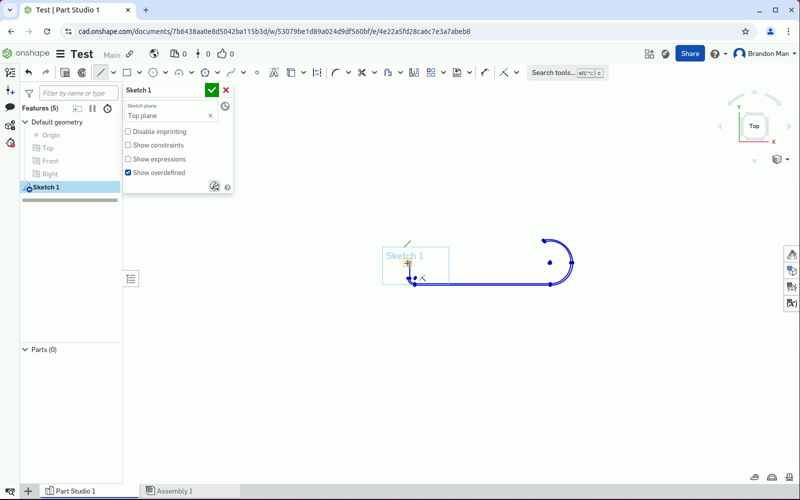
mouse_move(437, 262)
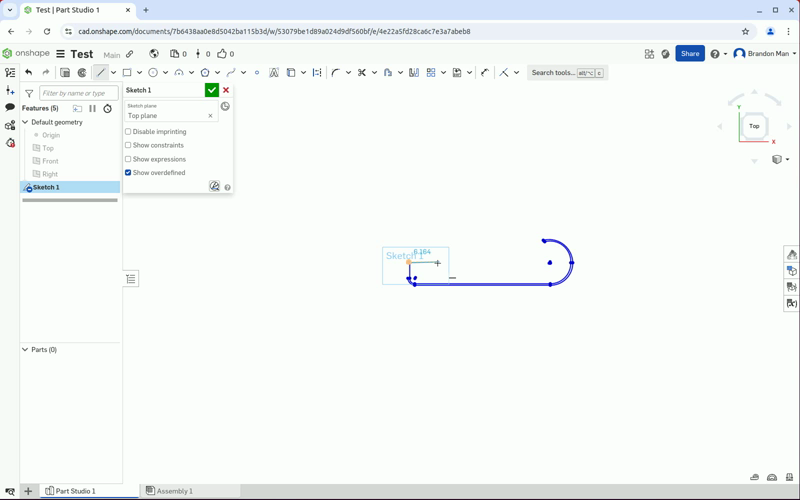
key_down(shift)
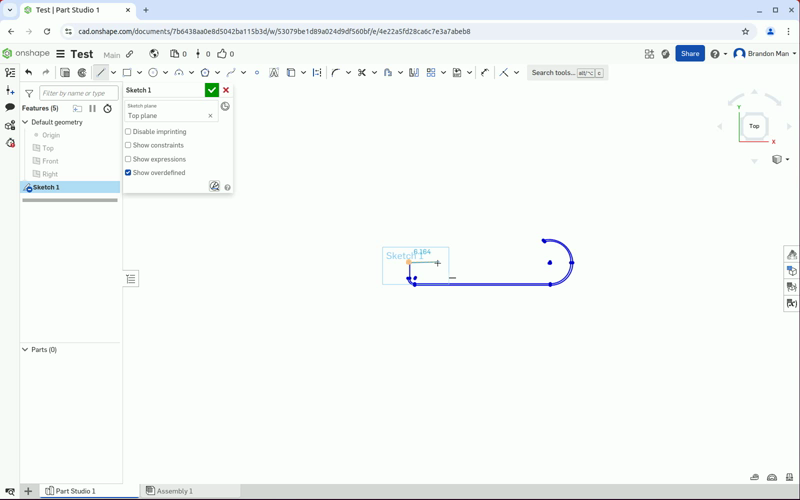
mouse_move(407, 278)
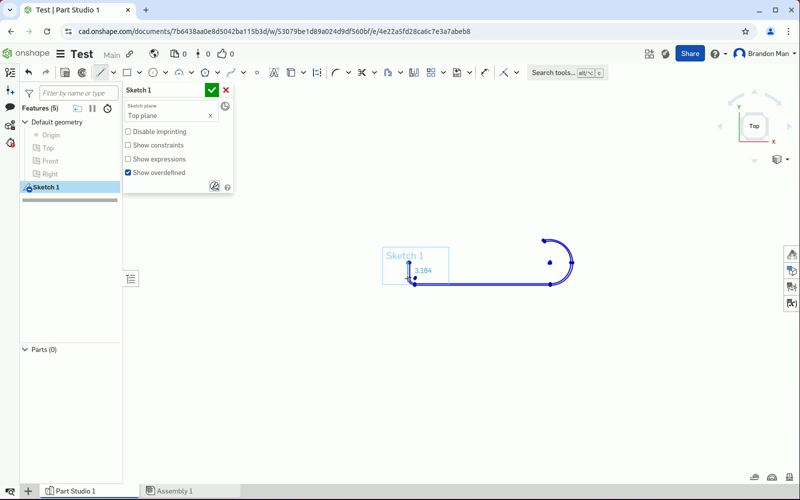
scroll(6)
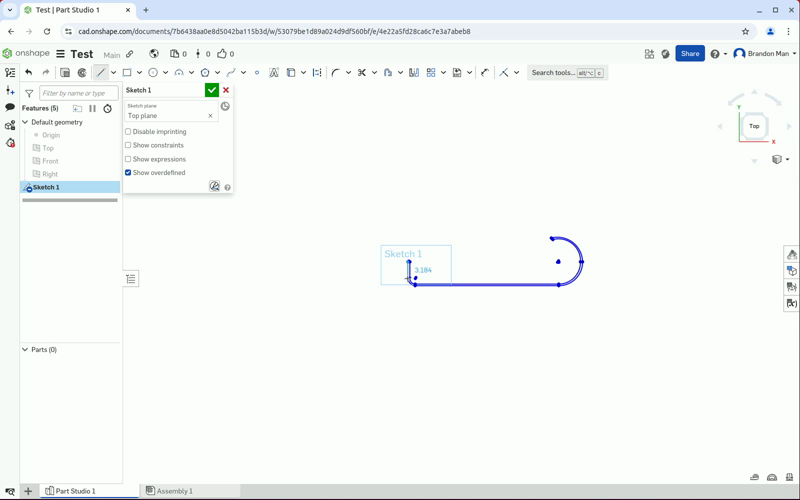
scroll(6)
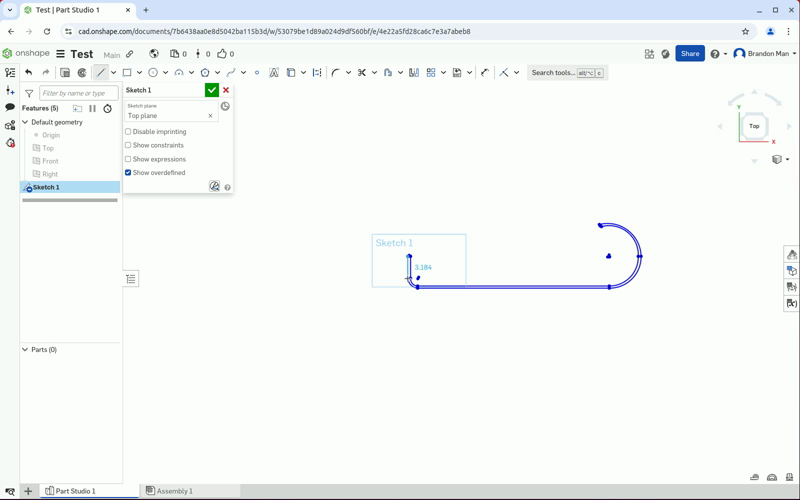
scroll(6)
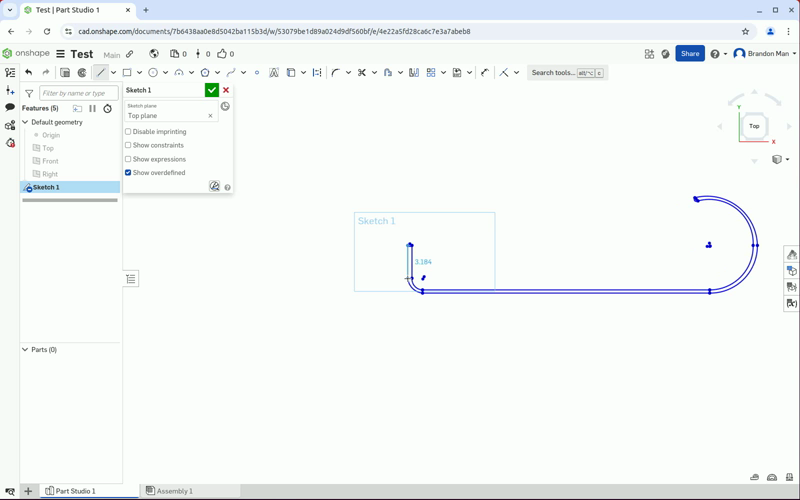
scroll(6)
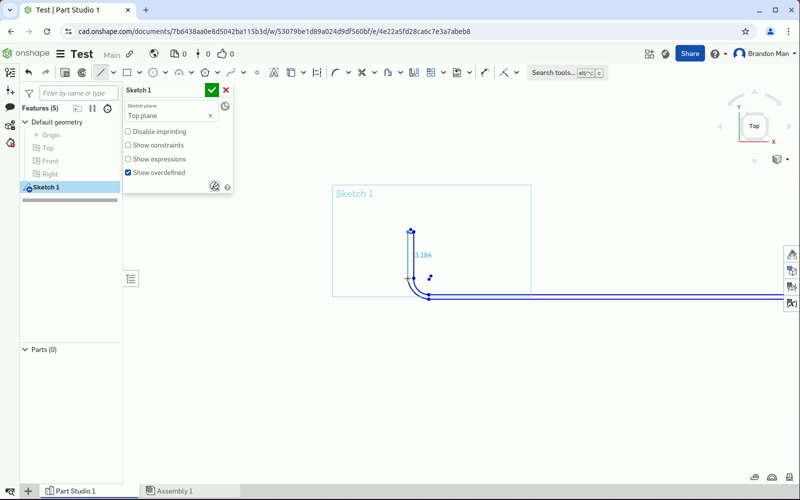
scroll(6)
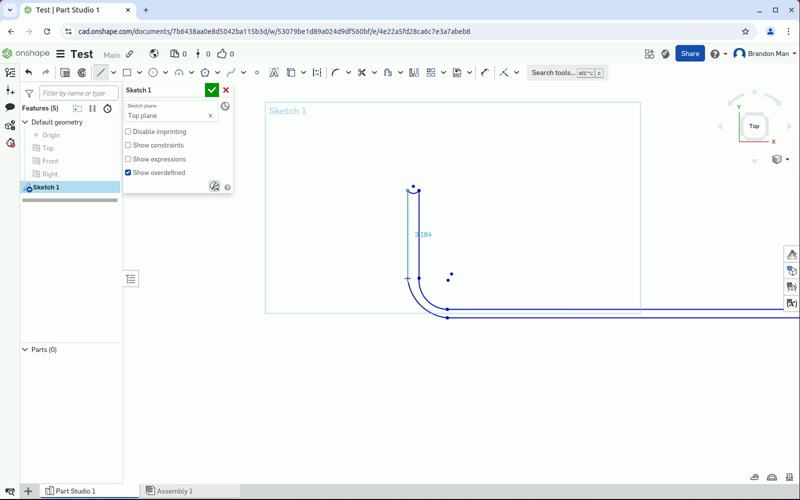
scroll(6)
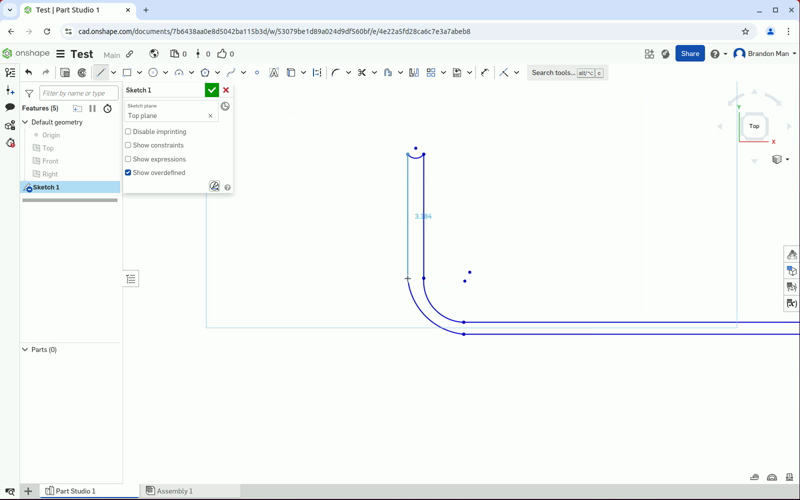
scroll(6)
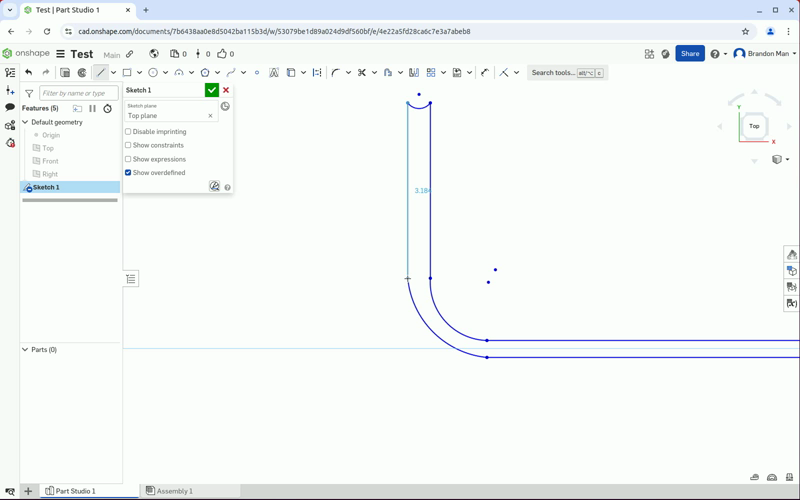
key_up(shift)
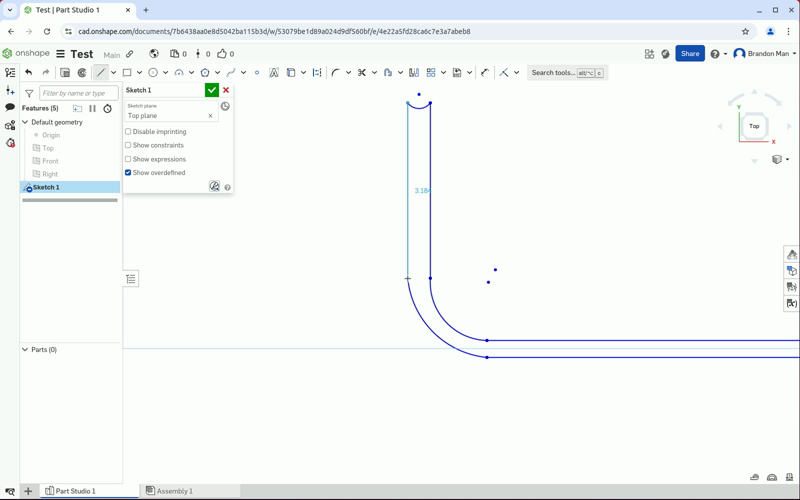
click(407, 278)
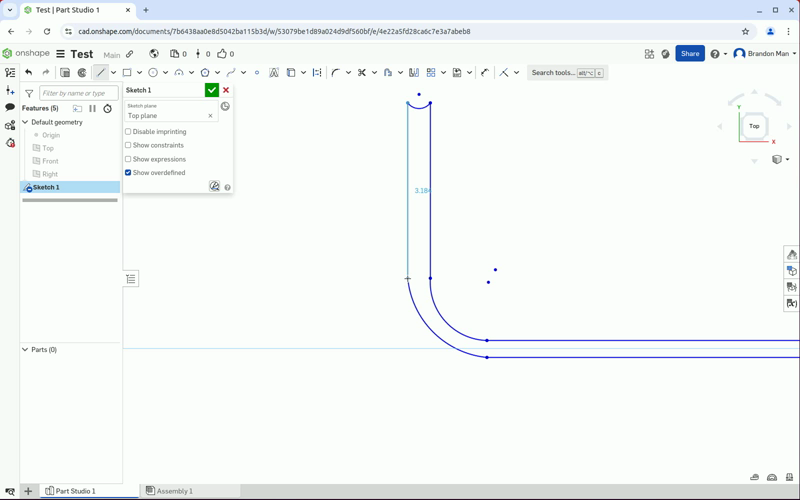
scroll(-6)
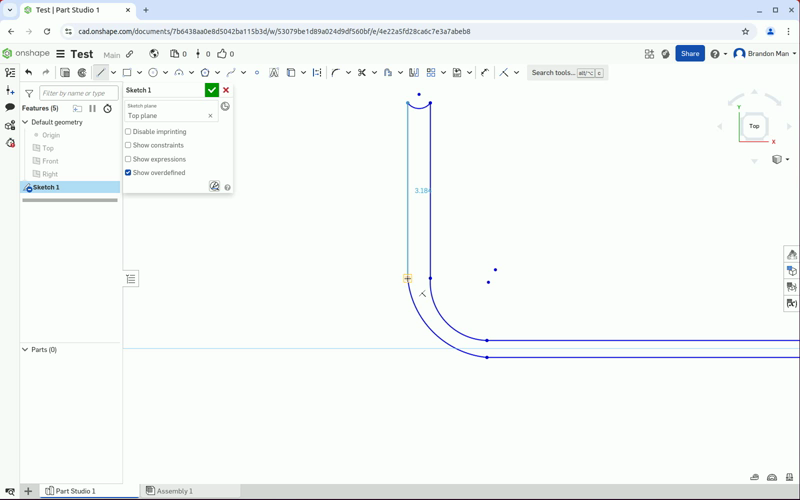
scroll(-6)
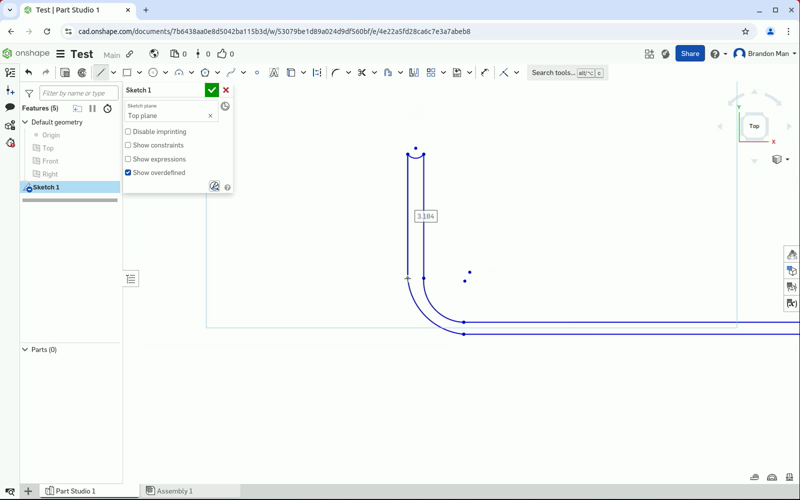
scroll(-6)
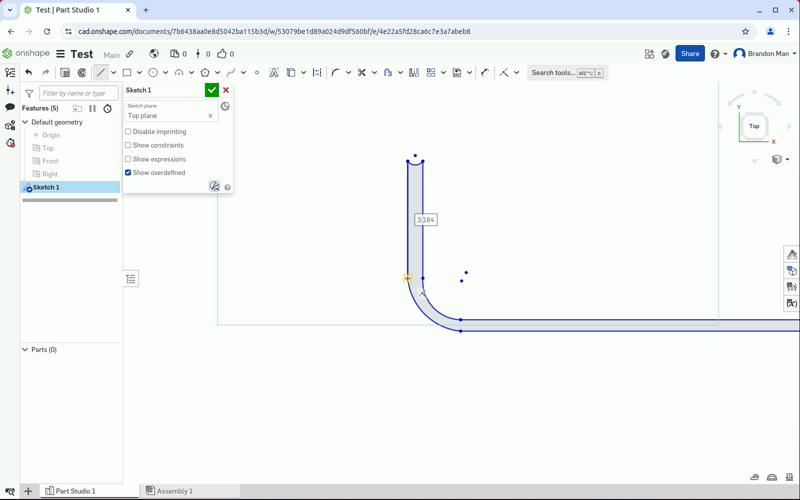
scroll(-6)
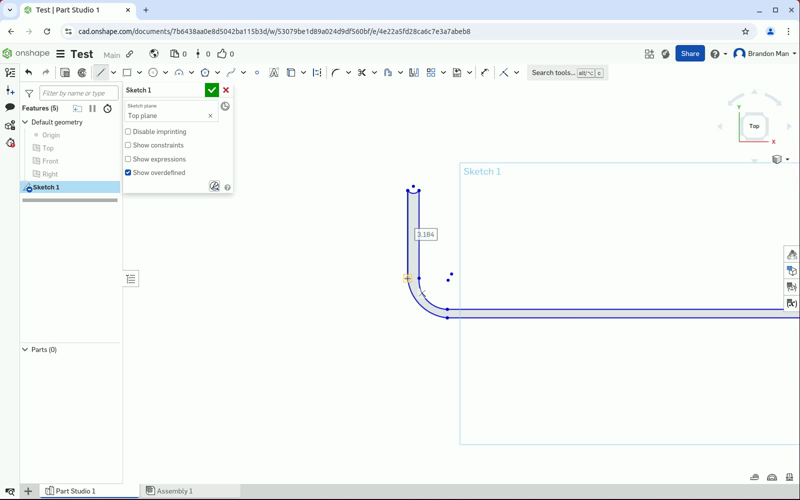
scroll(-6)
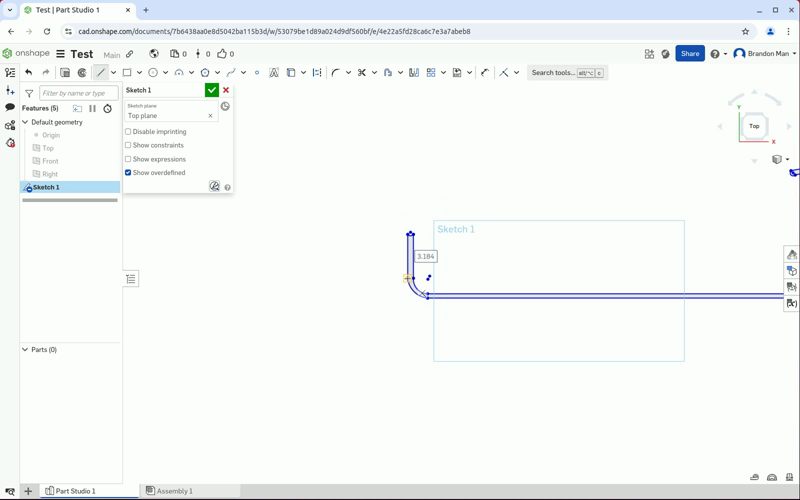
scroll(-6)
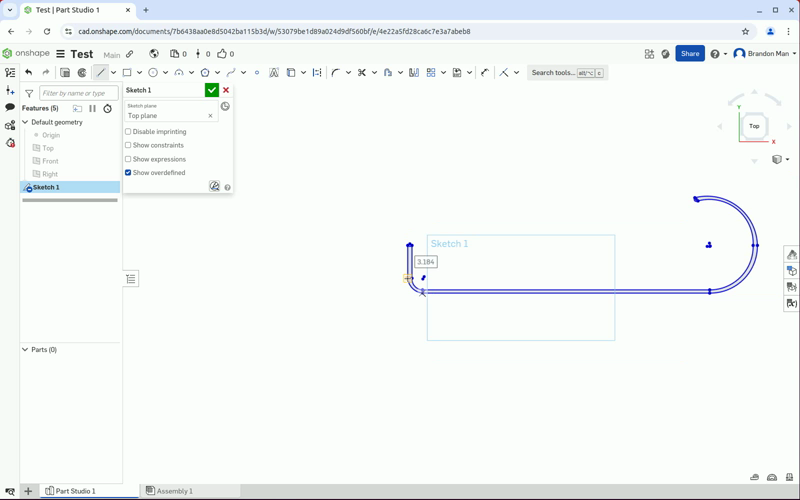
scroll(-6)
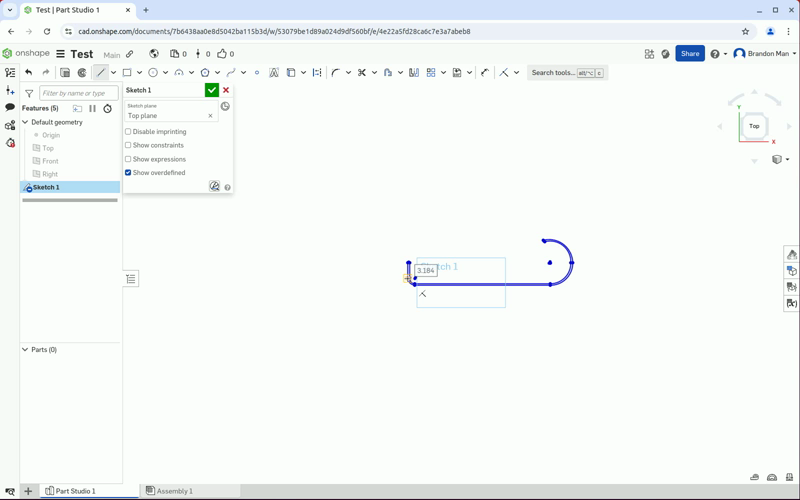
key(esc)
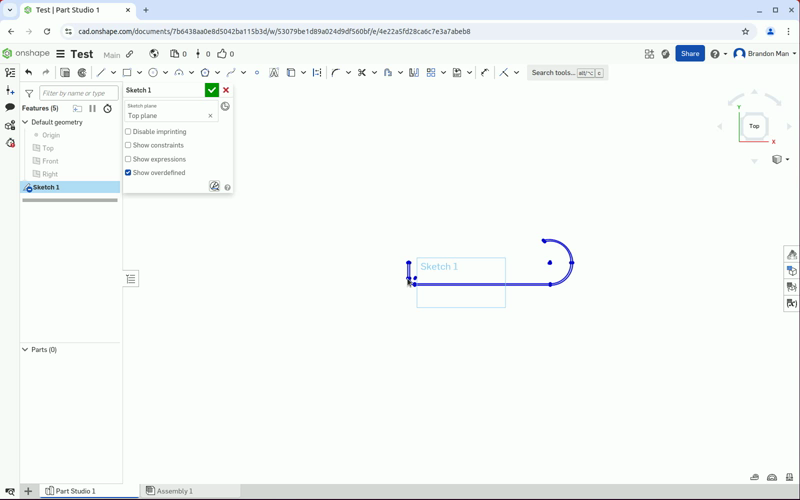
mouse_move(549, 269)
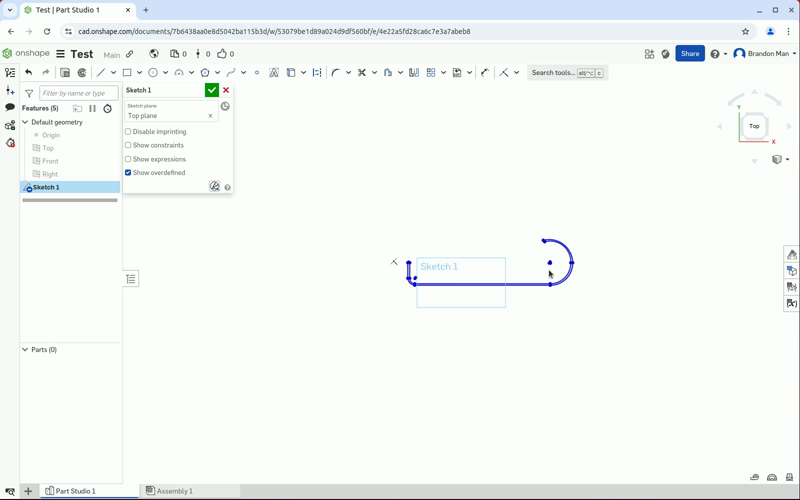
scroll(6)
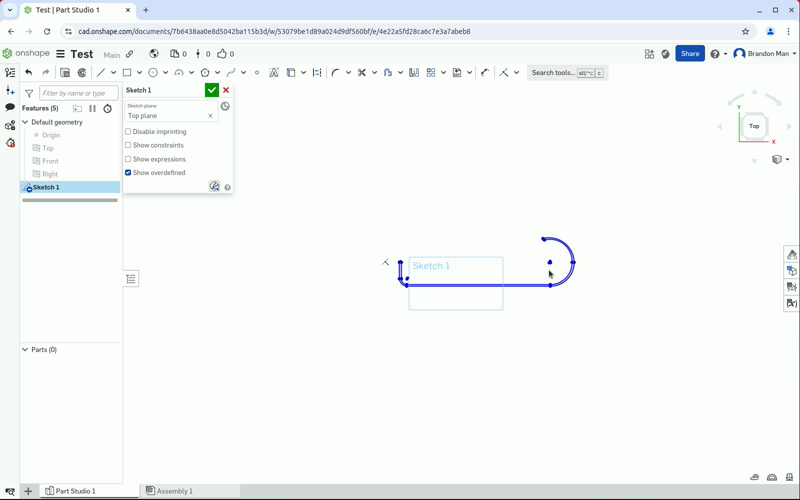
scroll(6)
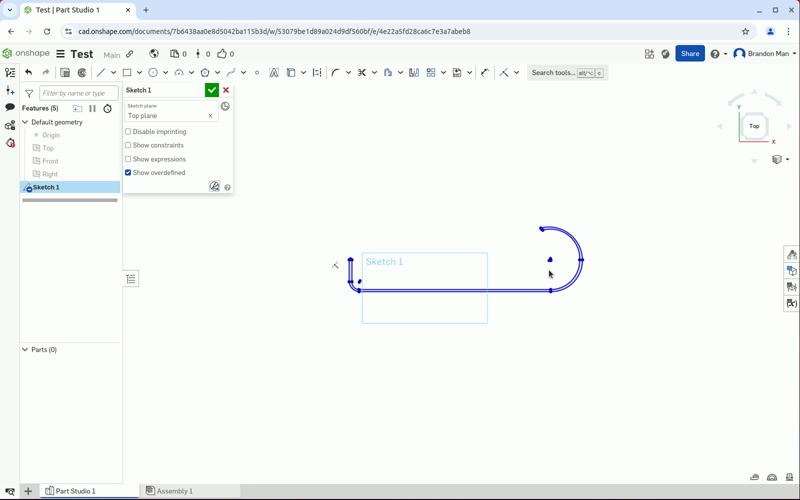
scroll(6)
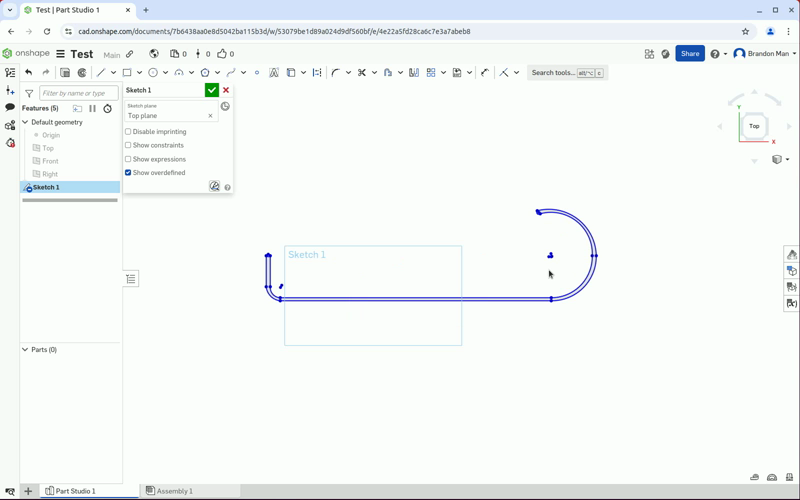
scroll(6)
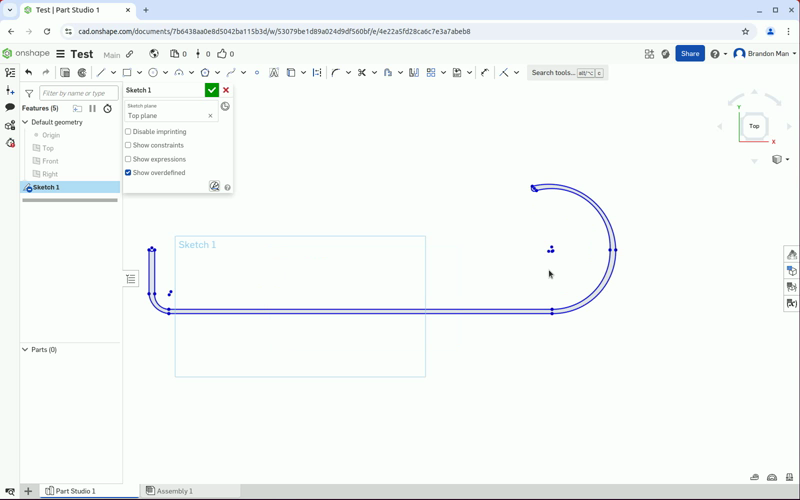
scroll(6)
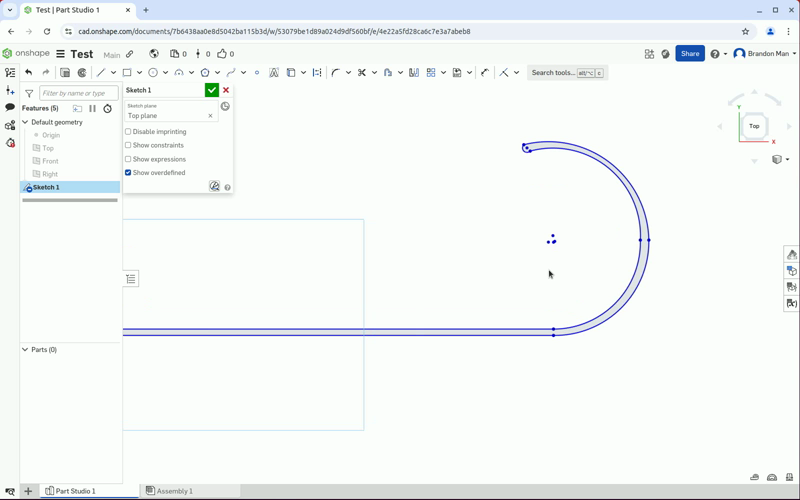
scroll(6)
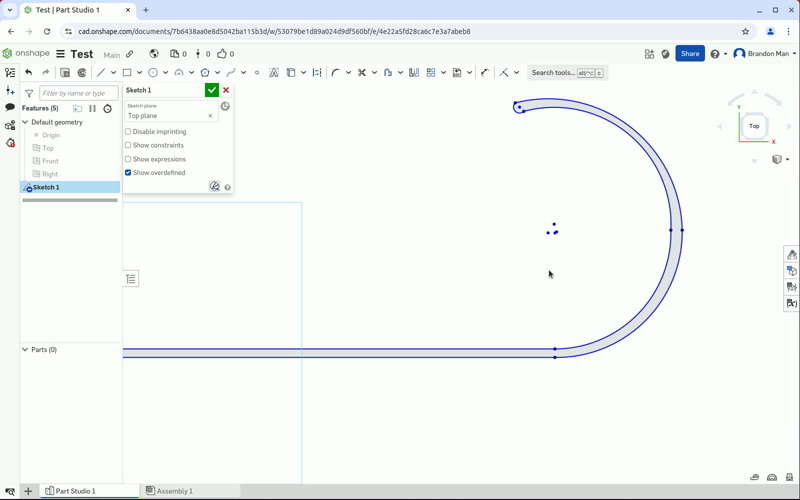
scroll(6)
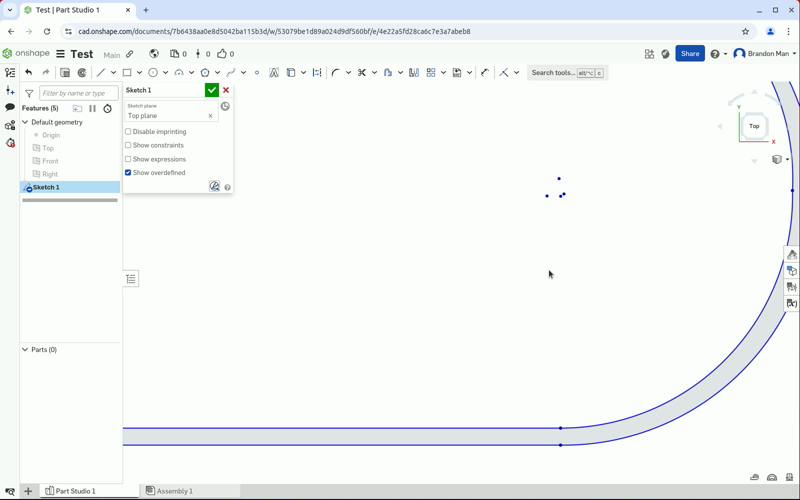
click(549, 269)
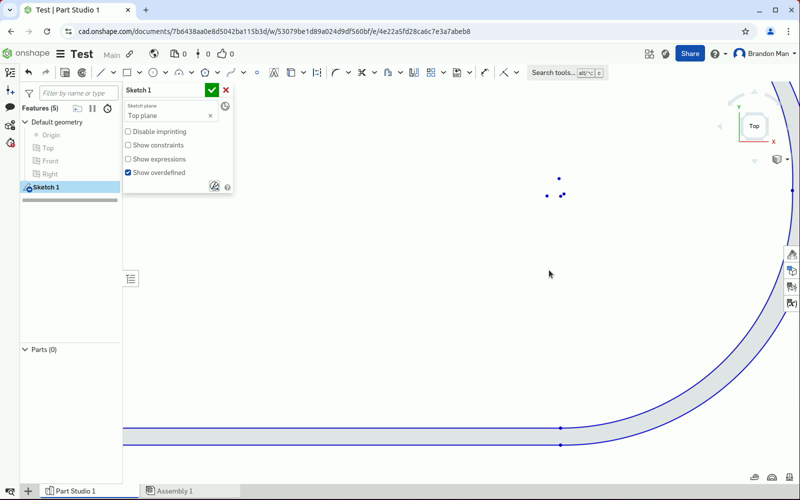
scroll(-6)
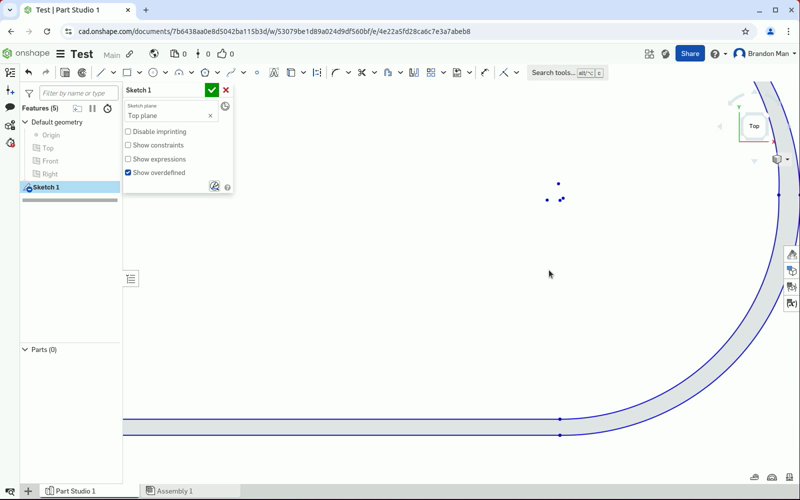
scroll(-6)
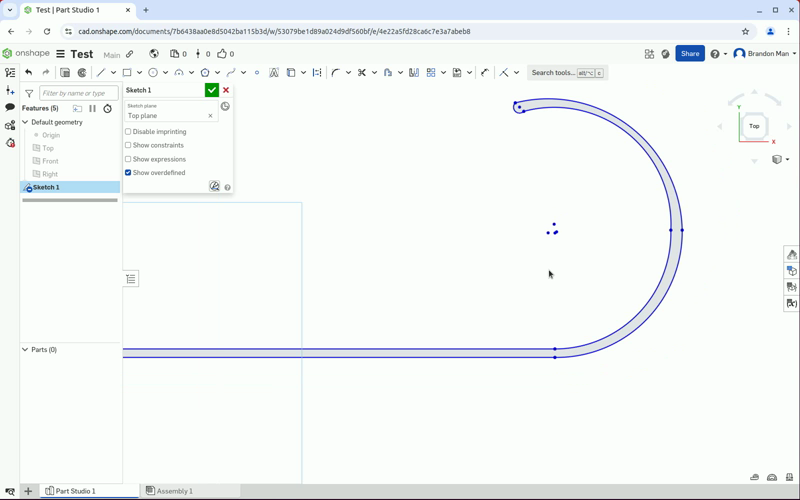
scroll(-6)
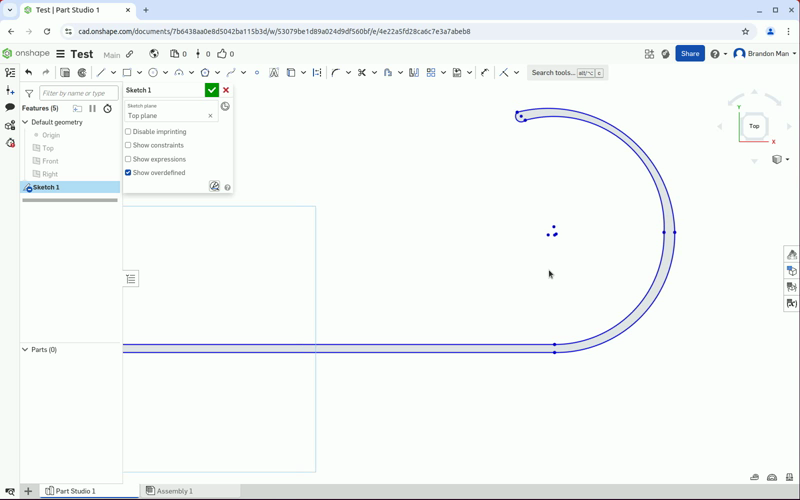
scroll(-6)
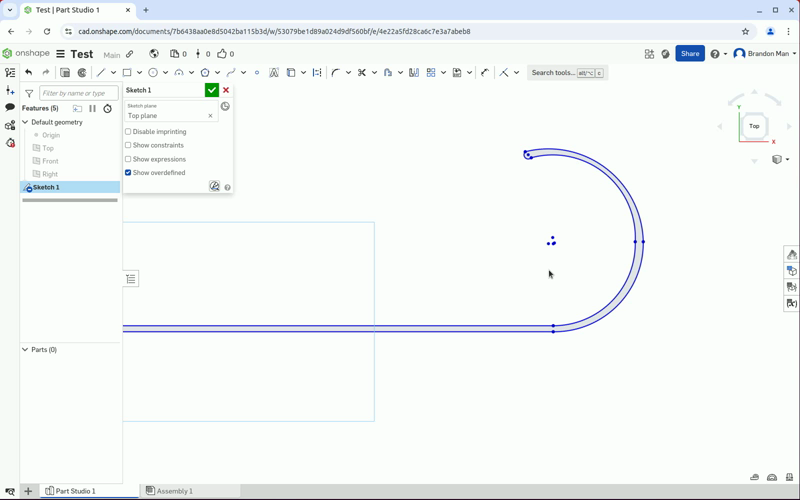
scroll(-6)
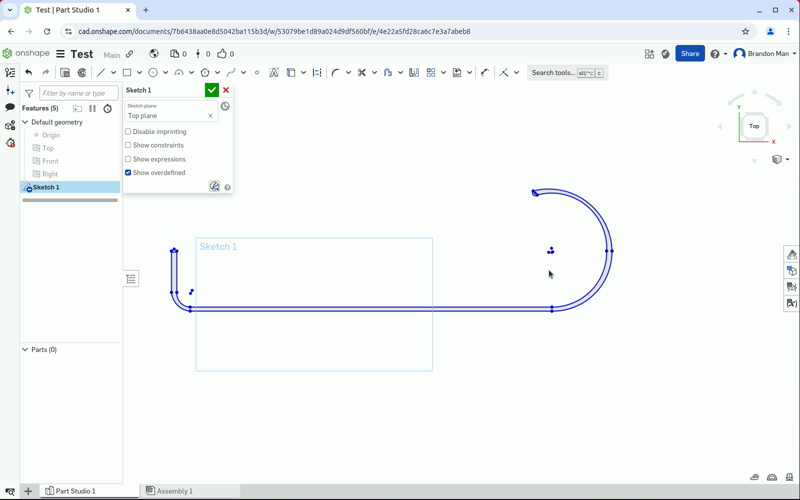
scroll(-6)
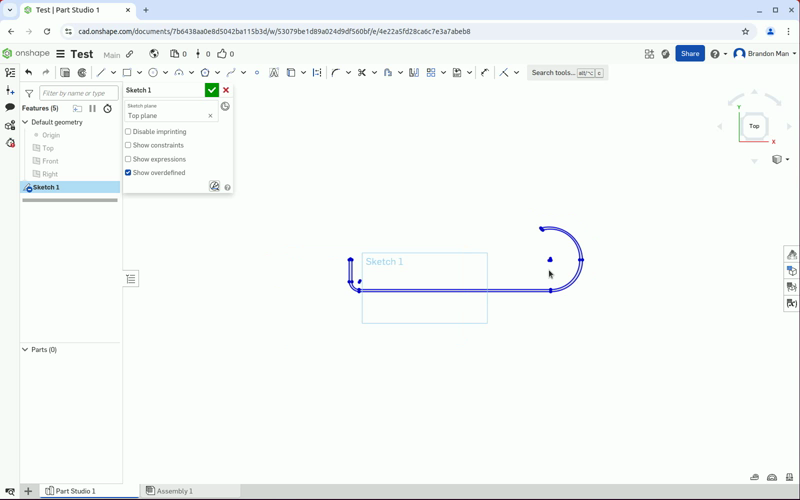
scroll(-6)
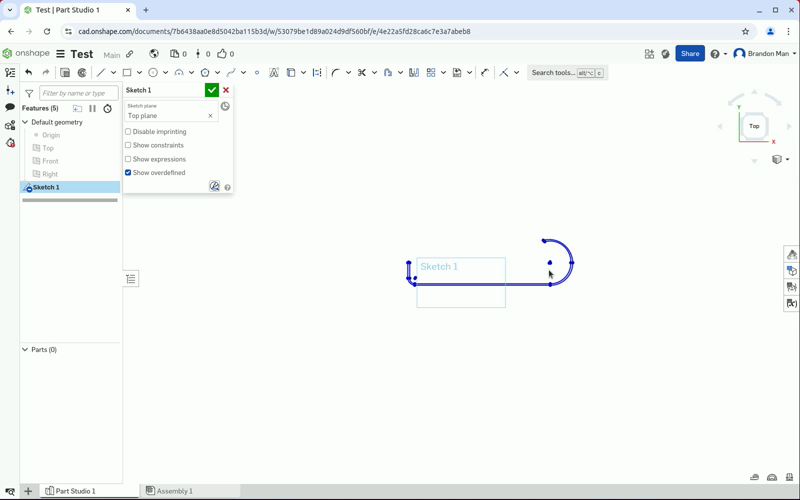
mouse_move(73, 352)
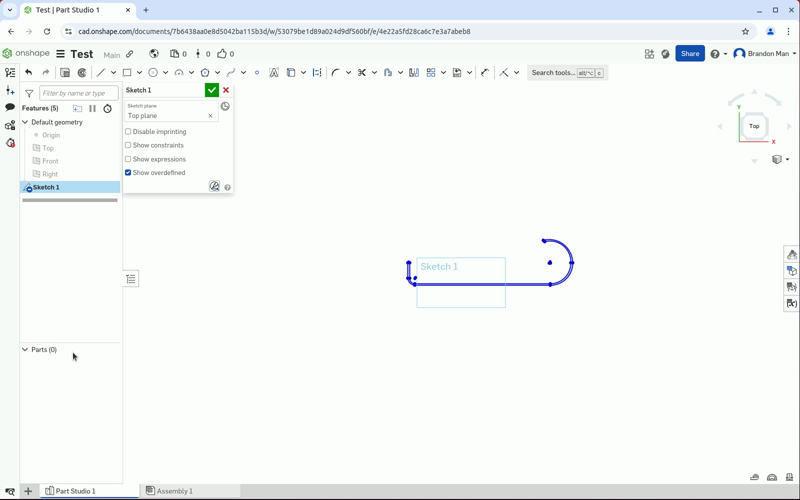
key(shift+y)
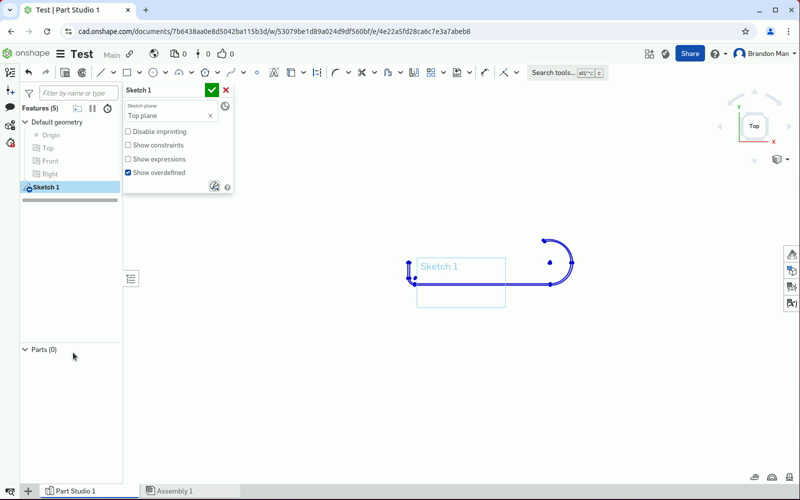
key(shift+e)
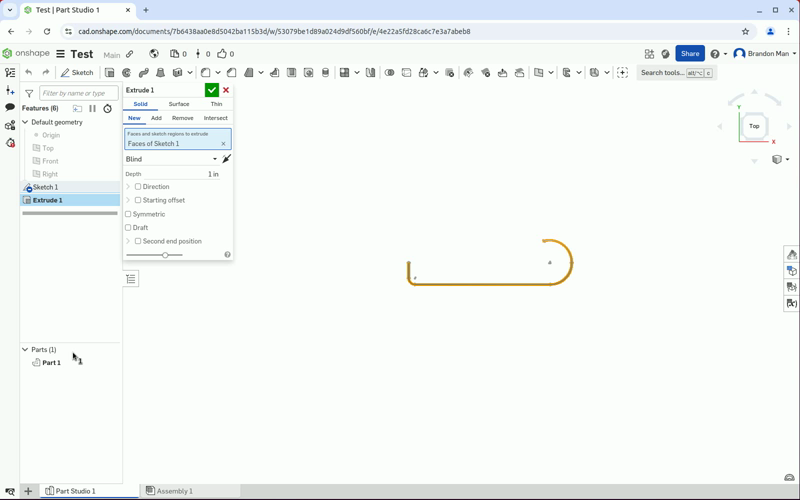
mouse_move(143, 106)
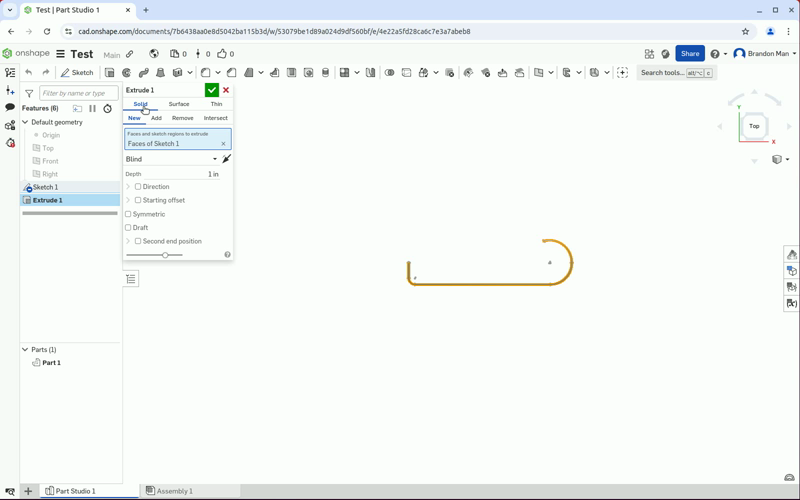
click(143, 106)
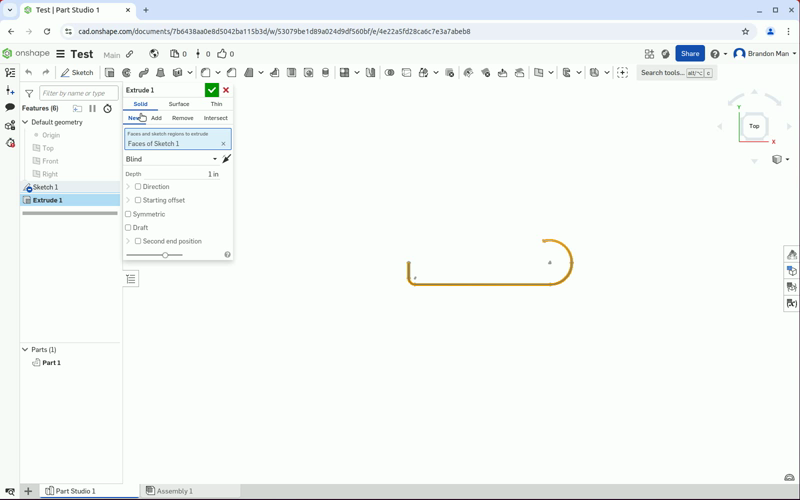
mouse_move(137, 120)
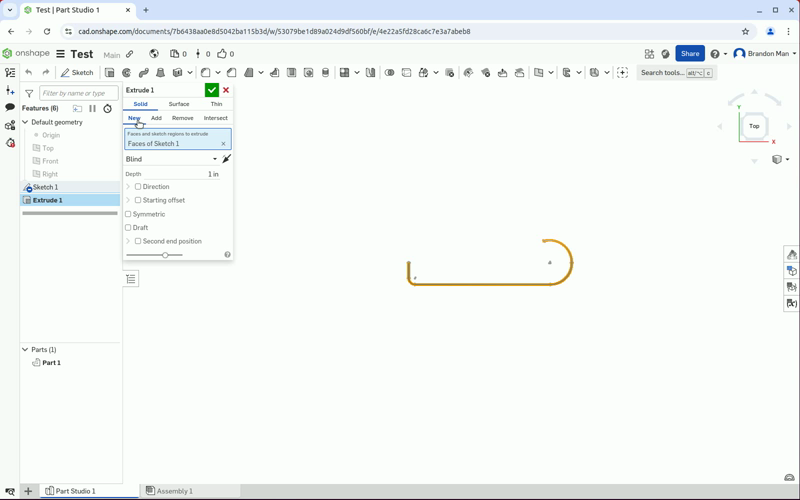
click(137, 120)
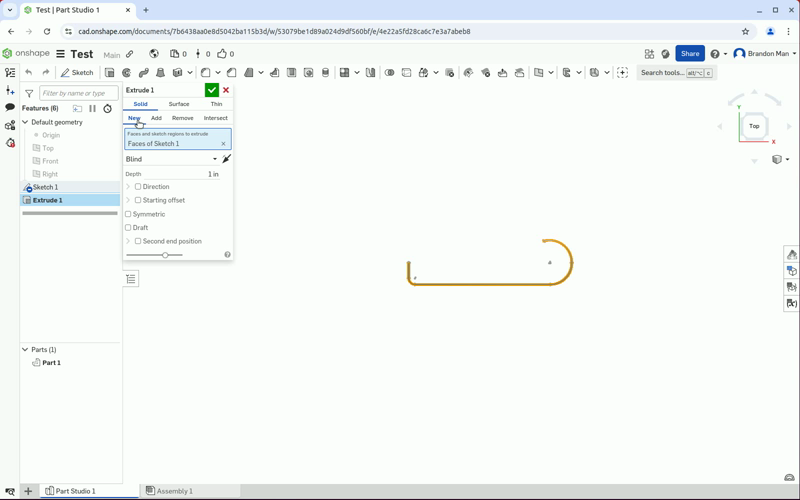
key(tab, 4)
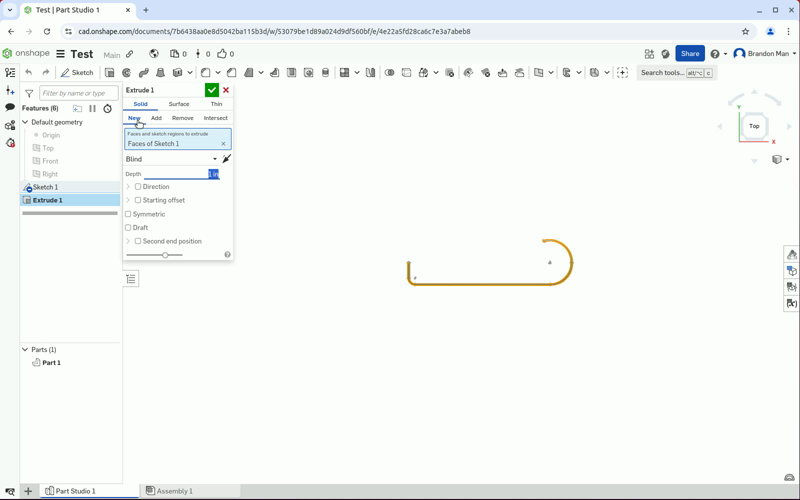
text(7.221)
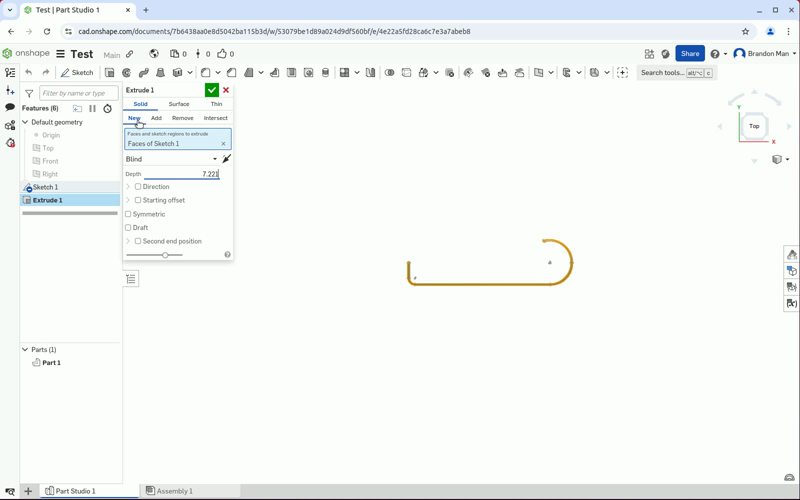
key(enter)
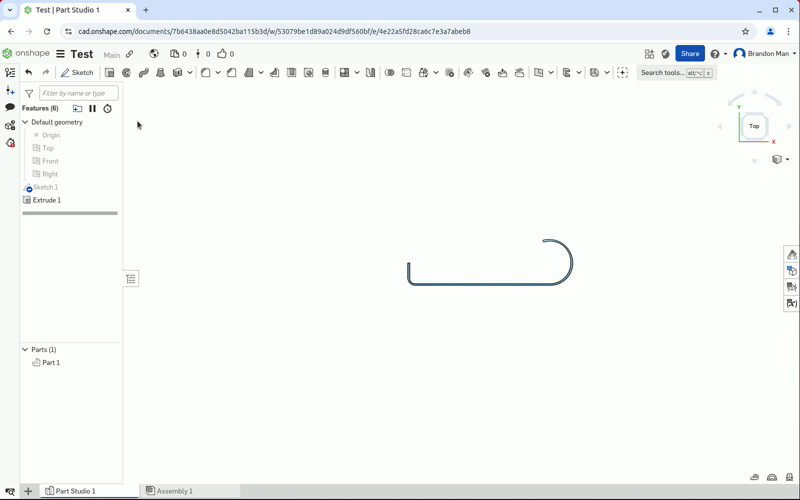
key(shift+h)
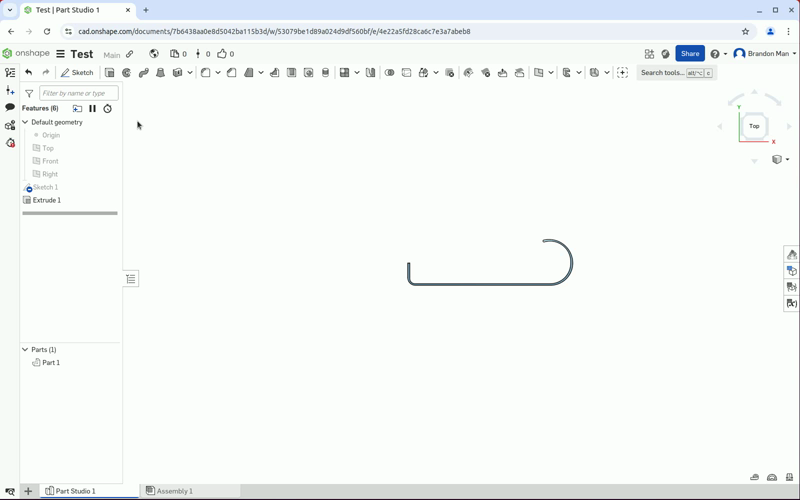
key(shift+h)
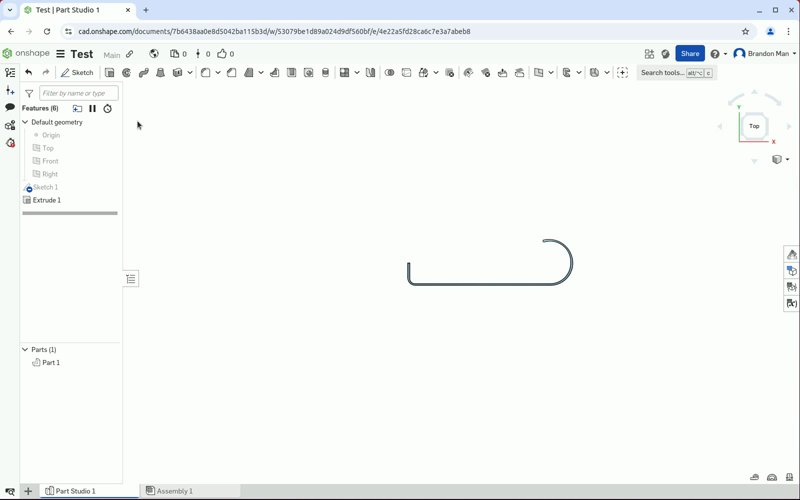
mouse_move(73, 189)
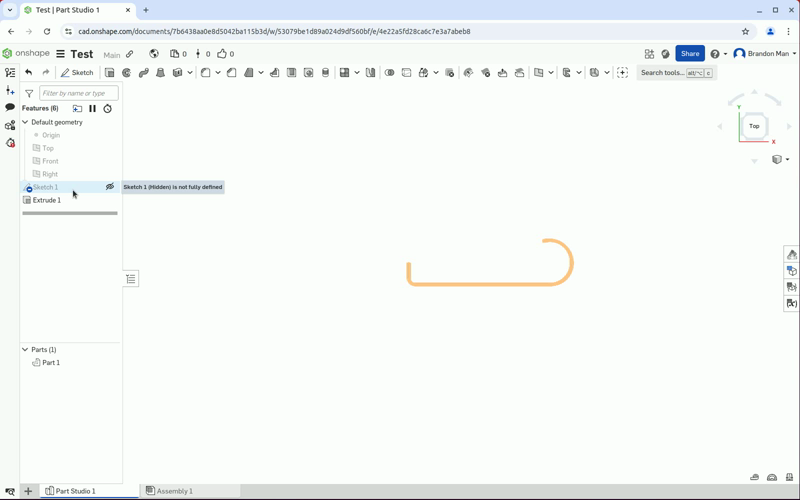
click(73, 189)
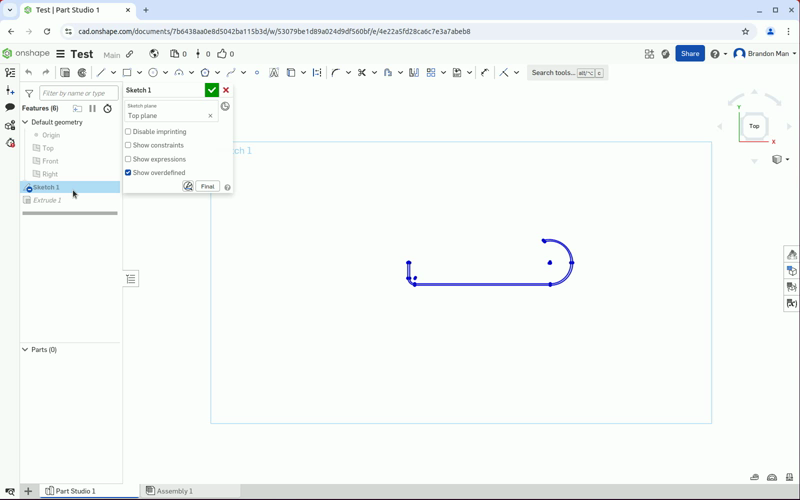
mouse_move(229, 92)
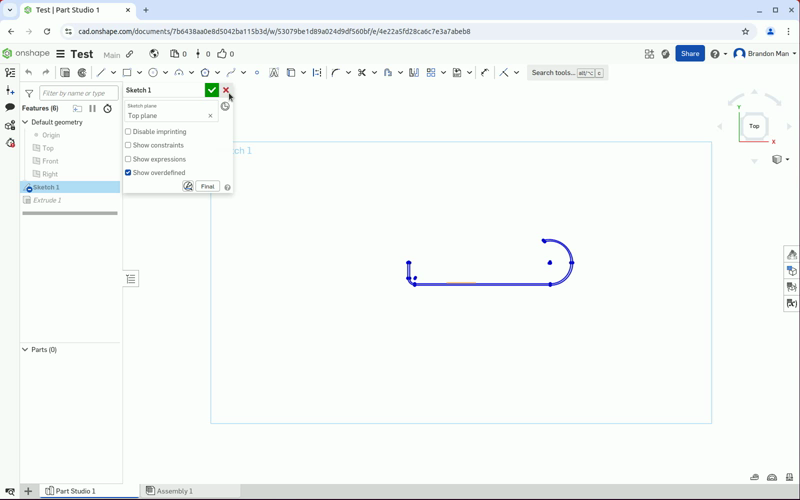
click(229, 92)
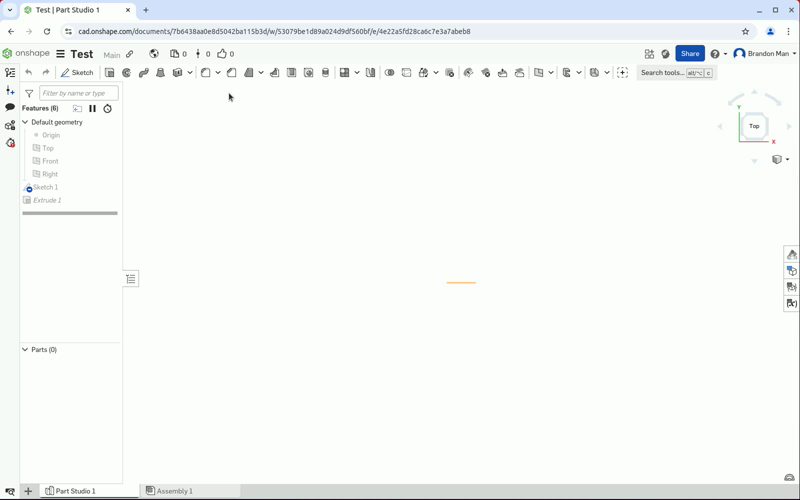
mouse_move(73, 352)
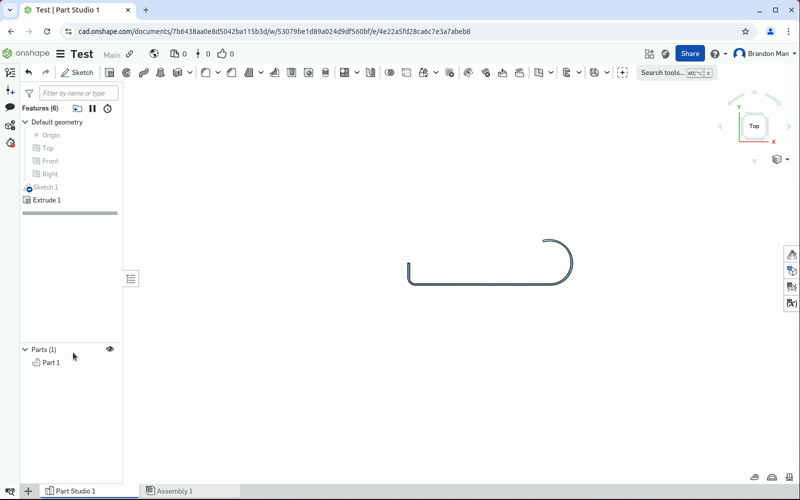
key(y)
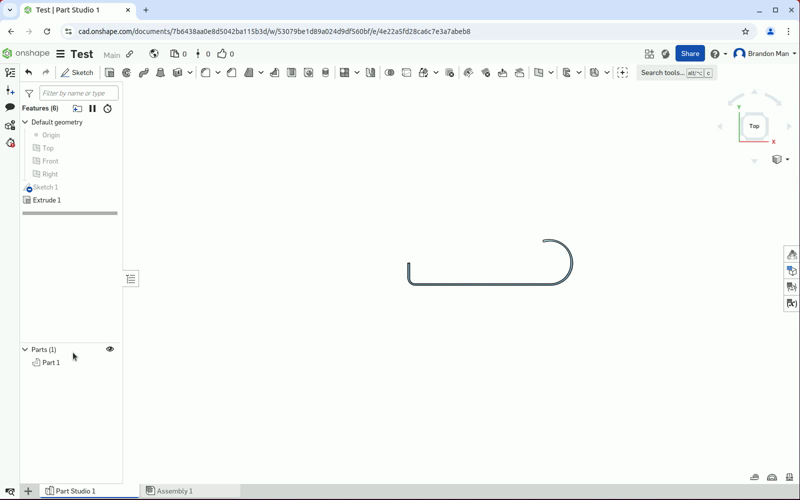
key(shift+p)
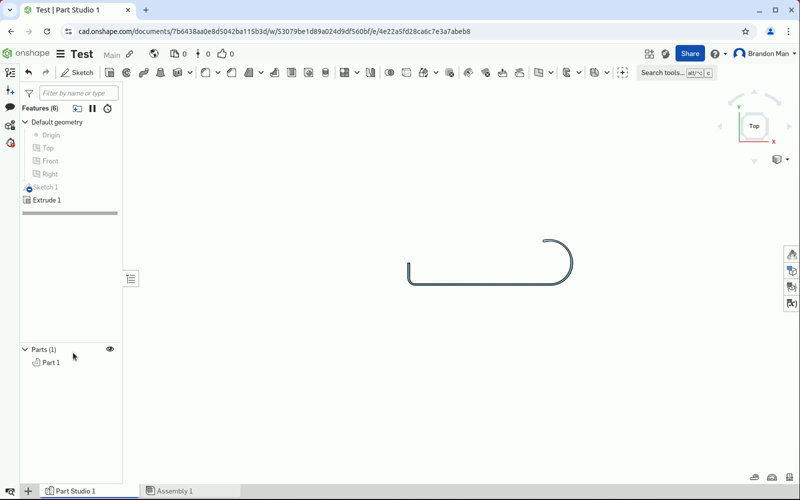
key(space)
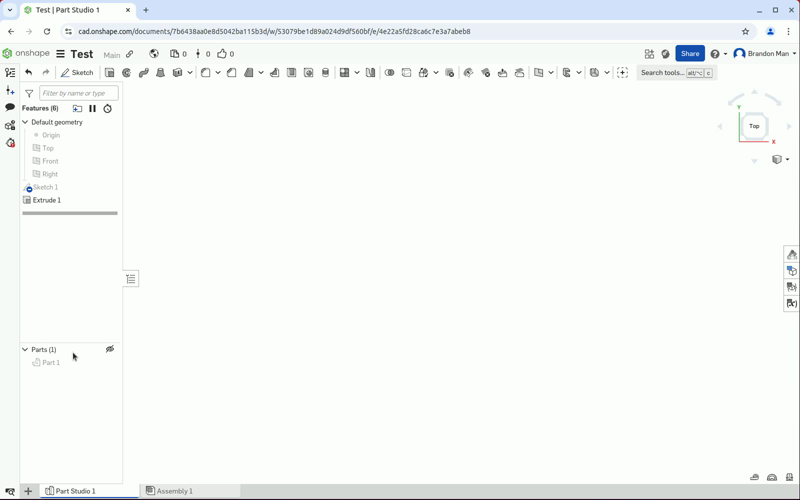
key_down(shift)
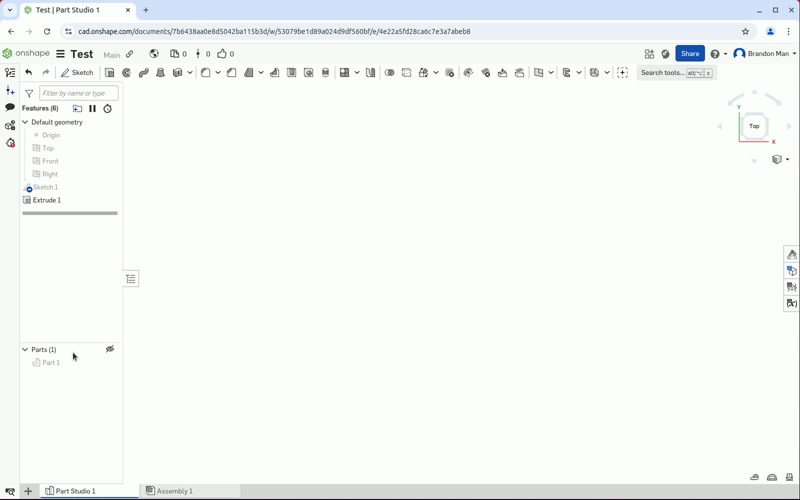
key(up)
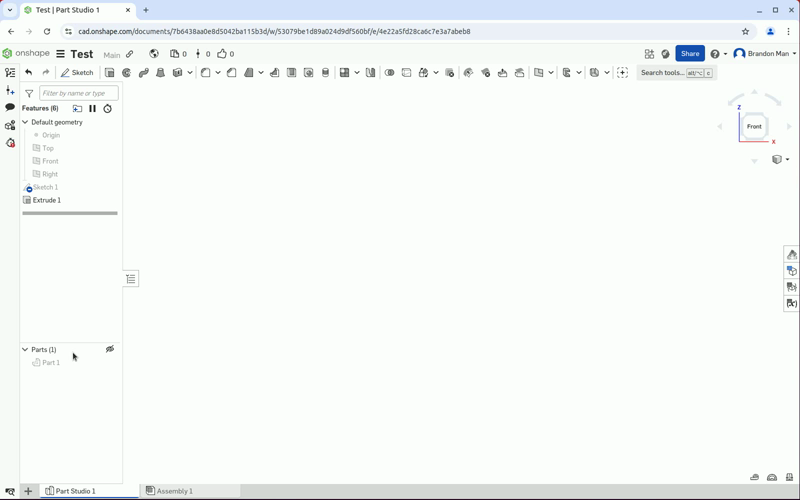
key_up(shift)
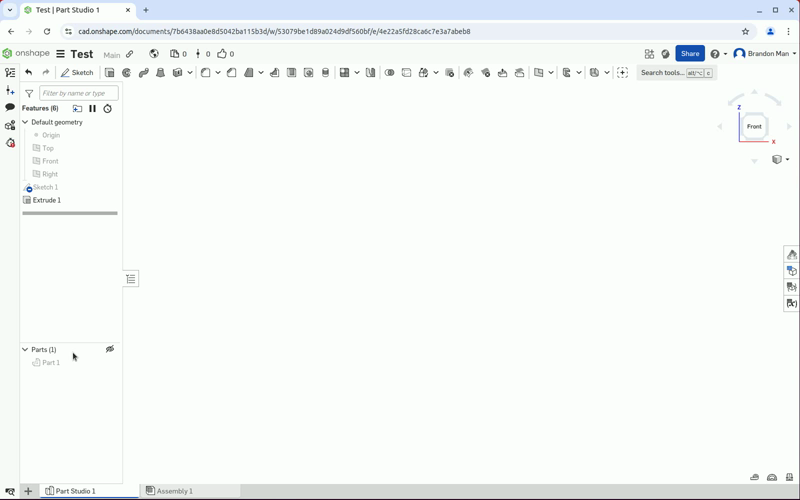
key(space)
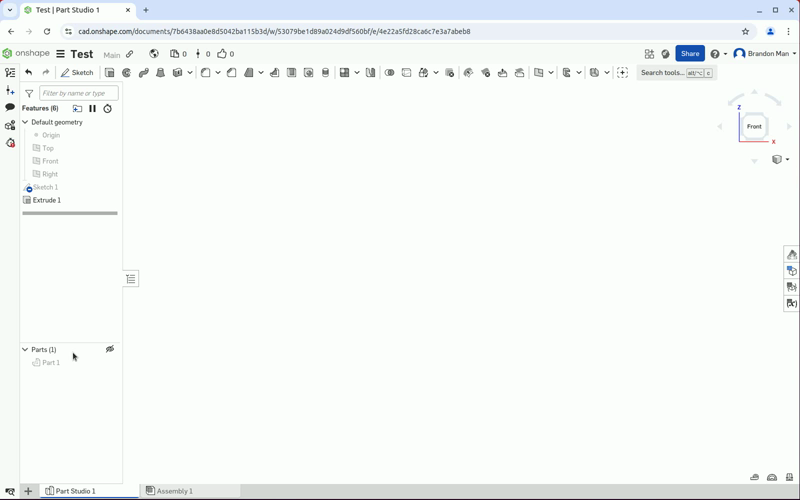
key_down(shift)
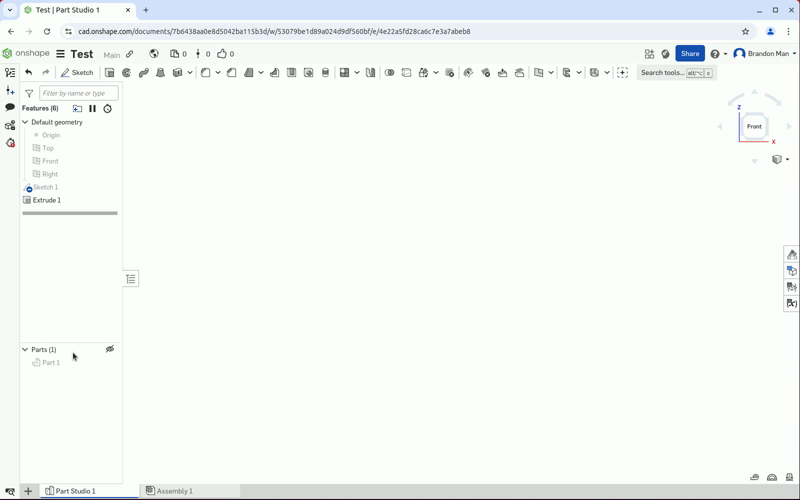
key(left)
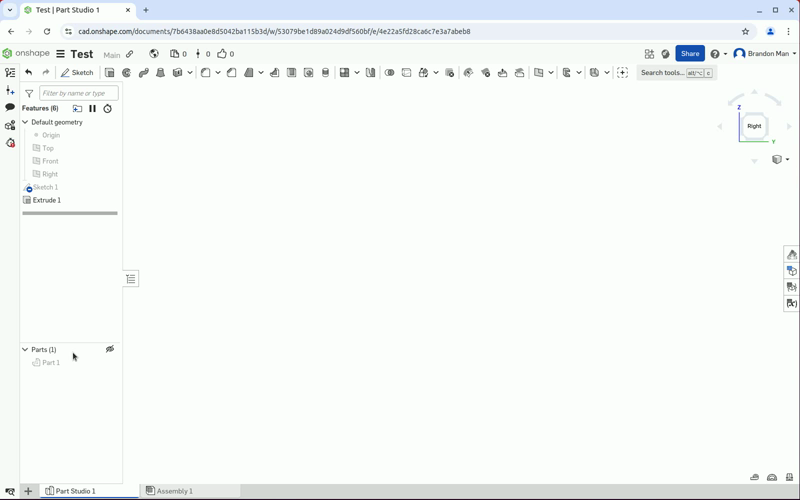
key_up(shift)
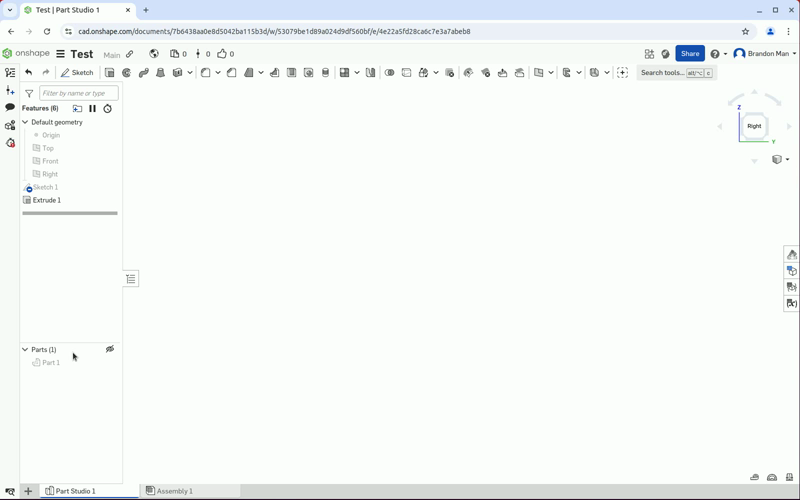
mouse_move(73, 352)
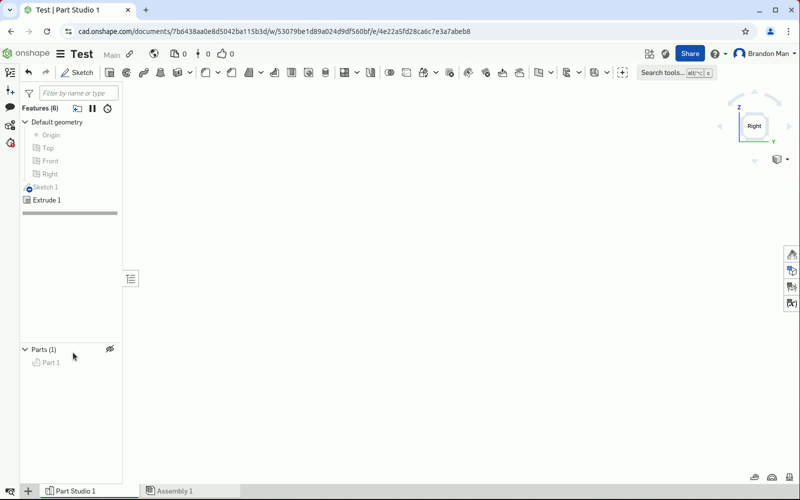
key(shift+y)
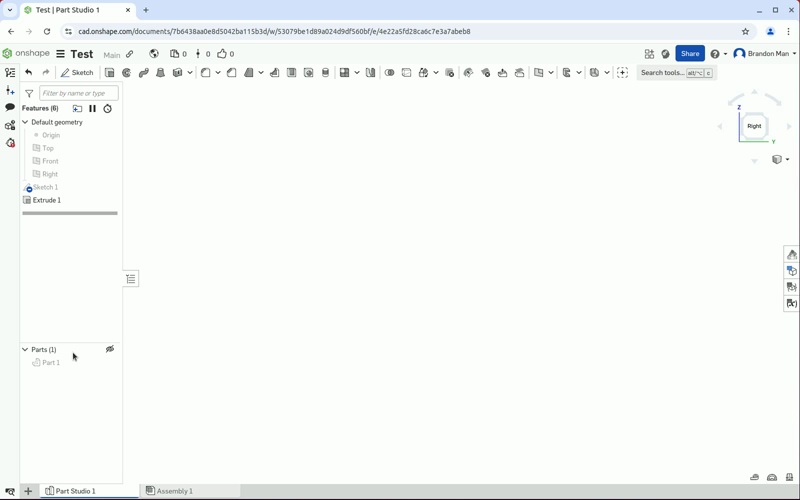
key(shift+s)
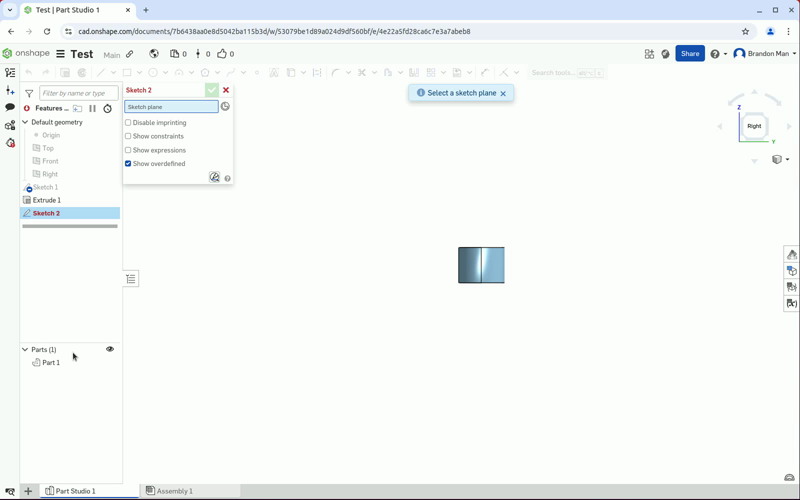
mouse_move(73, 176)
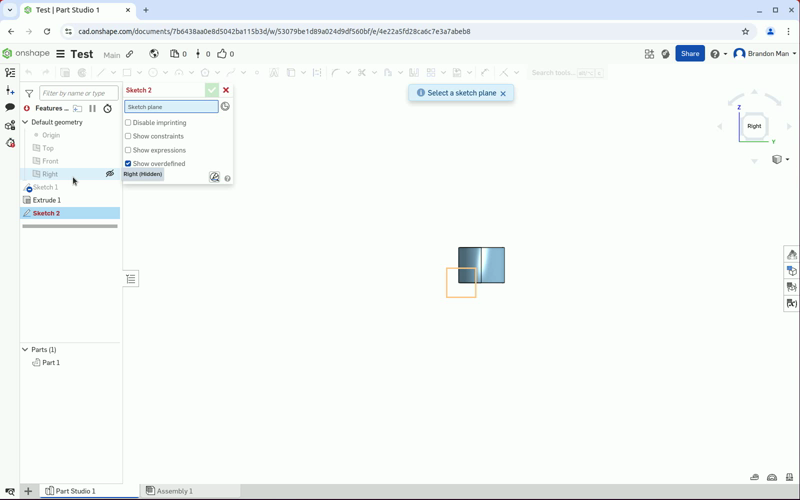
click(73, 176)
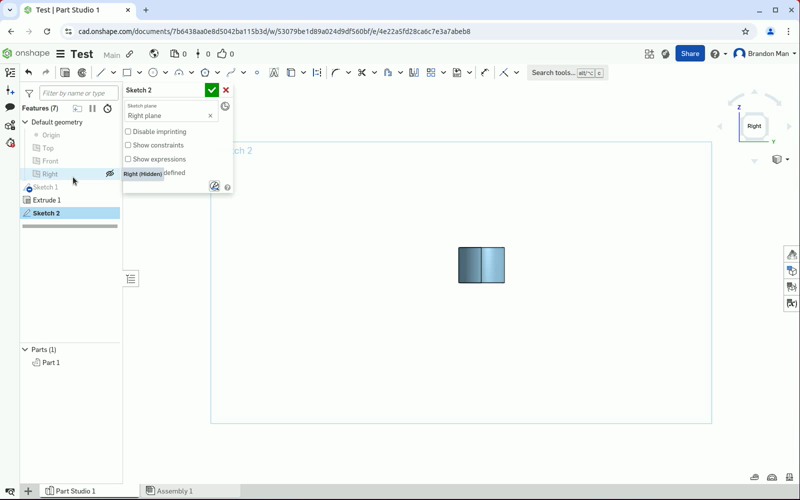
mouse_move(73, 352)
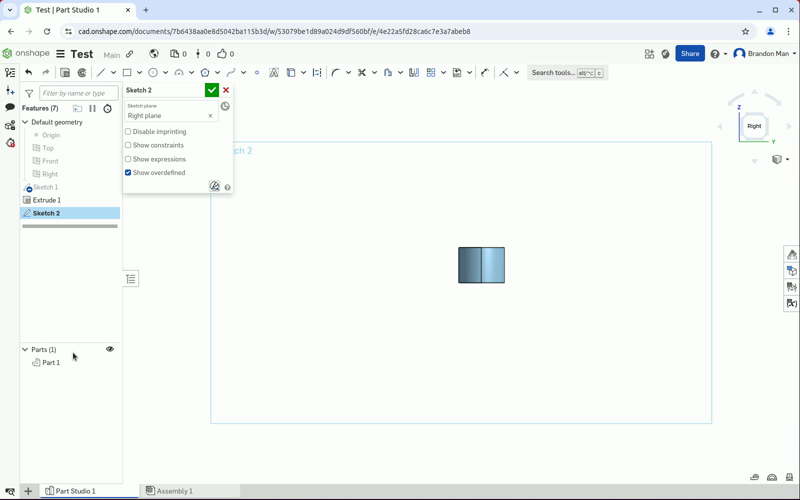
key(y)
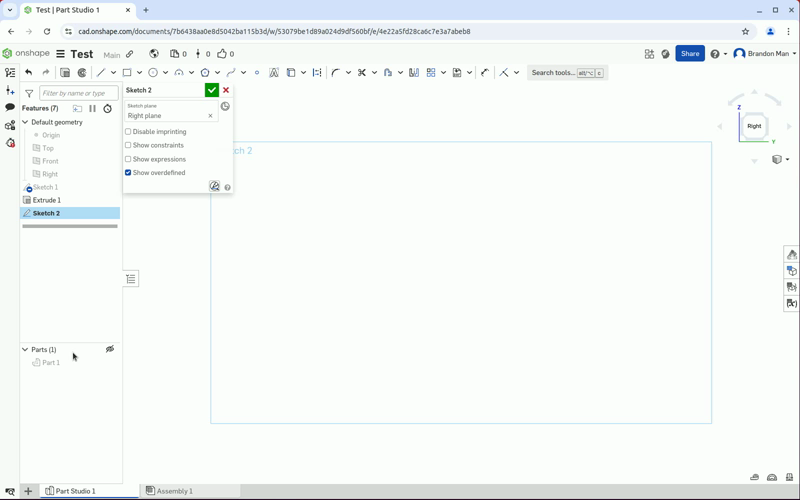
key(l)
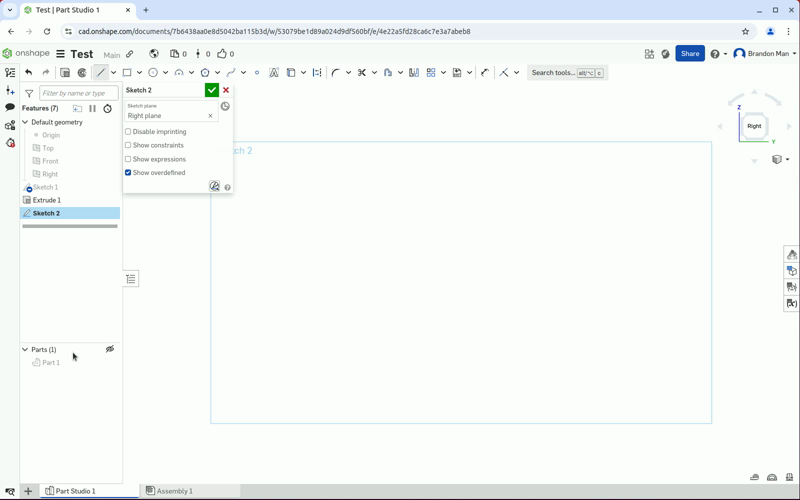
key_down(shift)
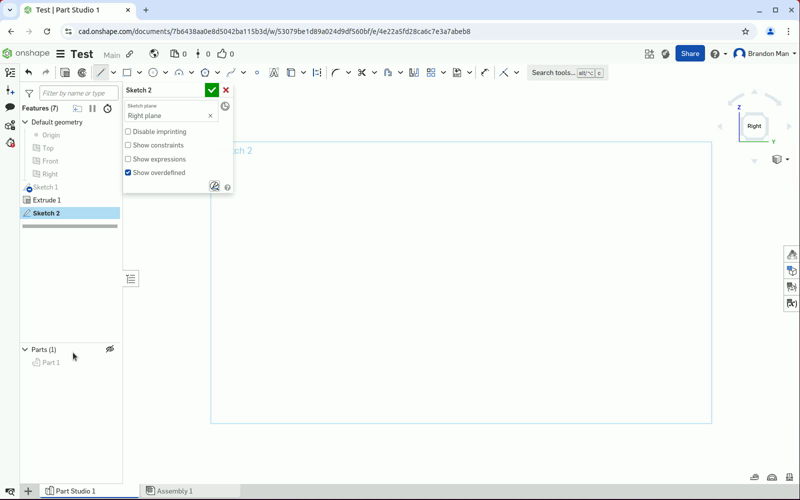
mouse_move(460, 266)
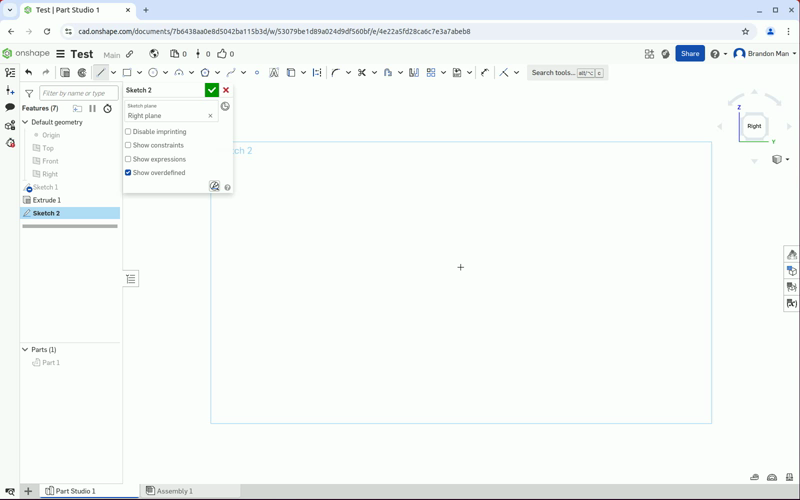
click(460, 266)
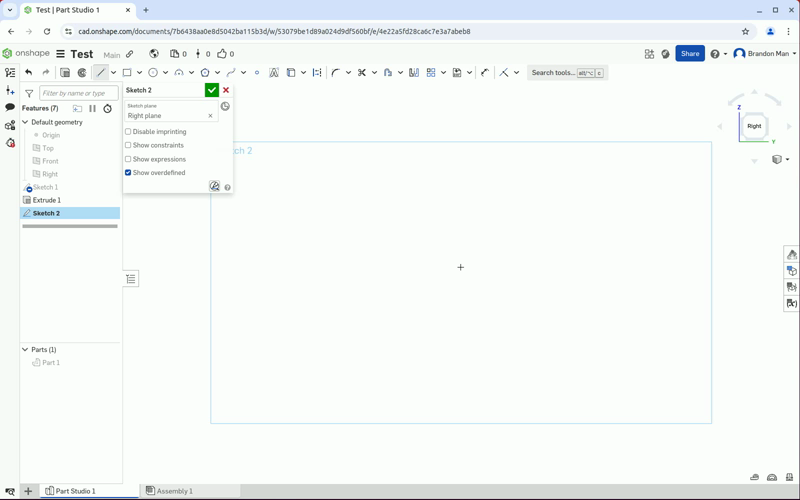
key_up(shift)
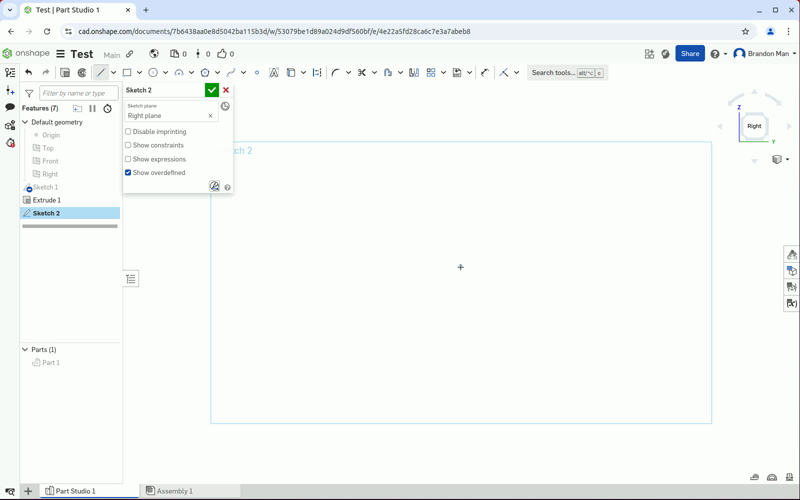
key_down(shift)
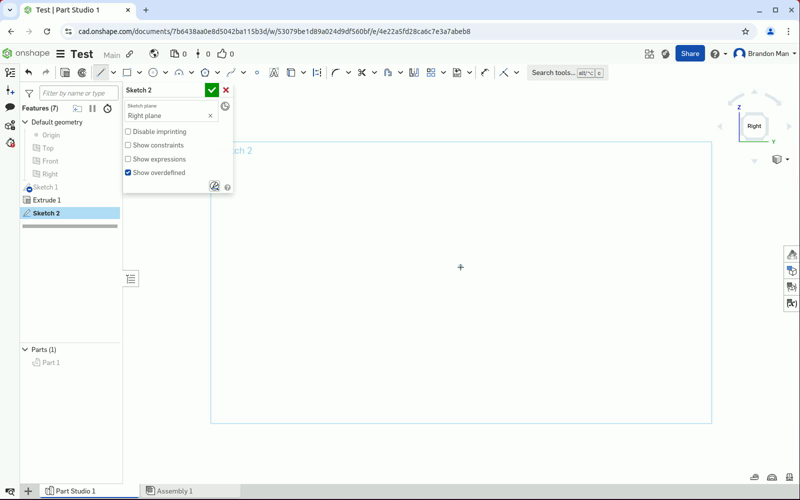
mouse_move(490, 266)
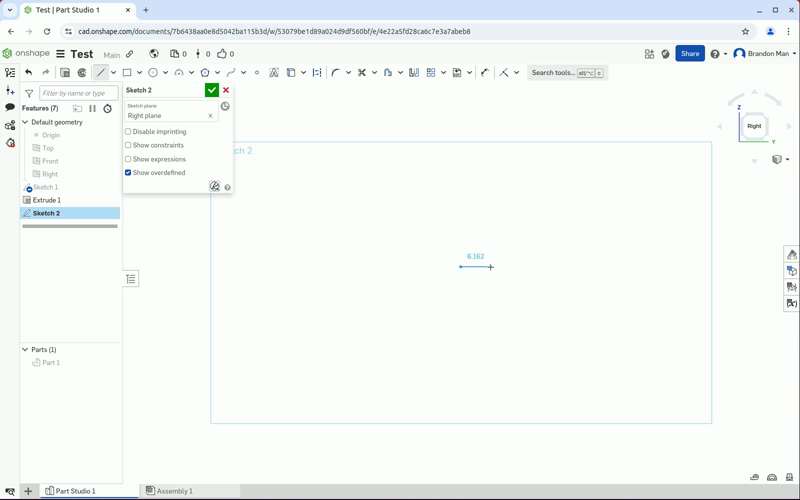
mouse_move(464, 264)
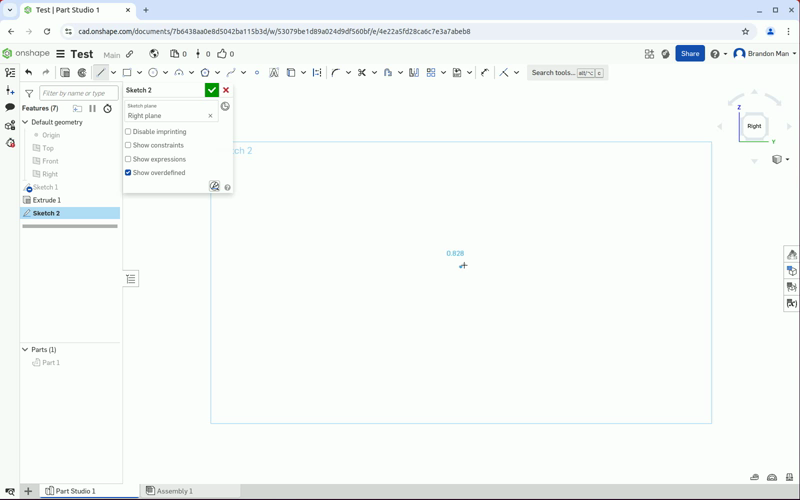
scroll(6)
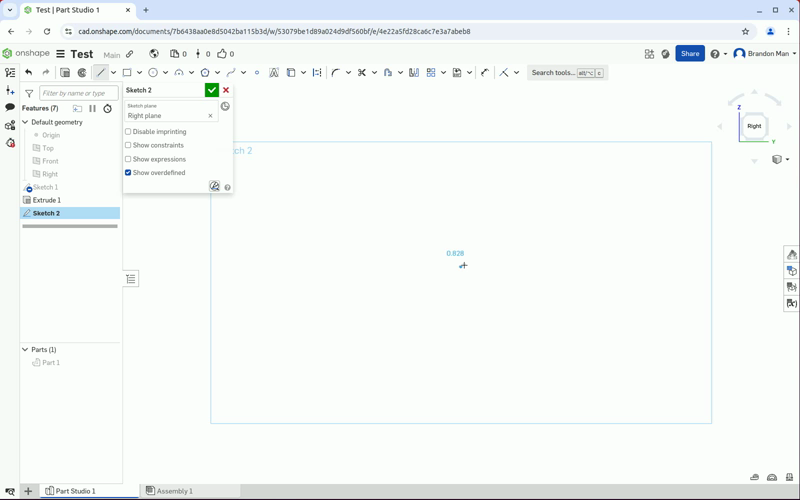
scroll(6)
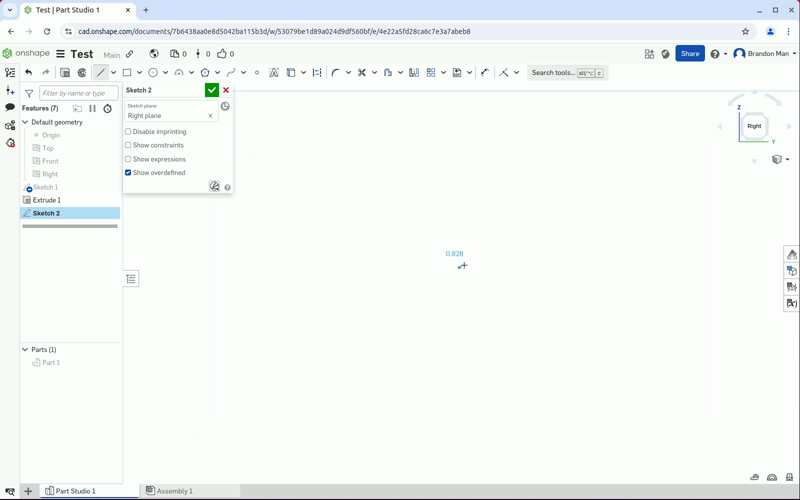
scroll(6)
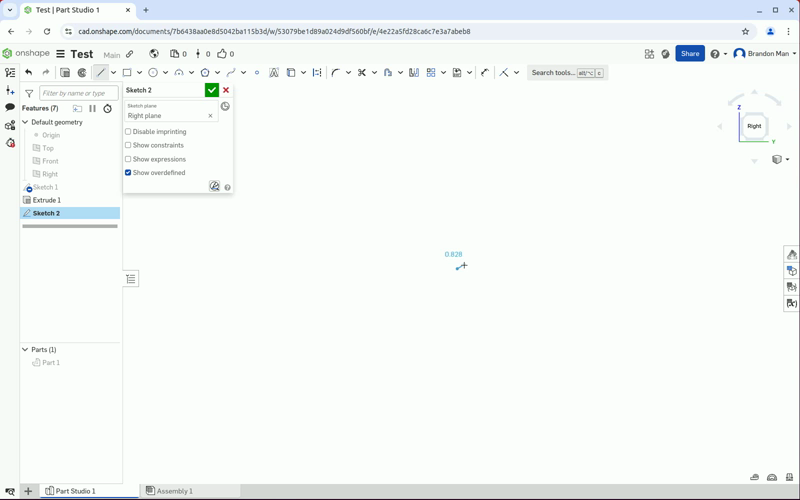
scroll(6)
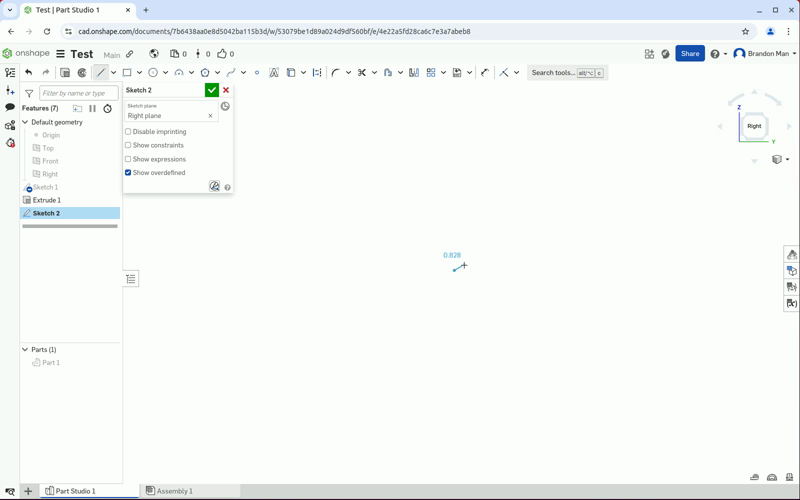
scroll(6)
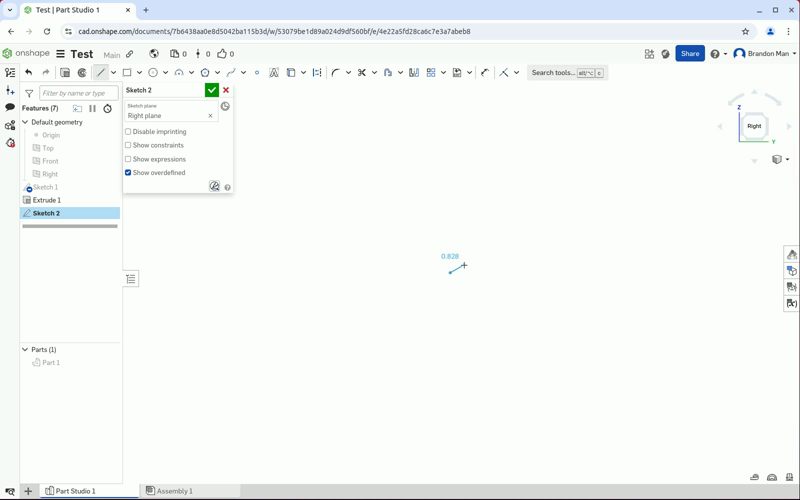
scroll(6)
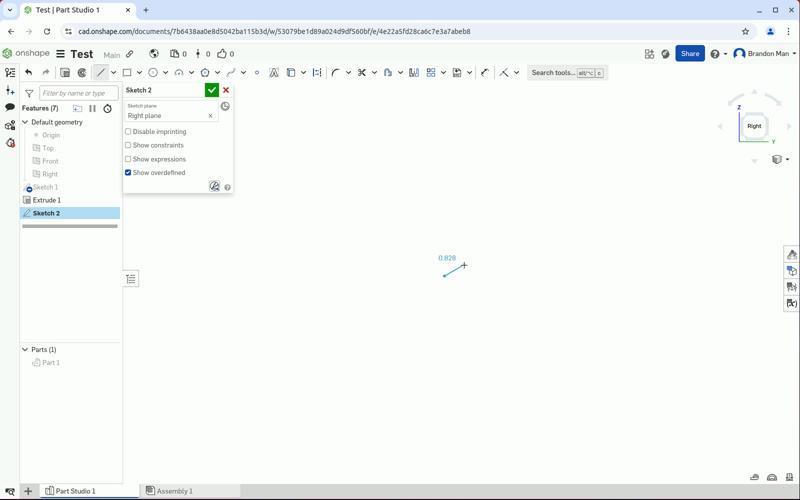
scroll(6)
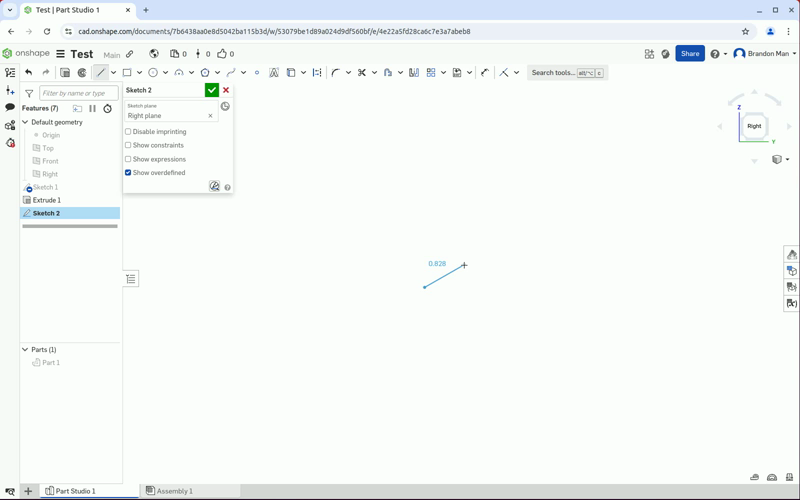
click(464, 264)
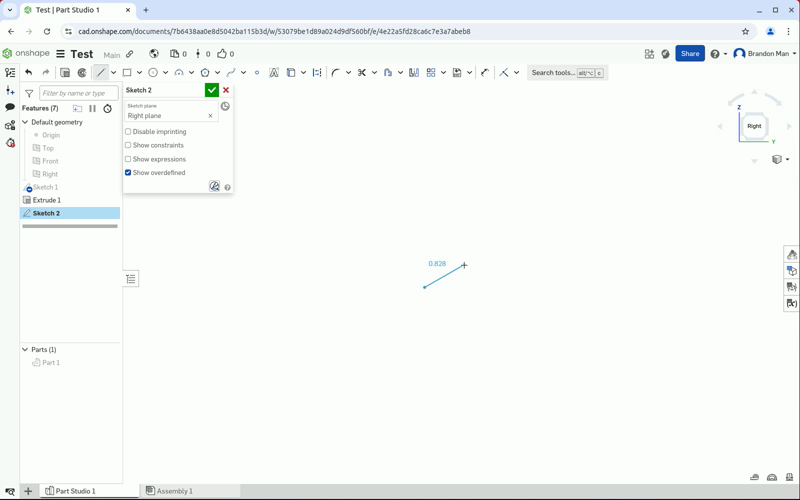
scroll(-6)
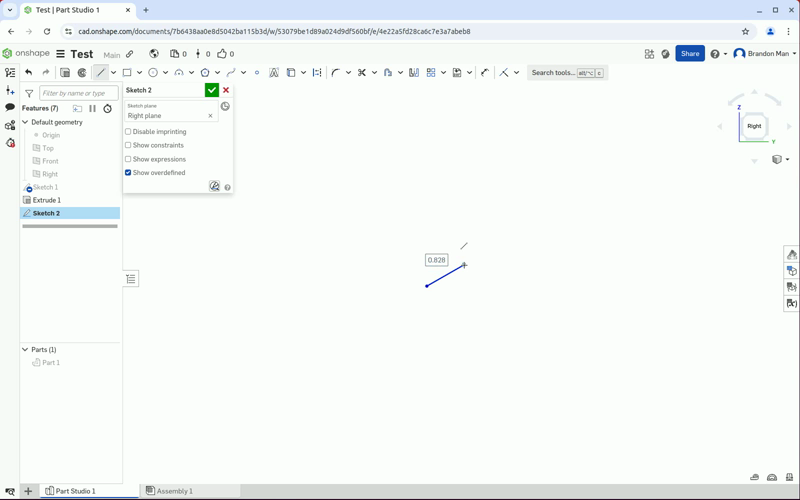
scroll(-6)
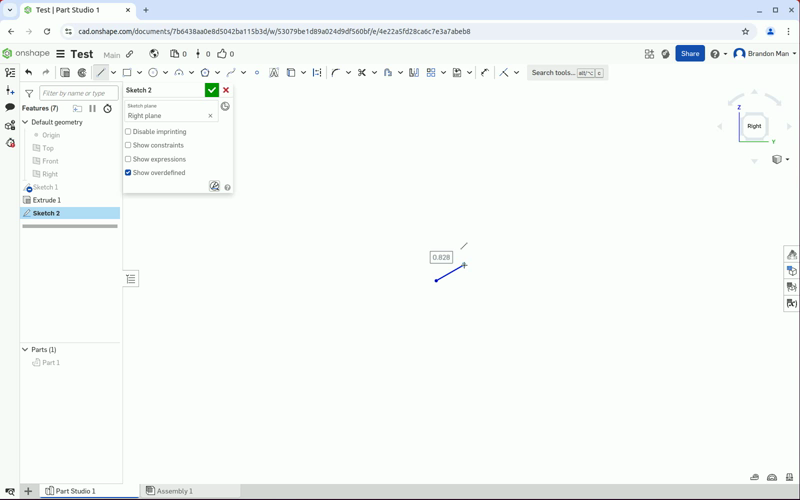
scroll(-6)
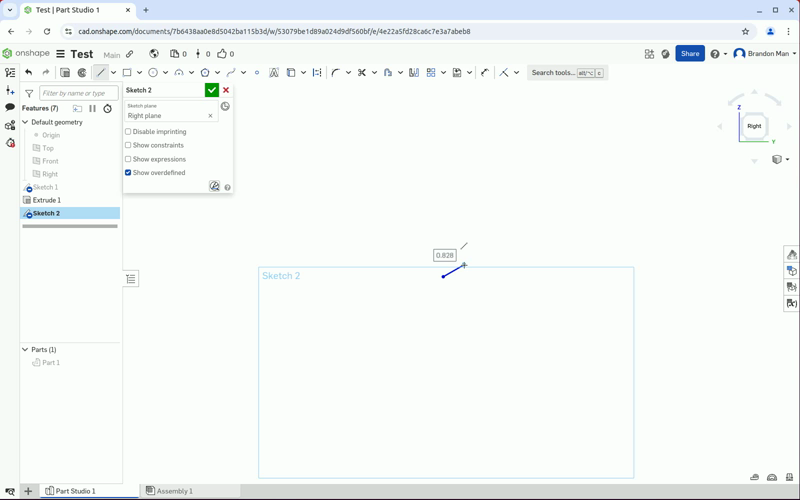
scroll(-6)
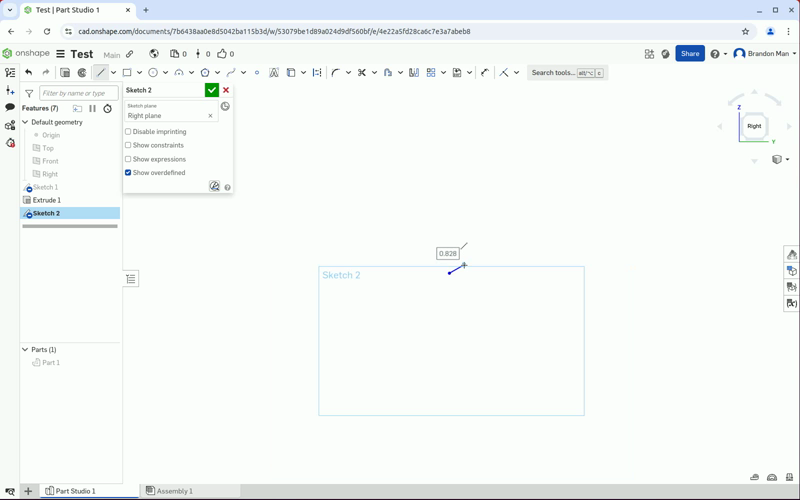
scroll(-6)
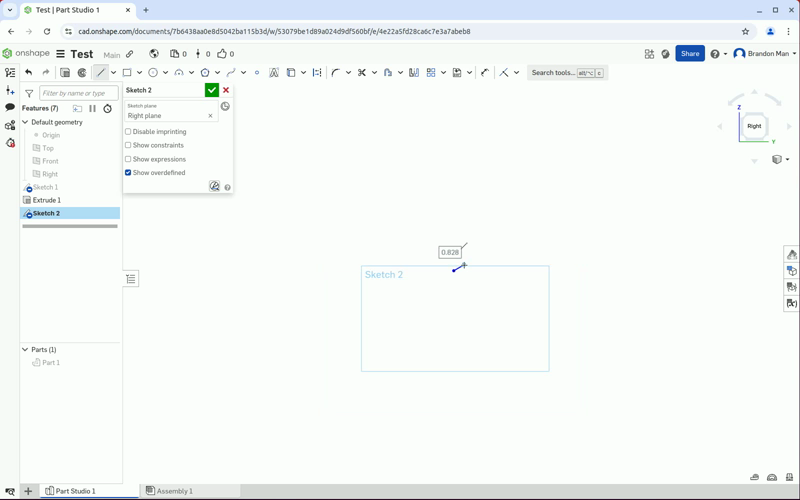
scroll(-6)
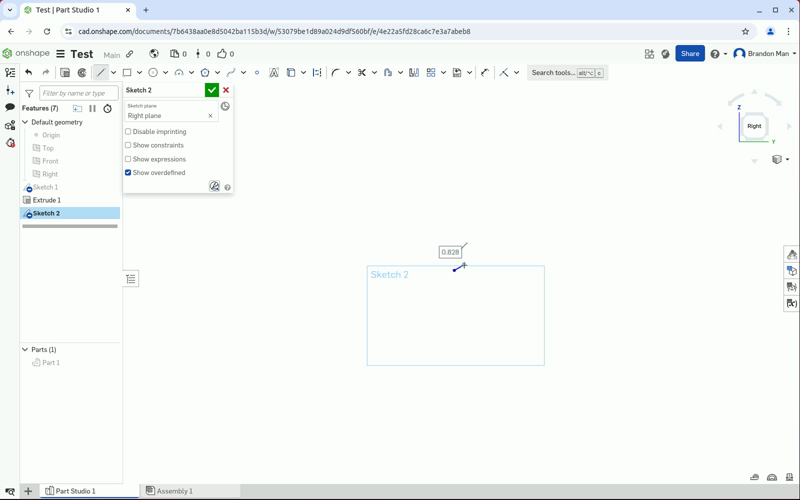
scroll(-6)
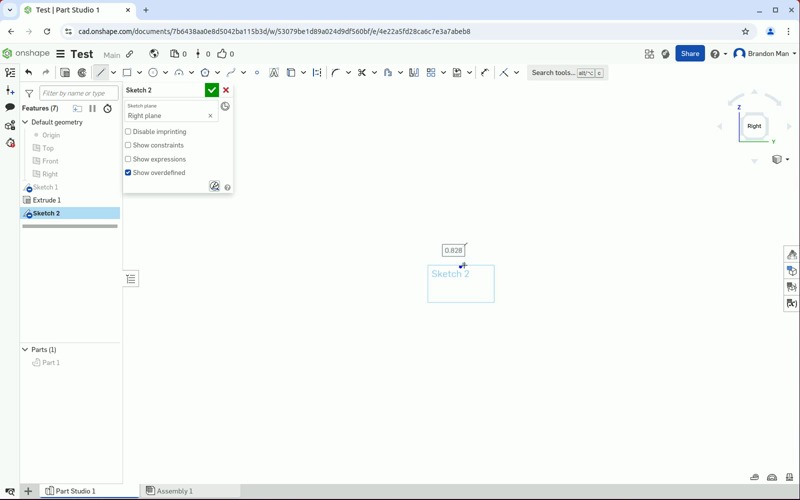
key_up(shift)
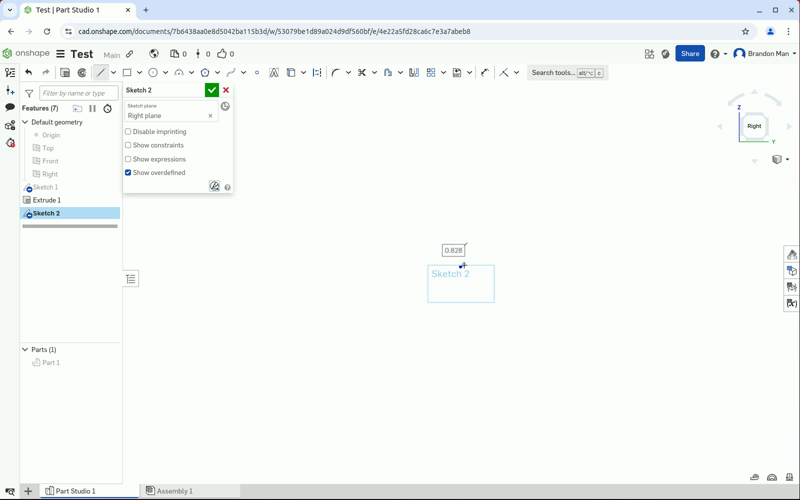
key_down(shift)
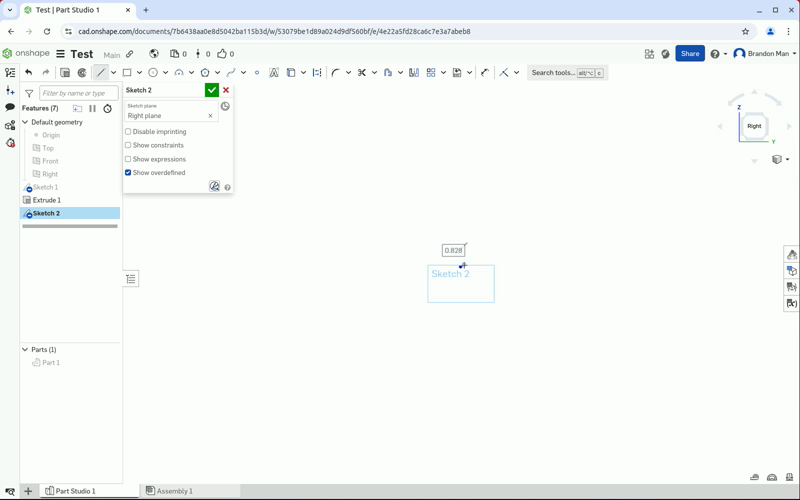
mouse_move(494, 264)
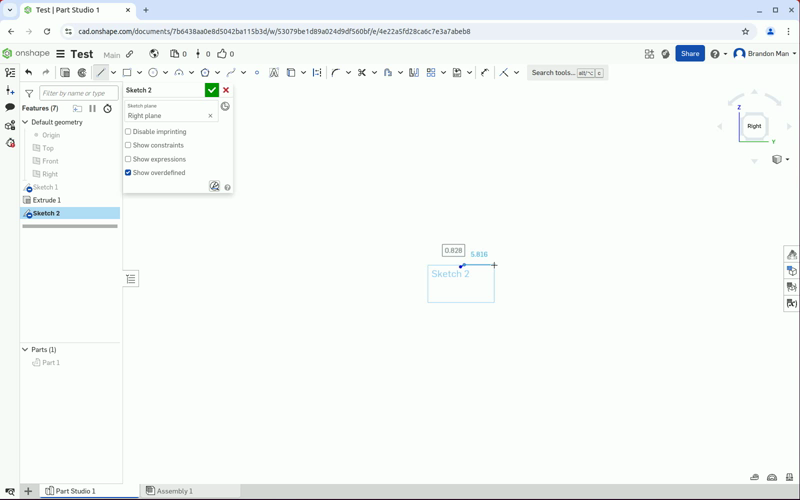
mouse_move(460, 263)
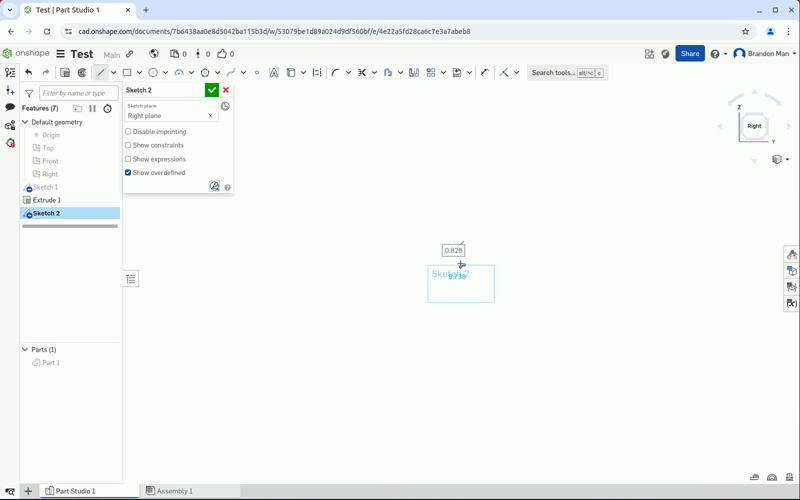
scroll(6)
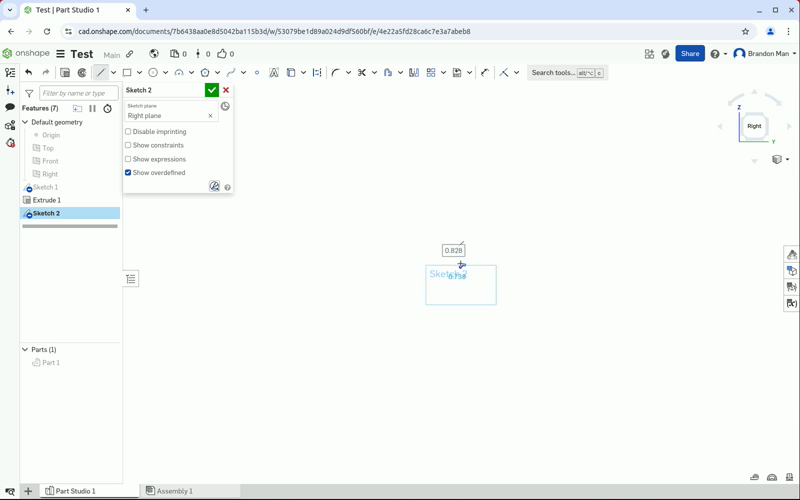
scroll(6)
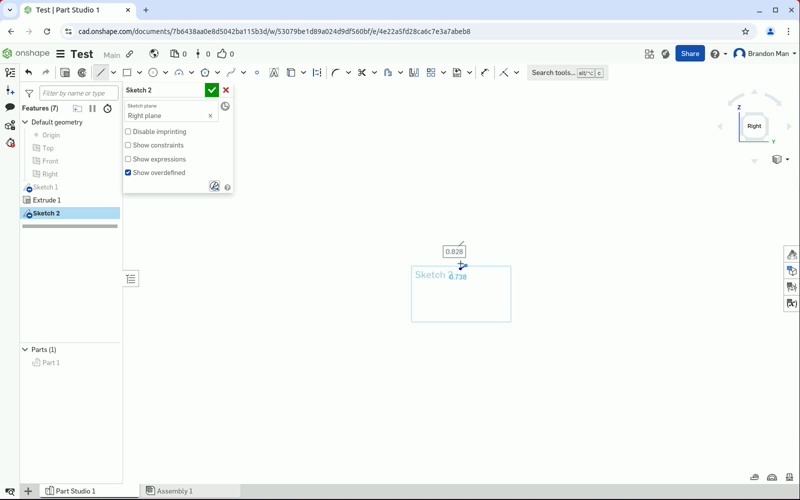
scroll(6)
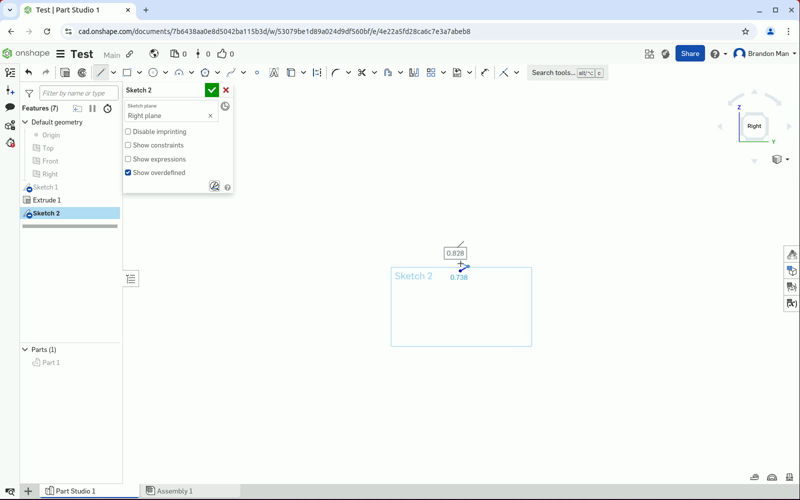
scroll(6)
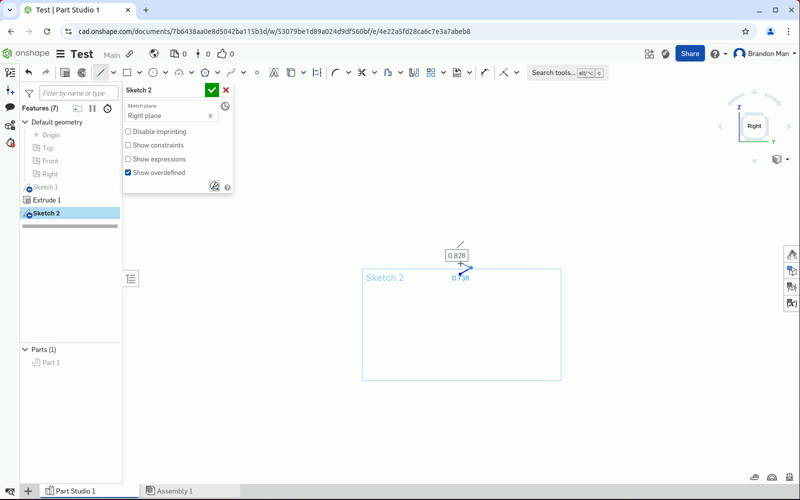
scroll(6)
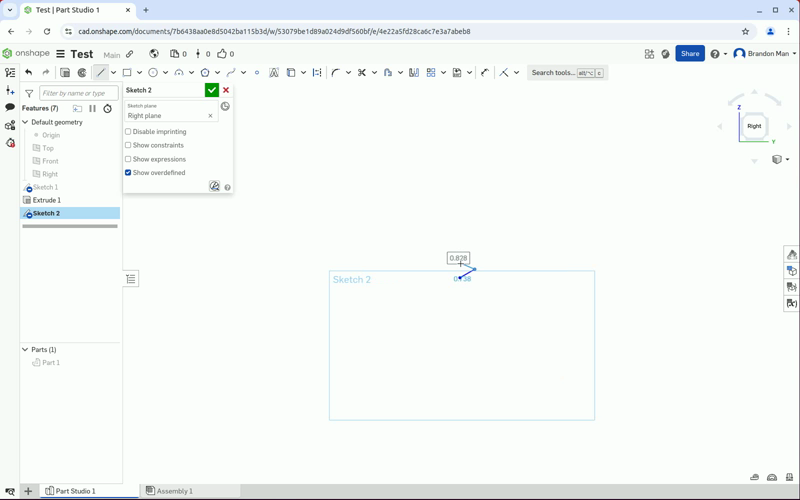
scroll(6)
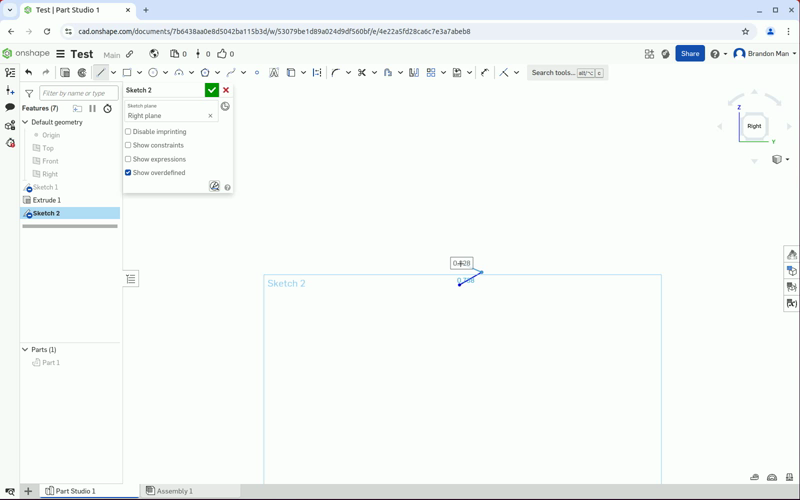
scroll(6)
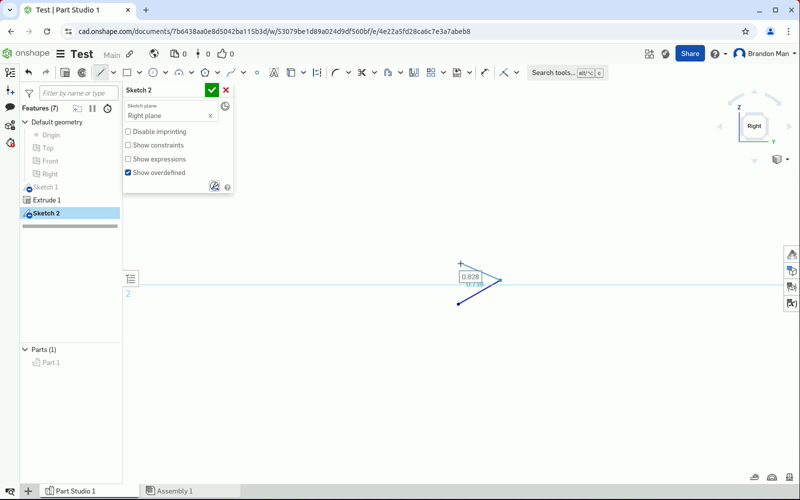
click(460, 263)
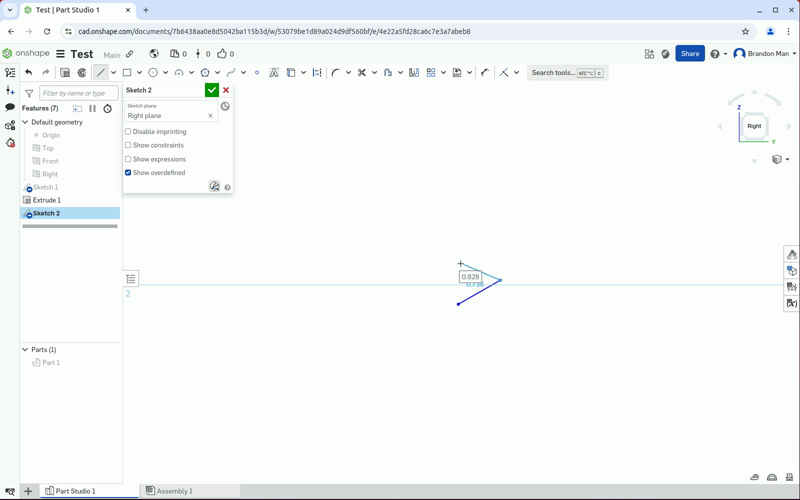
scroll(-6)
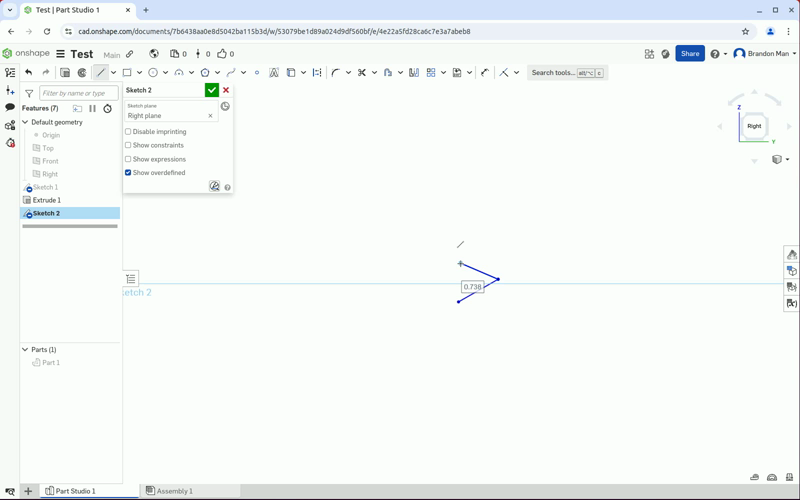
scroll(-6)
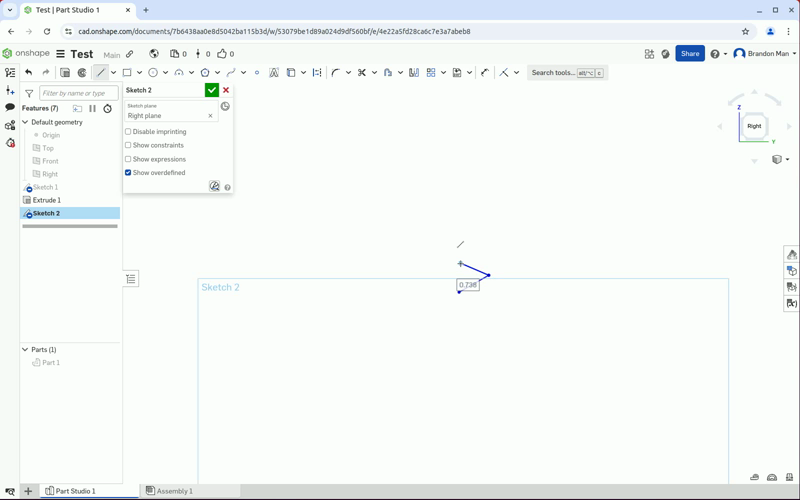
scroll(-6)
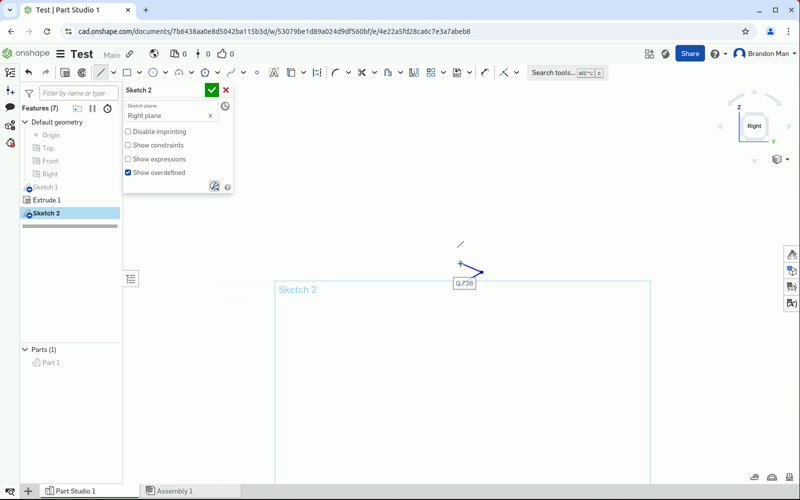
scroll(-6)
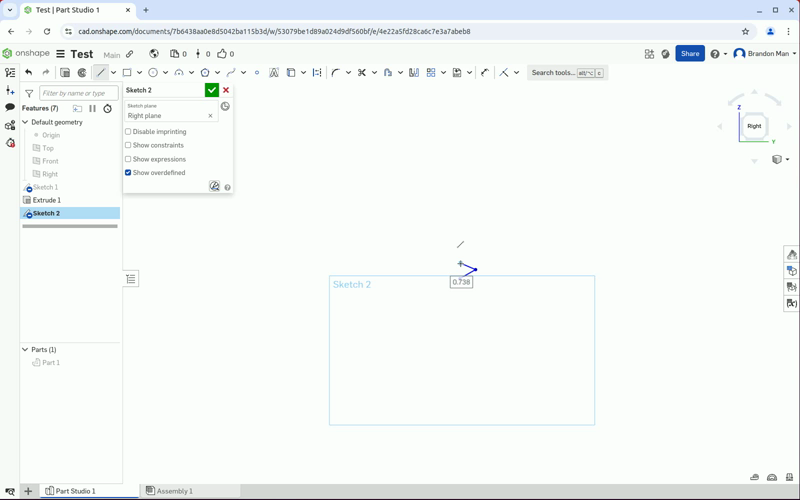
scroll(-6)
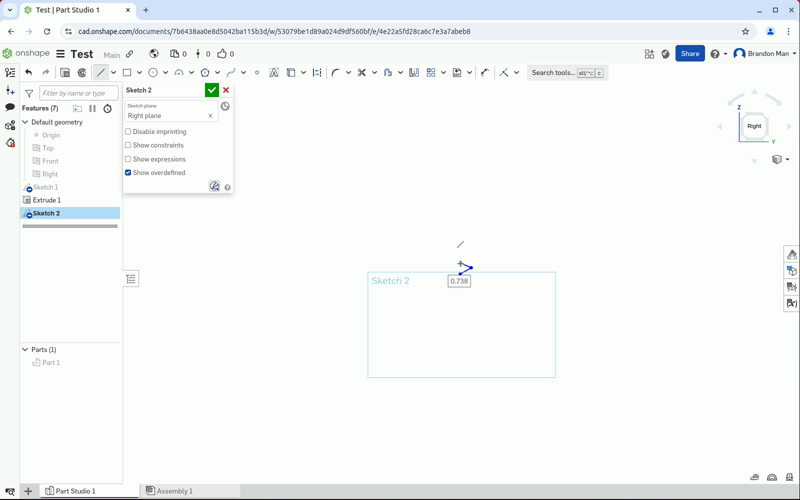
scroll(-6)
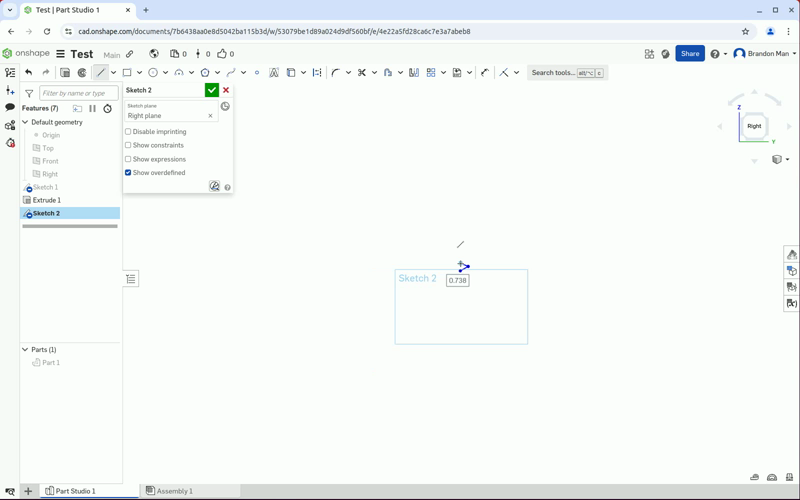
scroll(-6)
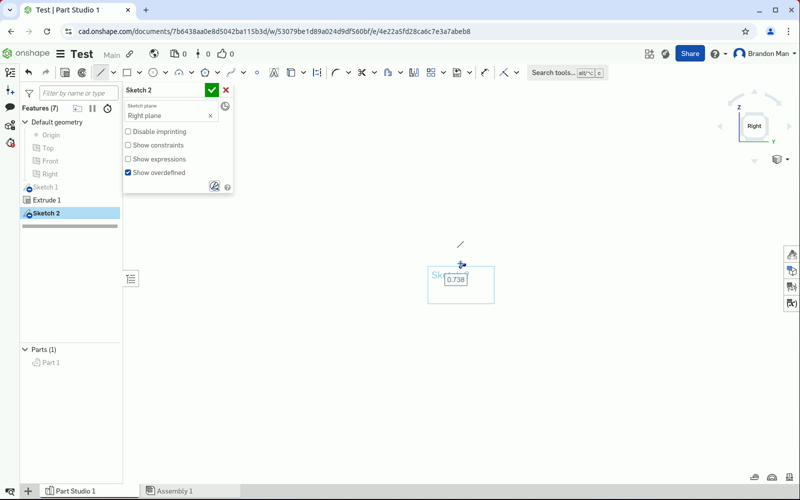
key_up(shift)
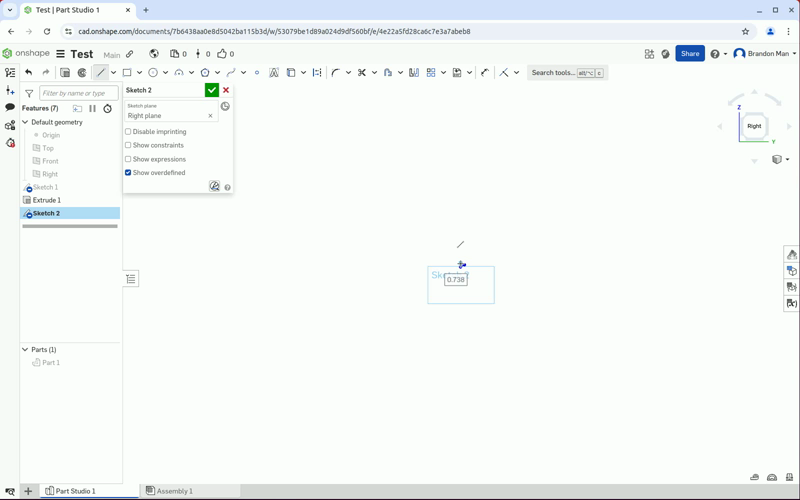
mouse_move(490, 263)
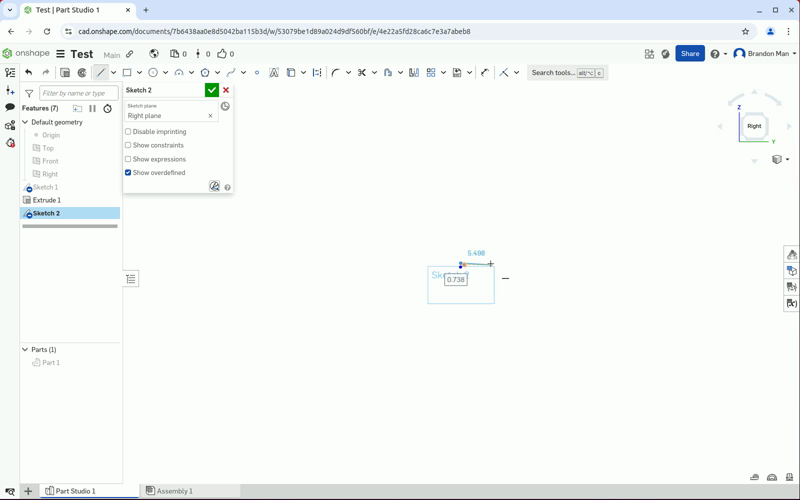
key_down(shift)
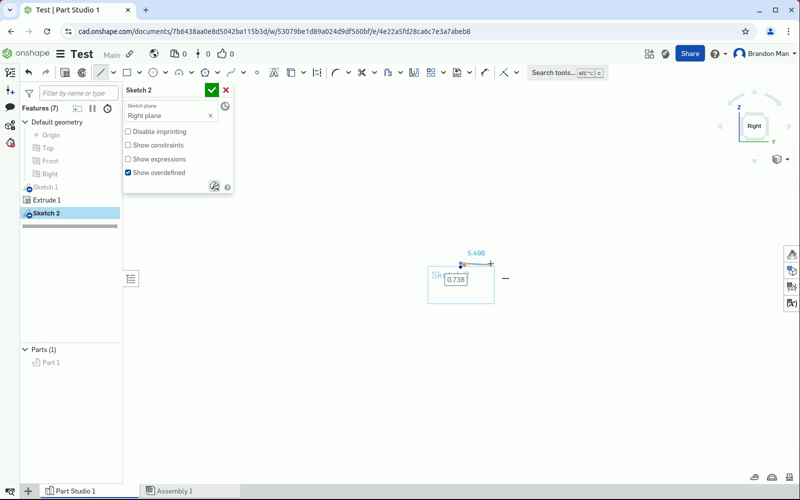
mouse_move(460, 266)
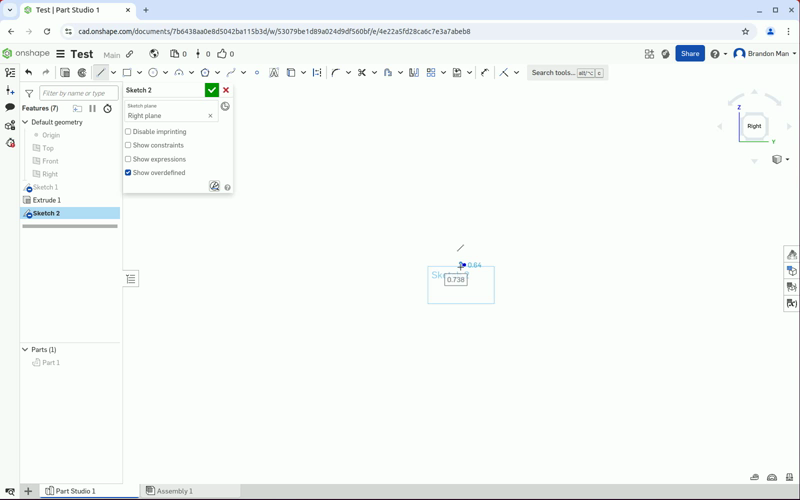
scroll(6)
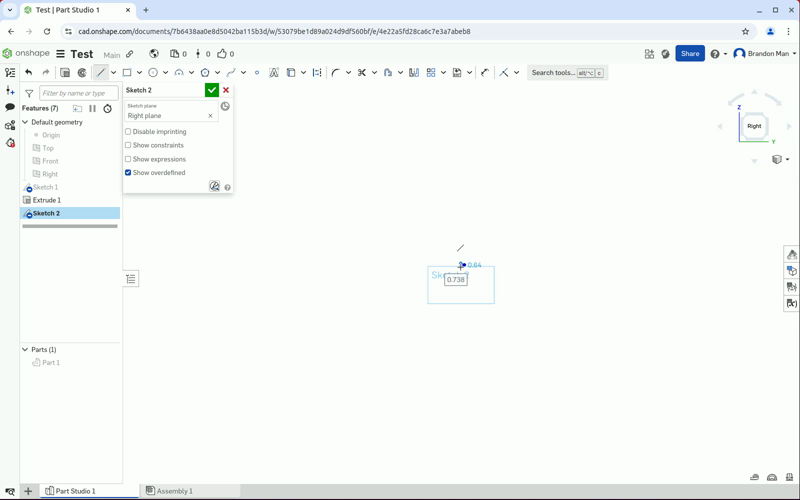
scroll(6)
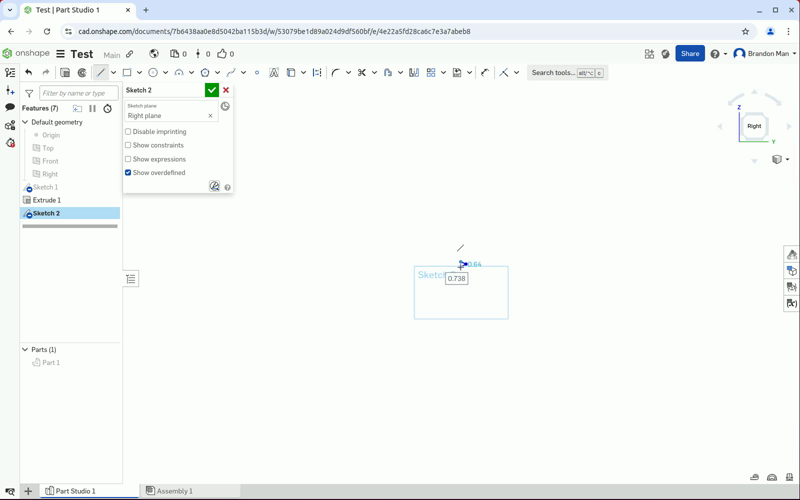
scroll(6)
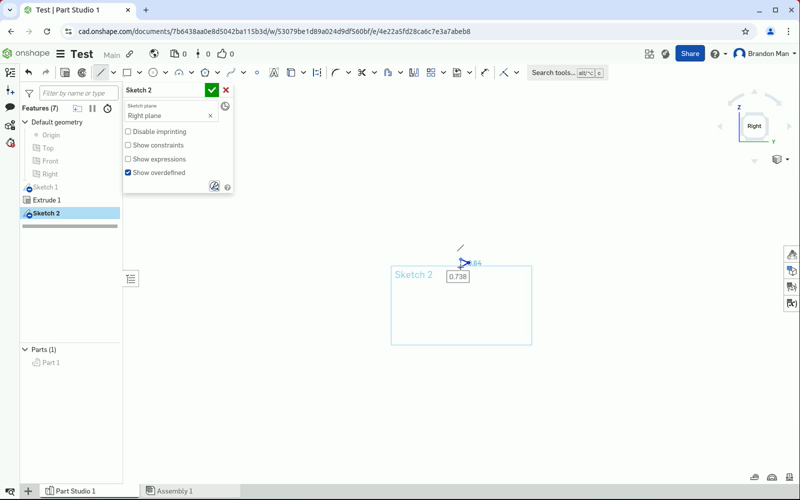
scroll(6)
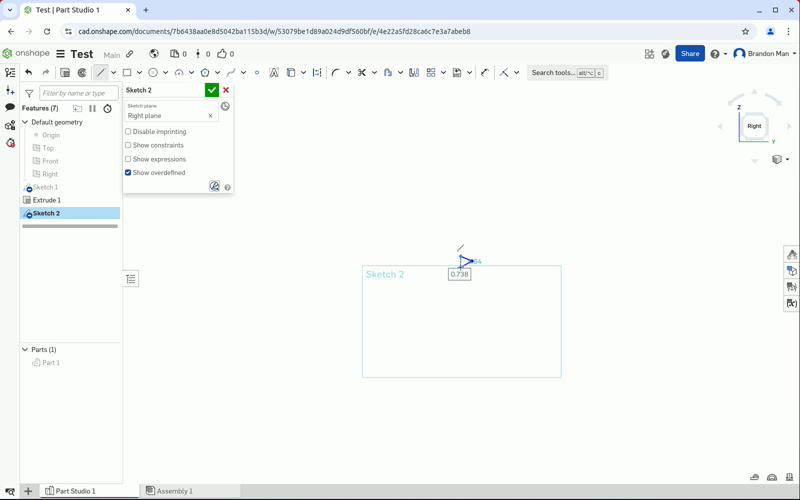
scroll(6)
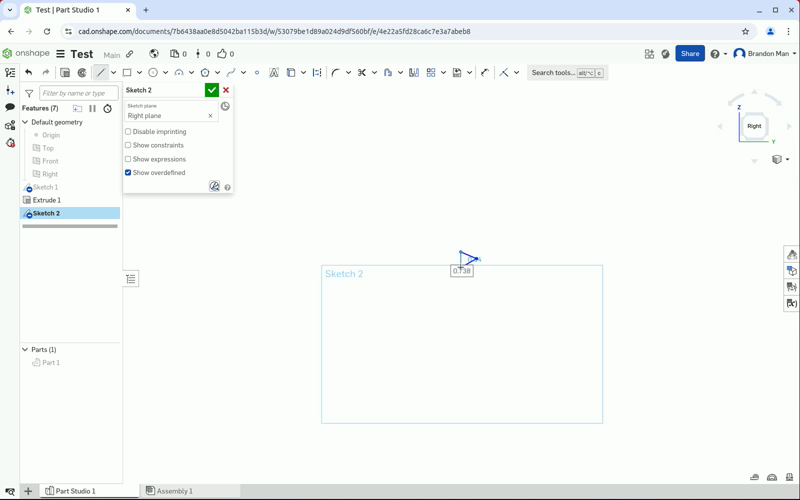
scroll(6)
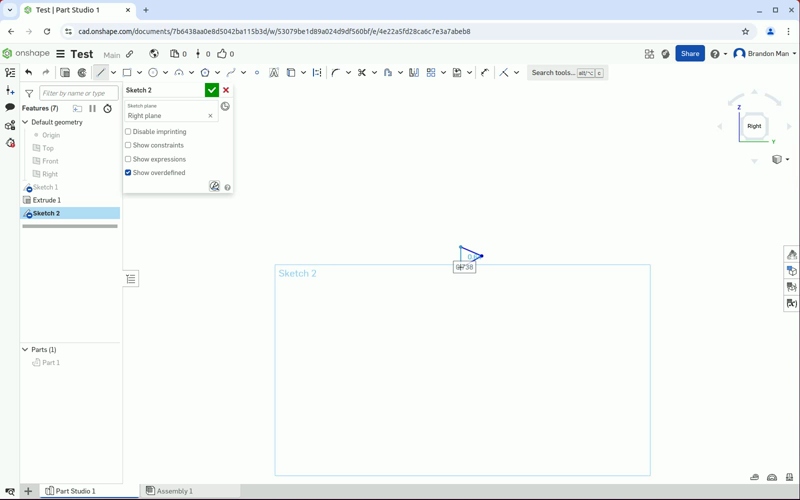
scroll(6)
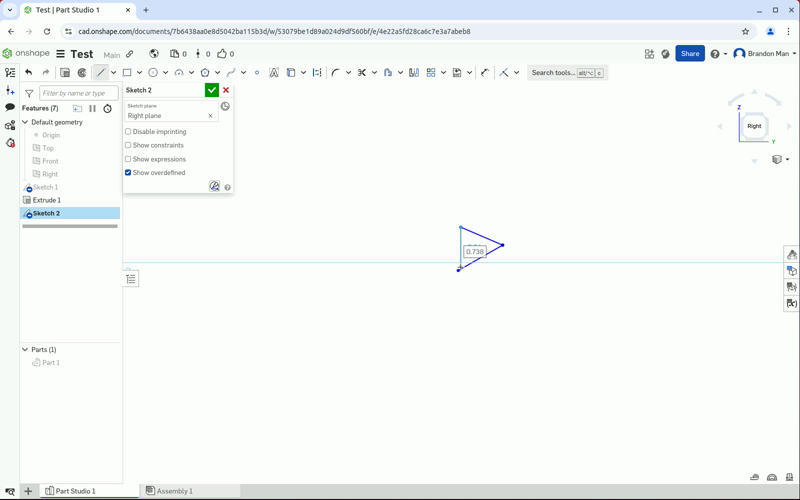
key_up(shift)
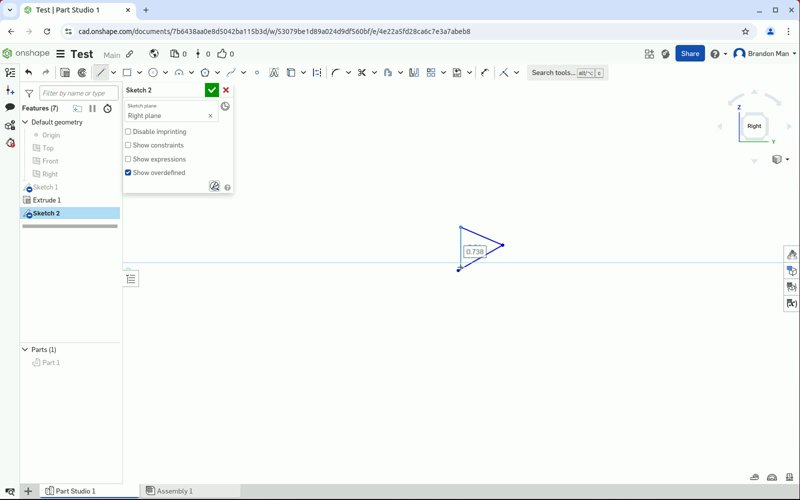
click(460, 266)
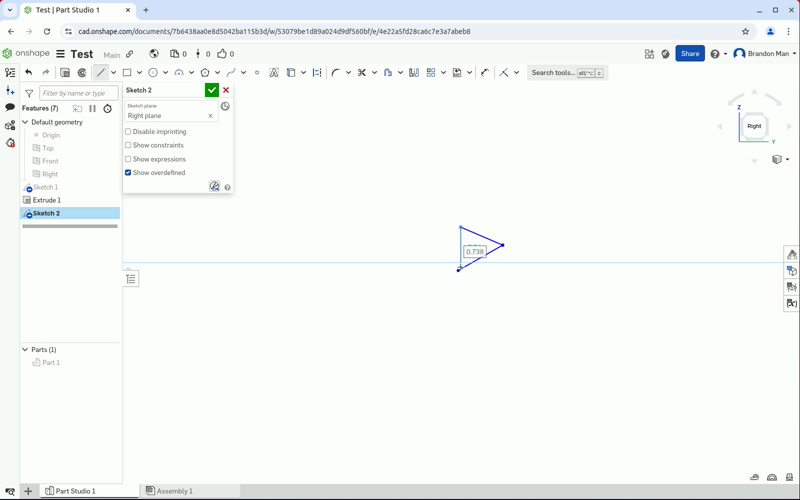
scroll(-6)
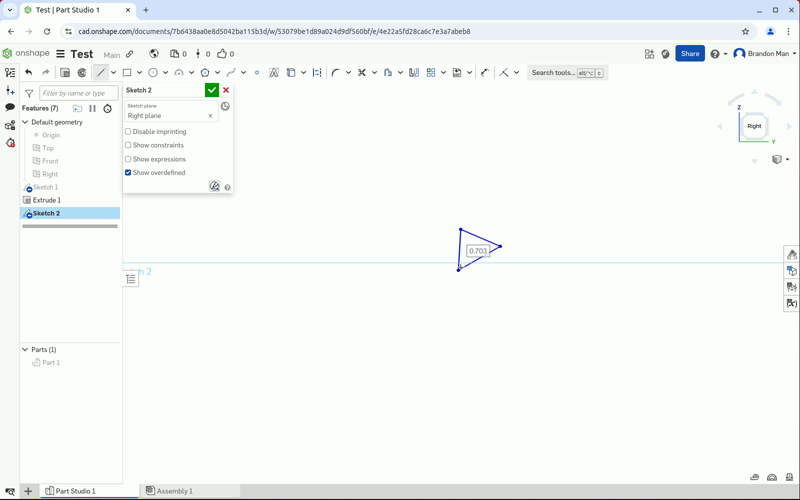
scroll(-6)
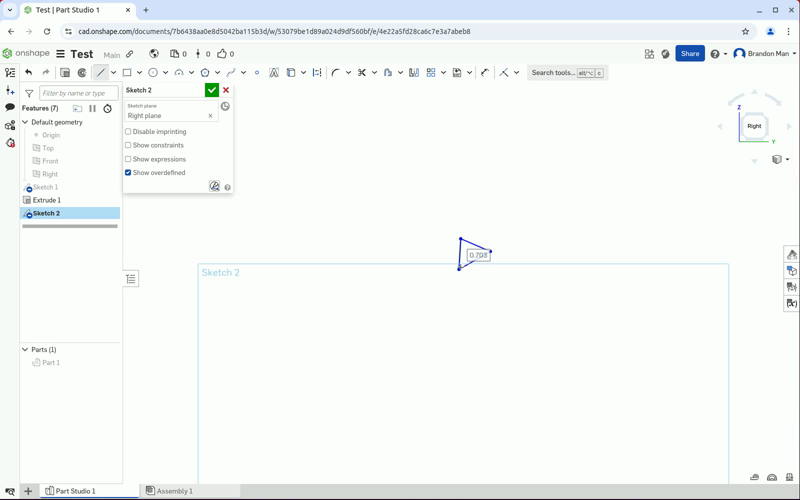
scroll(-6)
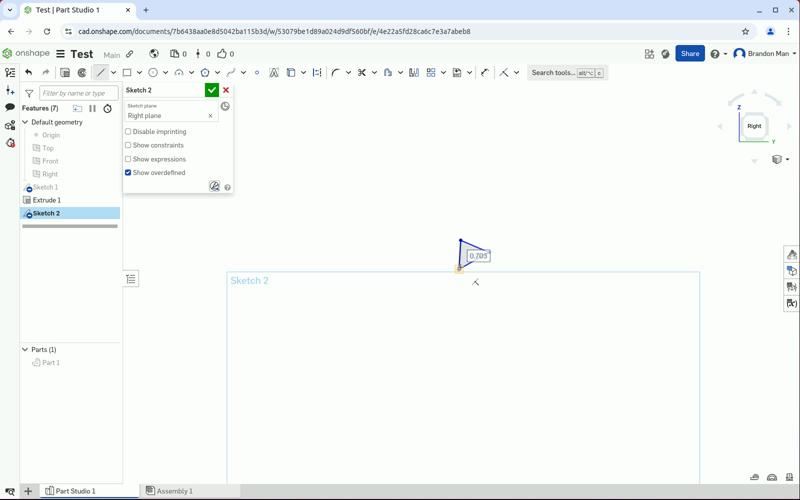
scroll(-6)
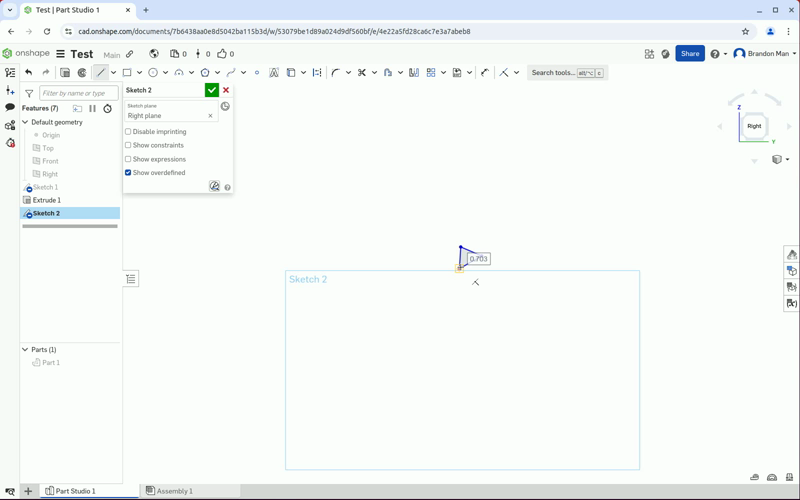
scroll(-6)
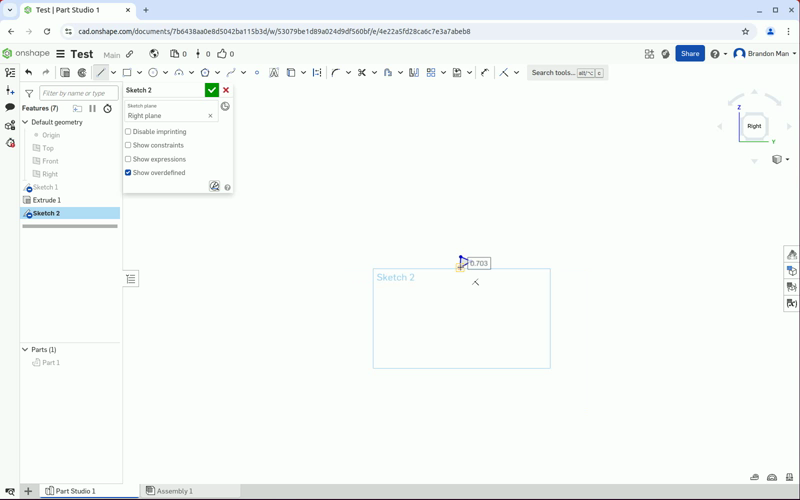
scroll(-6)
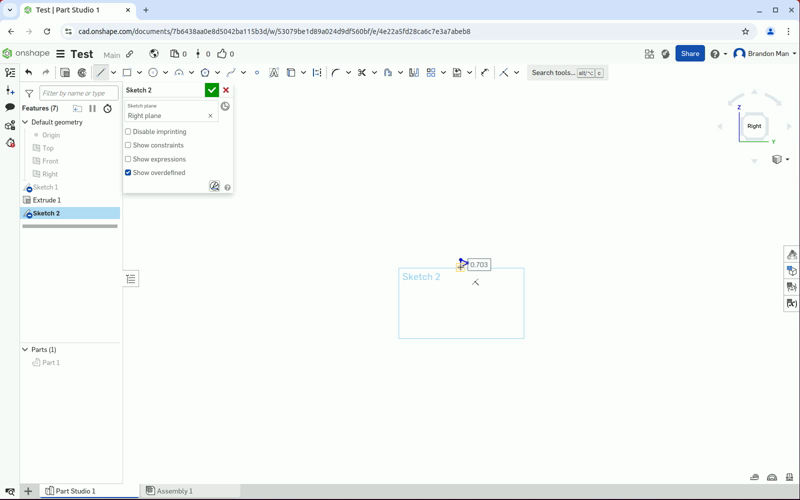
scroll(-6)
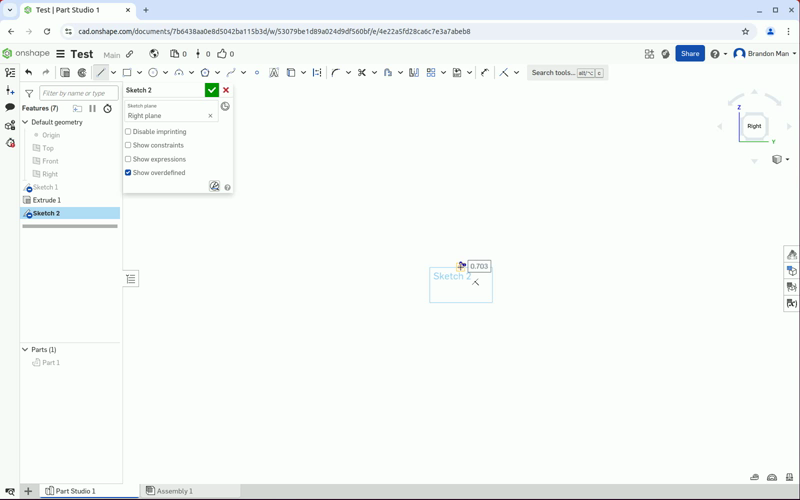
key(esc)
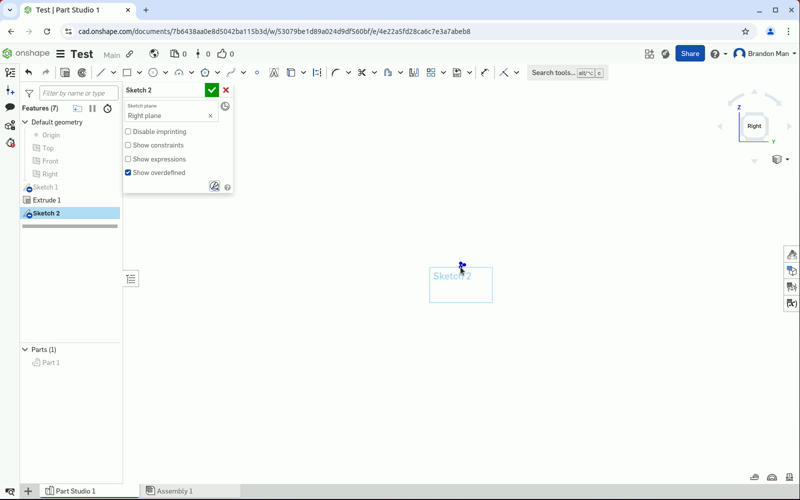
mouse_move(461, 264)
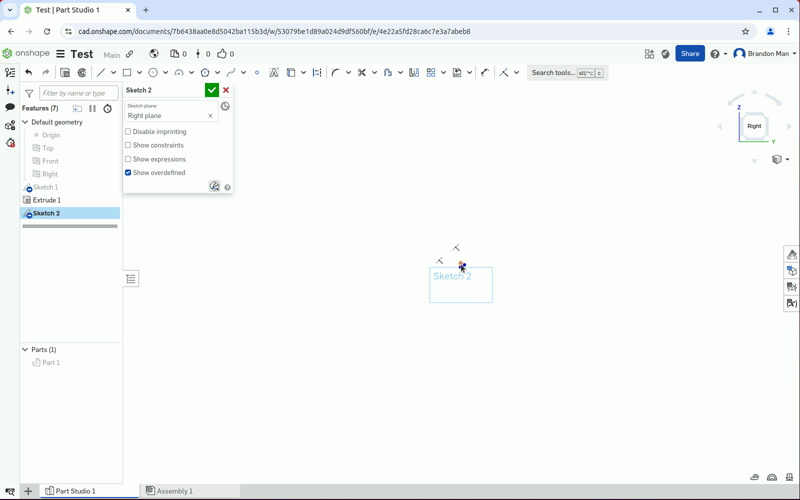
scroll(6)
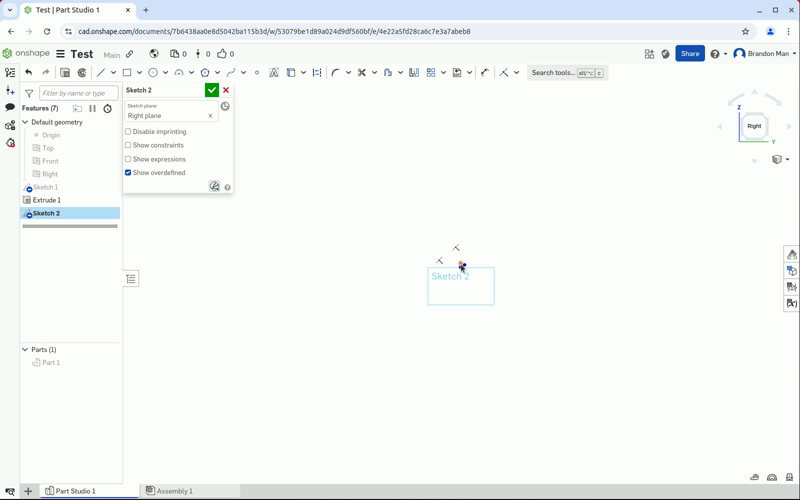
scroll(6)
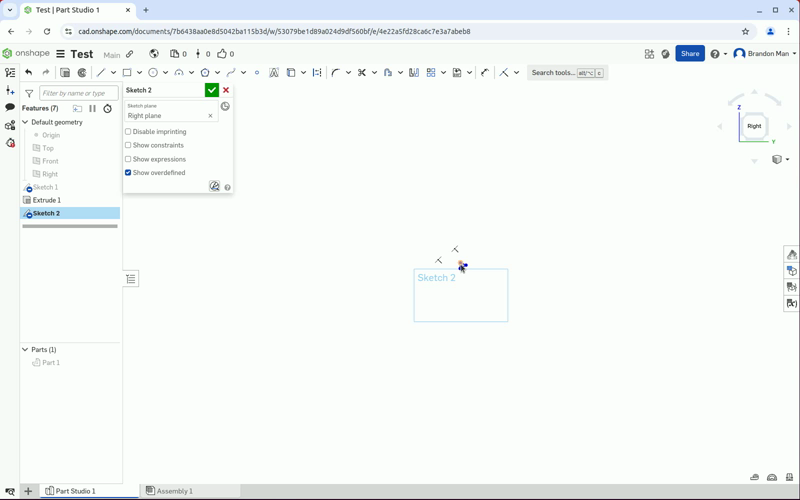
scroll(6)
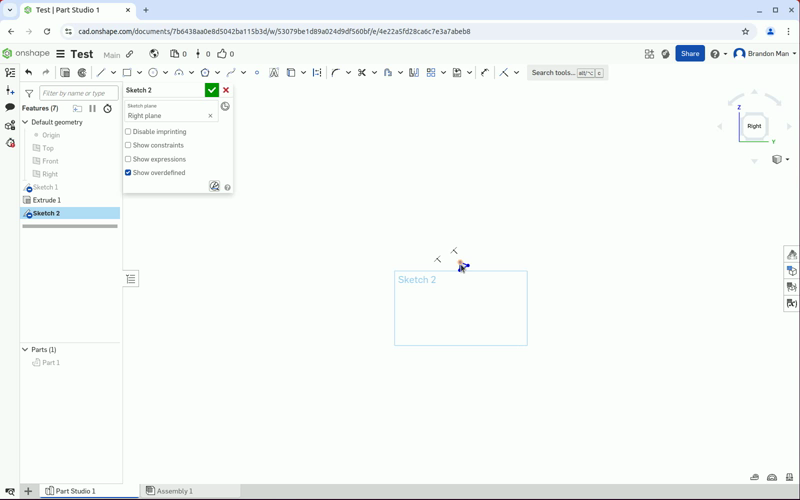
scroll(6)
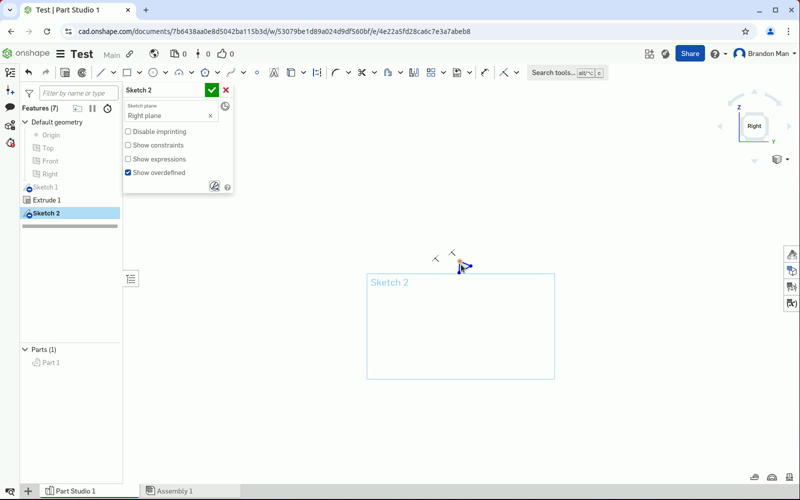
scroll(6)
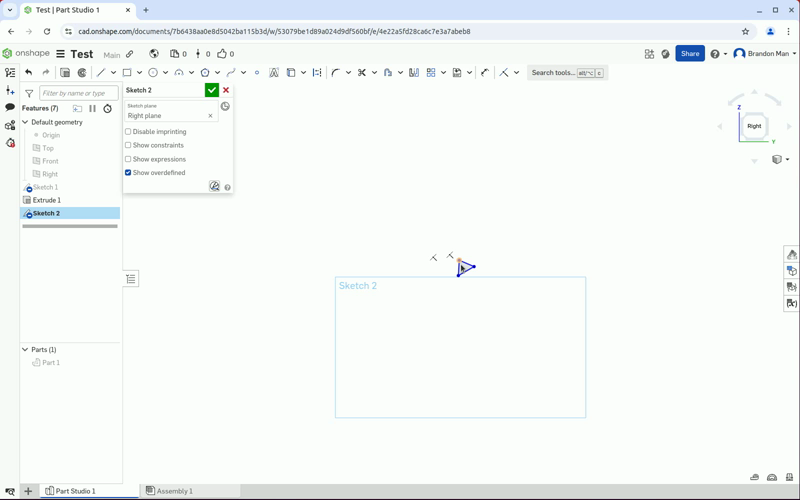
scroll(6)
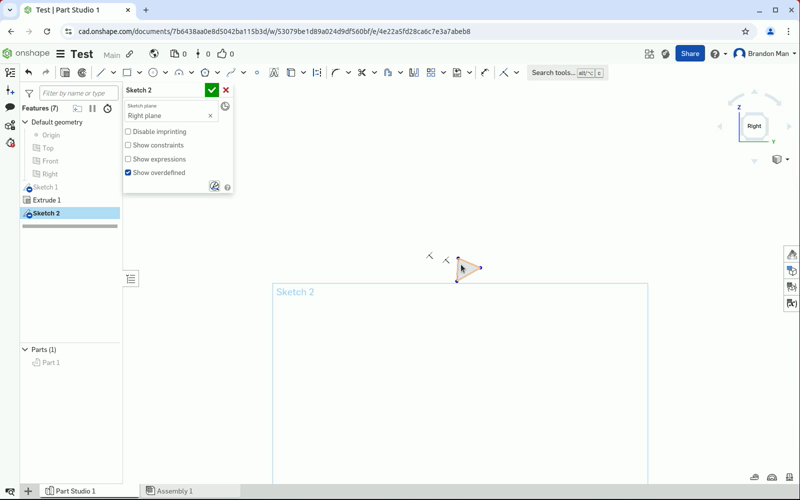
scroll(6)
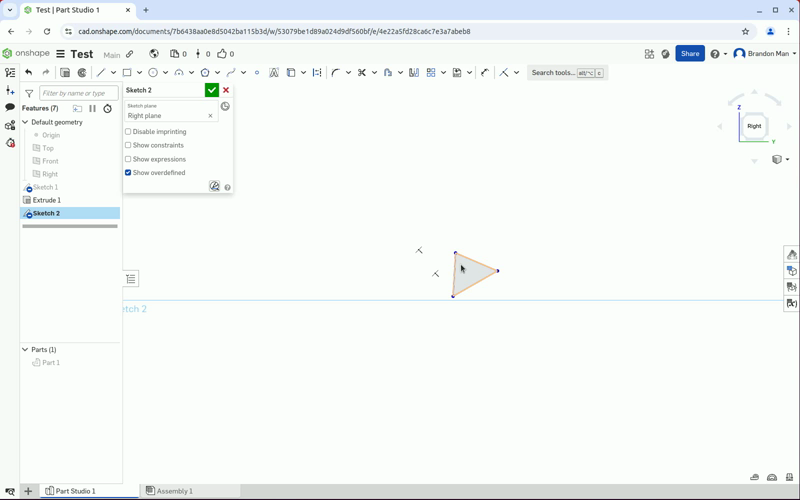
click(461, 264)
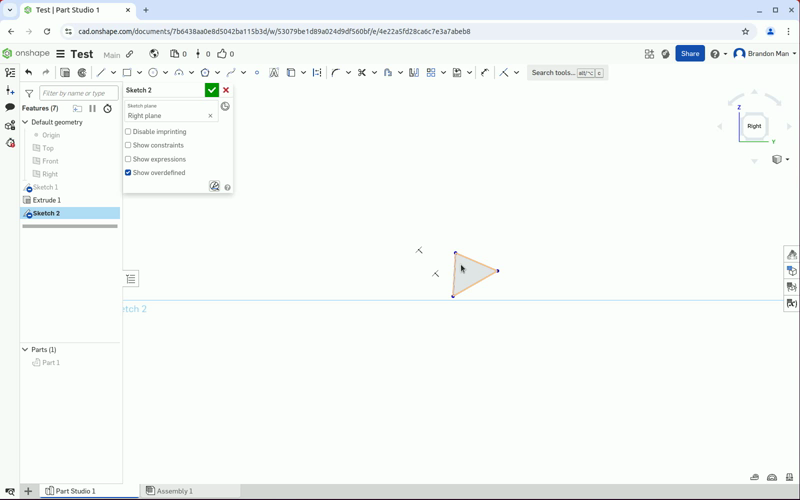
scroll(-6)
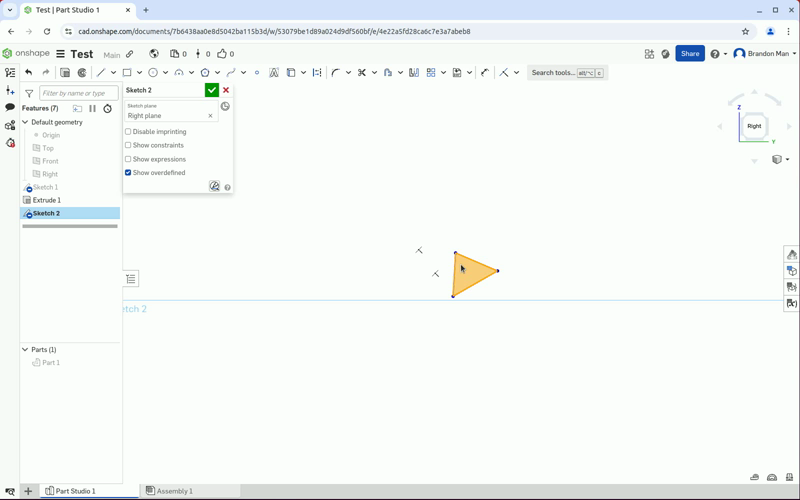
scroll(-6)
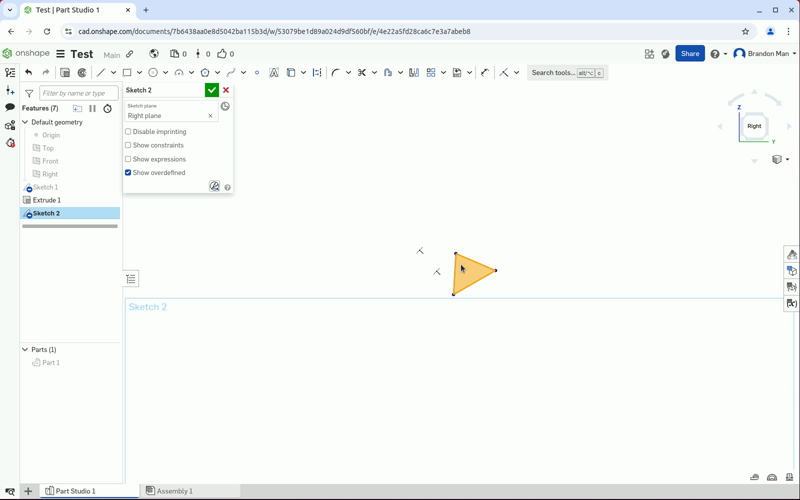
scroll(-6)
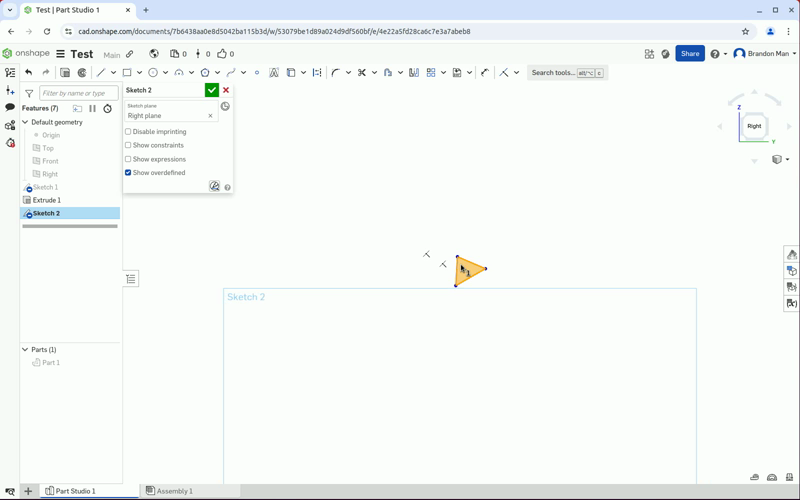
scroll(-6)
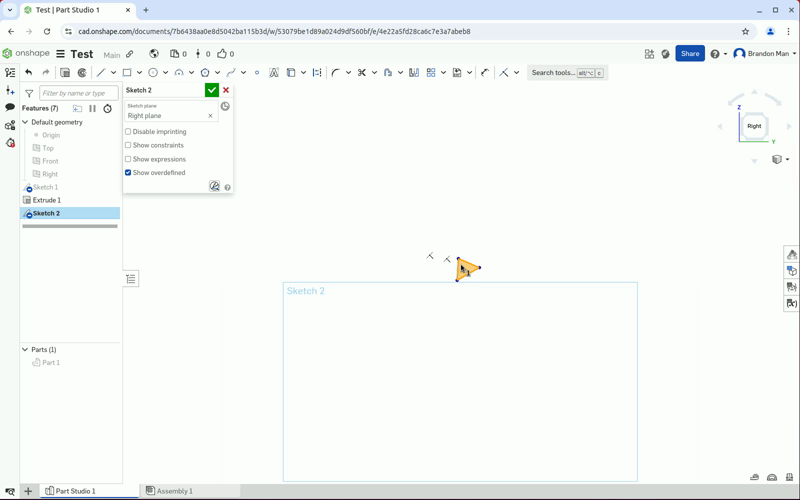
scroll(-6)
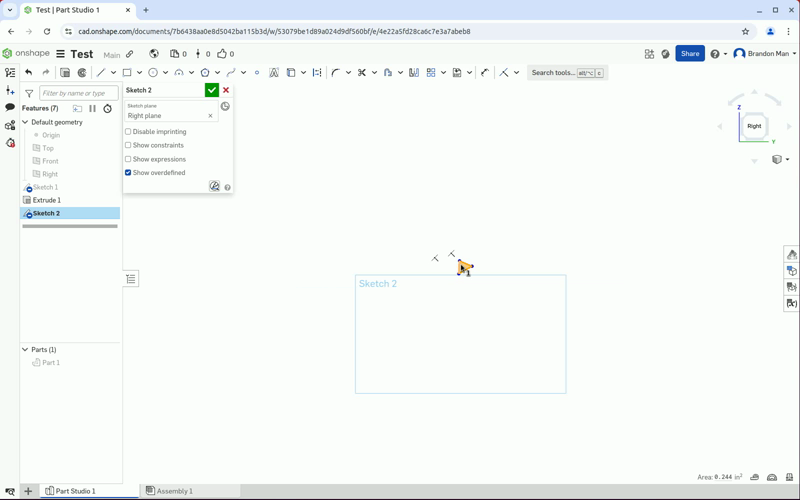
scroll(-6)
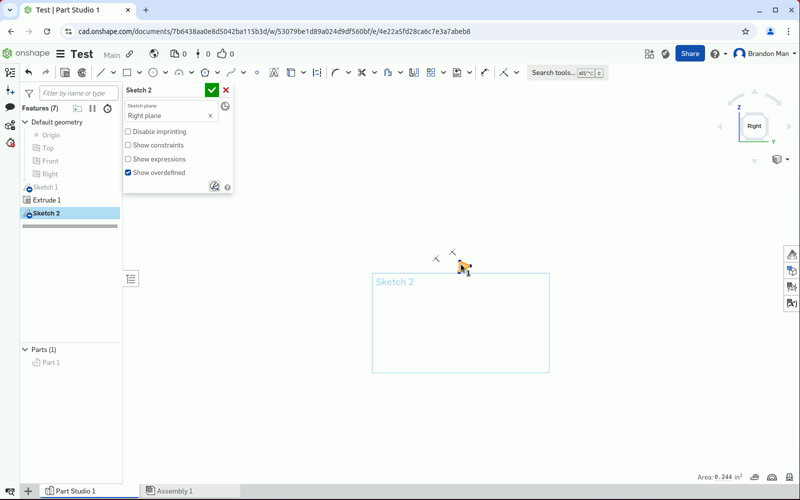
scroll(-6)
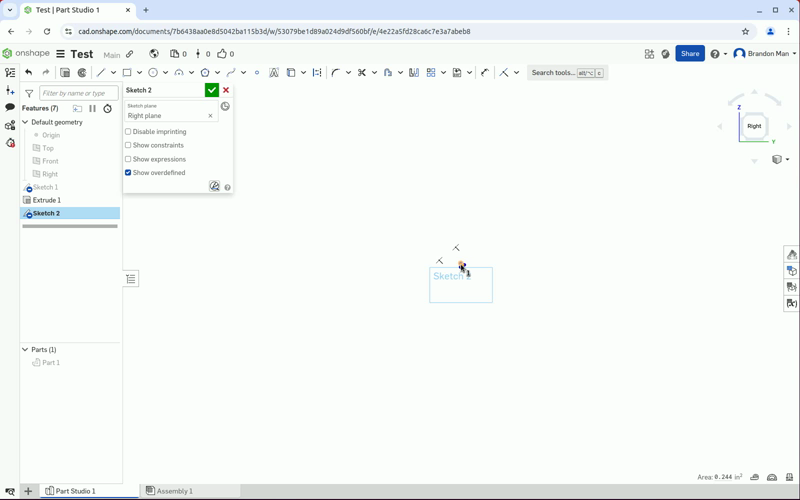
mouse_move(73, 352)
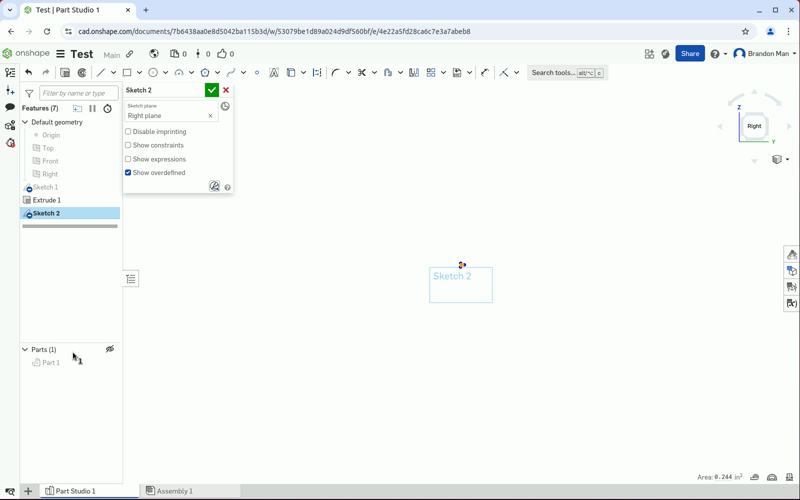
key(shift+y)
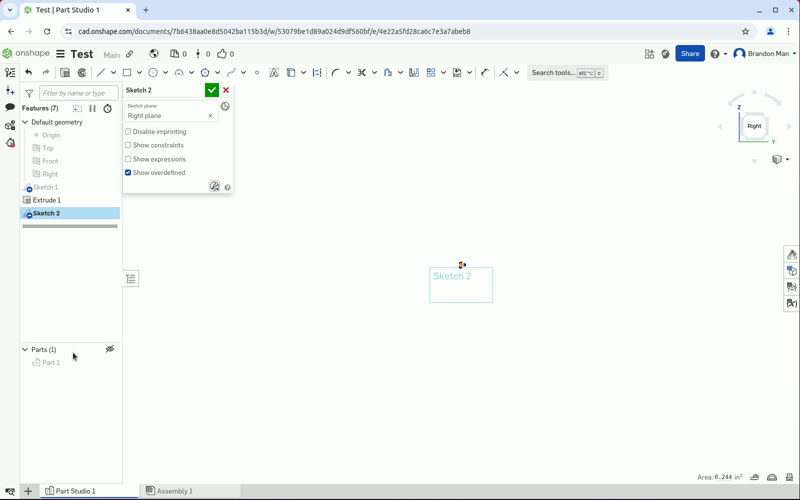
key(shift+e)
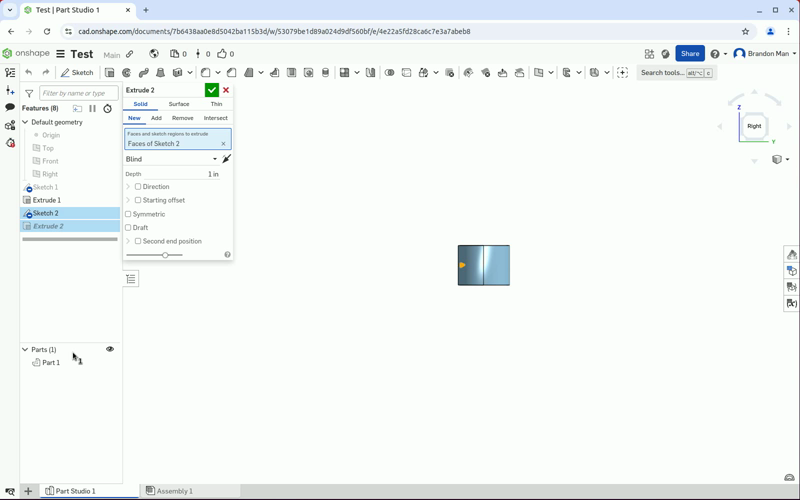
mouse_move(143, 106)
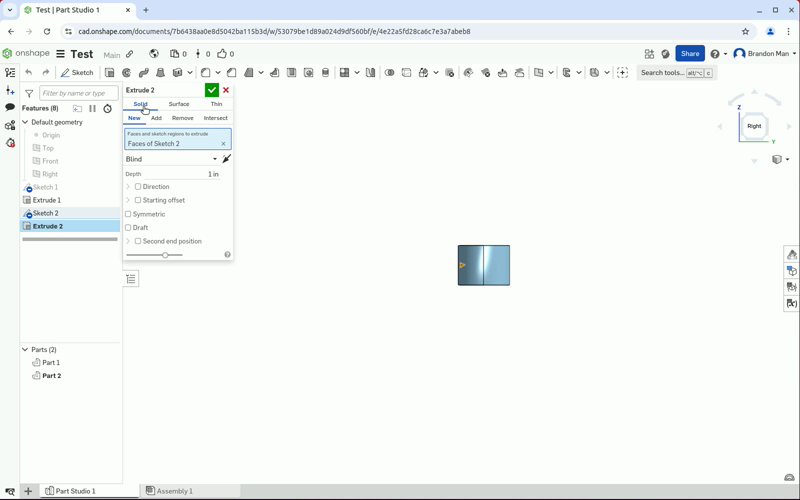
click(143, 106)
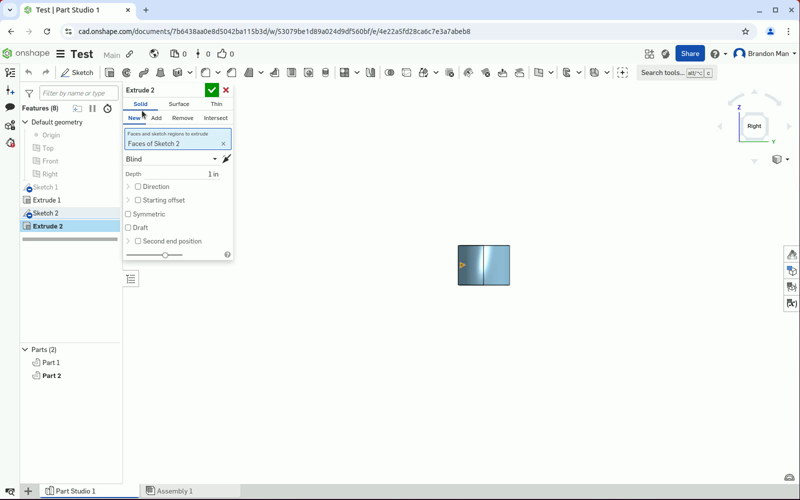
mouse_move(137, 120)
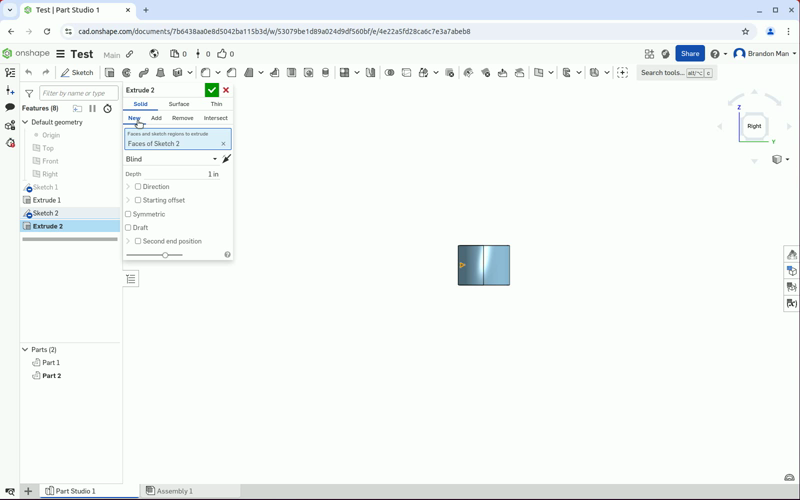
click(137, 120)
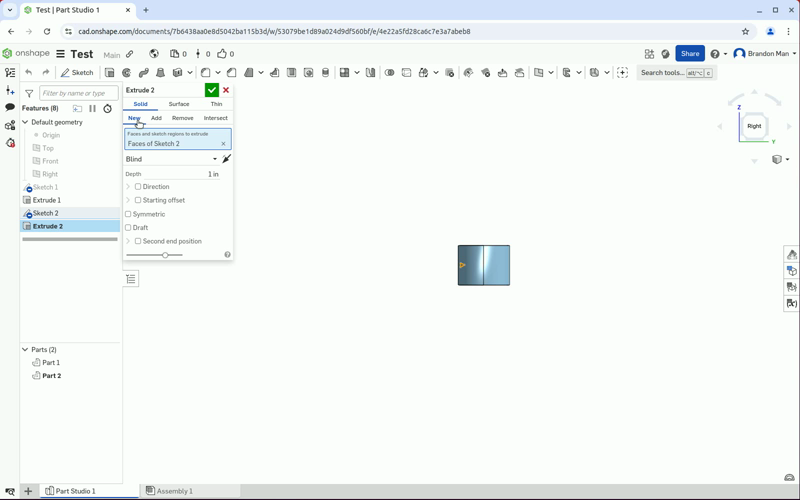
key(tab, 4)
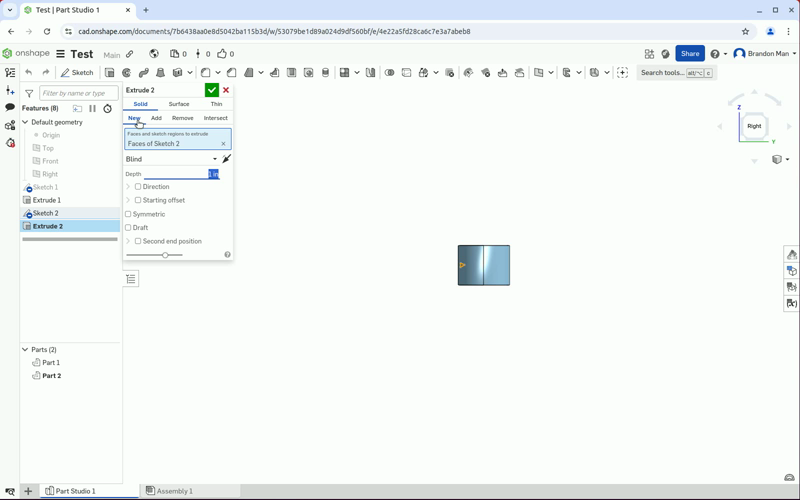
text(17.09)
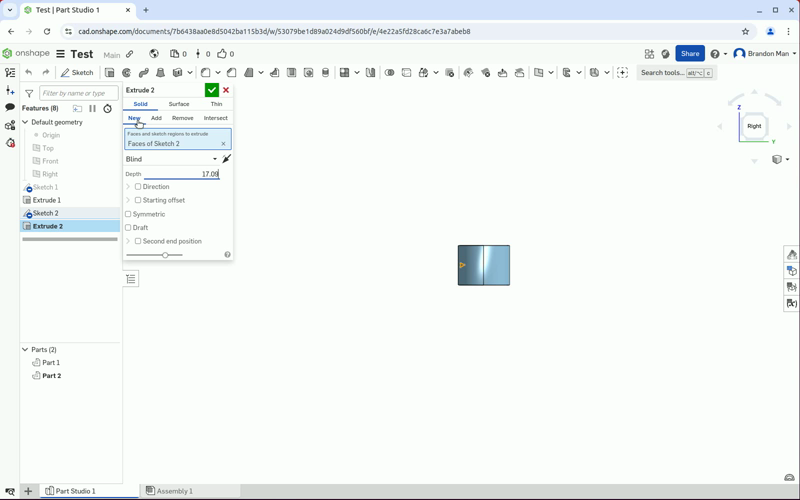
key(tab, 3)
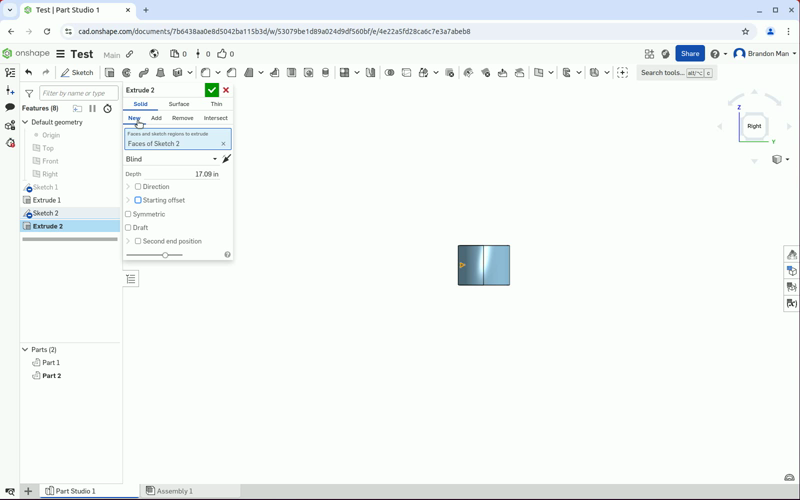
key(tab, 2)
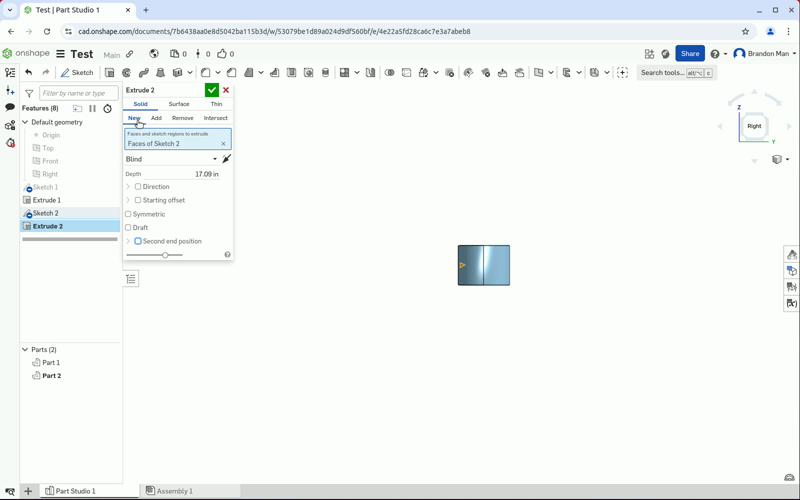
key(space)
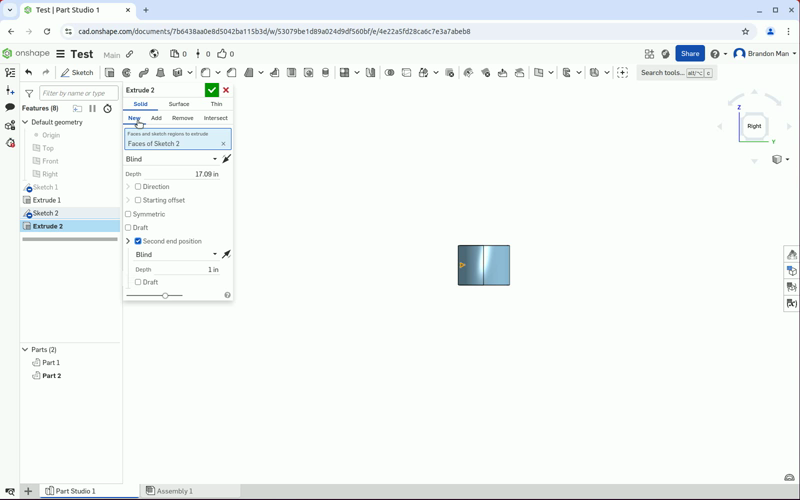
key(tab, 3)
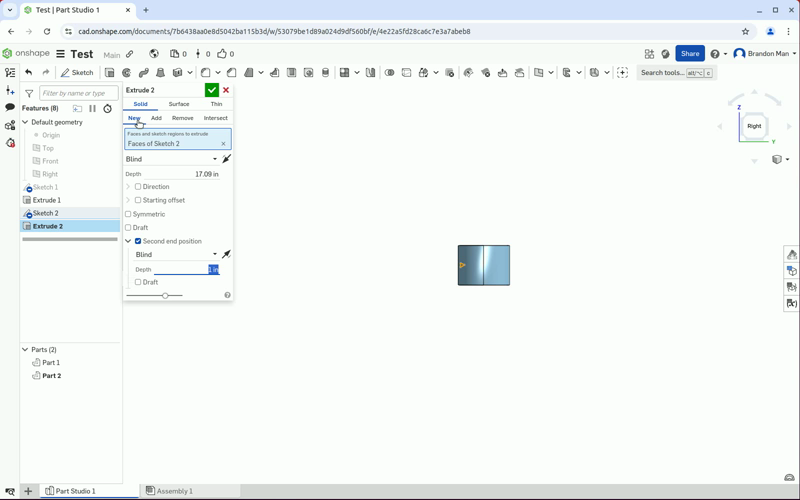
text(8.666)
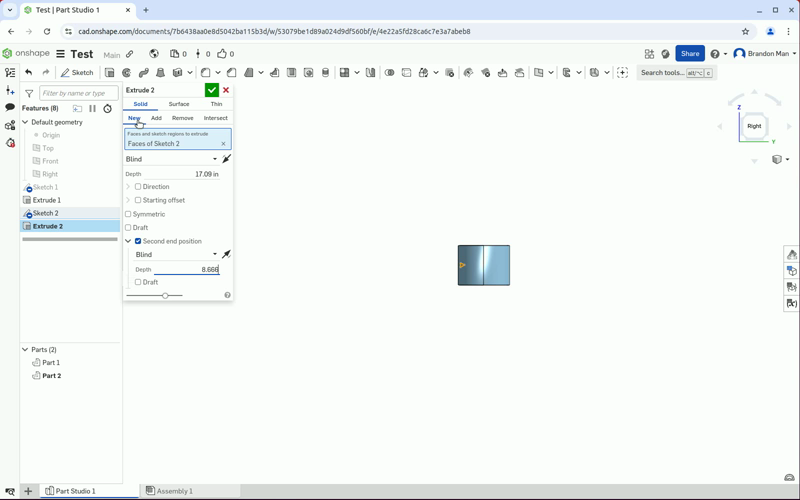
key(enter)
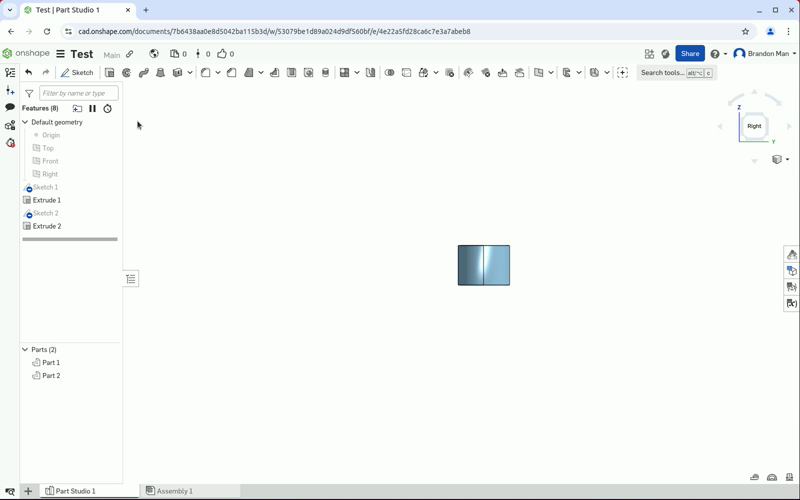
key(shift+h)
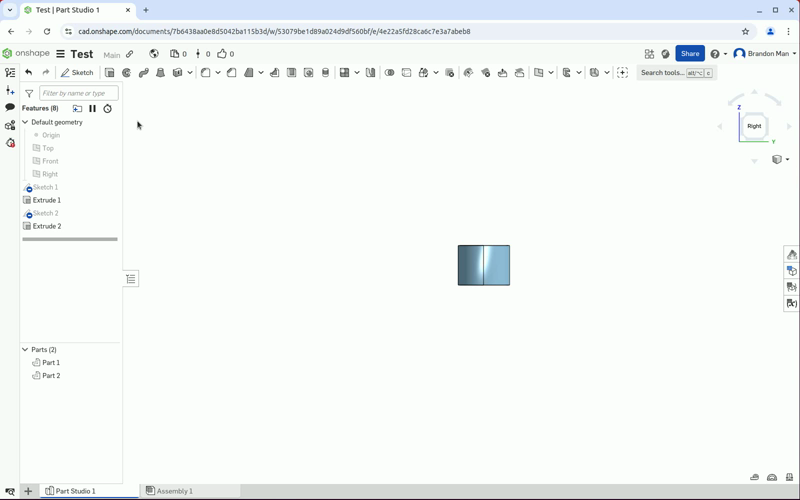
key(shift+h)
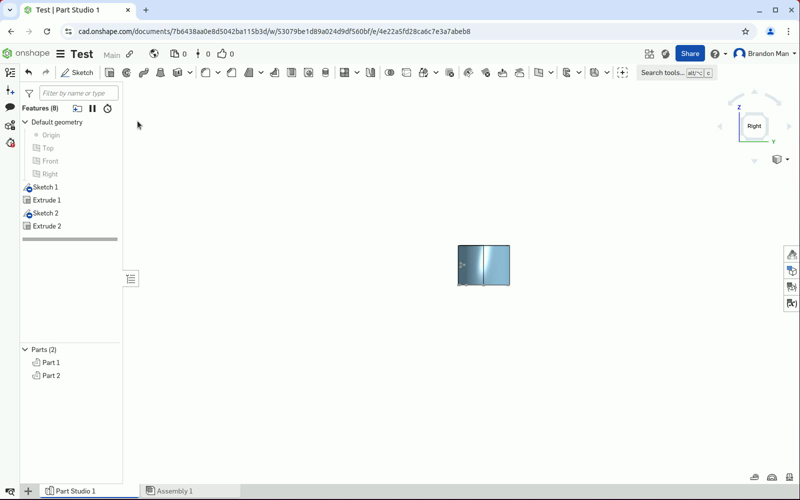
key(shift+7)
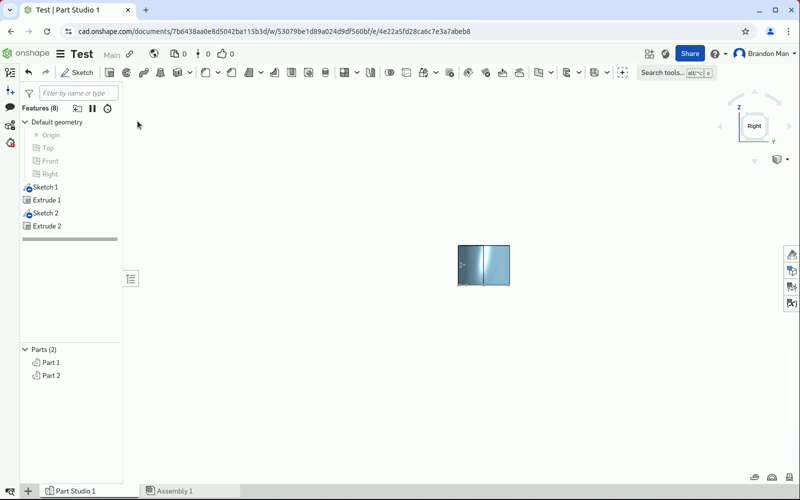
key(right, 2)
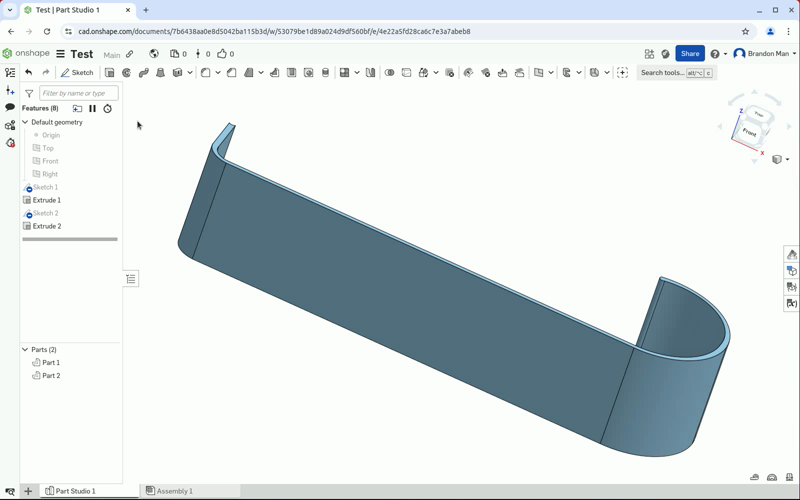
key(down, 2)
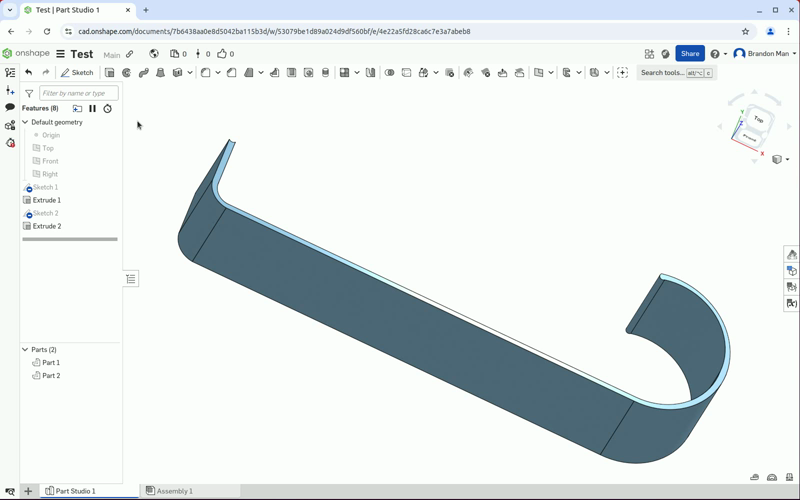
key(up, 2)
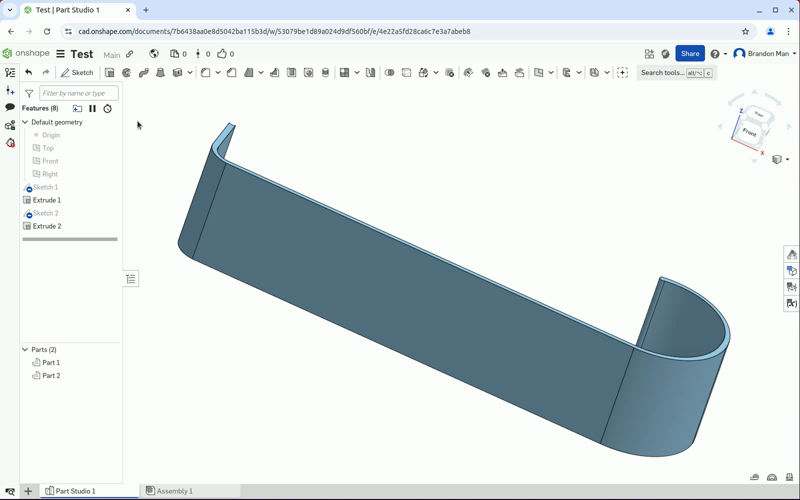
key(left, 2)
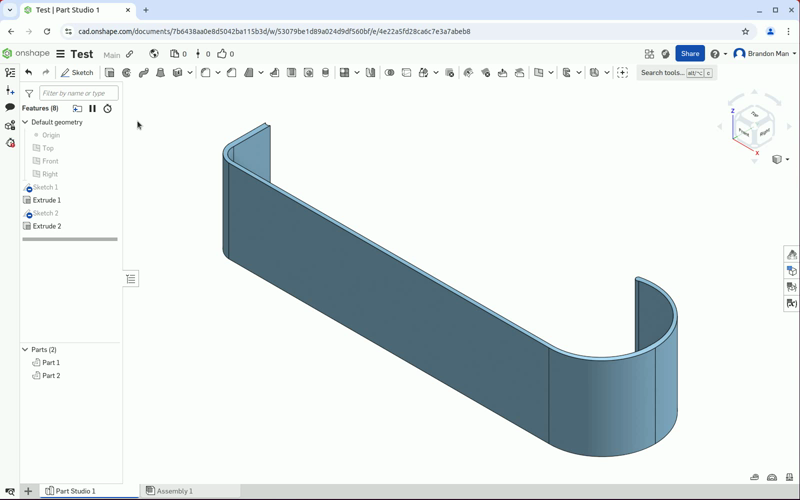
mouse_move(73, 189)
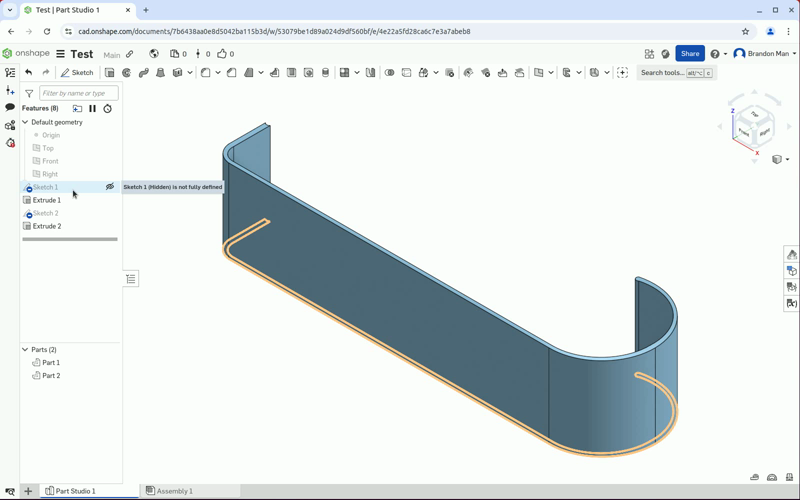
click(73, 189)